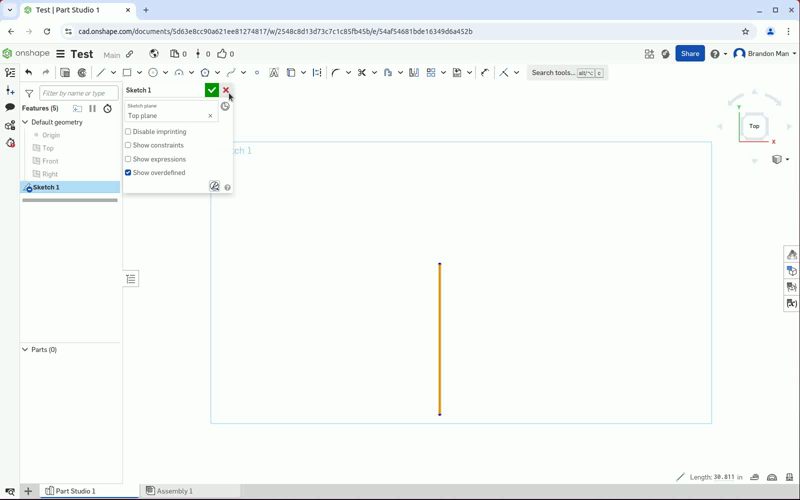
key(shift+h)
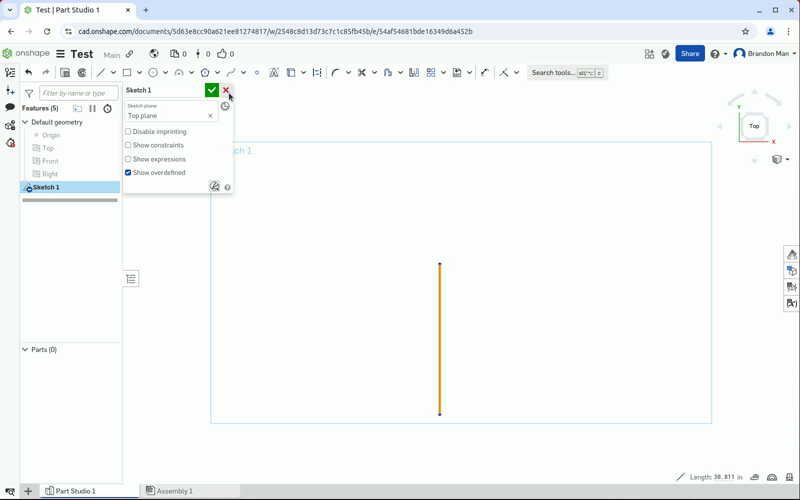
key(shift+s)
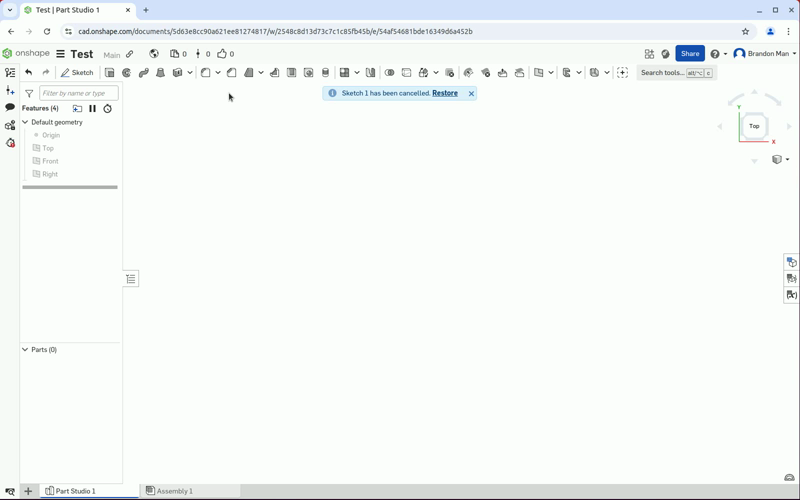
mouse_move(73, 150)
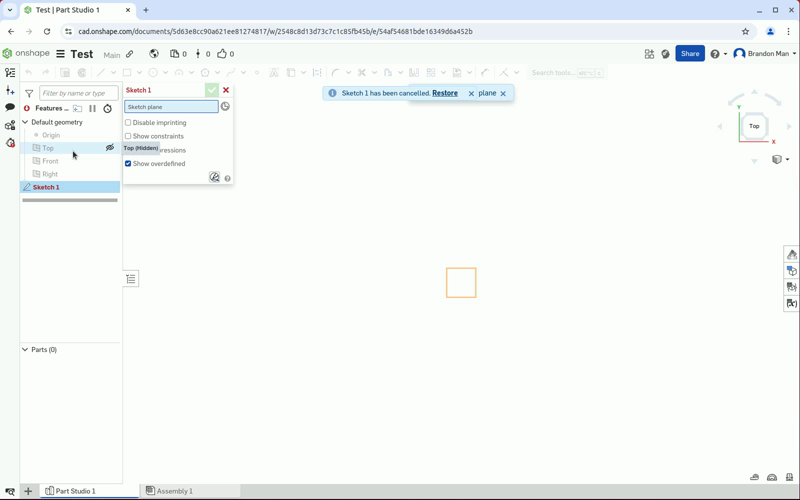
click(73, 150)
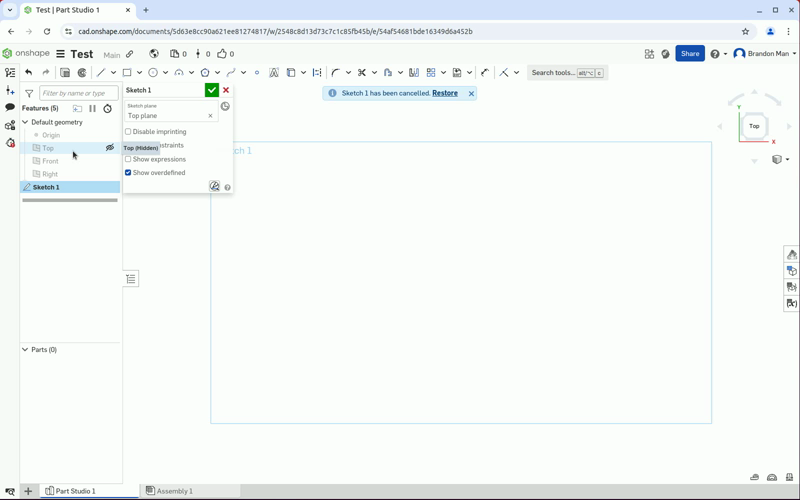
mouse_move(73, 352)
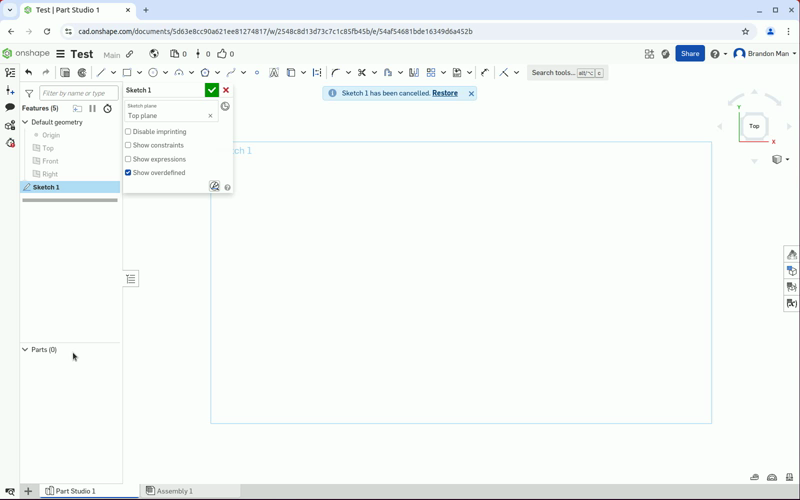
key(y)
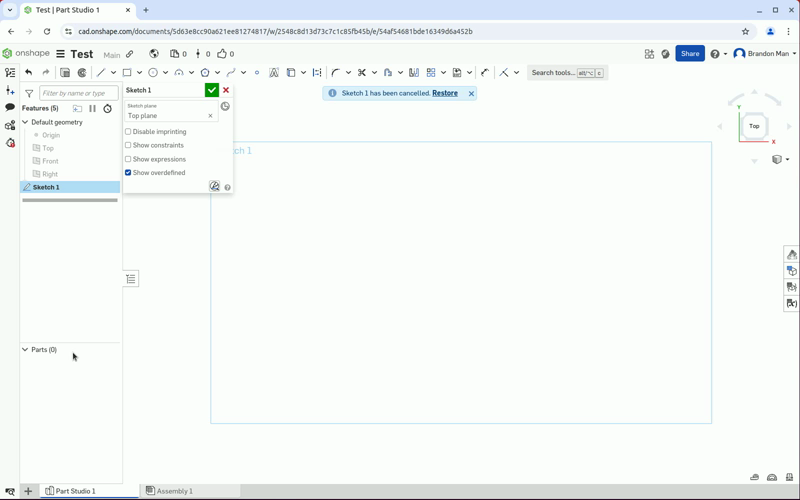
key(l)
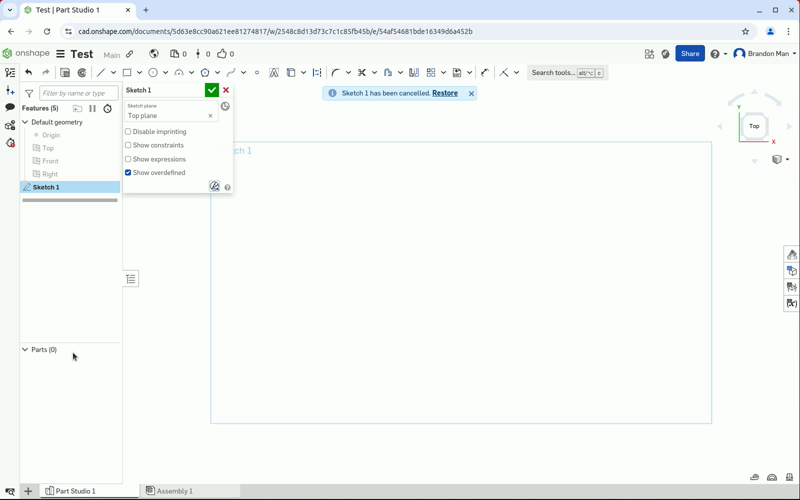
key_down(shift)
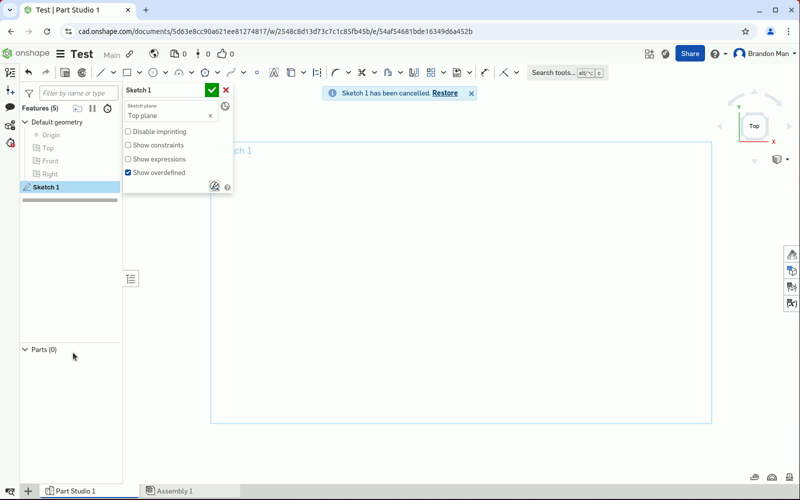
mouse_move(458, 285)
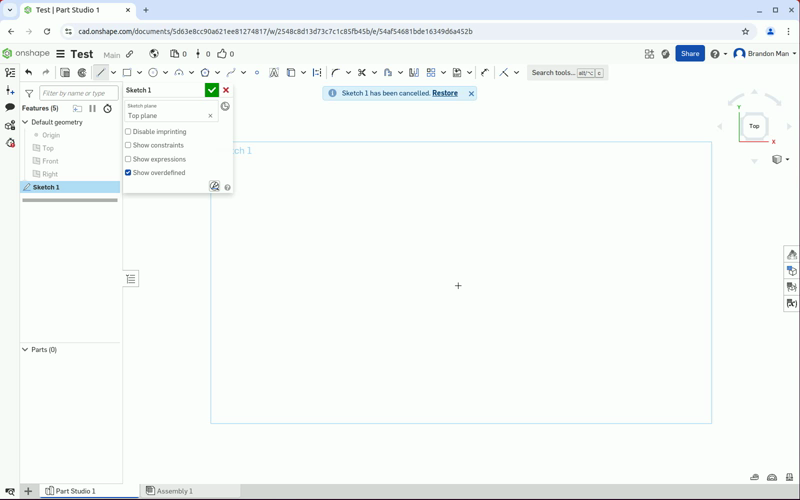
click(458, 285)
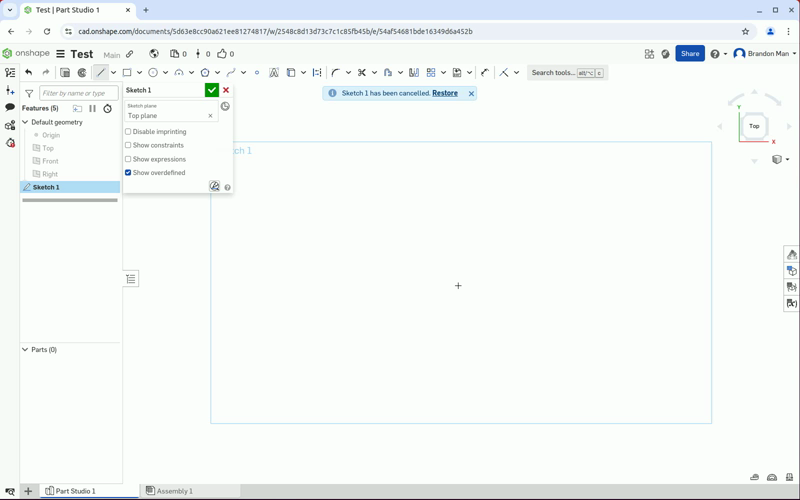
key_up(shift)
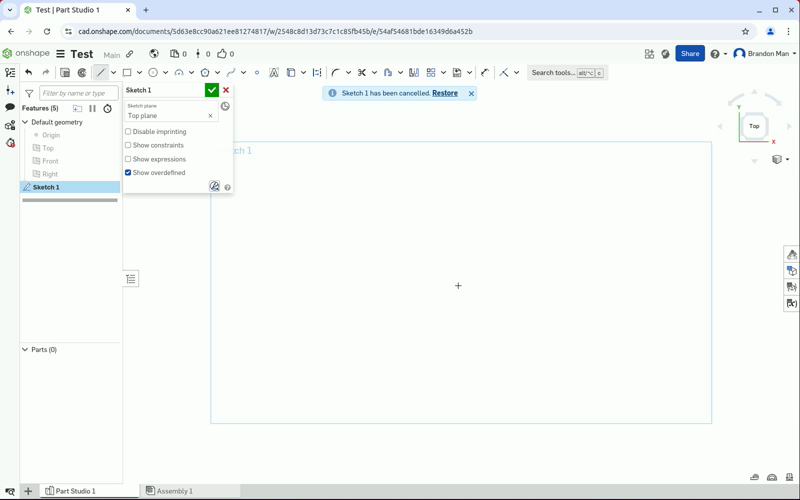
key_down(shift)
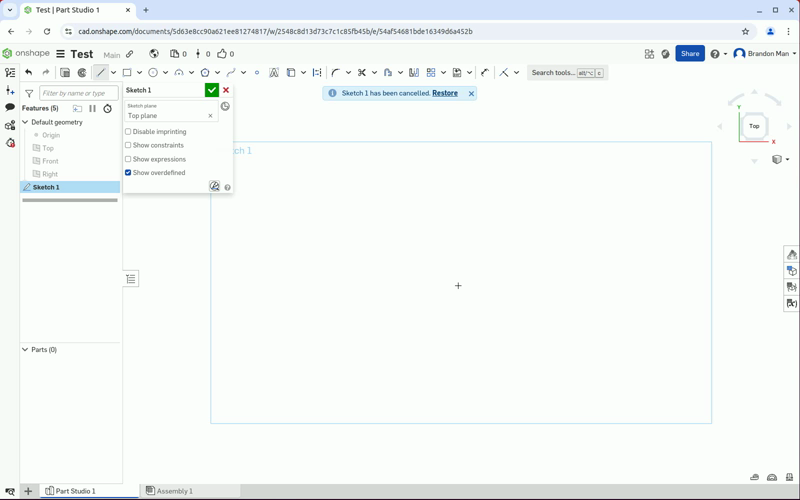
mouse_move(573, 285)
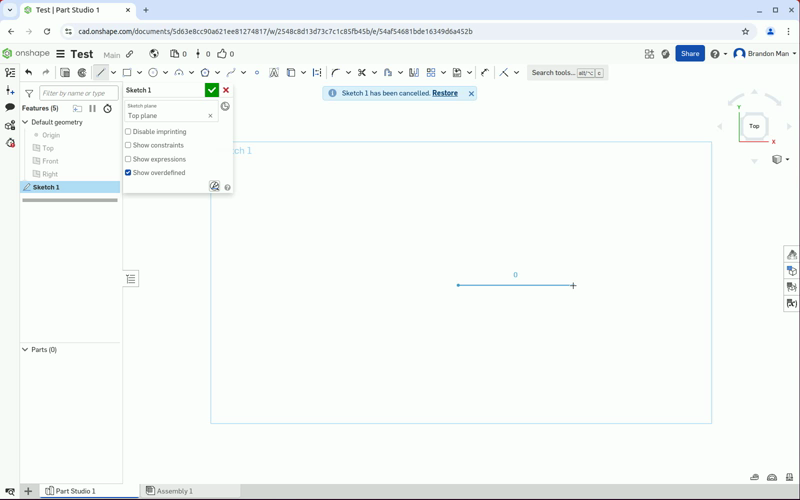
click(573, 285)
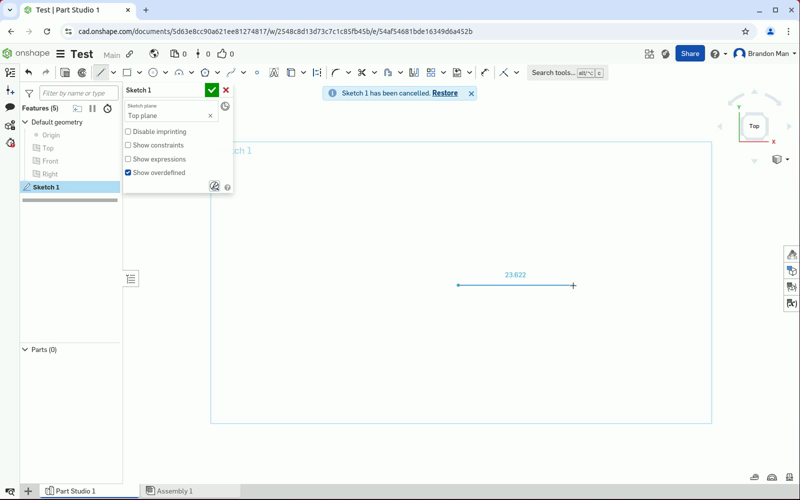
key_up(shift)
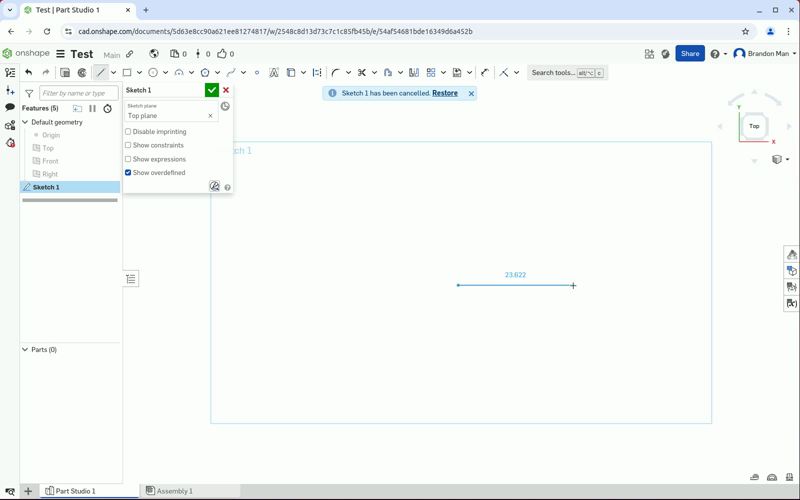
key_down(shift)
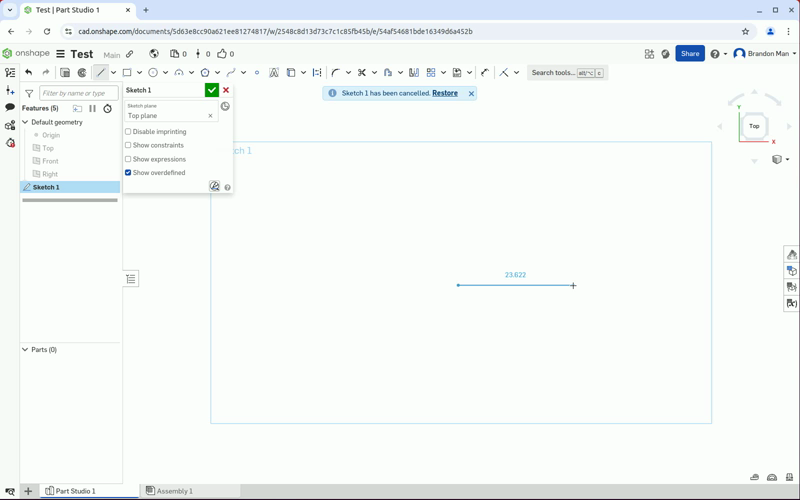
mouse_move(573, 175)
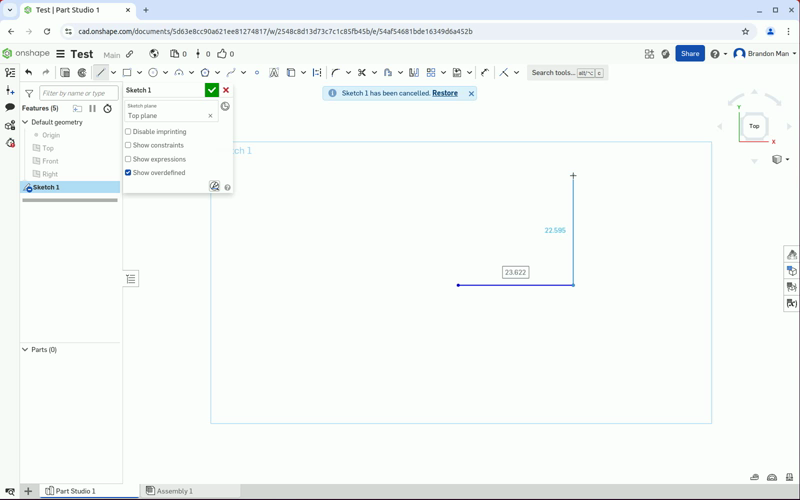
click(573, 175)
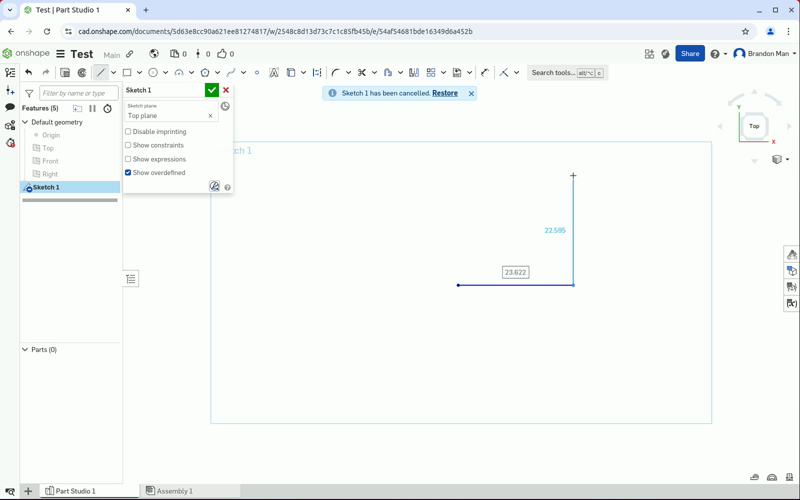
key_up(shift)
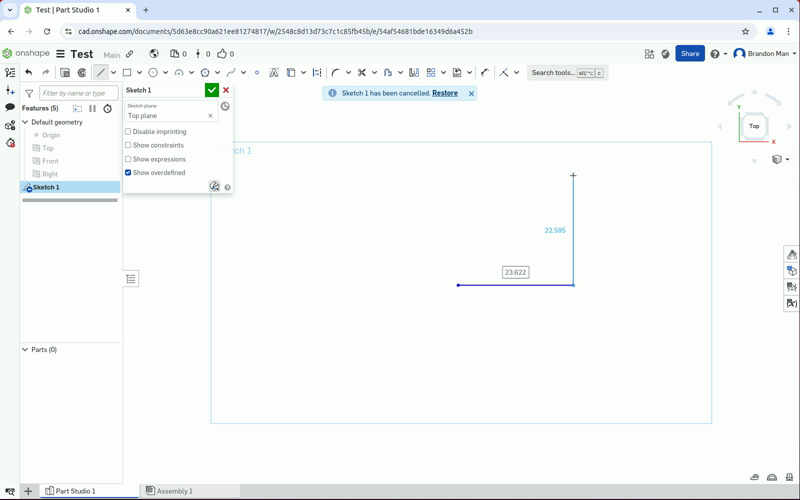
key_down(shift)
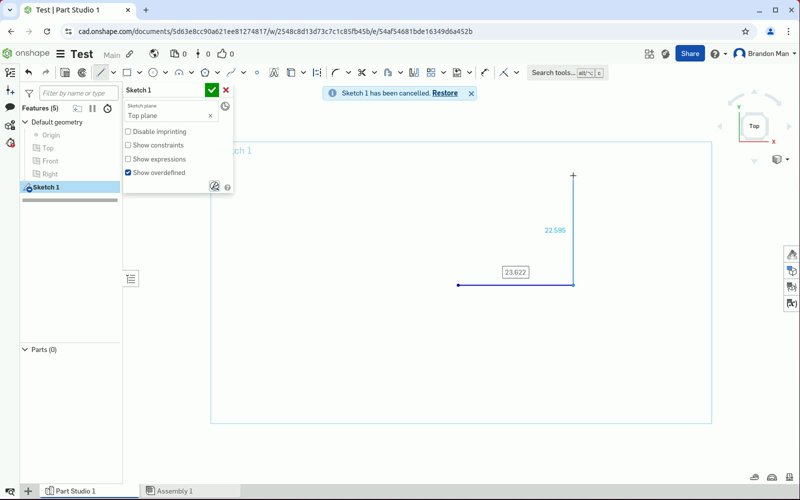
mouse_move(458, 175)
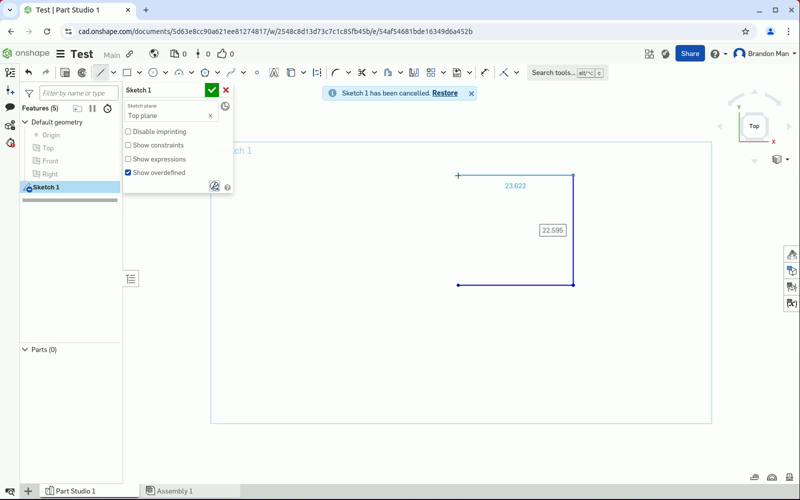
click(458, 175)
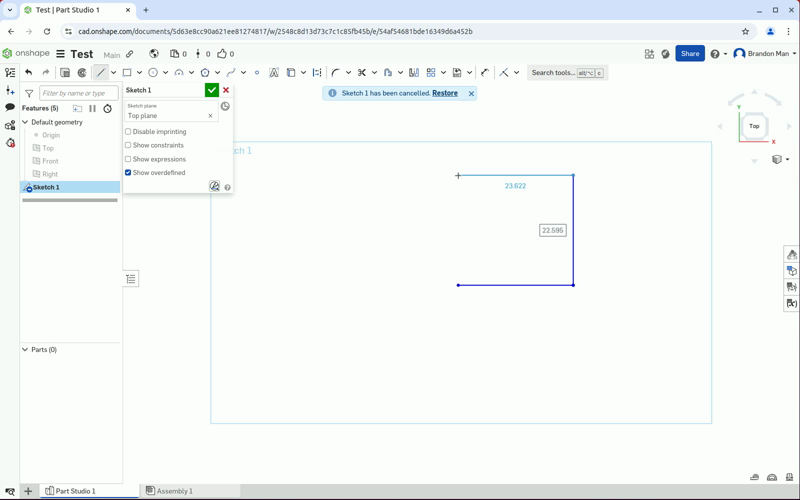
key_up(shift)
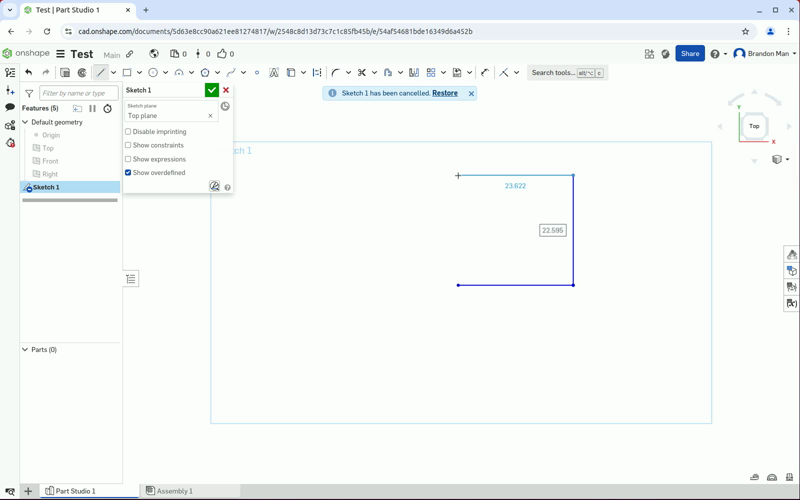
key_down(shift)
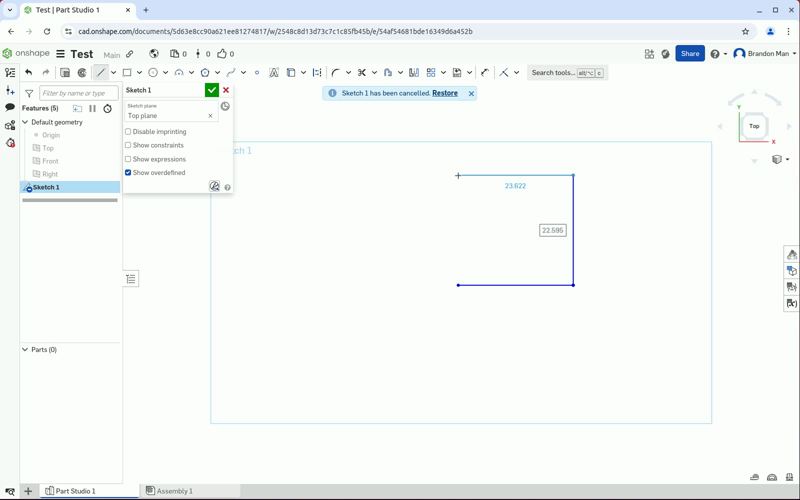
mouse_move(458, 285)
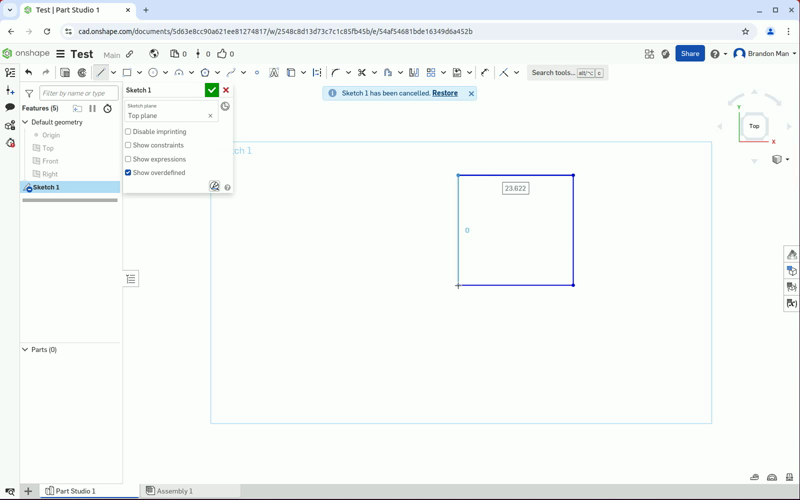
key_up(shift)
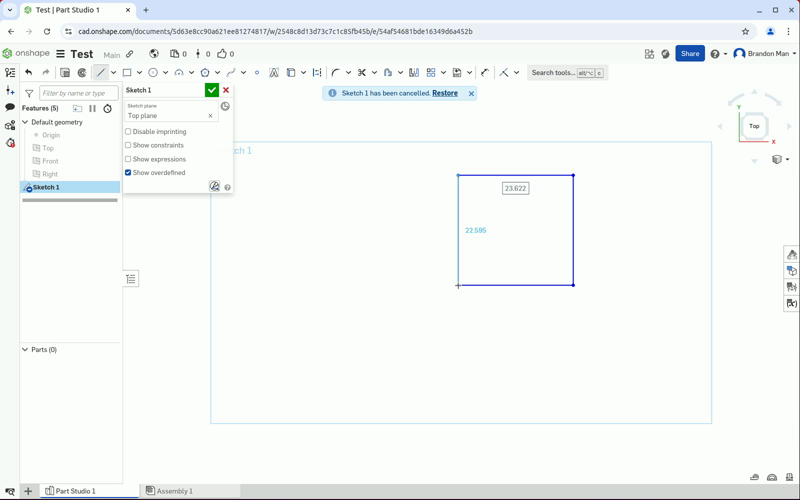
click(458, 285)
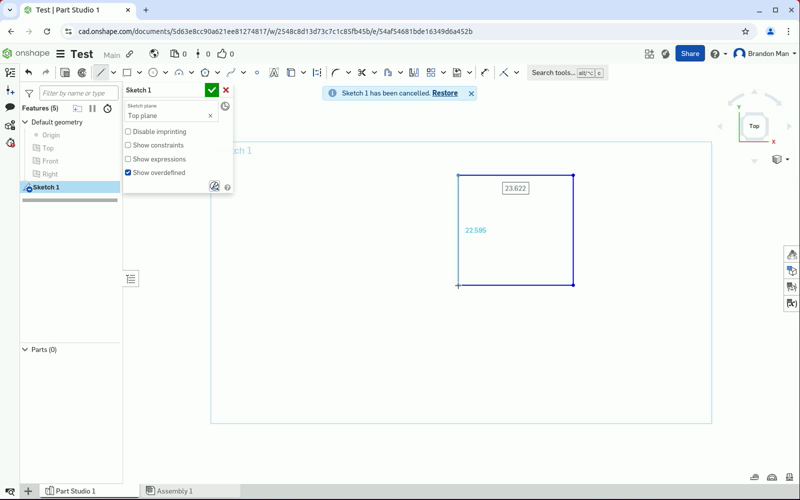
key(esc)
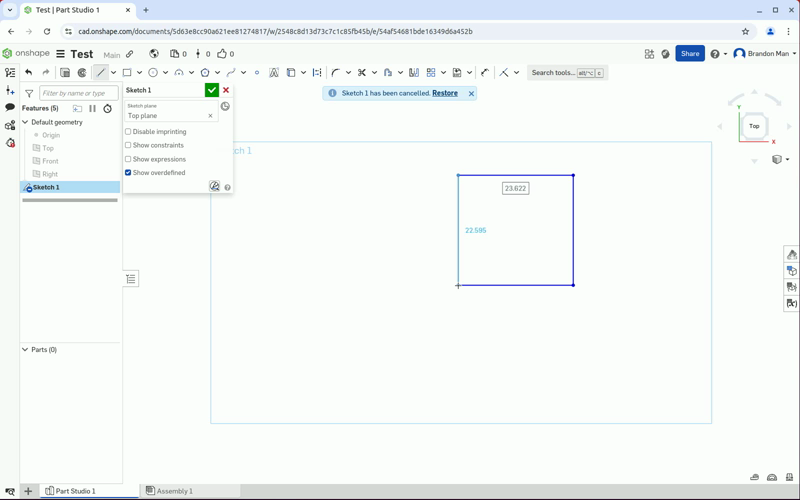
mouse_move(525, 248)
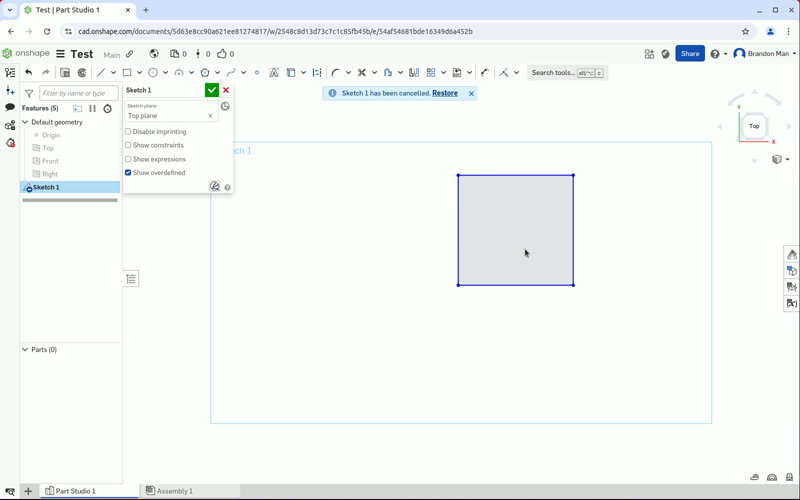
click(525, 248)
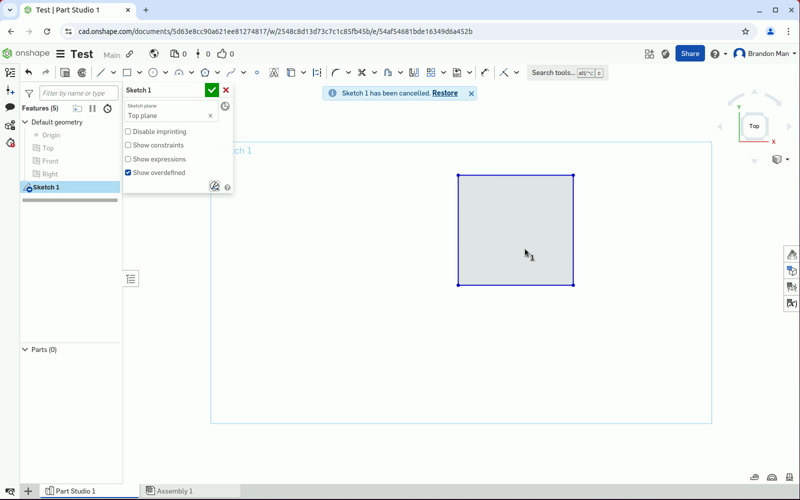
mouse_move(73, 352)
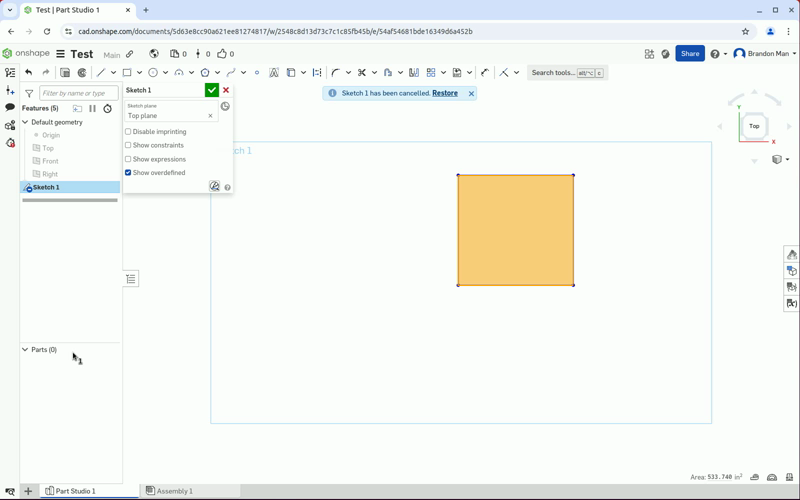
key(shift+y)
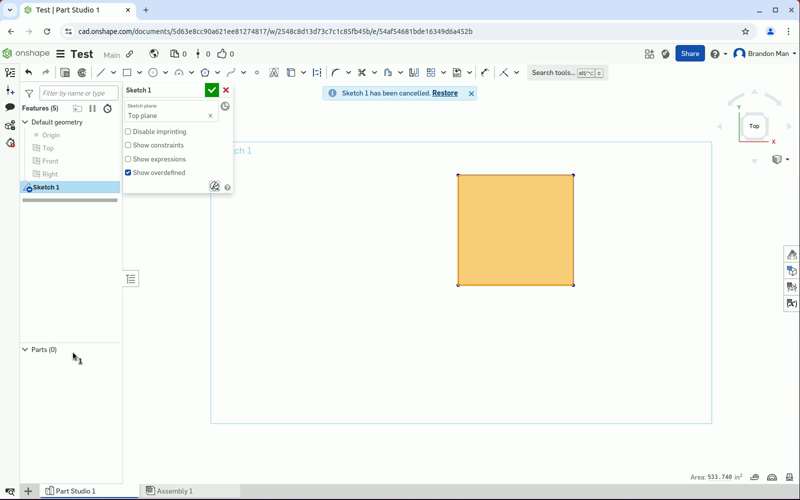
key(shift+e)
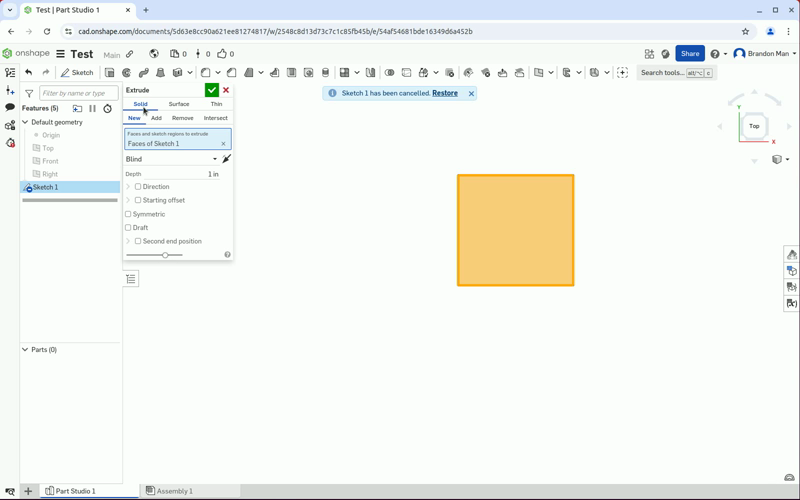
mouse_move(143, 106)
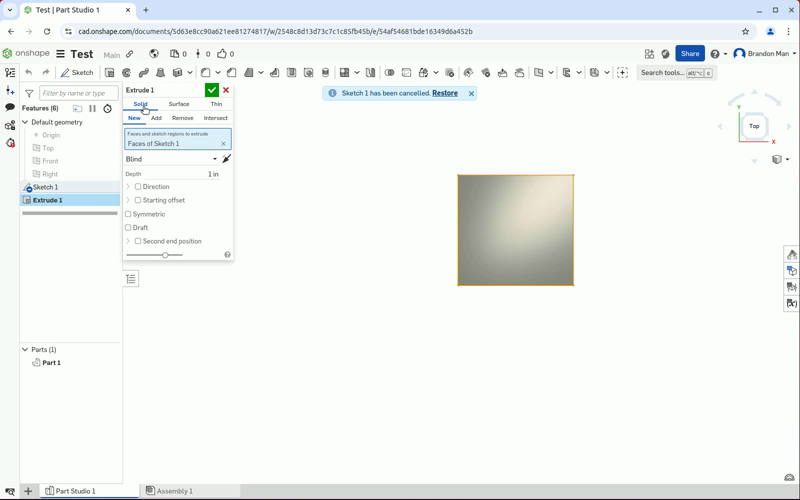
click(143, 106)
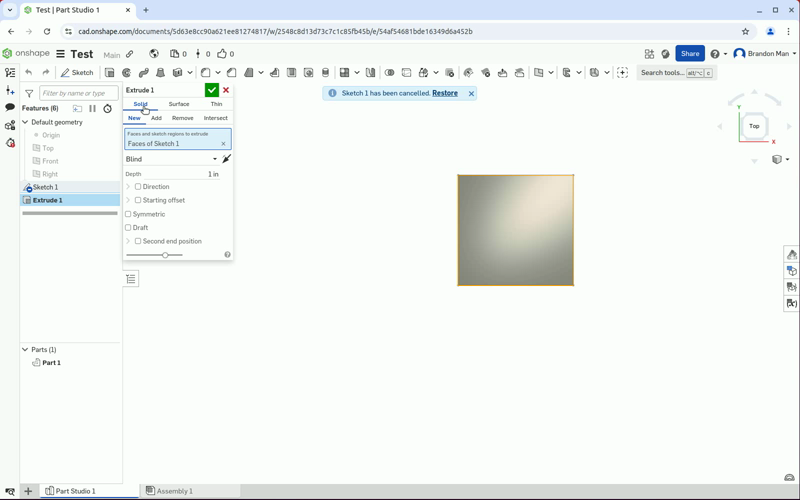
mouse_move(137, 120)
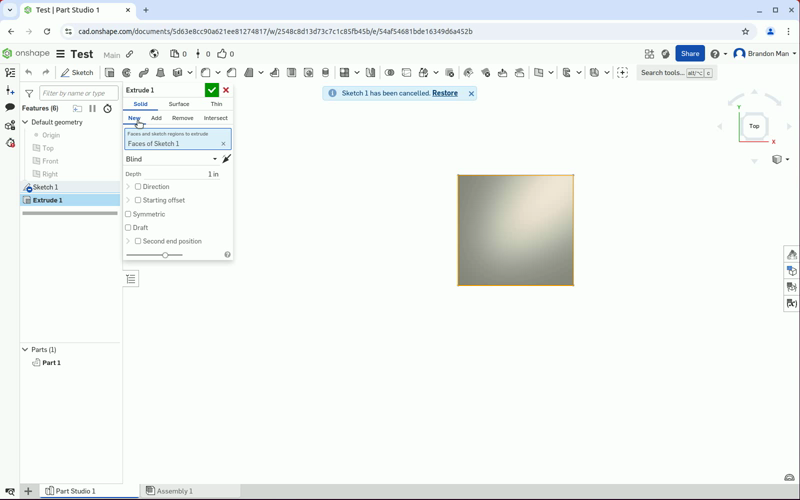
click(137, 120)
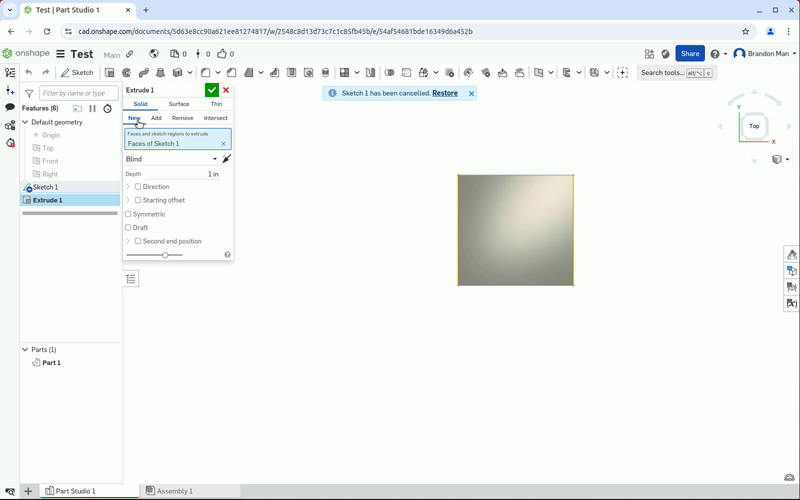
key(tab, 4)
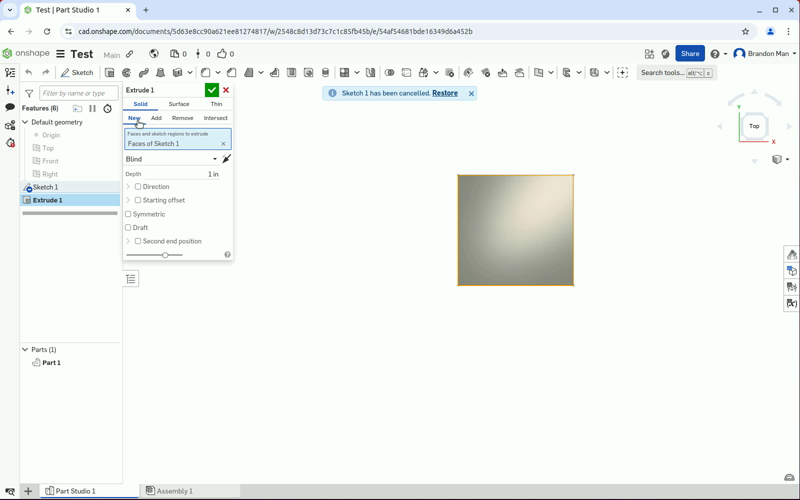
text(0.241)
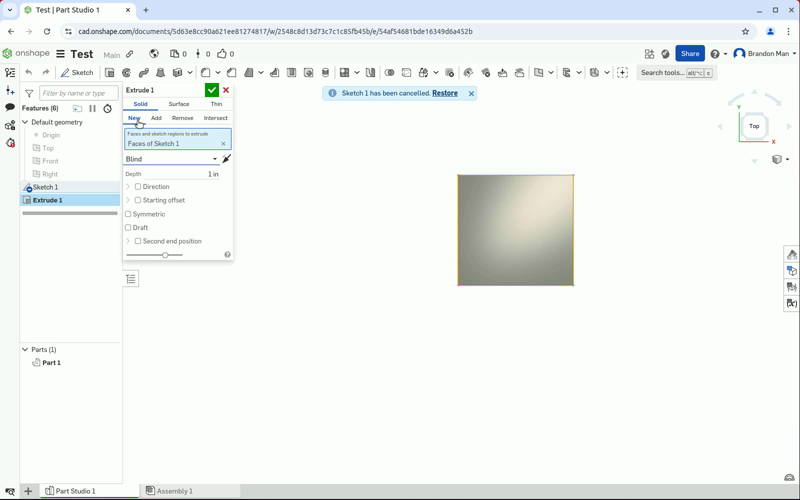
key(enter)
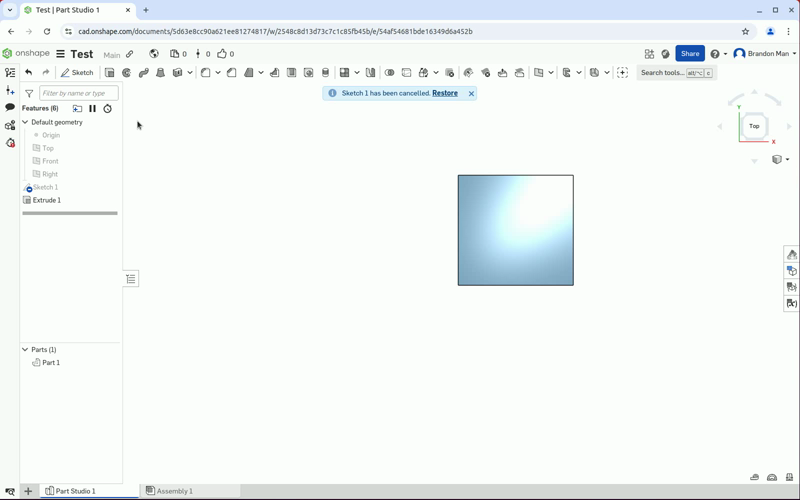
key(shift+h)
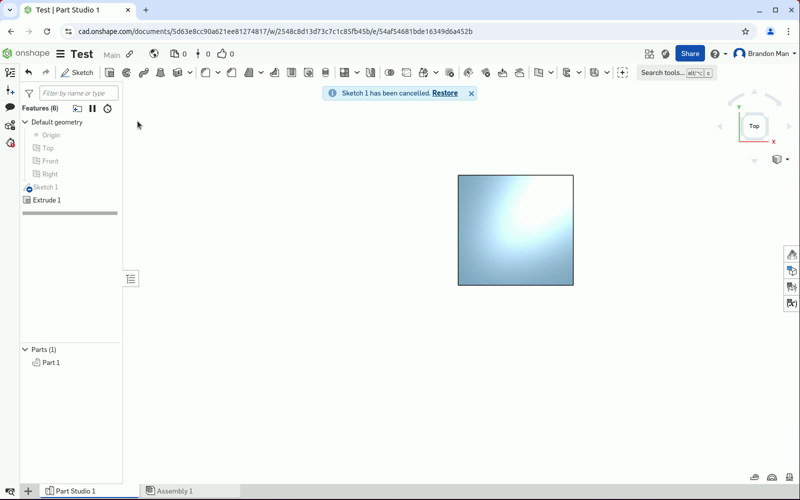
key(shift+h)
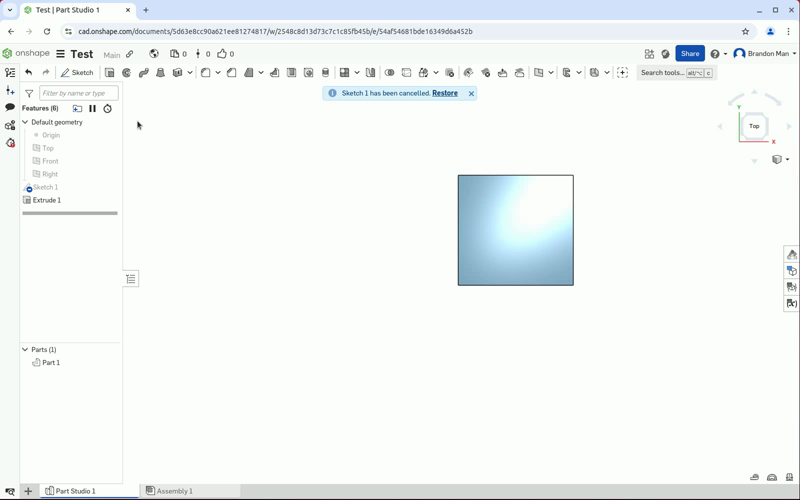
mouse_move(73, 189)
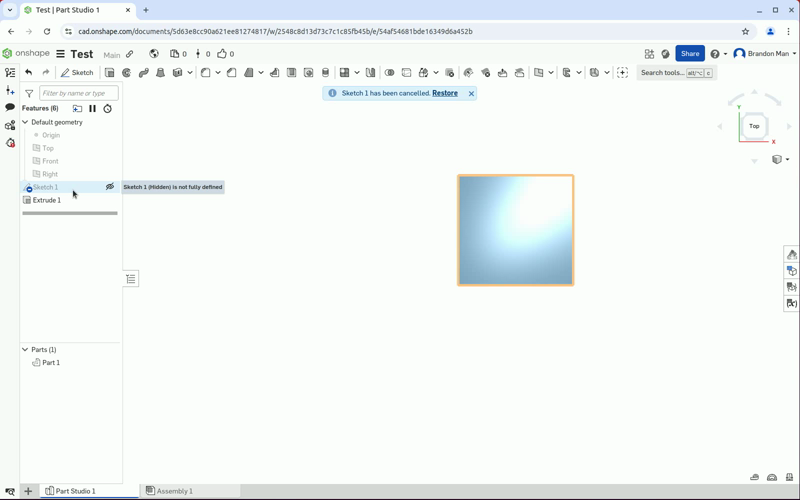
click(73, 189)
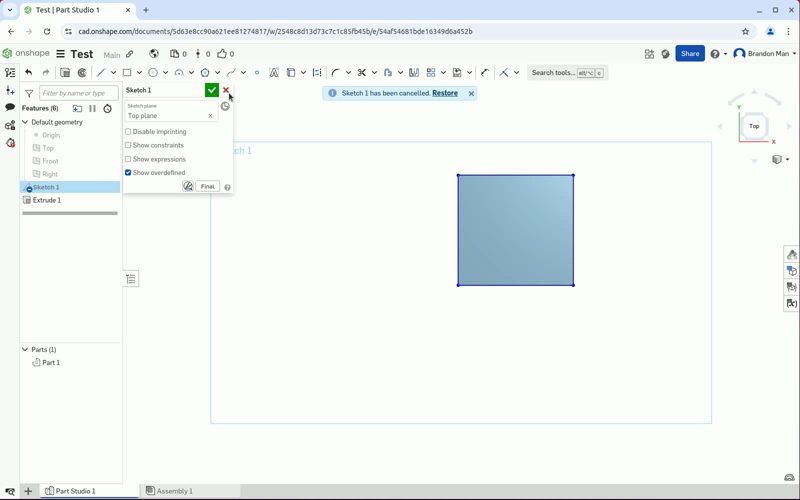
mouse_move(229, 92)
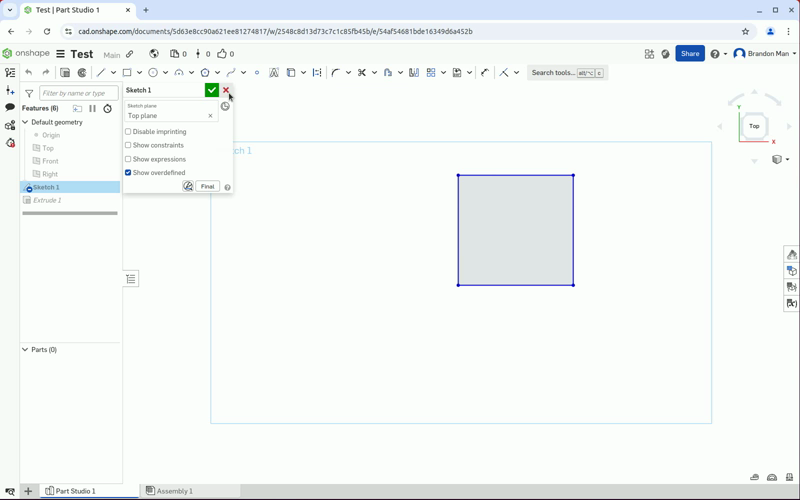
click(229, 92)
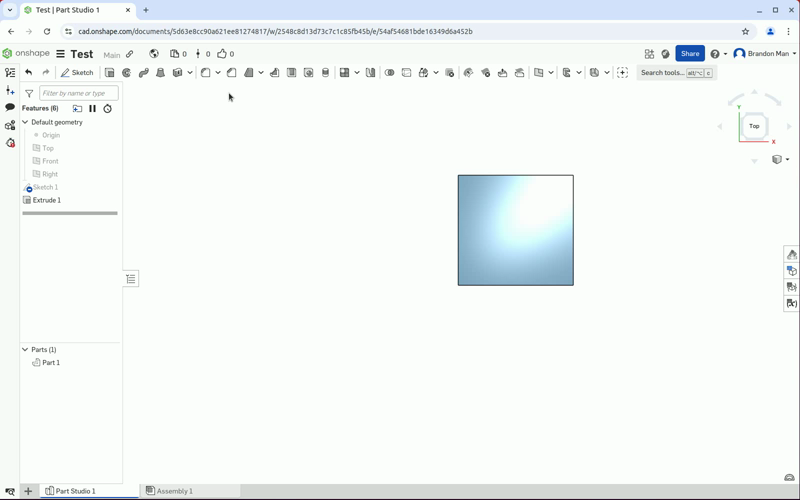
mouse_move(541, 75)
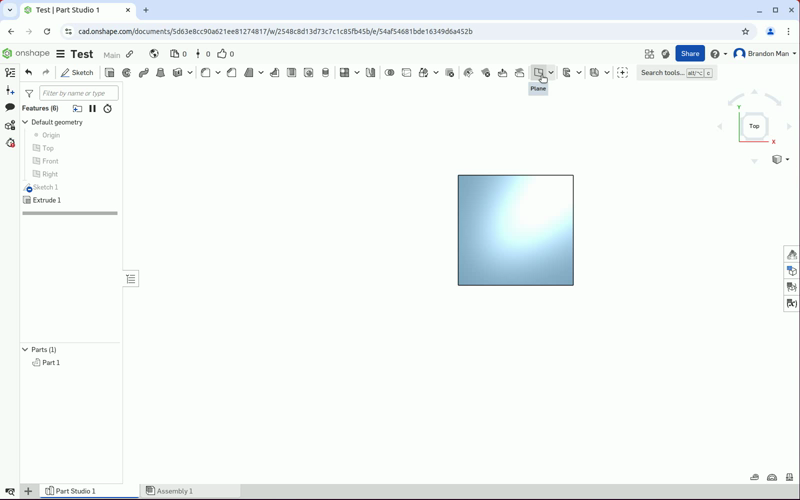
click(541, 75)
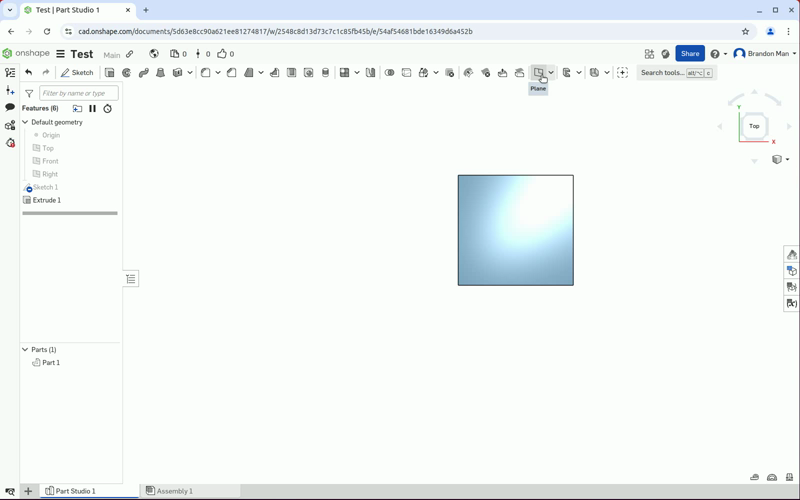
mouse_move(73, 150)
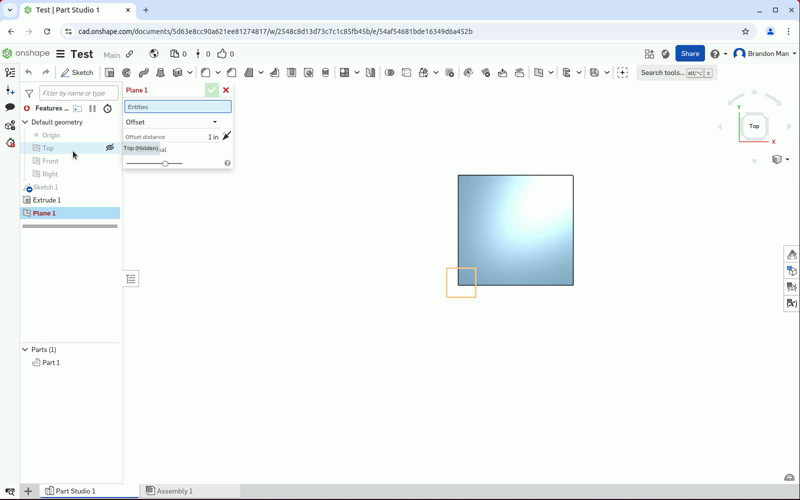
click(73, 150)
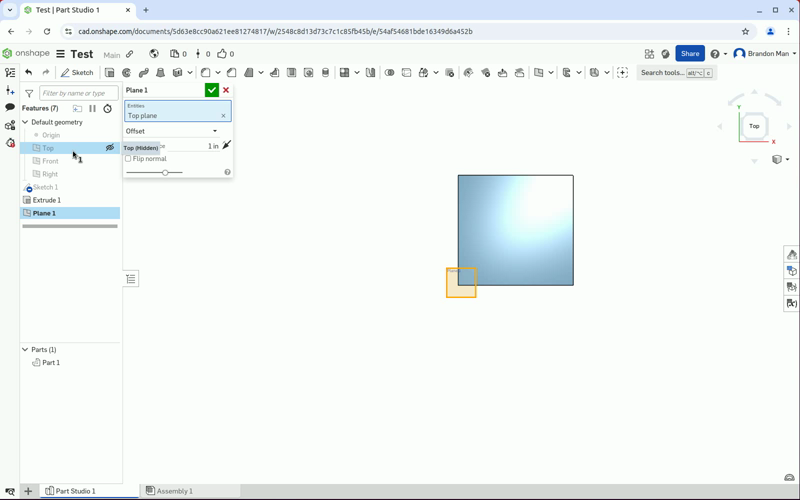
key(tab, 2)
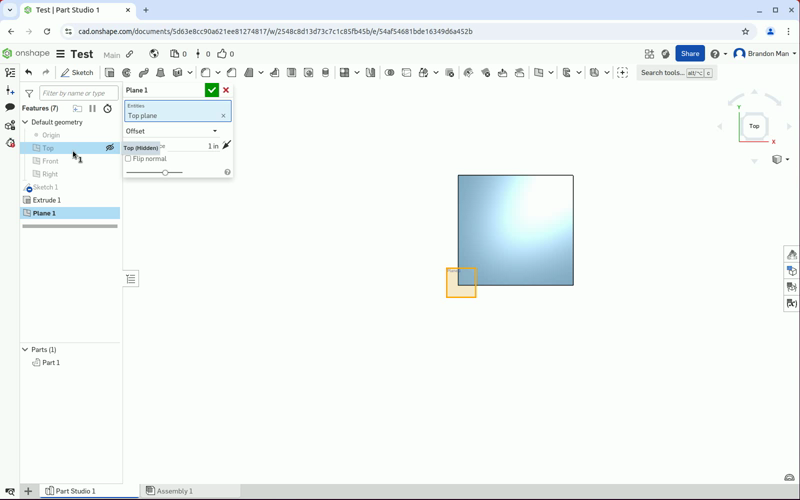
text(0.246)
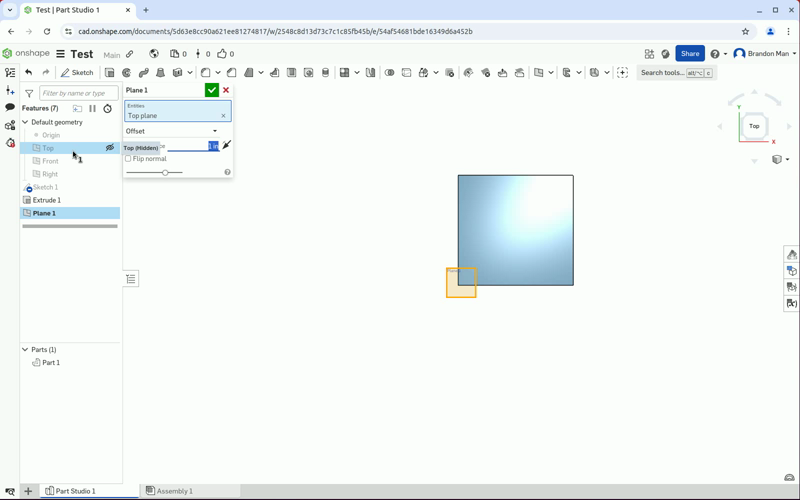
key(enter, 2)
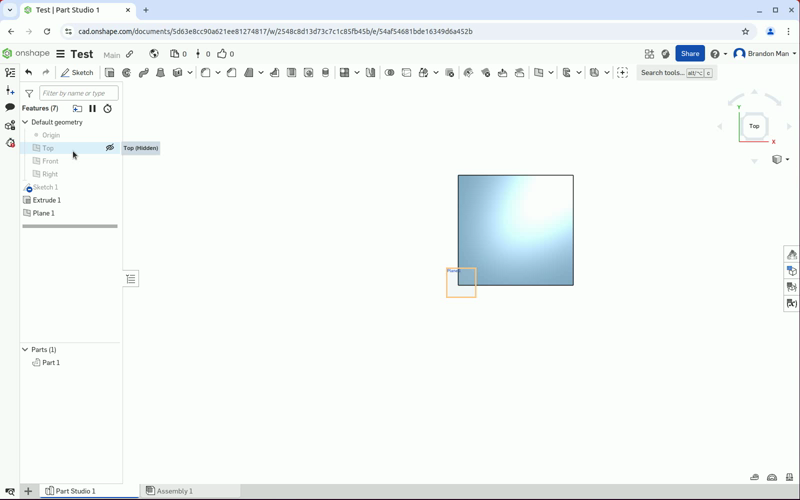
key(shift+s)
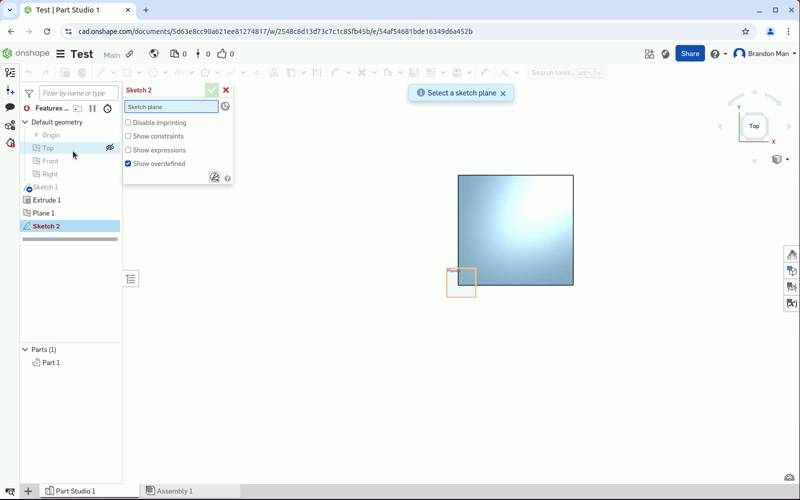
mouse_move(73, 215)
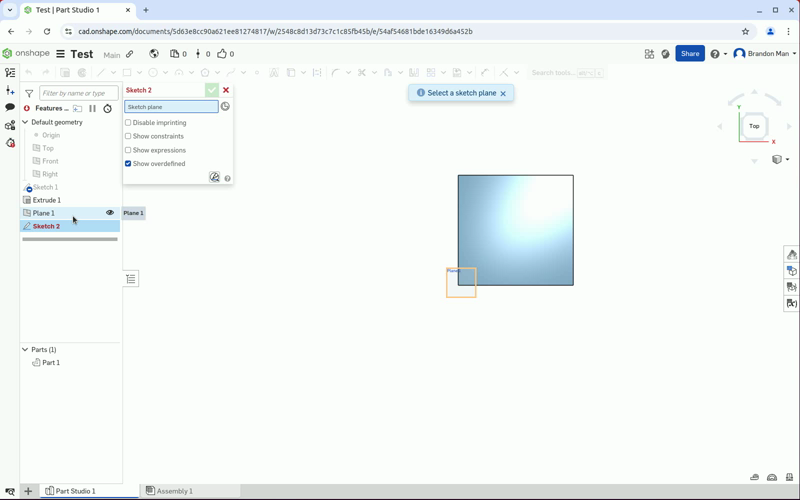
click(73, 215)
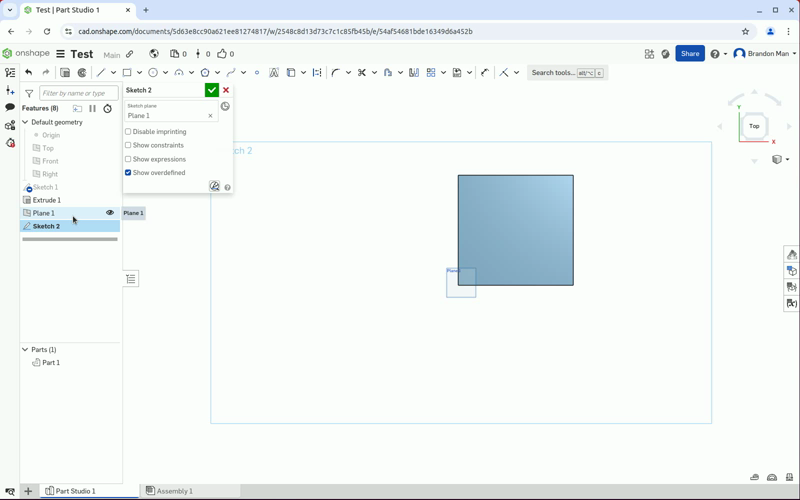
mouse_move(73, 352)
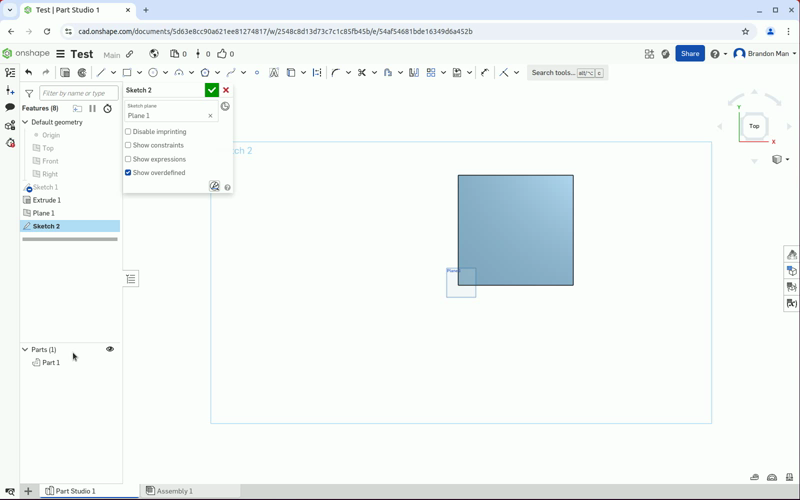
key(y)
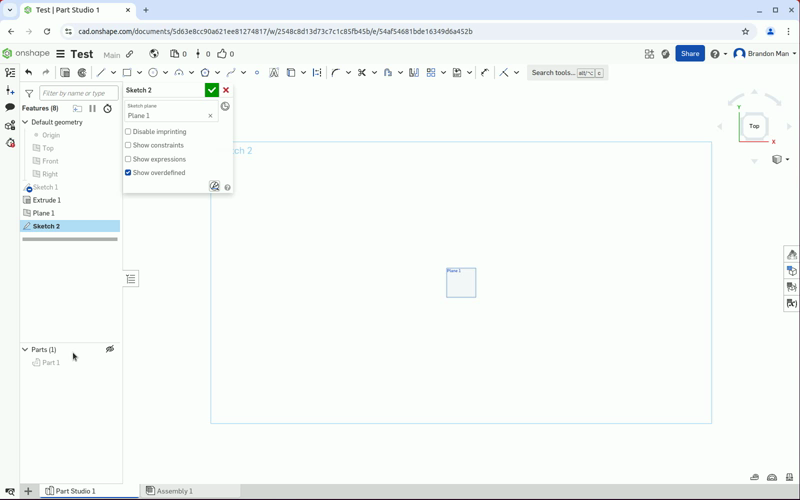
key(l)
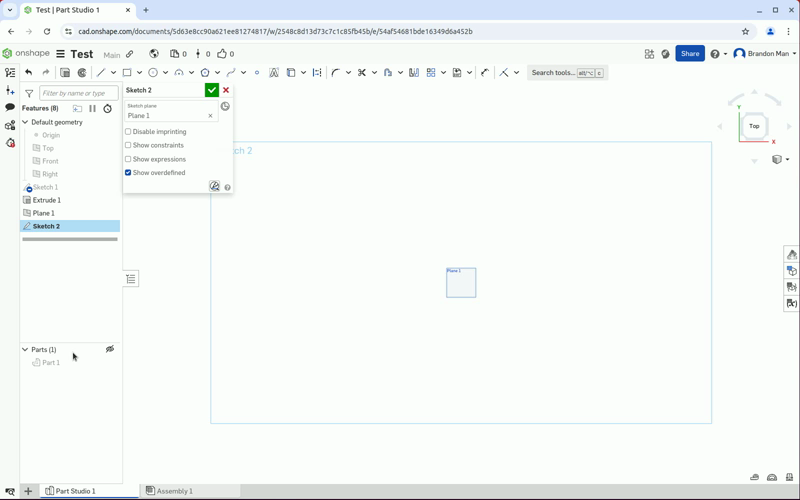
key_down(shift)
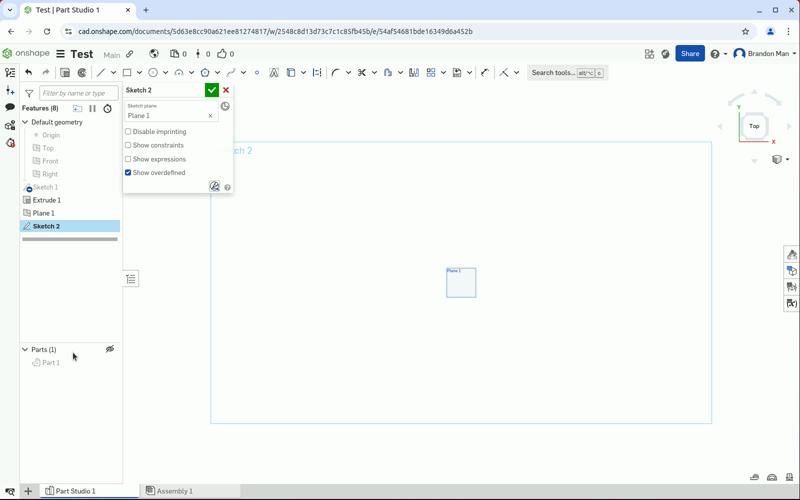
mouse_move(486, 285)
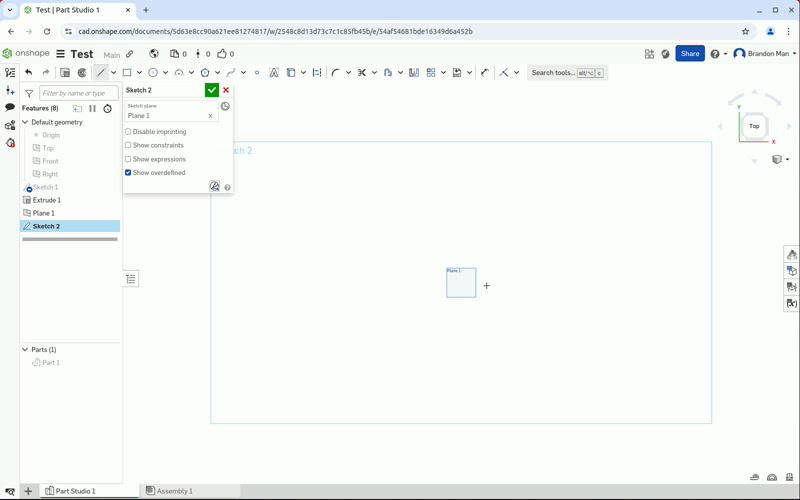
click(486, 285)
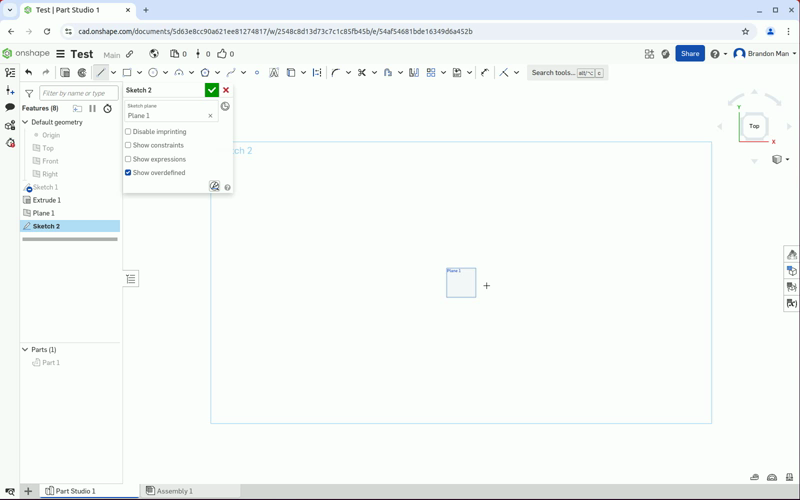
key_up(shift)
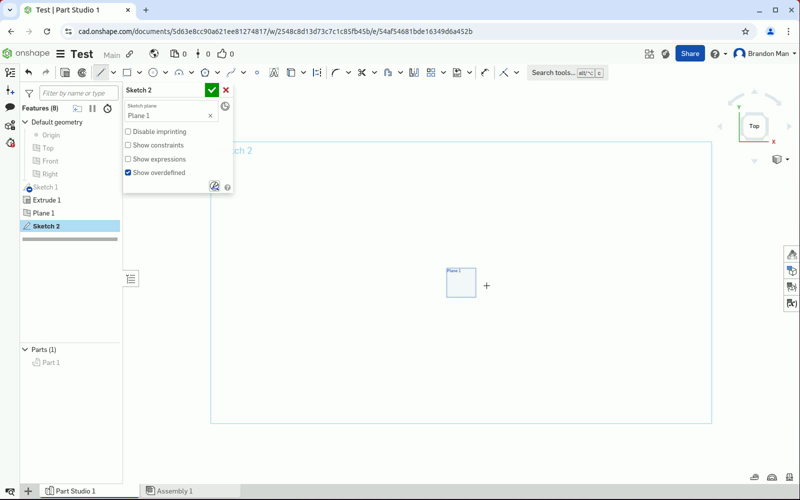
key_down(shift)
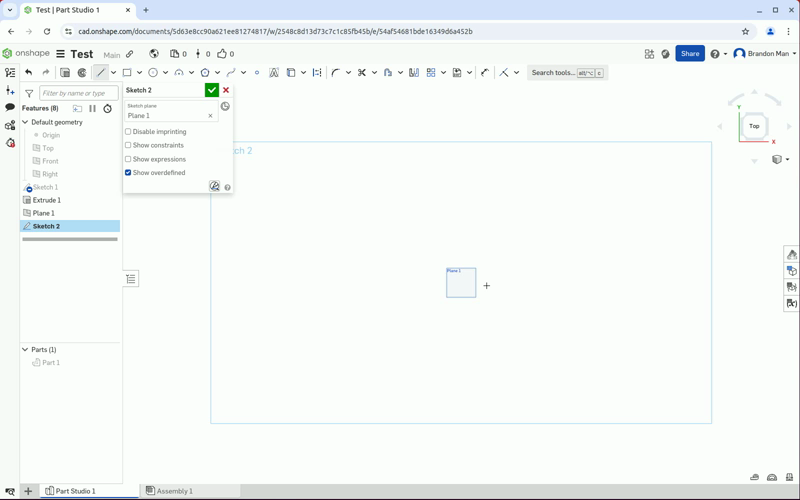
mouse_move(516, 285)
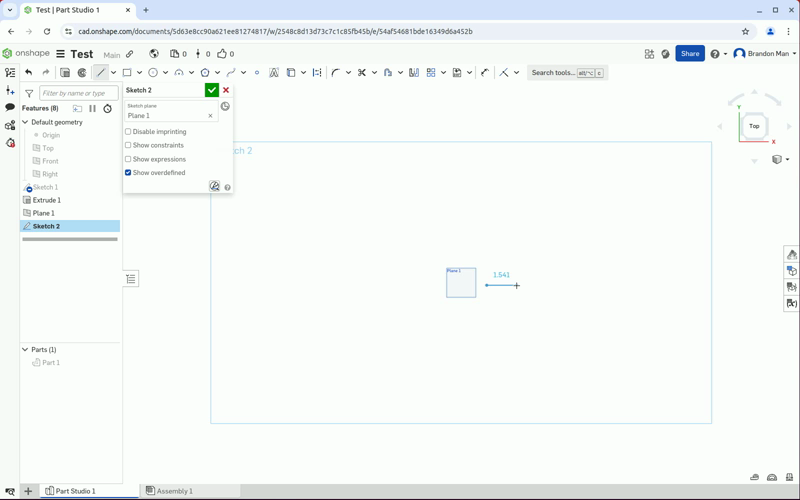
mouse_move(487, 285)
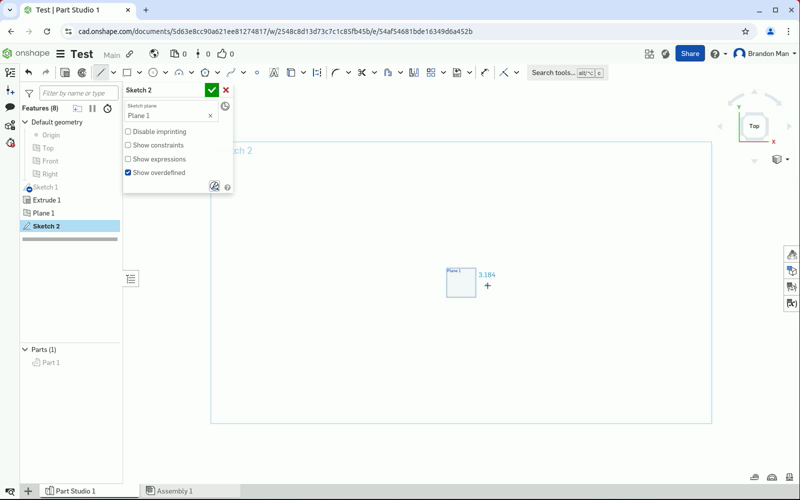
scroll(6)
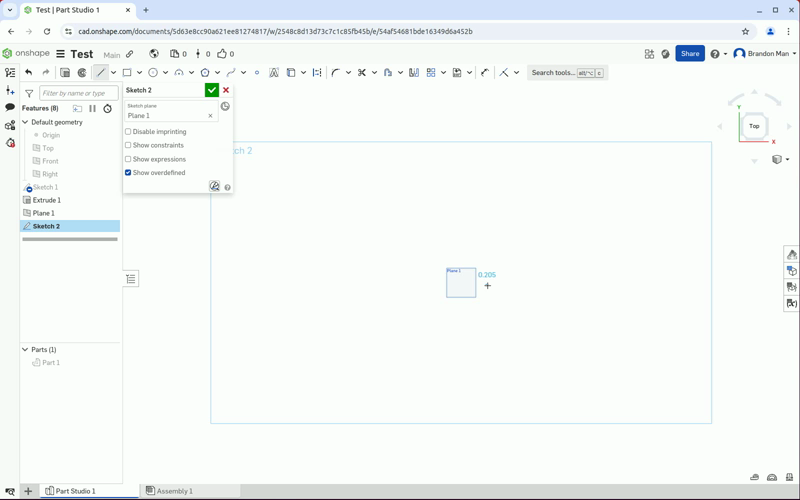
scroll(6)
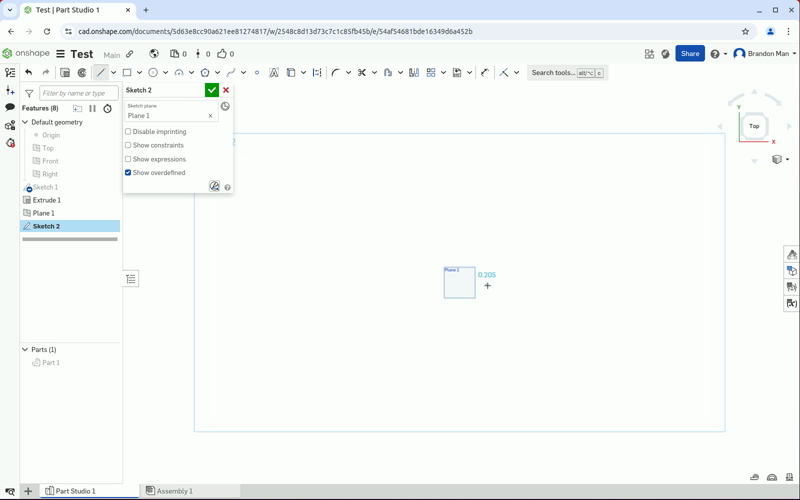
scroll(6)
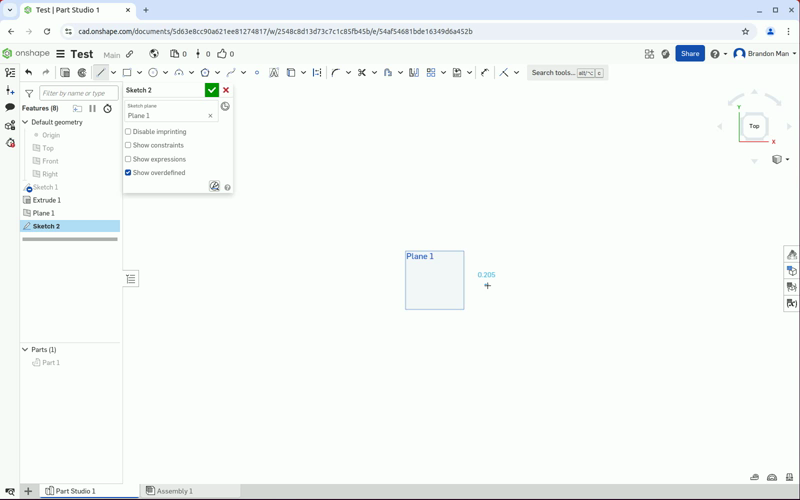
scroll(6)
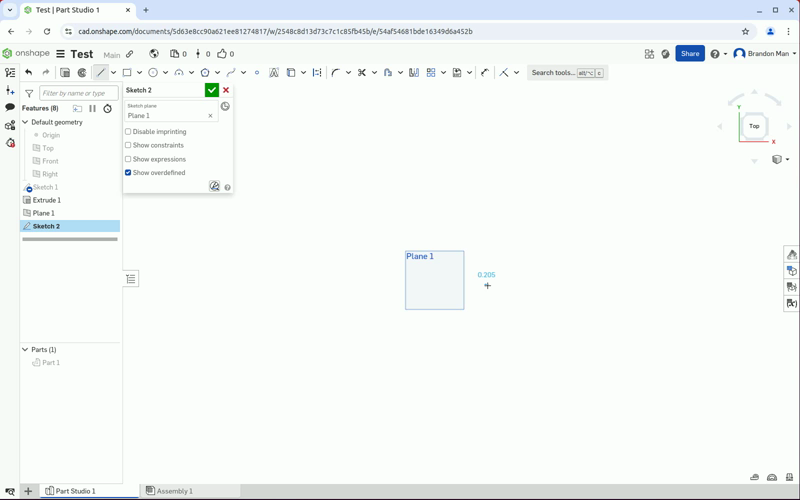
scroll(6)
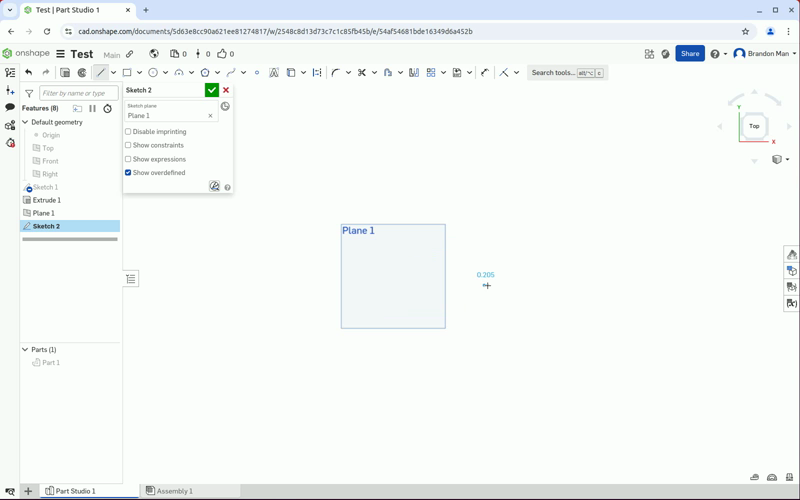
scroll(6)
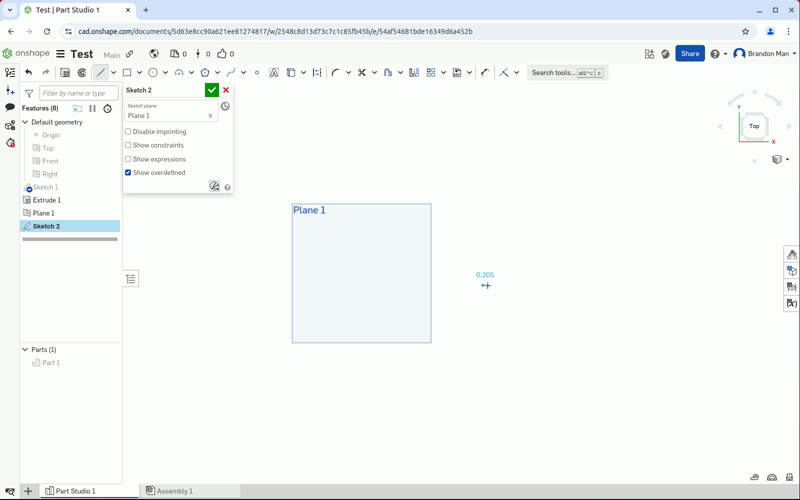
scroll(6)
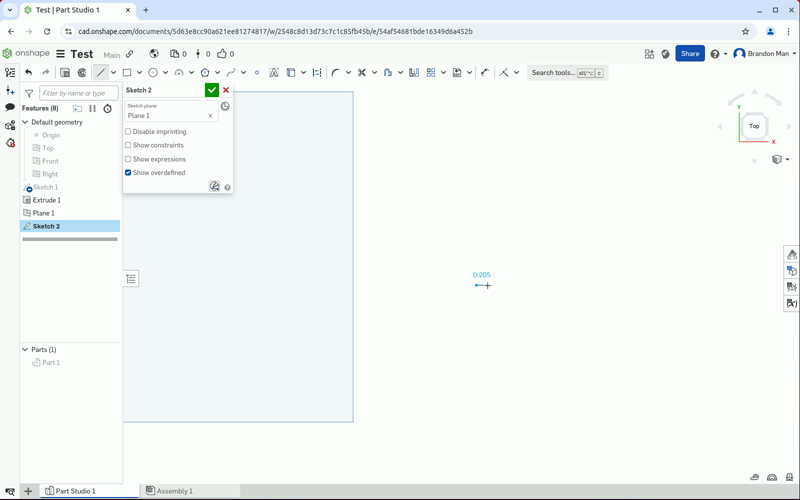
click(487, 285)
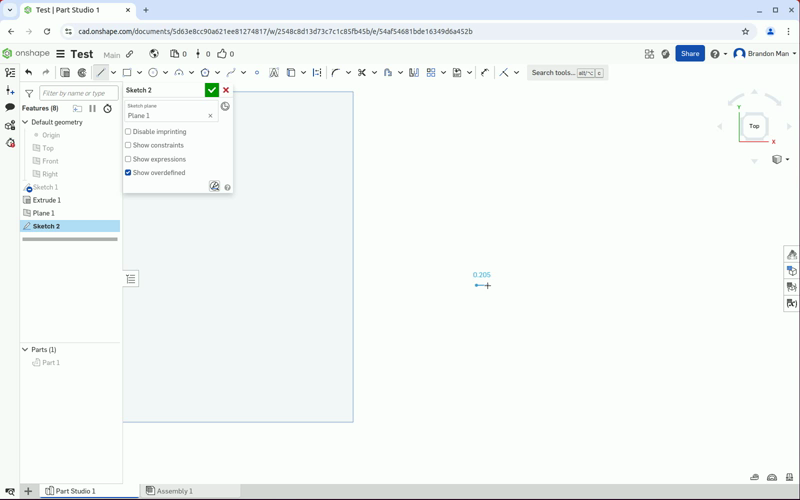
scroll(-6)
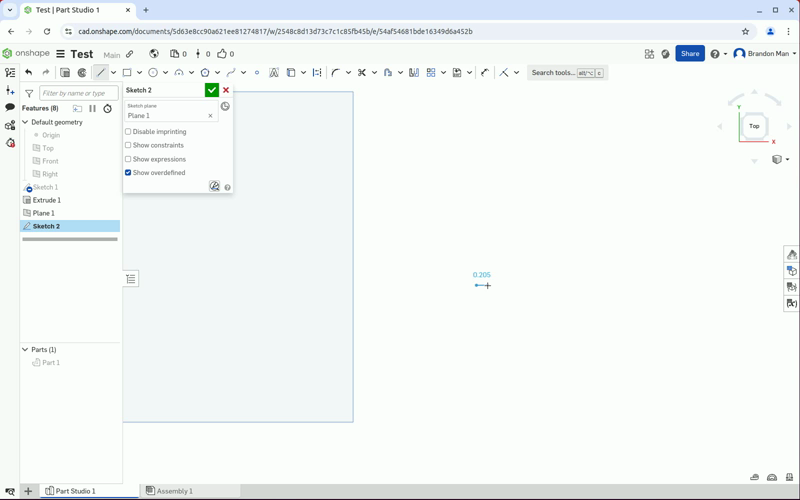
scroll(-6)
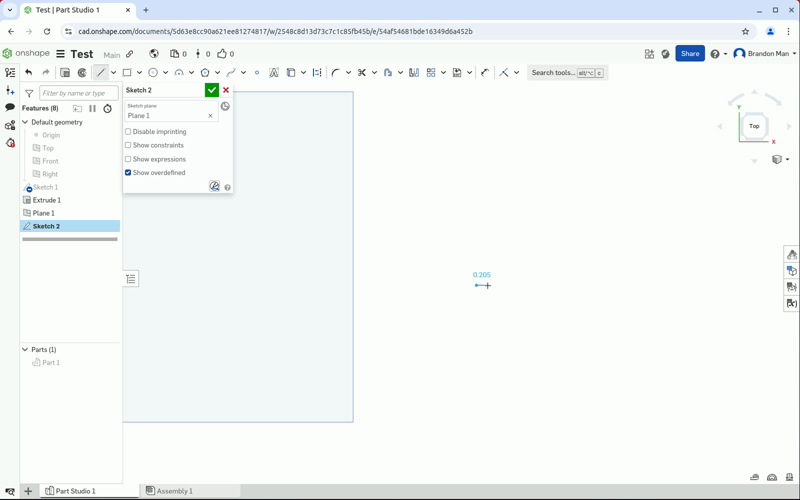
scroll(-6)
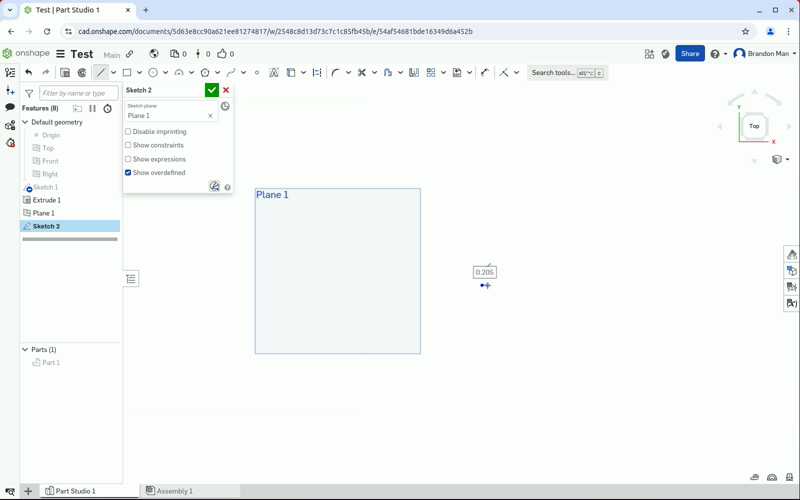
scroll(-6)
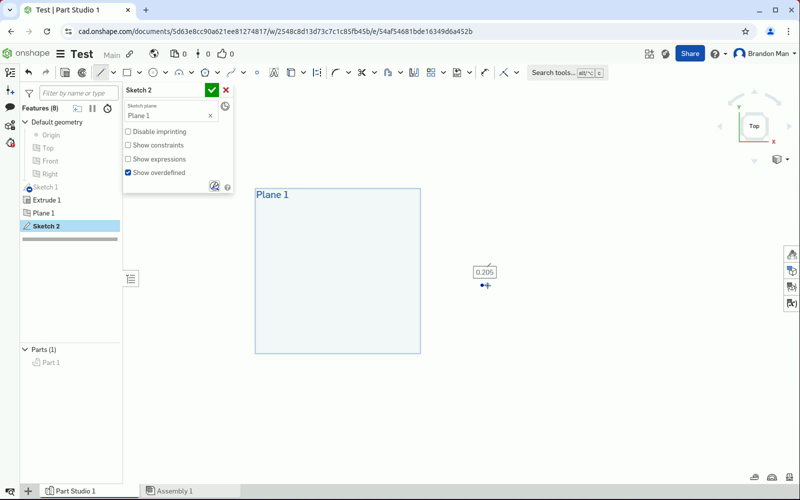
scroll(-6)
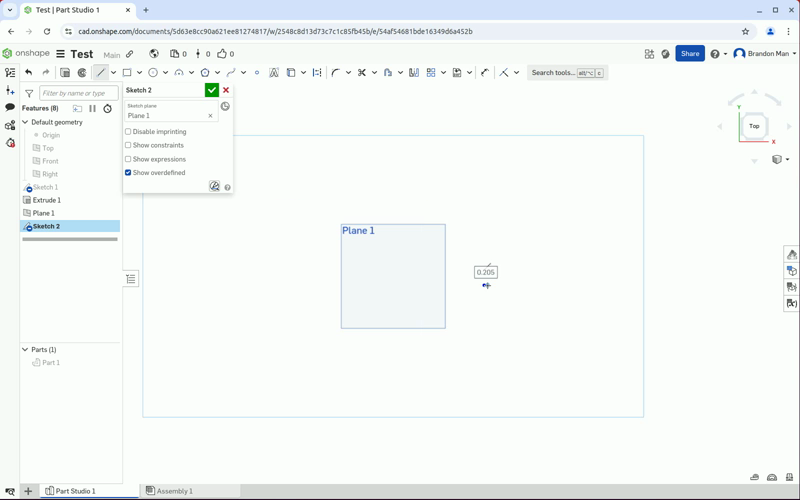
scroll(-6)
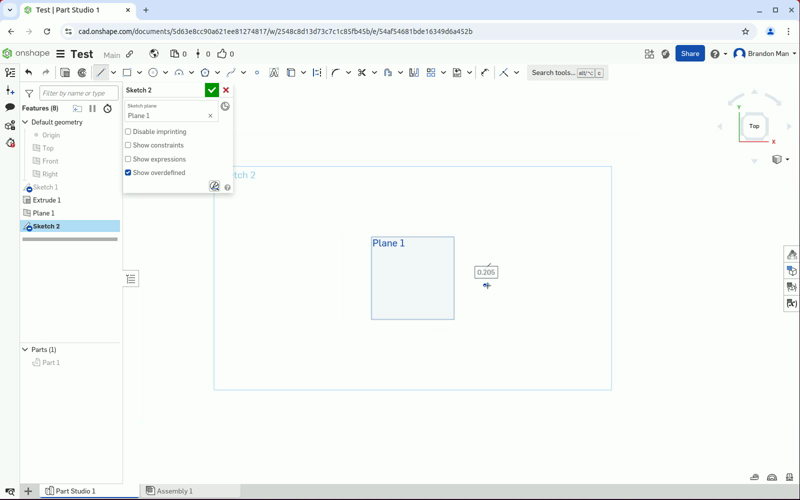
scroll(-6)
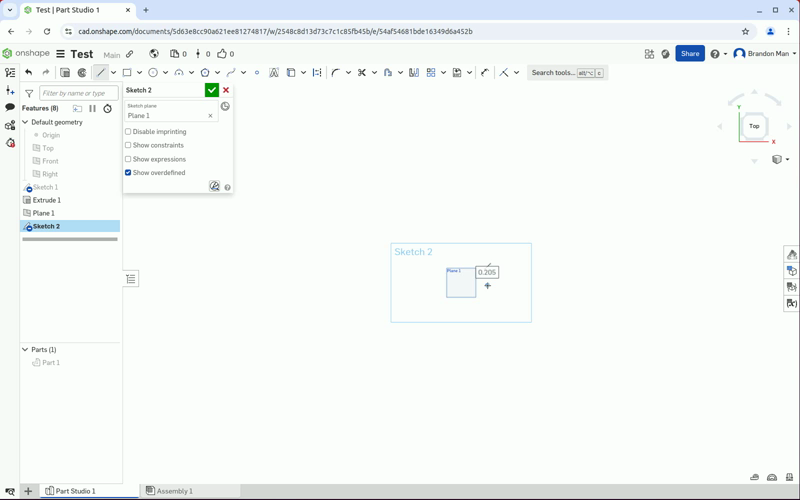
key_up(shift)
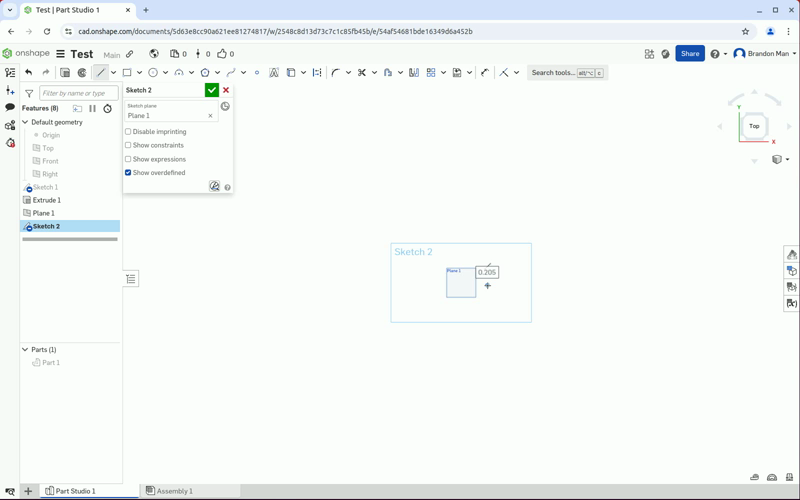
key_down(shift)
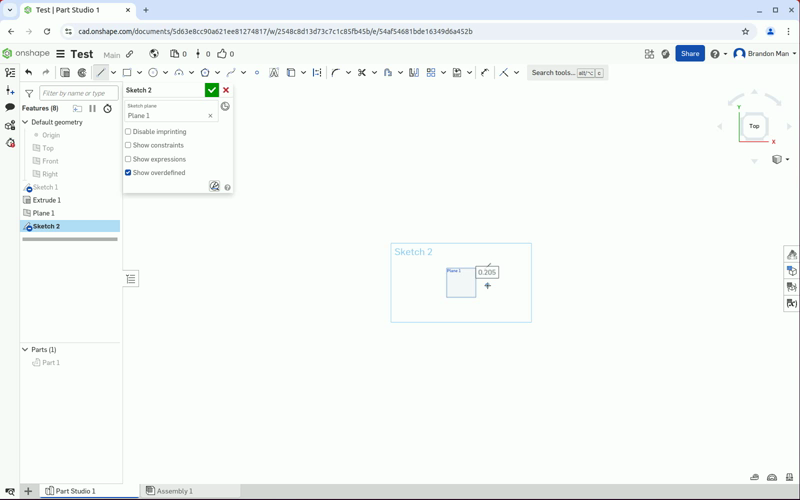
mouse_move(487, 176)
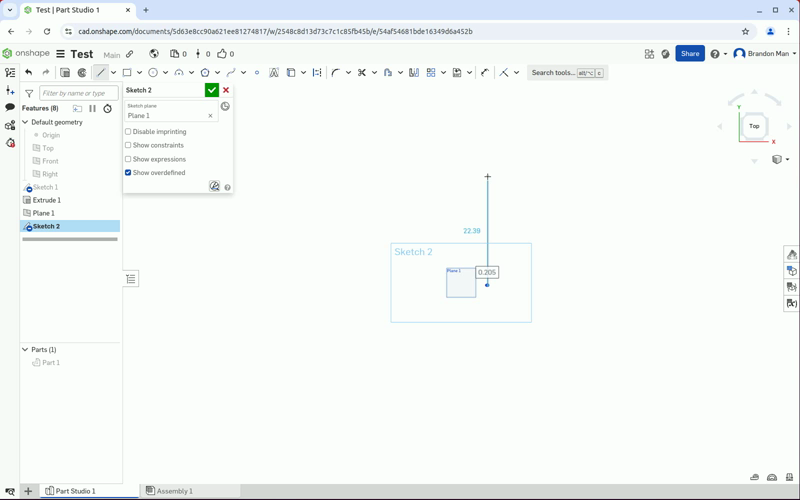
click(487, 176)
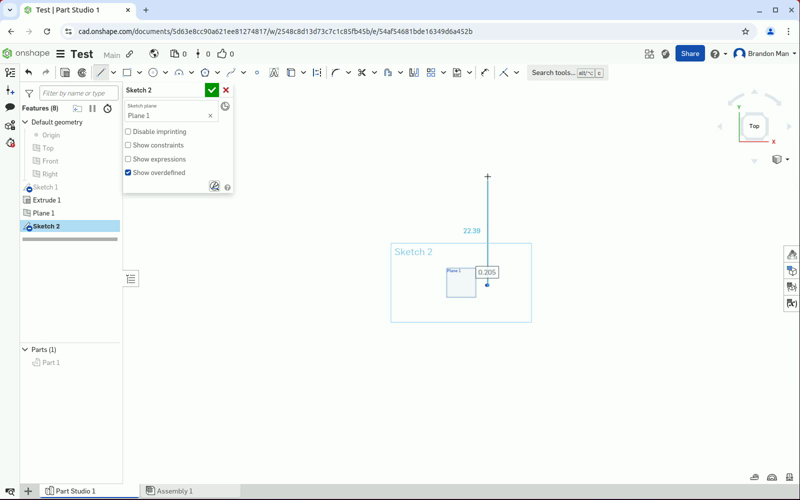
key_up(shift)
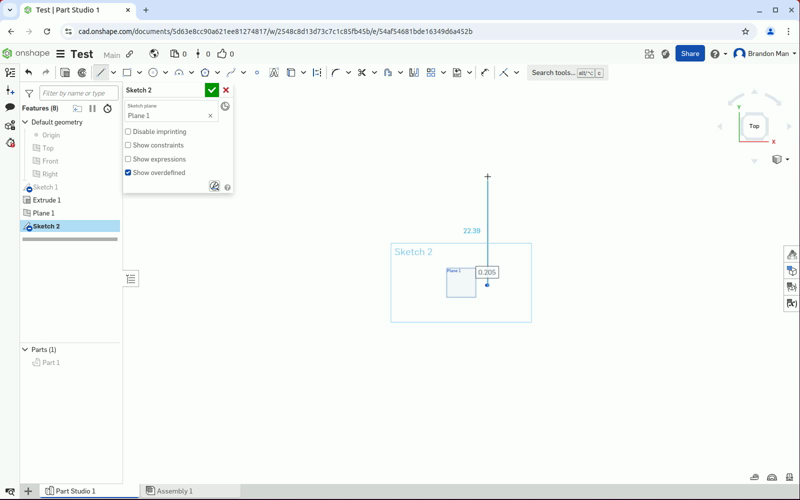
key_down(shift)
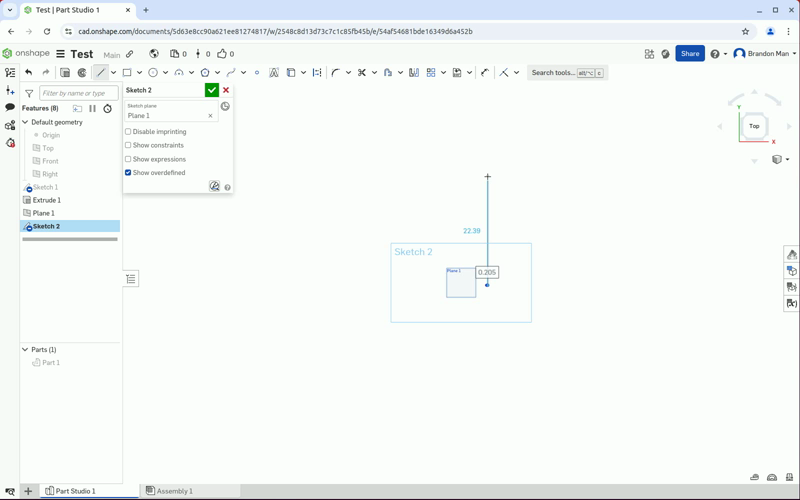
mouse_move(517, 176)
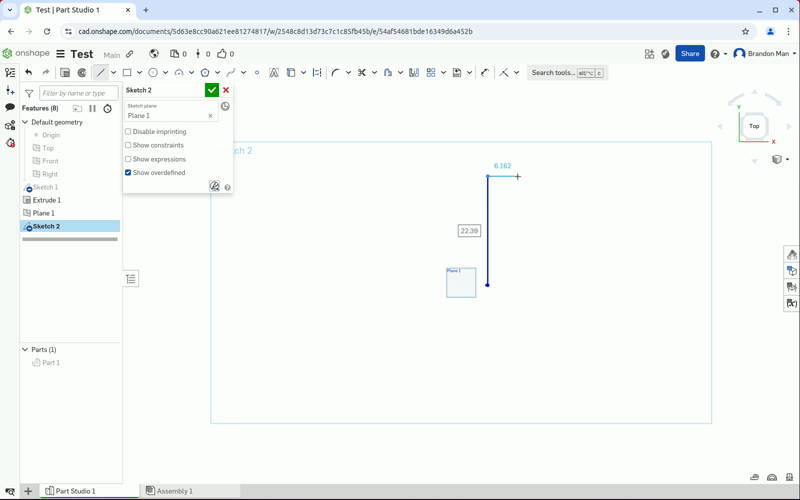
mouse_move(486, 176)
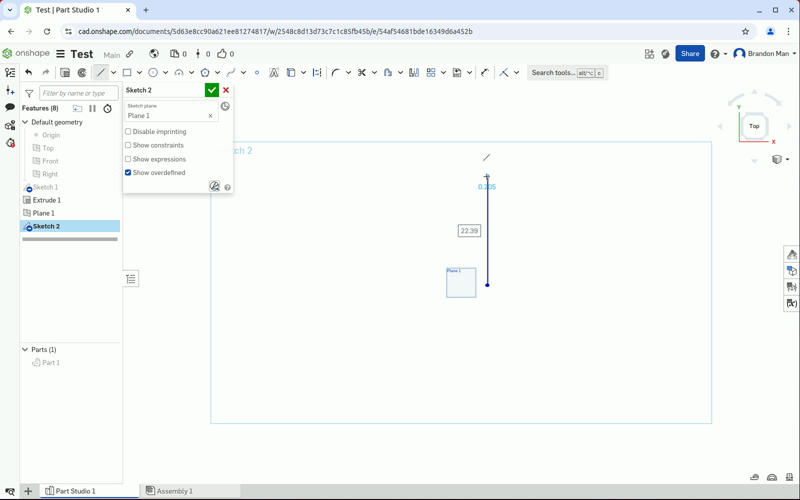
scroll(6)
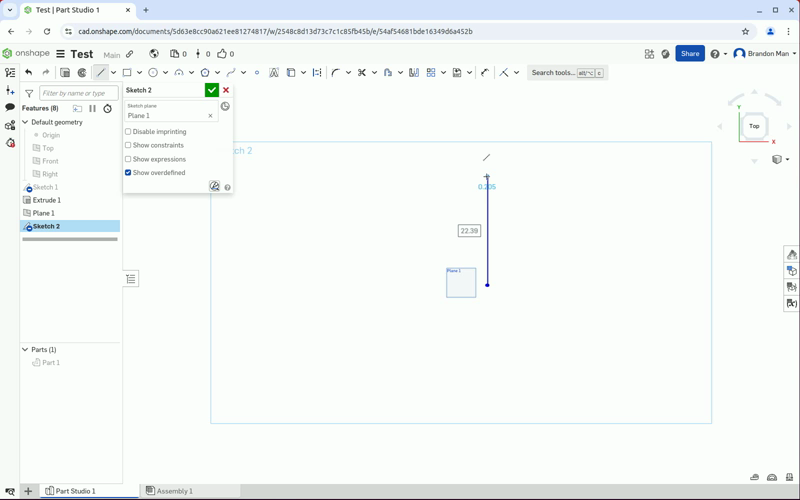
scroll(6)
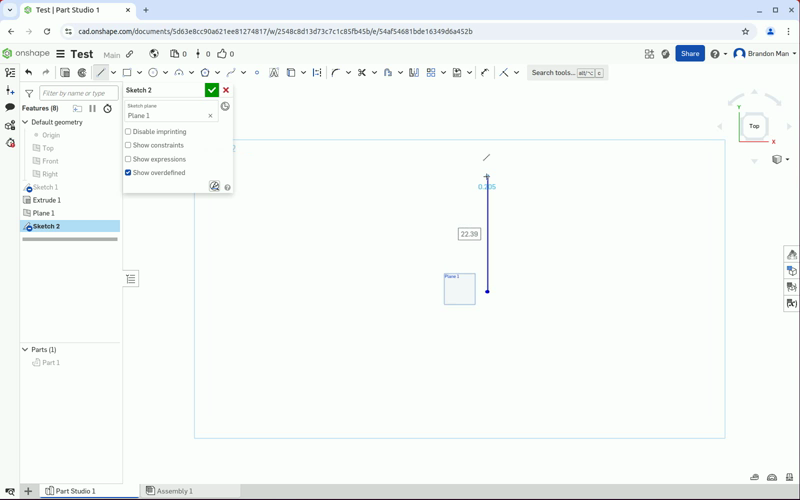
scroll(6)
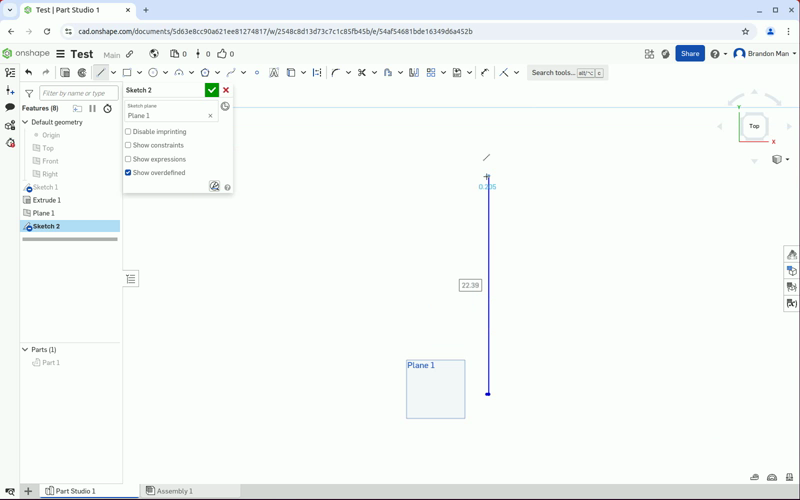
scroll(6)
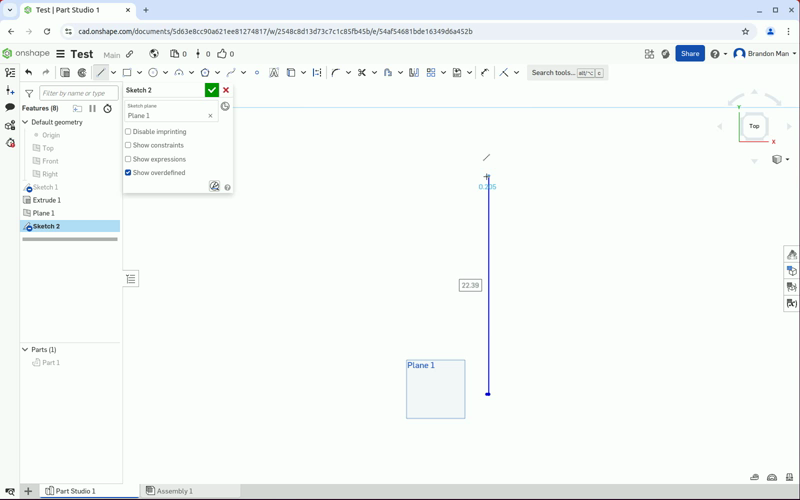
scroll(6)
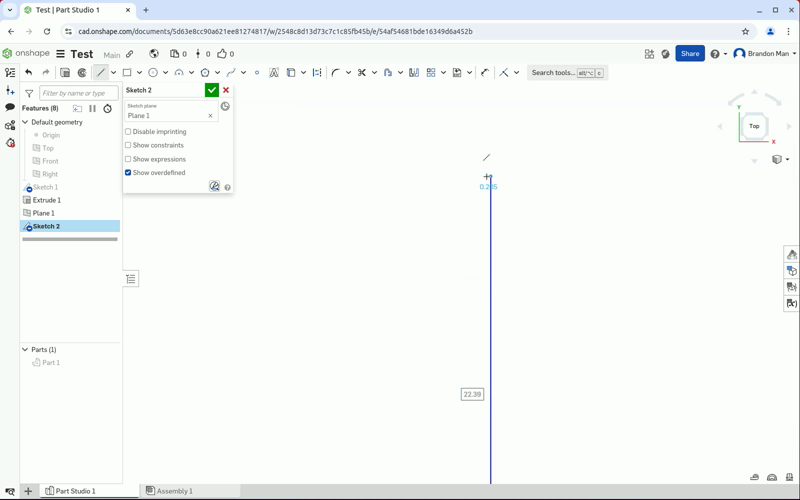
scroll(6)
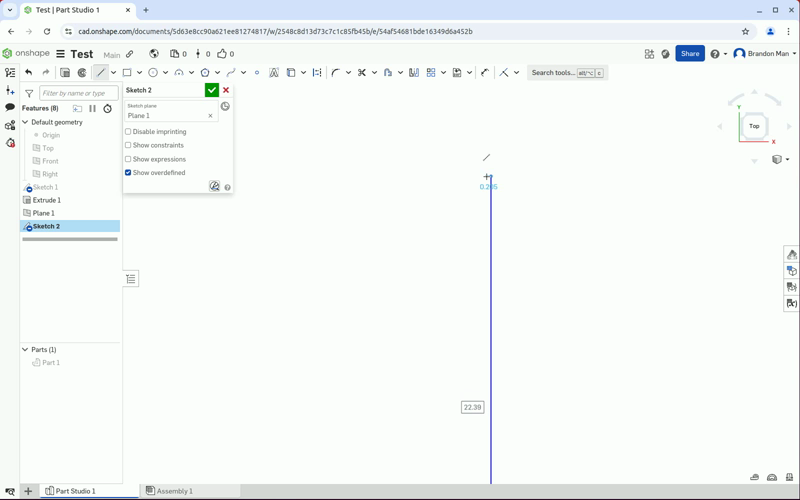
scroll(6)
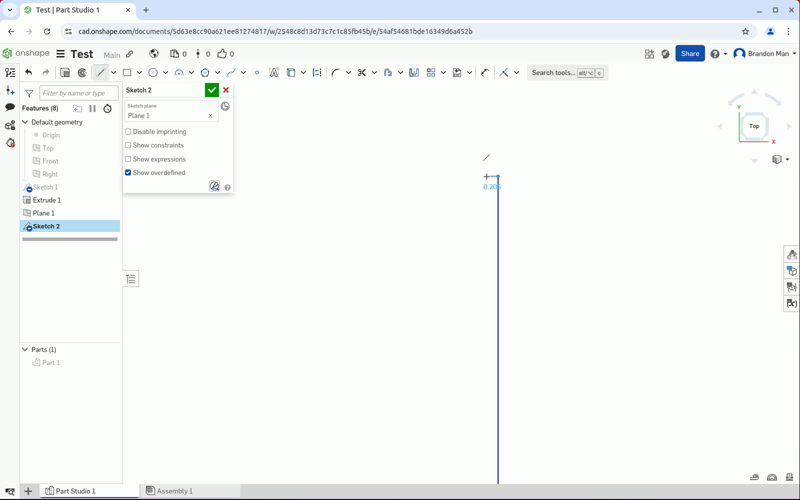
click(486, 176)
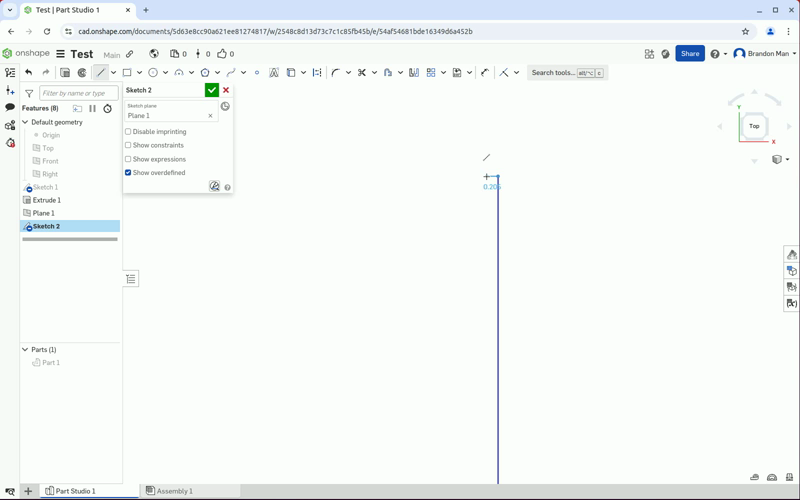
scroll(-6)
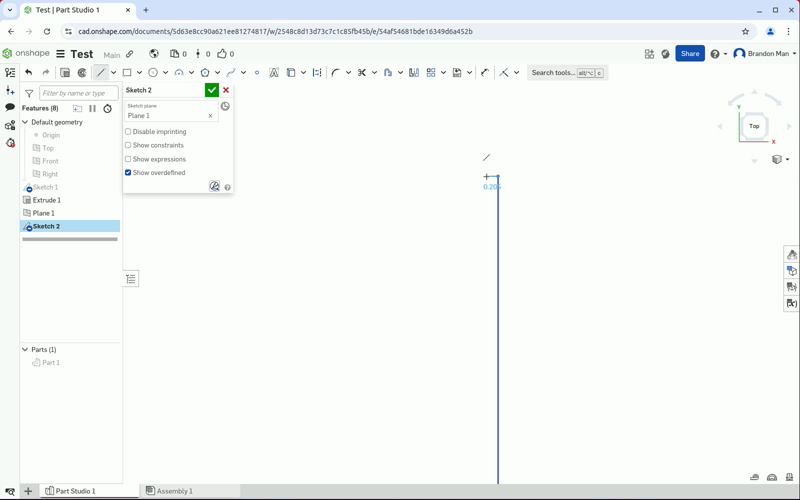
scroll(-6)
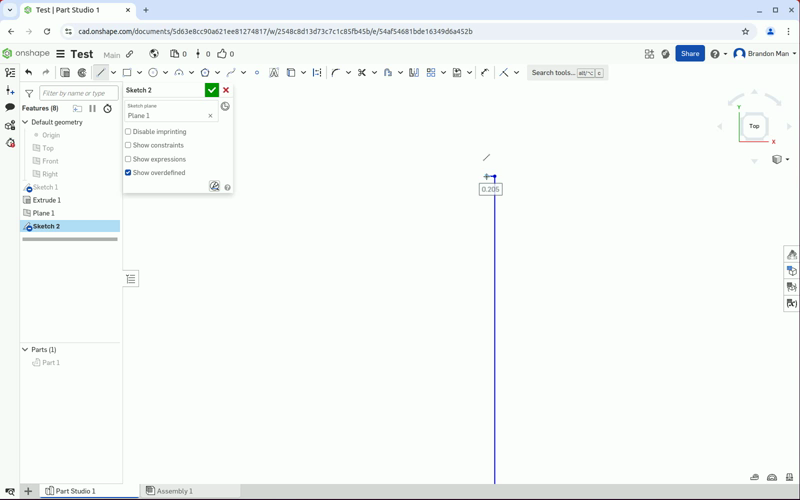
scroll(-6)
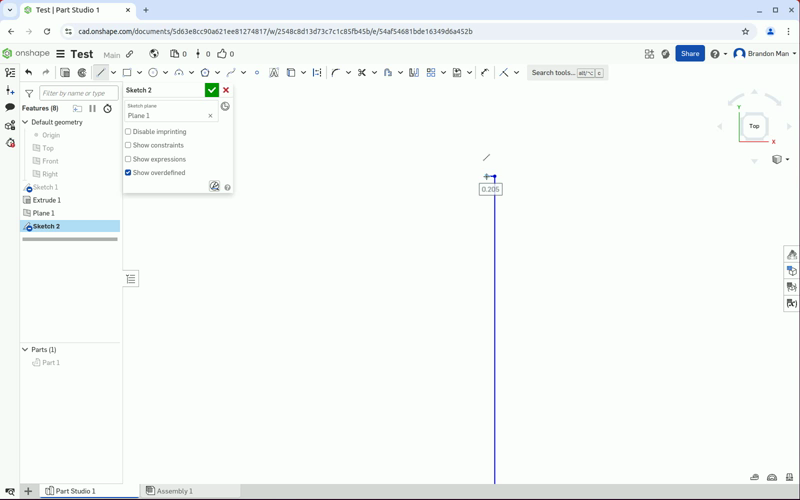
scroll(-6)
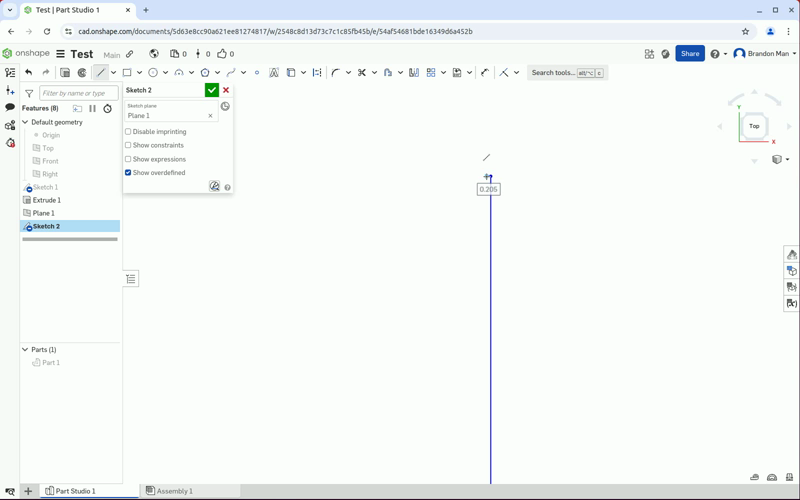
scroll(-6)
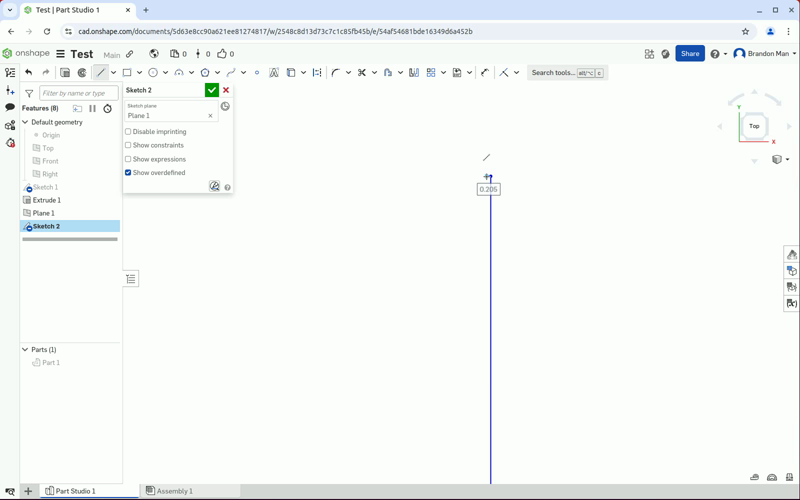
scroll(-6)
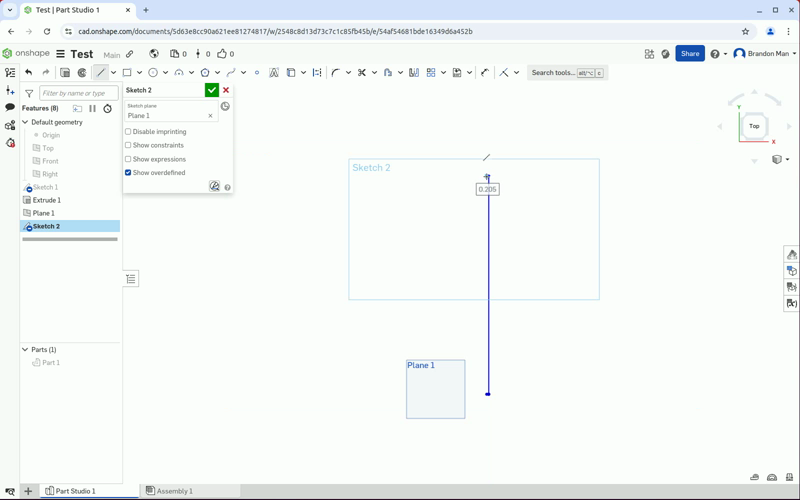
scroll(-6)
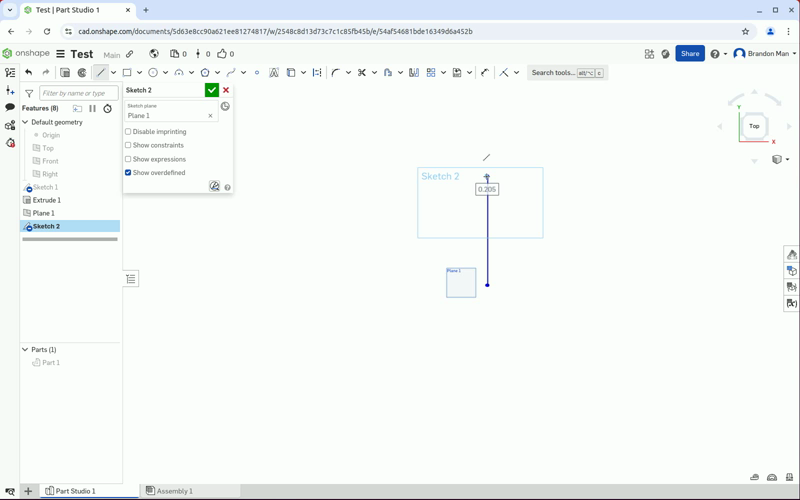
key_up(shift)
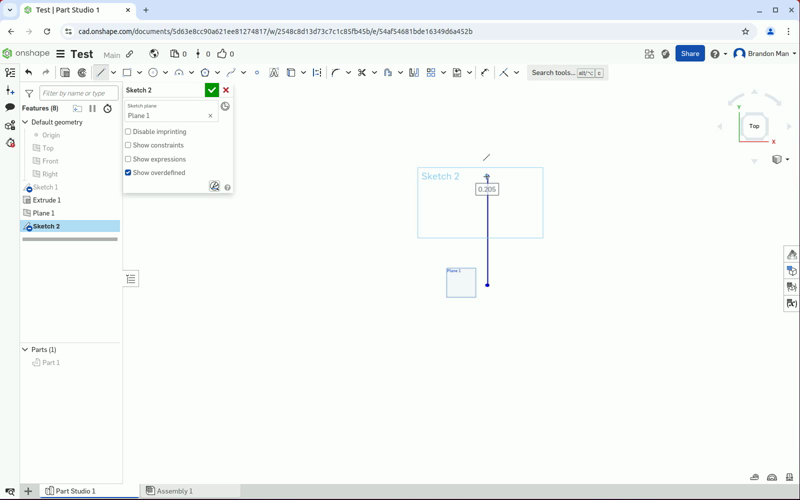
key_down(shift)
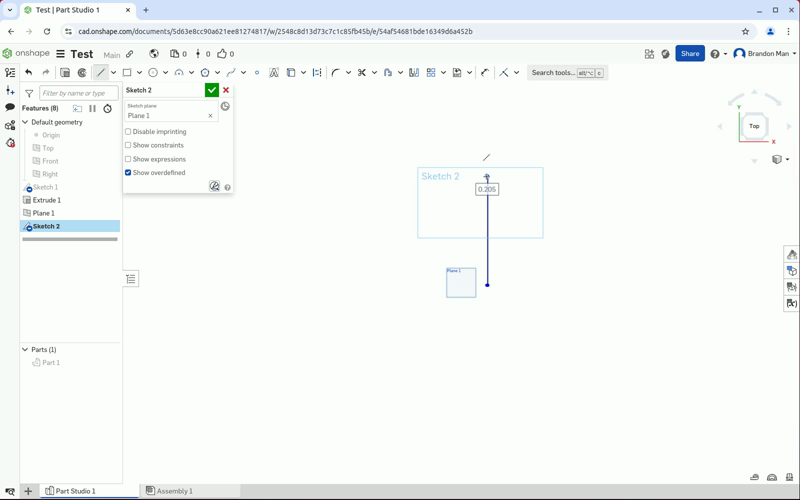
mouse_move(486, 285)
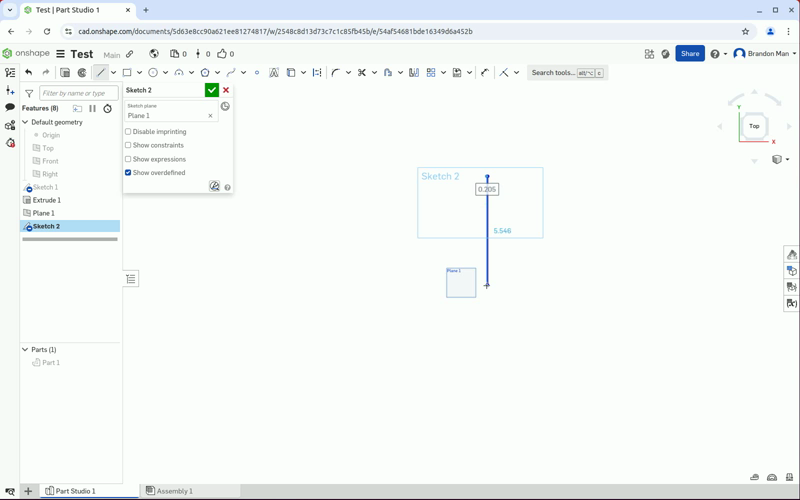
scroll(6)
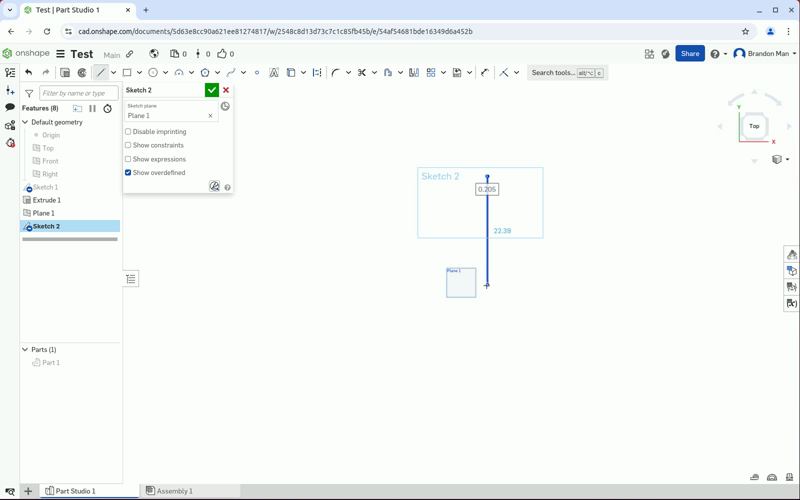
scroll(6)
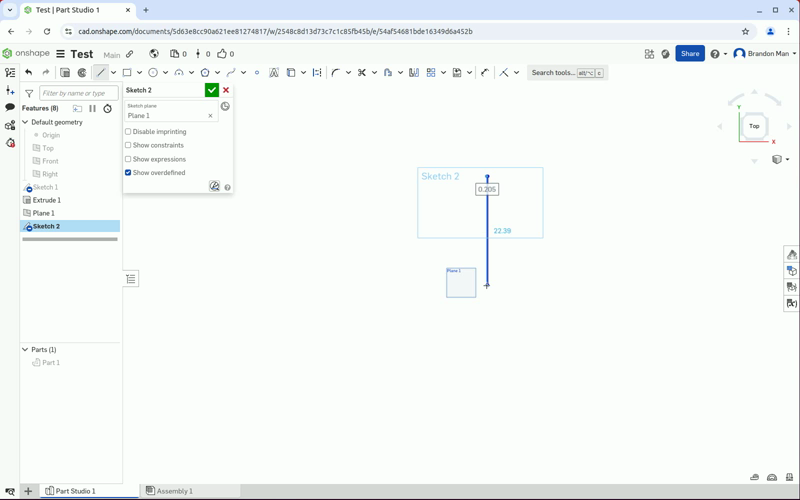
scroll(6)
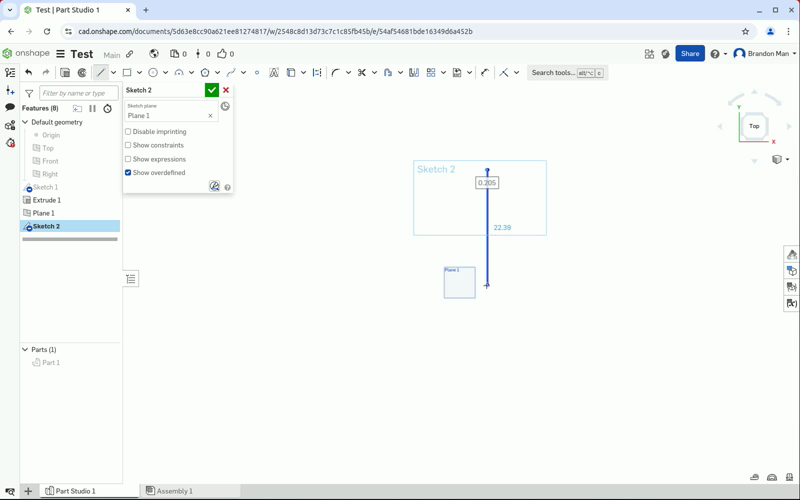
scroll(6)
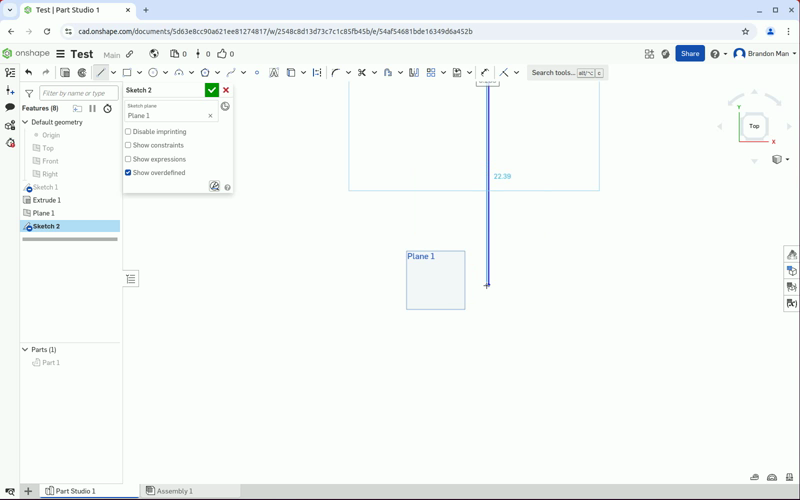
scroll(6)
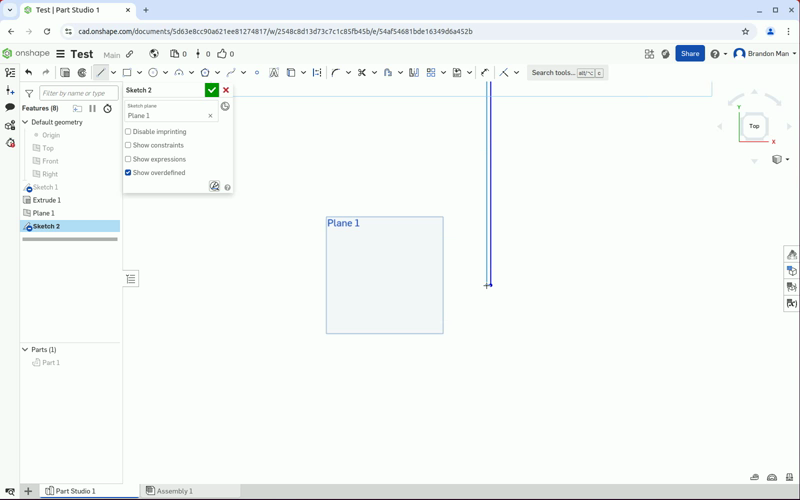
scroll(6)
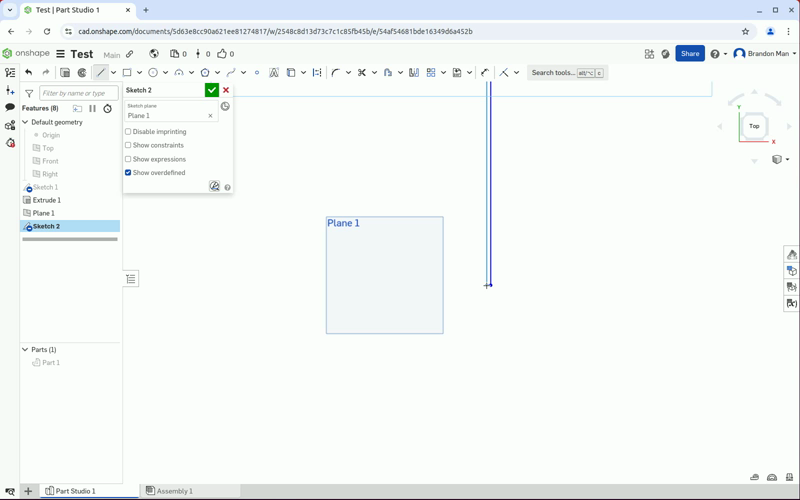
scroll(6)
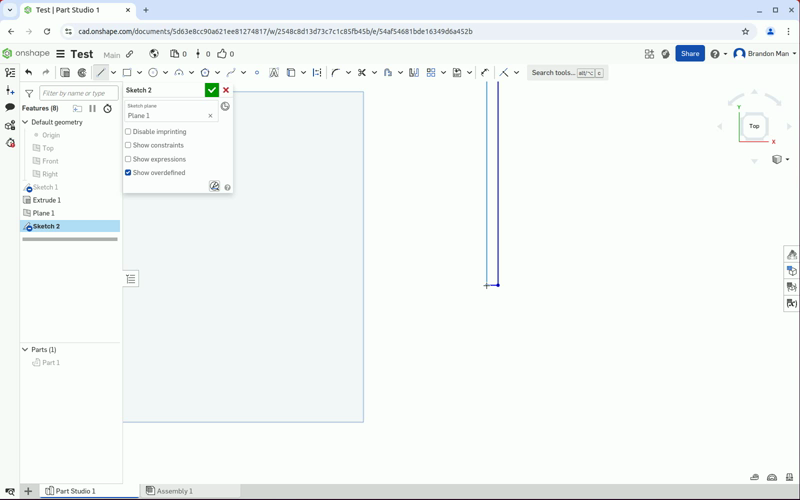
key_up(shift)
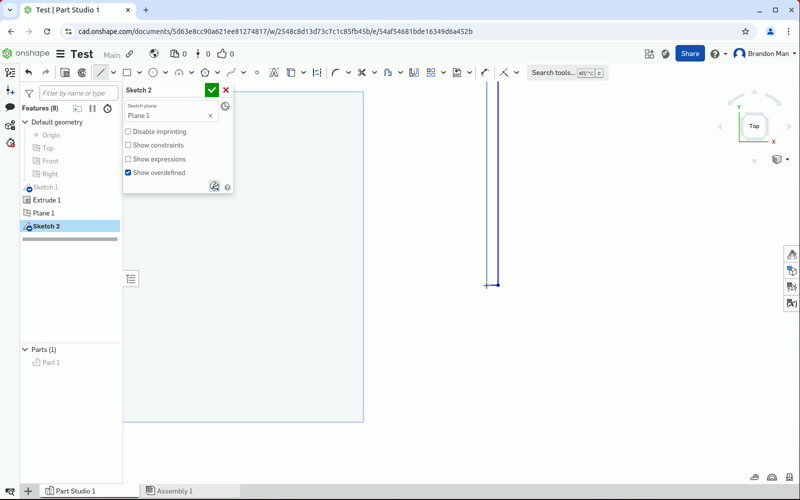
click(486, 285)
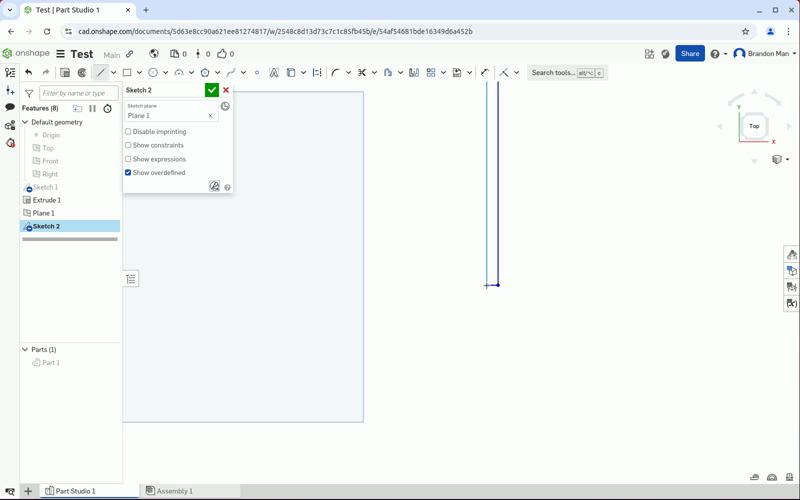
scroll(-6)
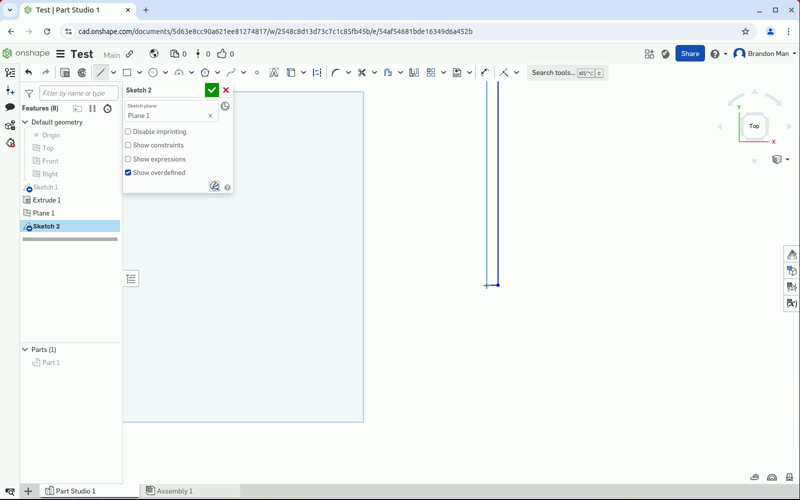
scroll(-6)
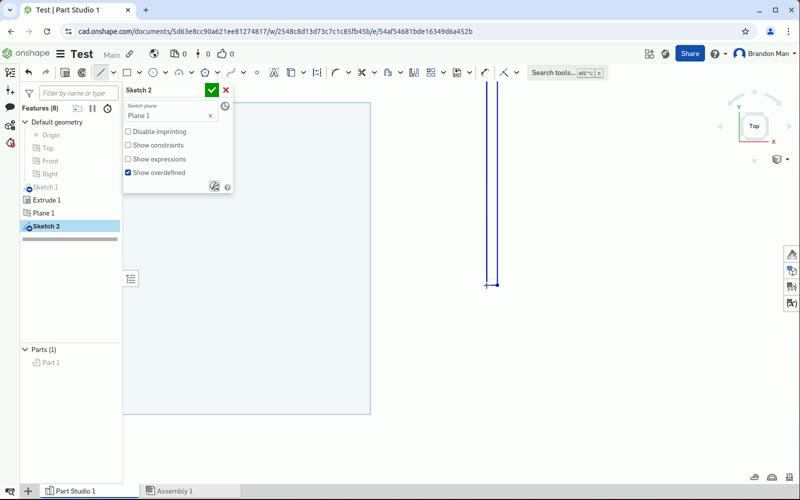
scroll(-6)
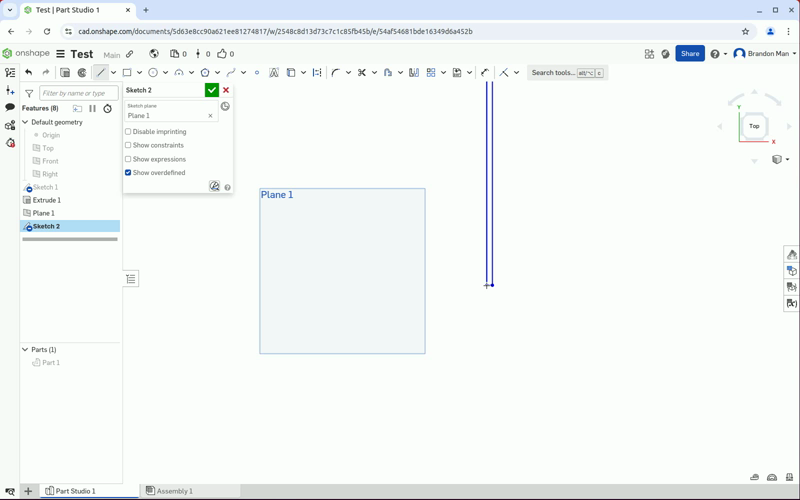
scroll(-6)
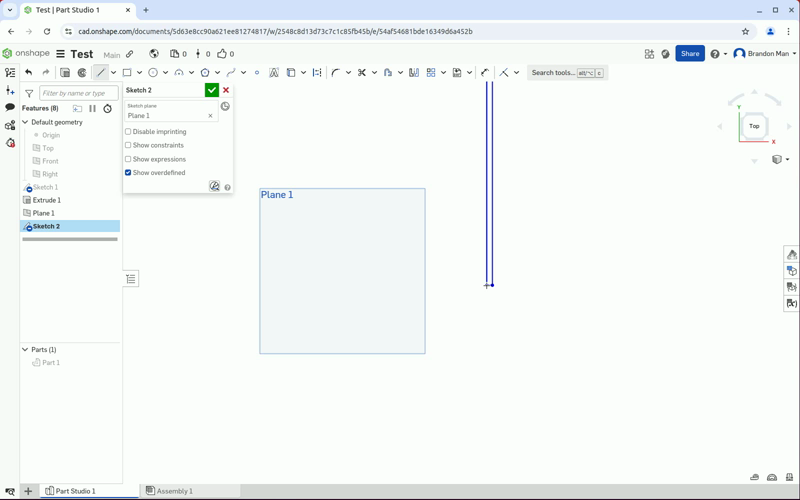
scroll(-6)
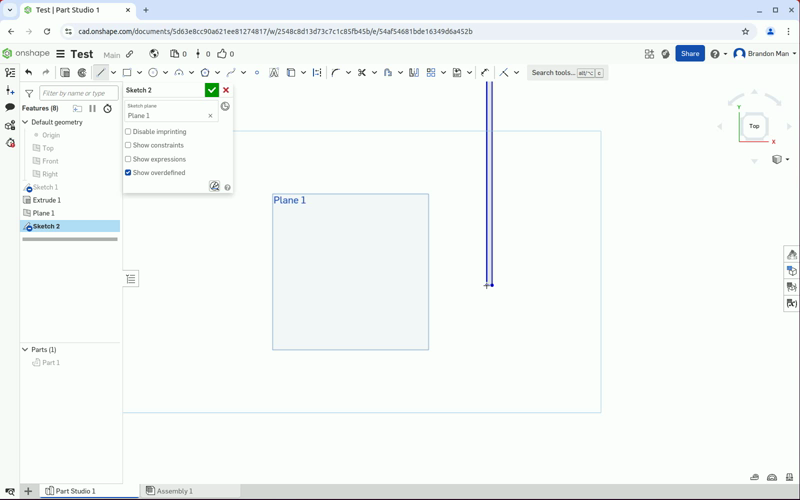
scroll(-6)
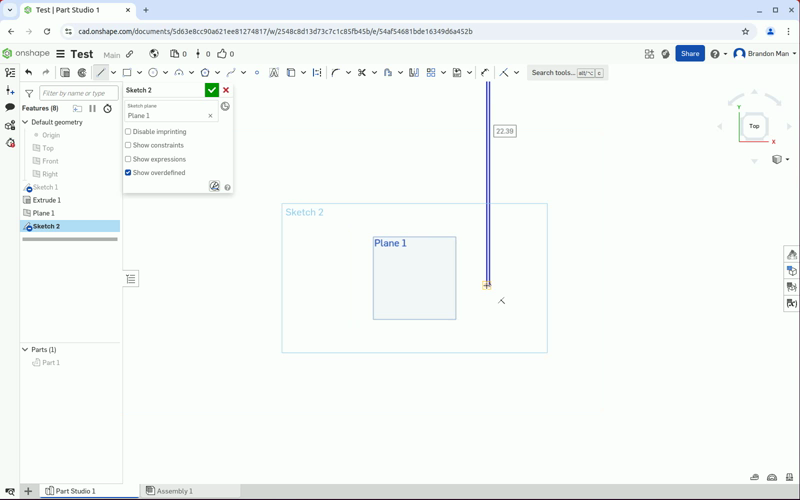
scroll(-6)
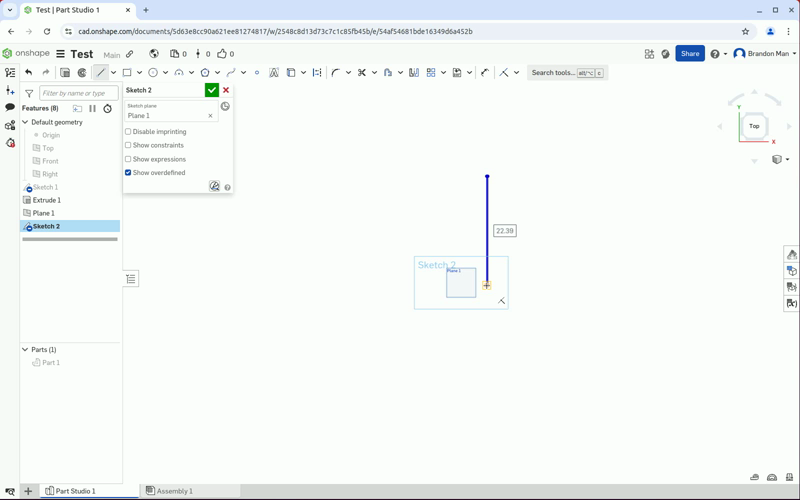
key(esc)
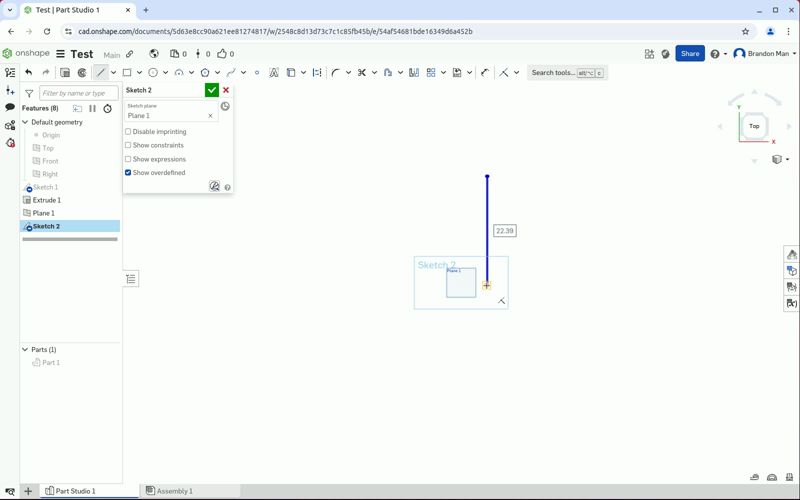
mouse_move(487, 255)
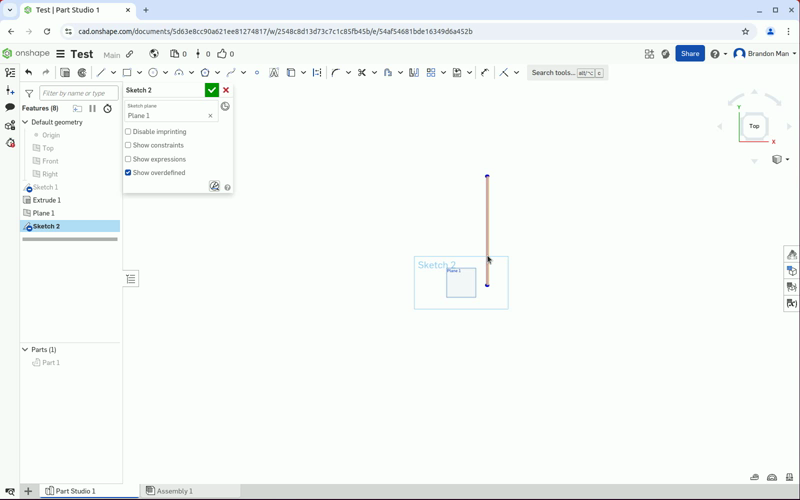
scroll(6)
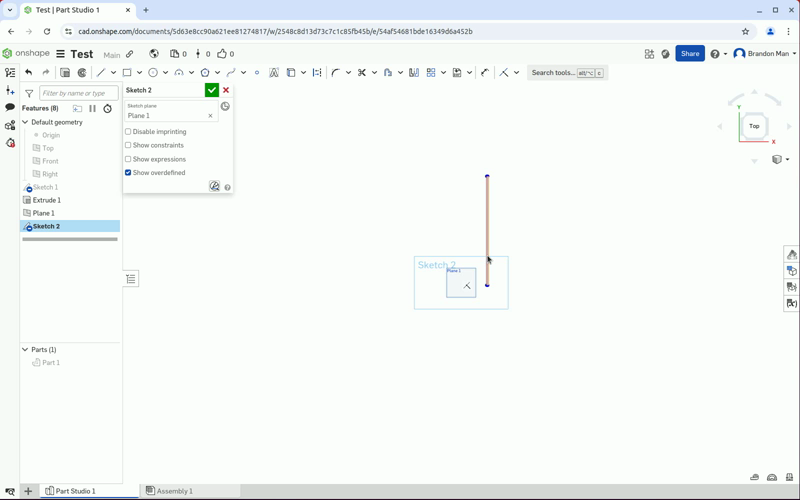
scroll(6)
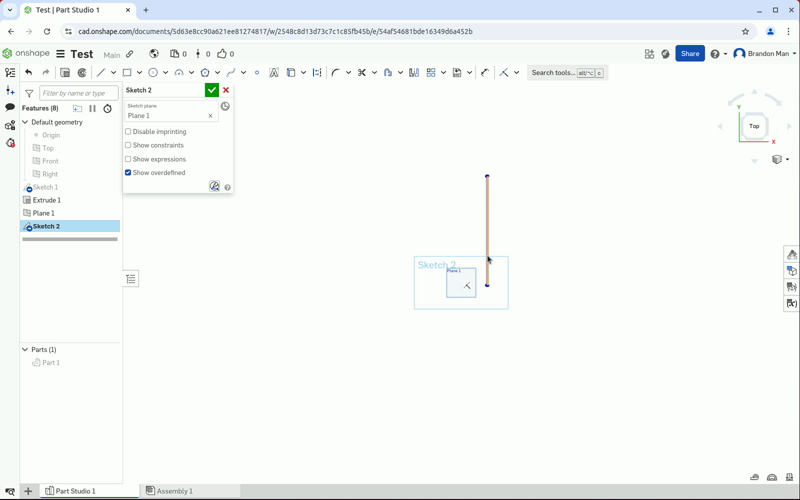
scroll(6)
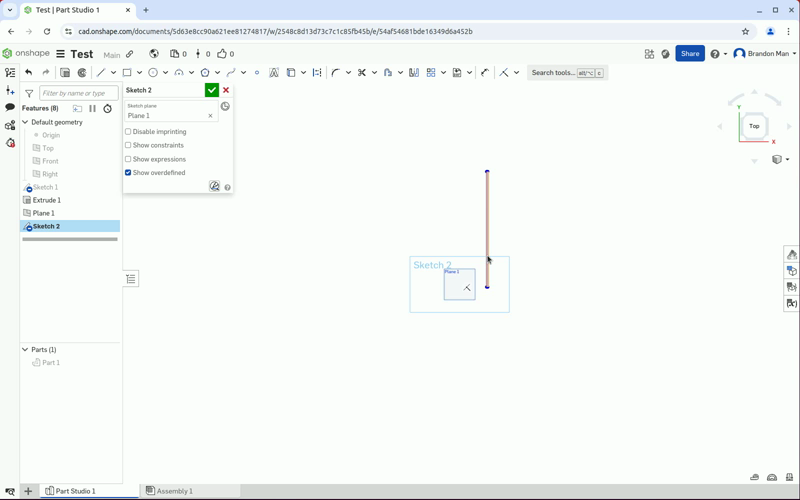
scroll(6)
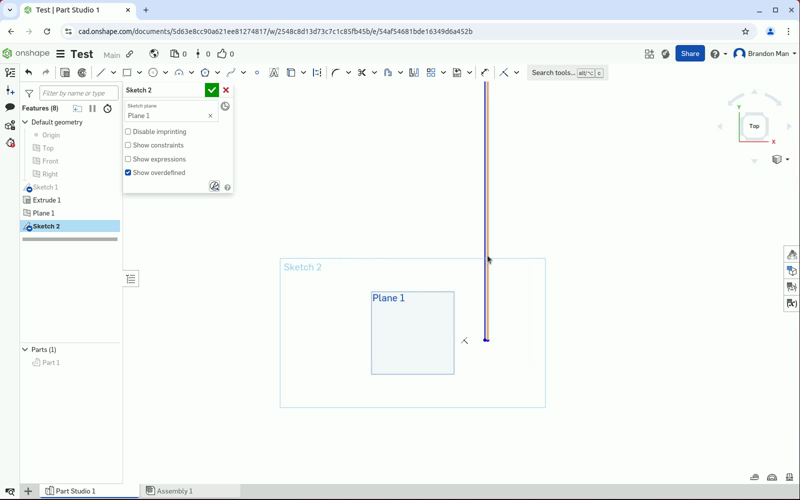
scroll(6)
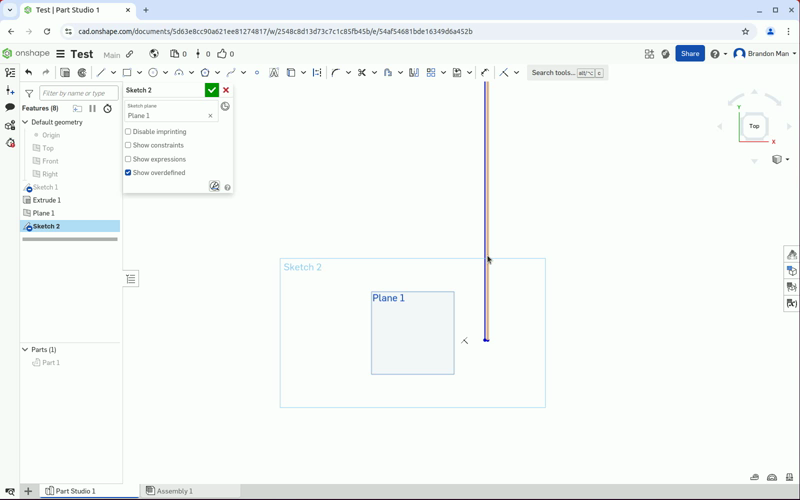
scroll(6)
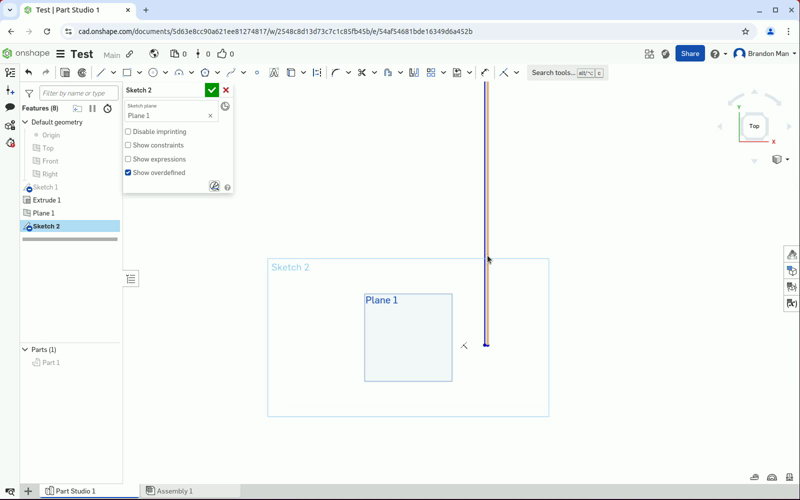
scroll(6)
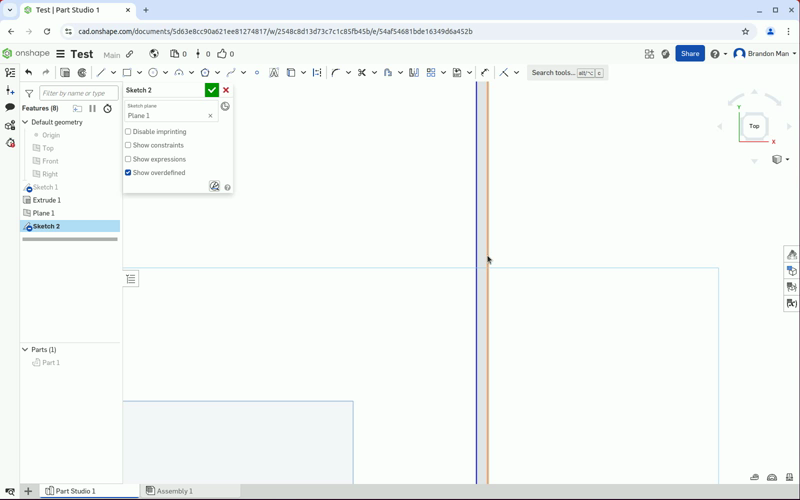
click(487, 255)
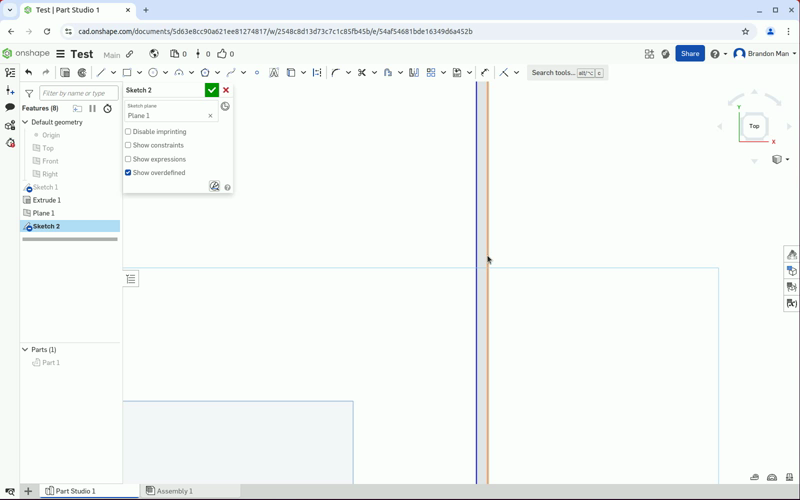
scroll(-6)
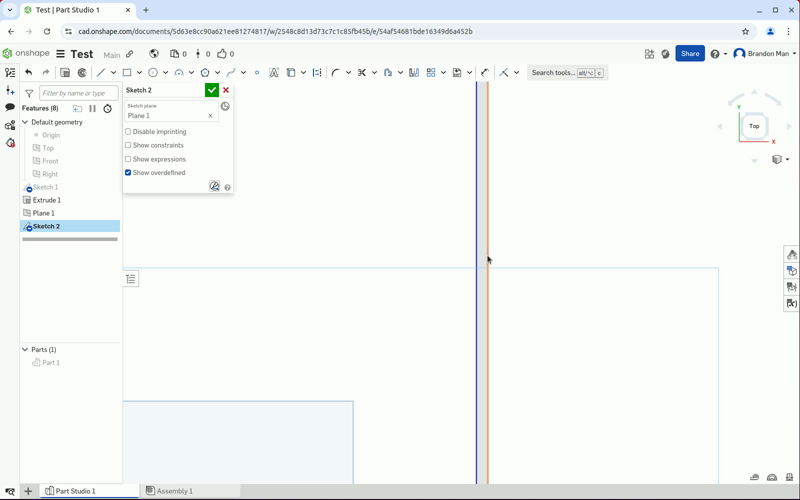
scroll(-6)
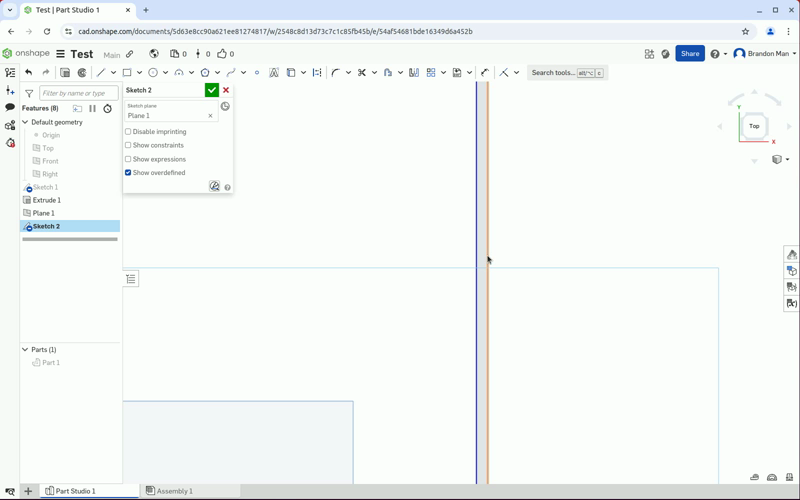
scroll(-6)
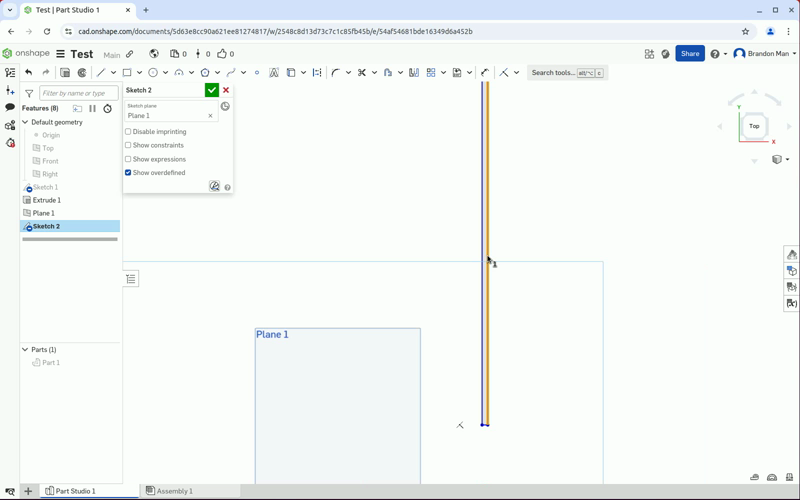
scroll(-6)
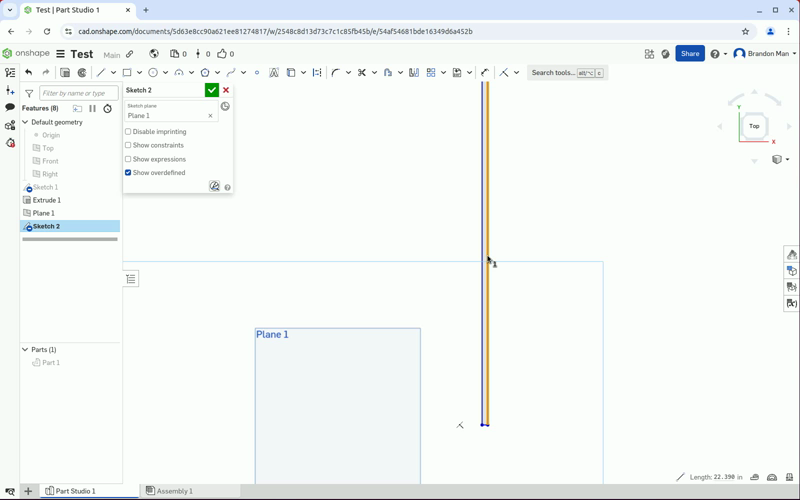
scroll(-6)
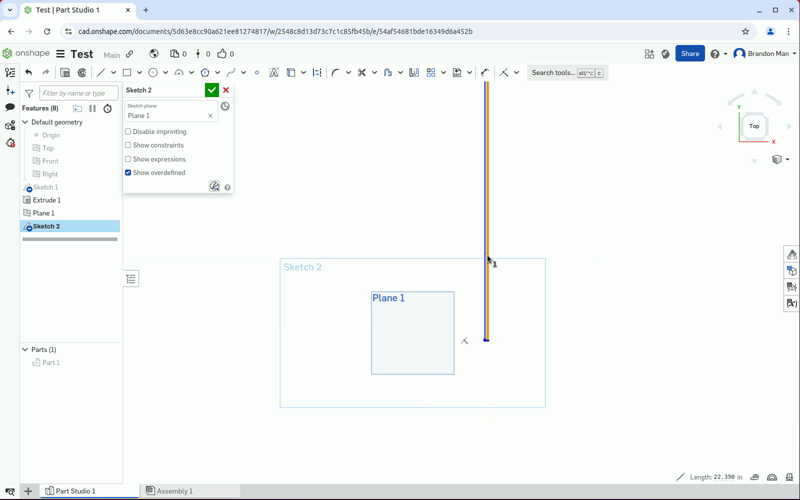
scroll(-6)
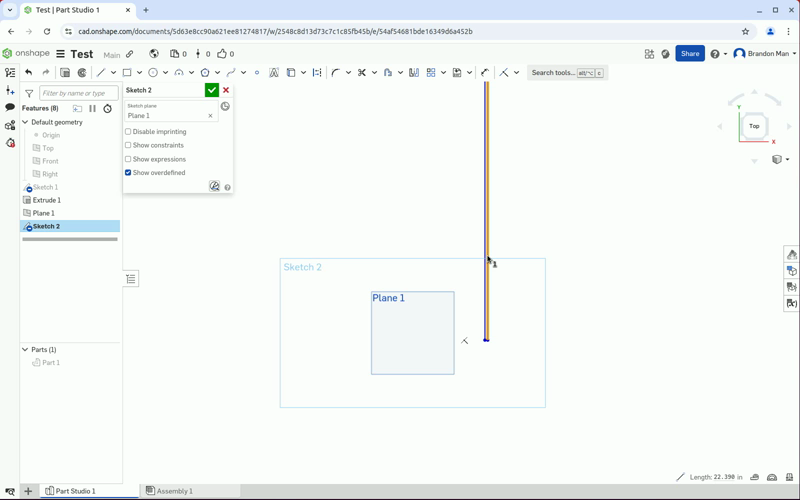
scroll(-6)
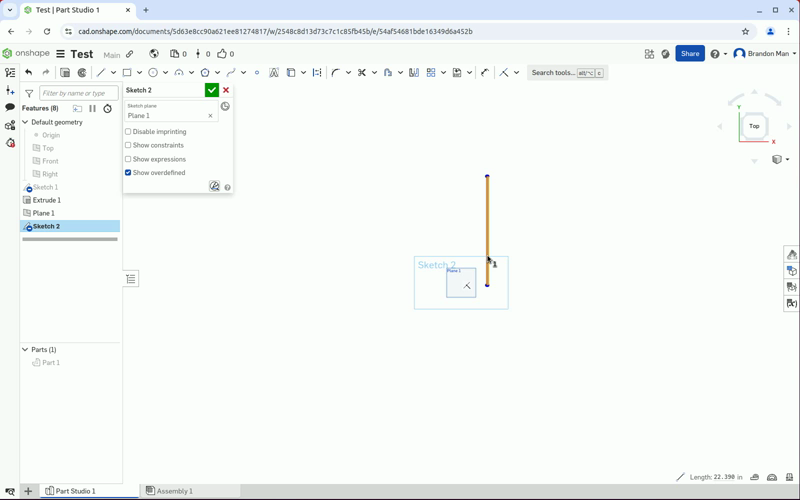
mouse_move(73, 352)
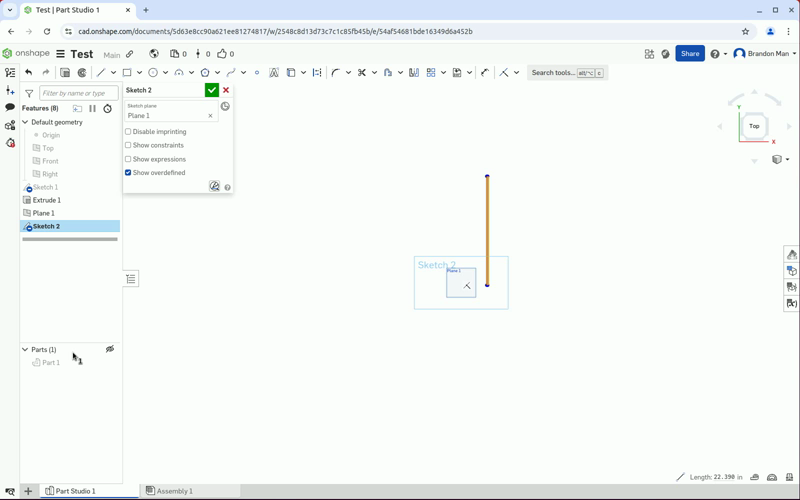
key(shift+y)
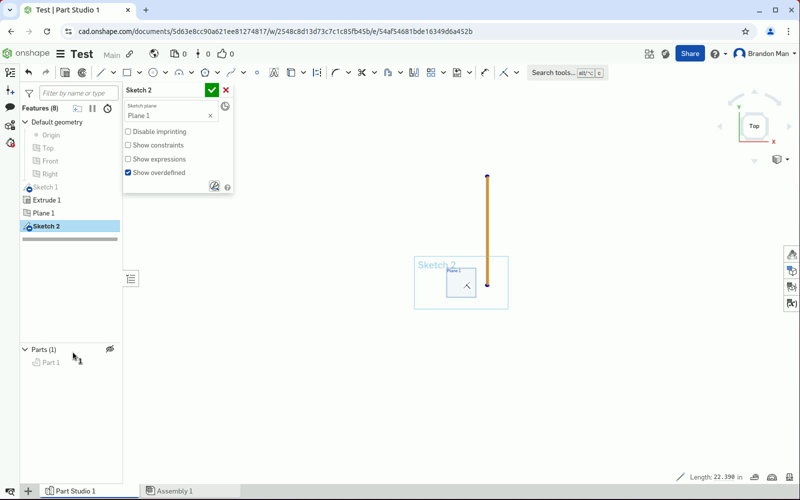
key(shift+e)
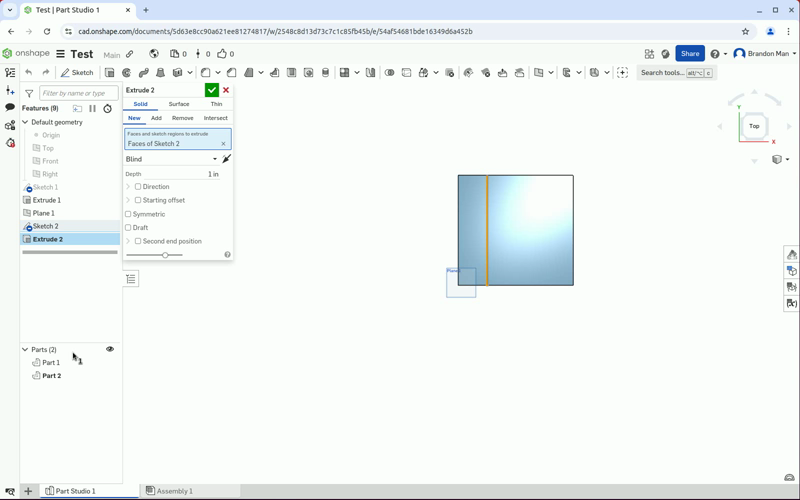
mouse_move(143, 106)
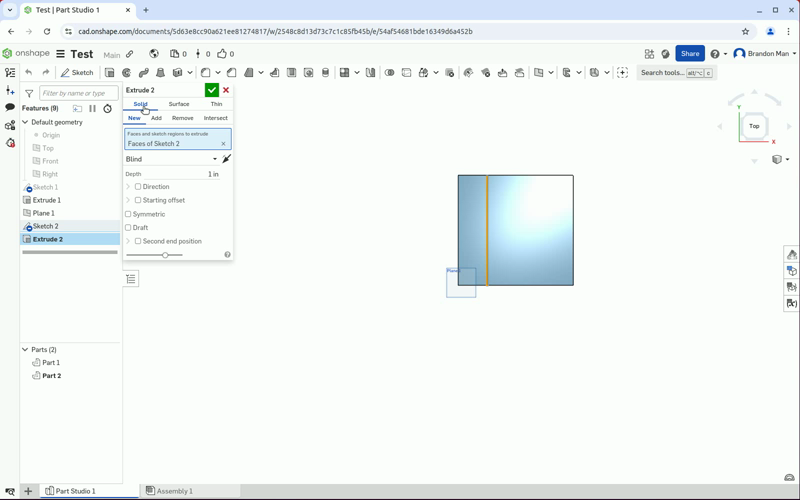
click(143, 106)
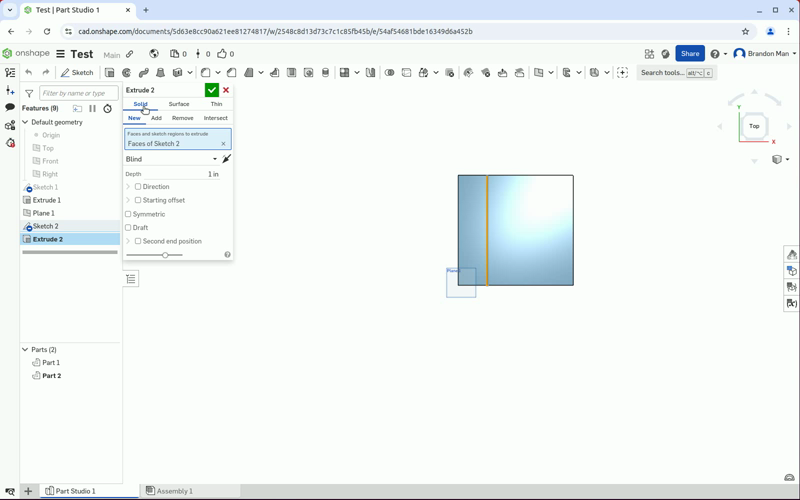
mouse_move(186, 120)
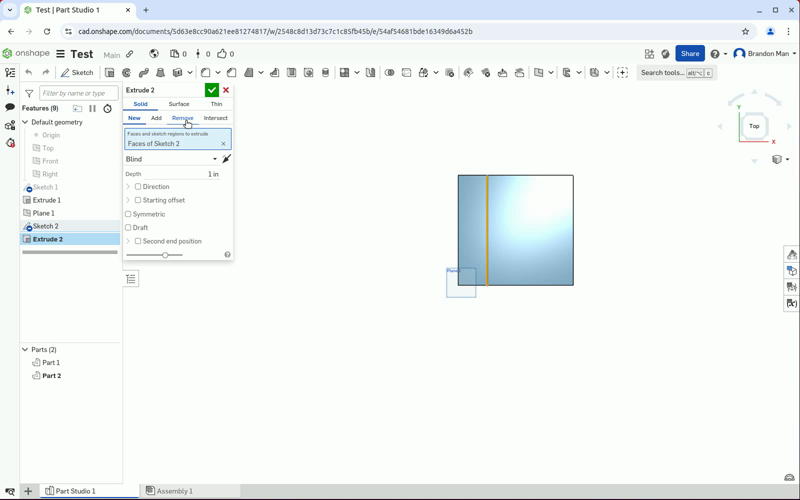
click(186, 120)
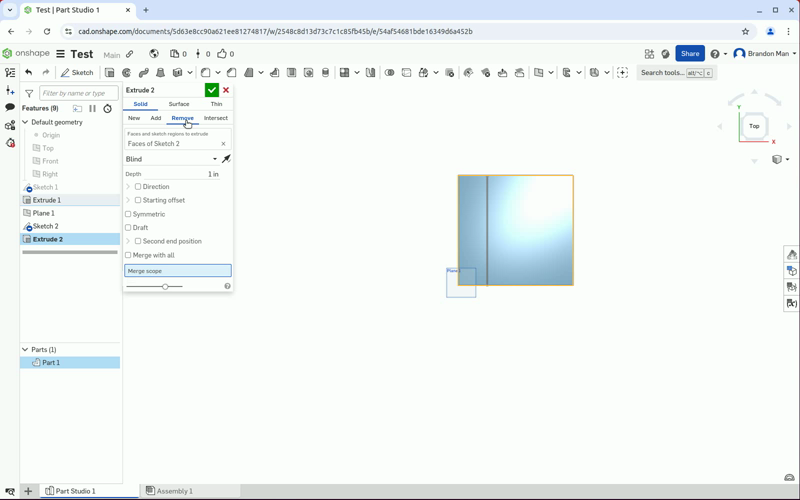
key(tab, 4)
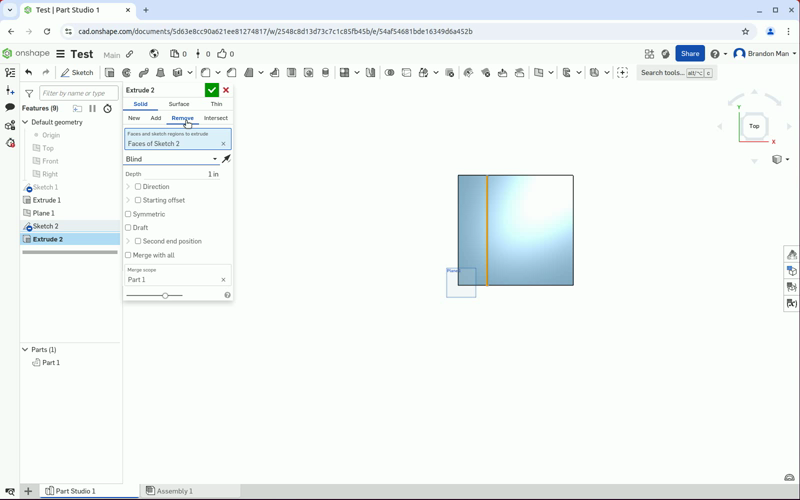
text(0.241)
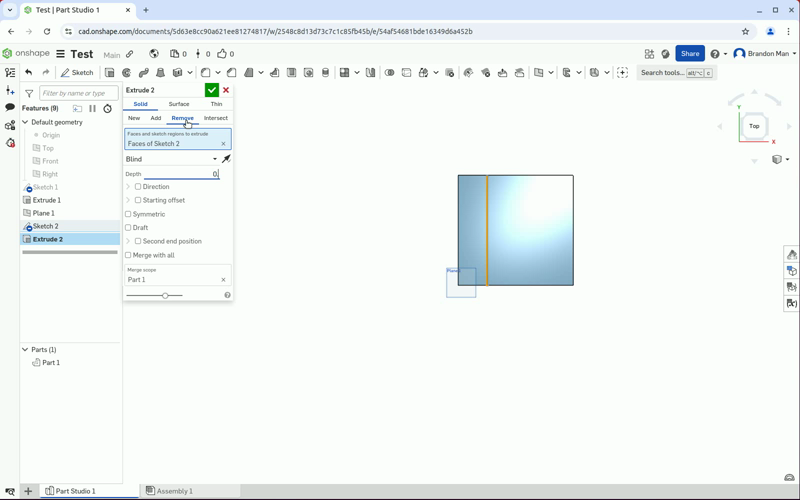
key(tab, 6)
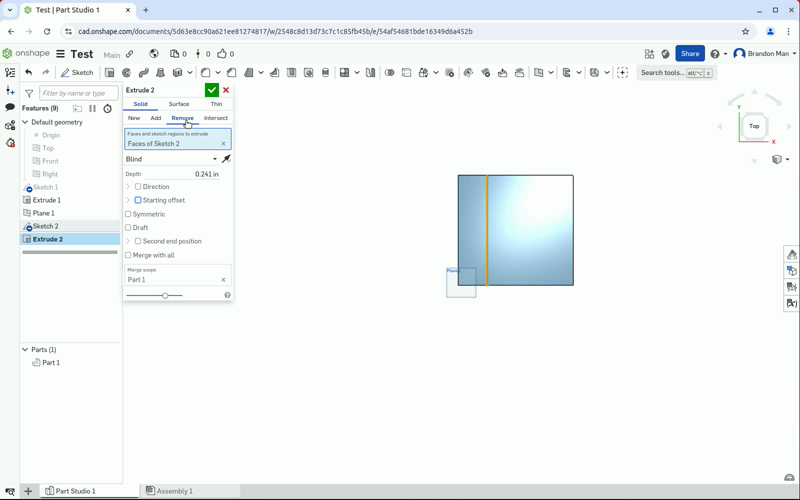
key(space)
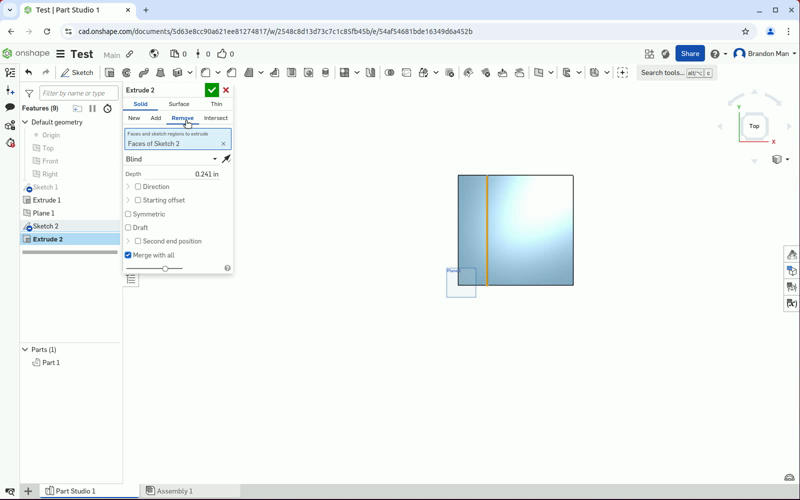
key(enter)
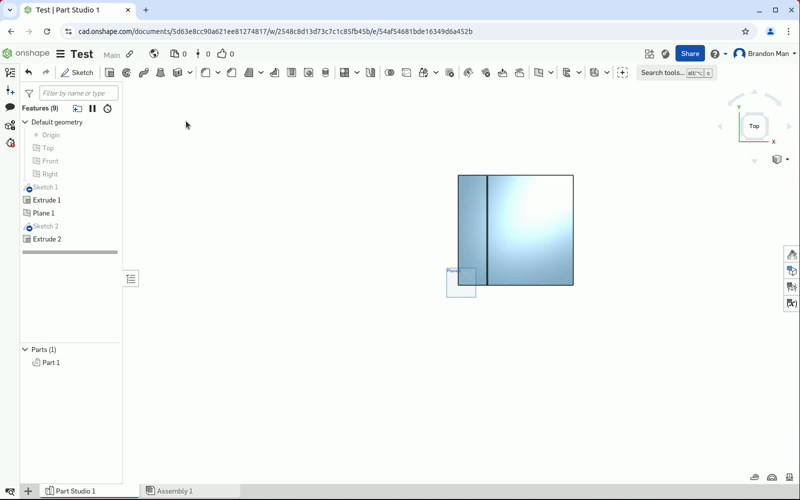
key(shift+h)
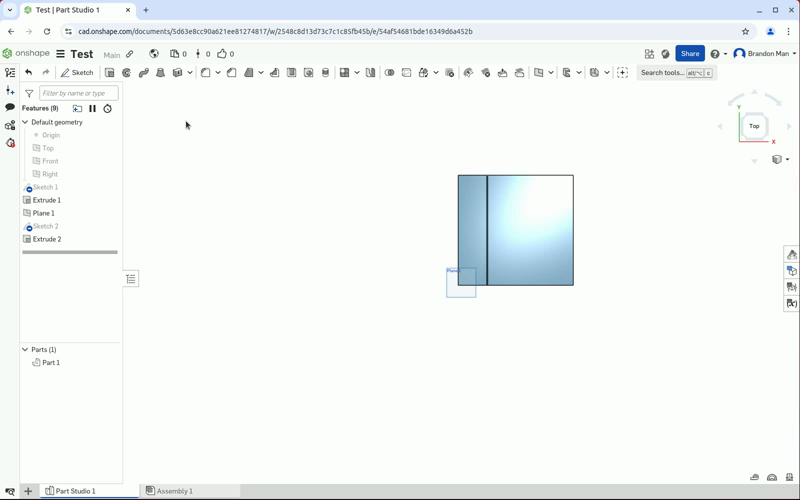
key(shift+h)
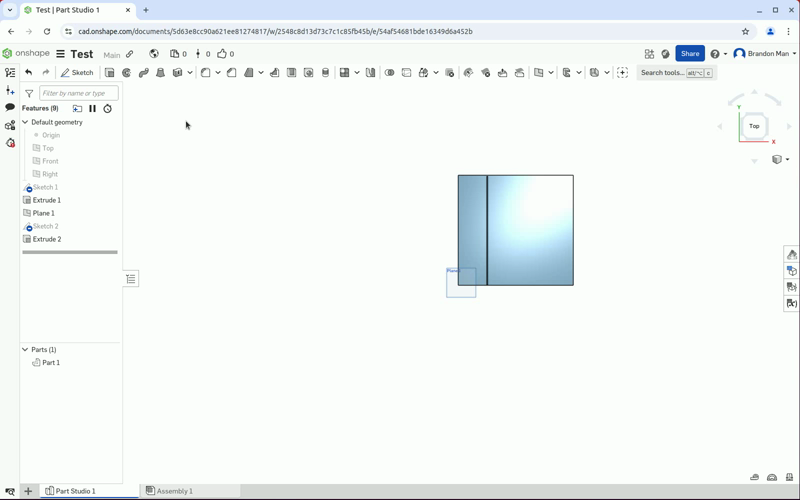
mouse_move(73, 189)
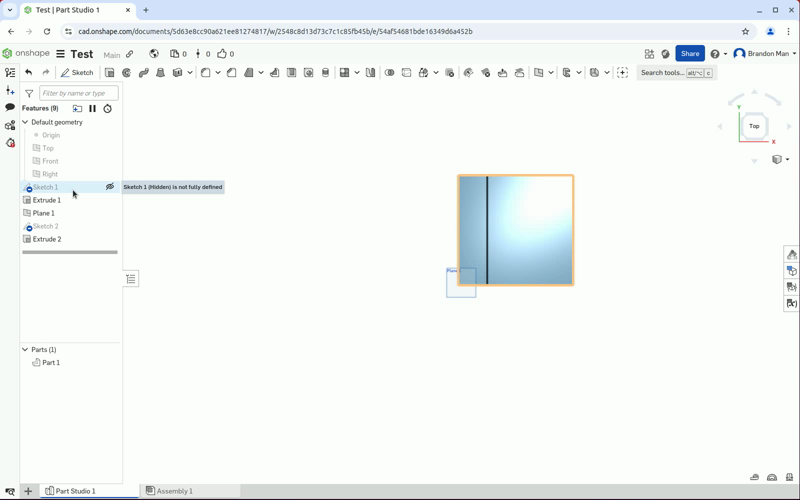
click(73, 189)
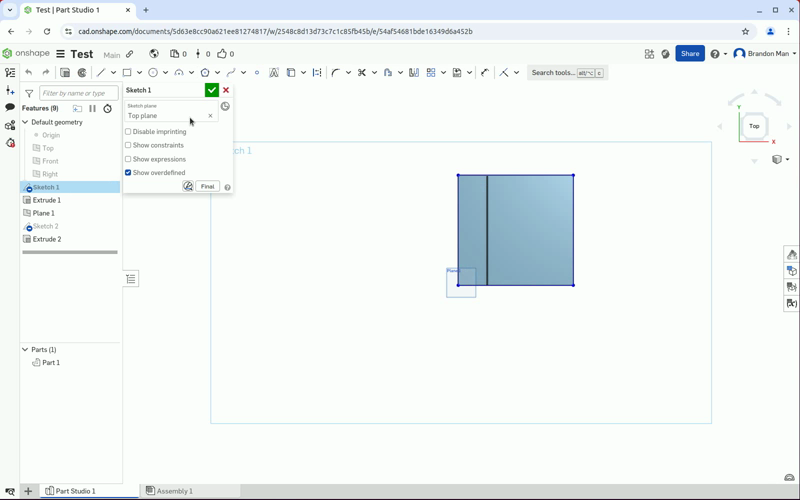
mouse_move(229, 92)
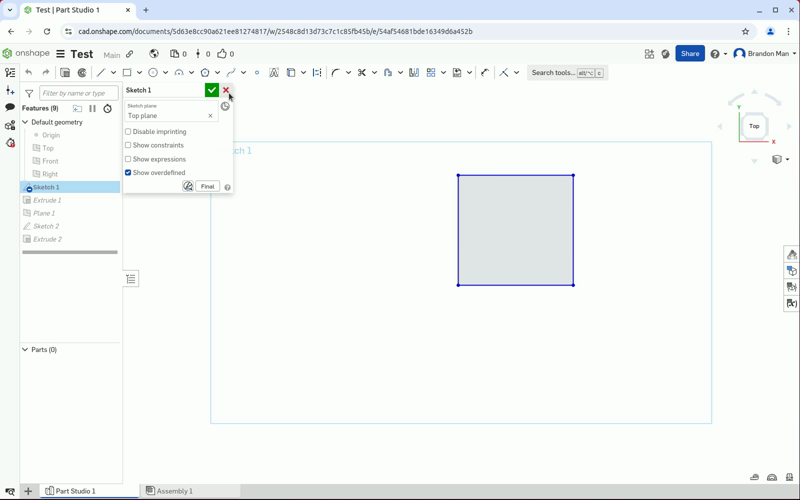
click(229, 92)
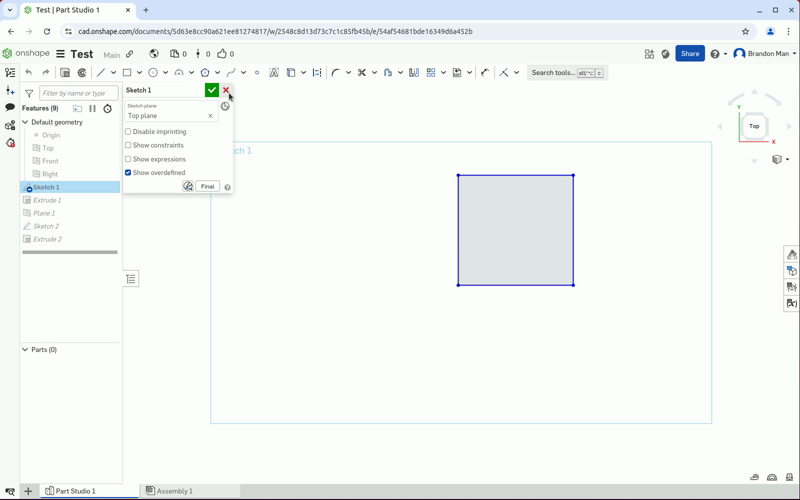
key(shift+s)
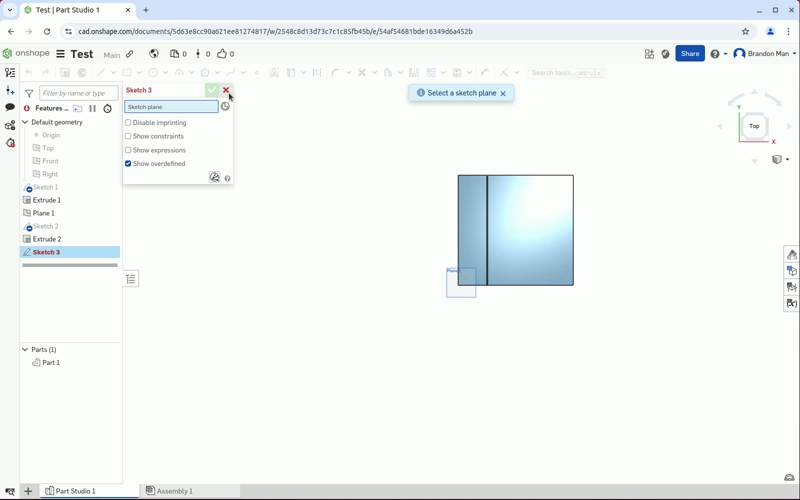
mouse_move(73, 215)
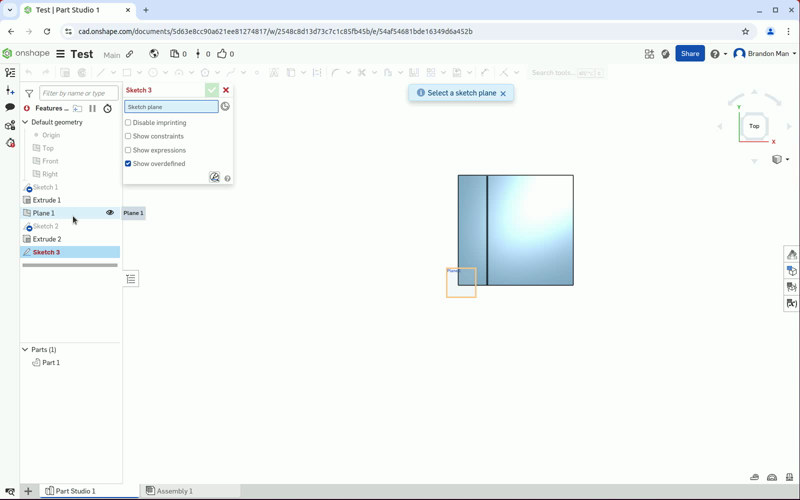
click(73, 215)
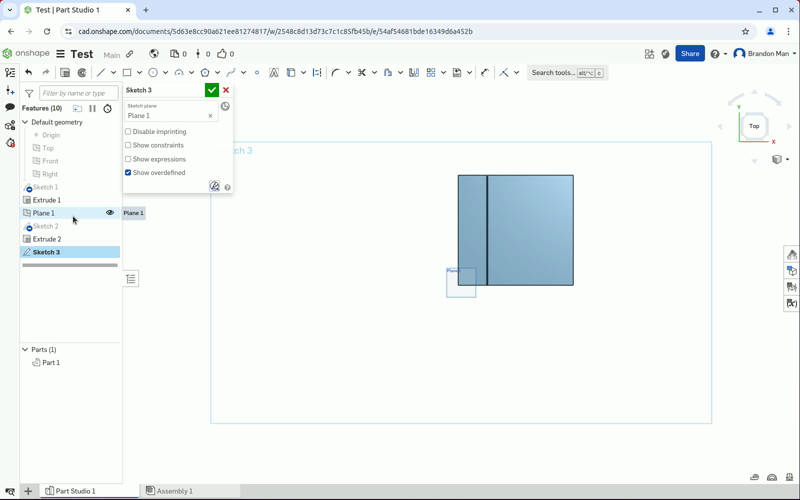
mouse_move(73, 352)
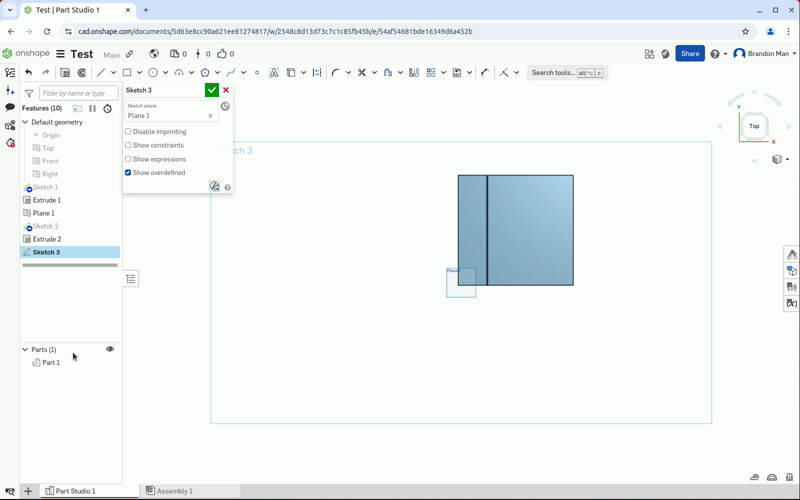
key(y)
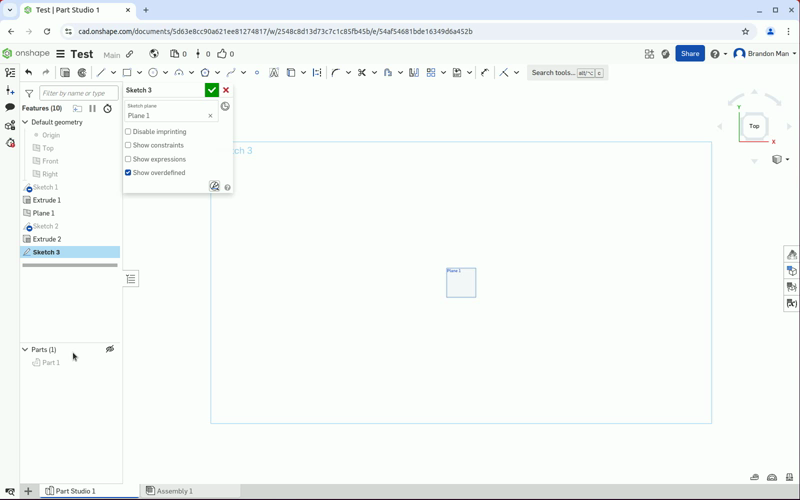
key(l)
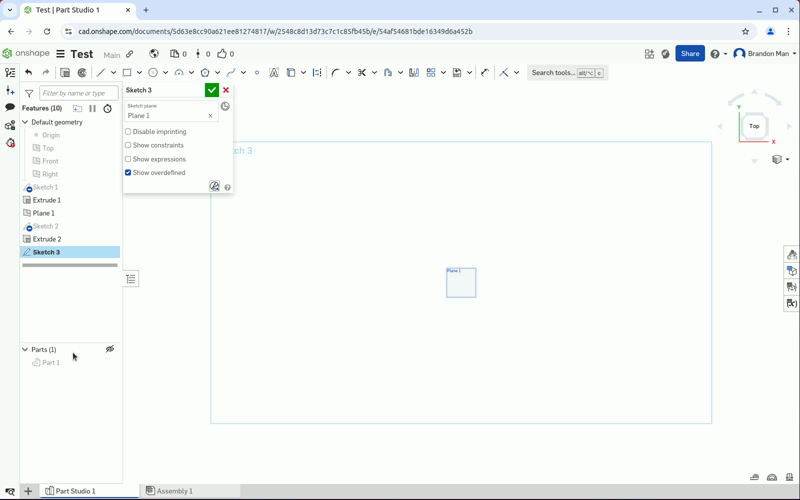
key_down(shift)
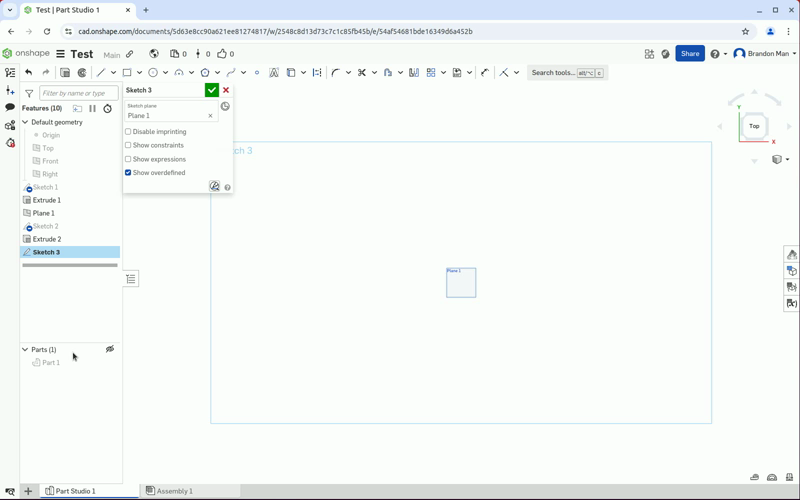
mouse_move(515, 285)
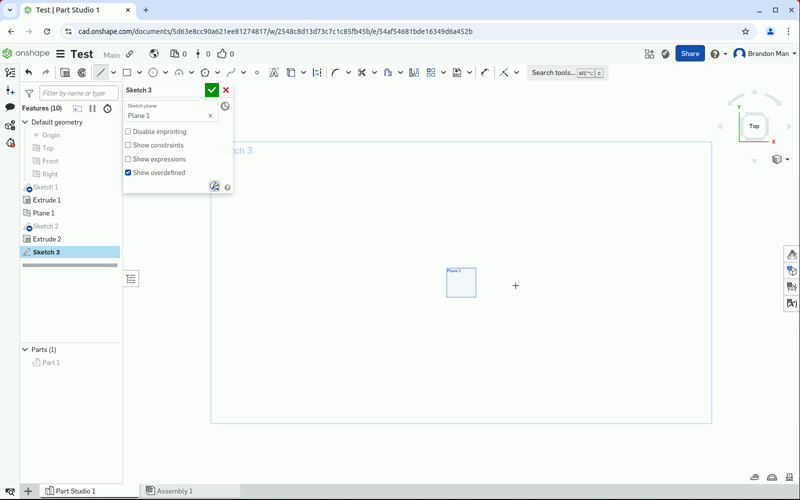
click(515, 285)
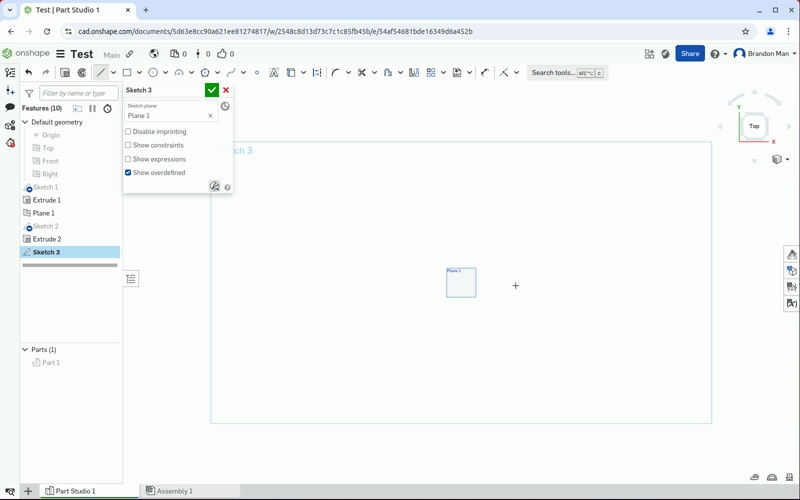
key_up(shift)
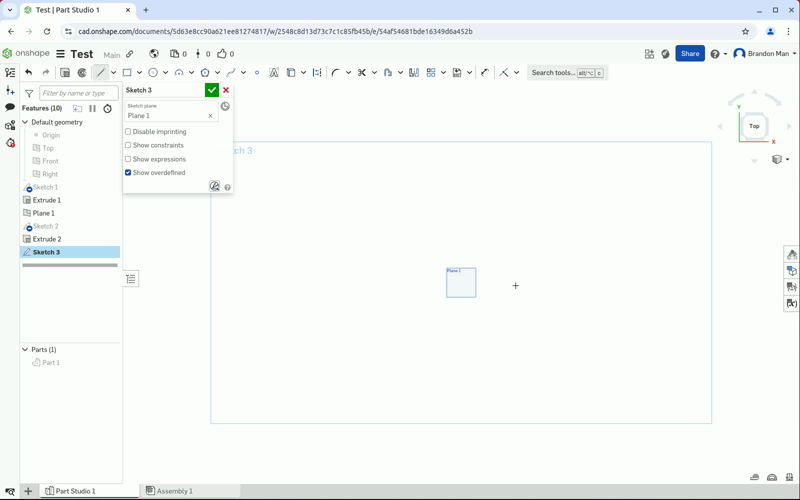
key_down(shift)
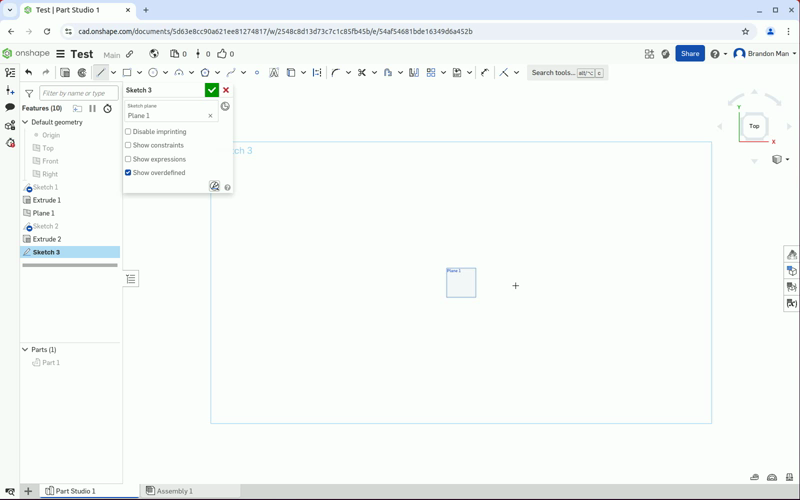
mouse_move(545, 285)
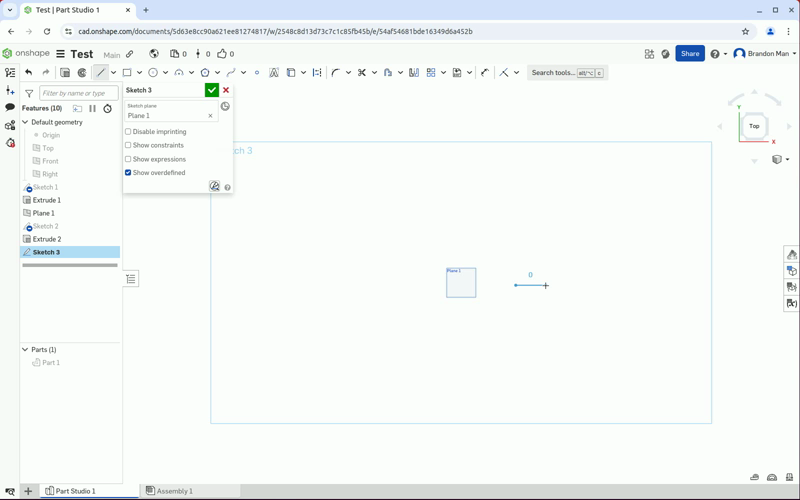
mouse_move(516, 285)
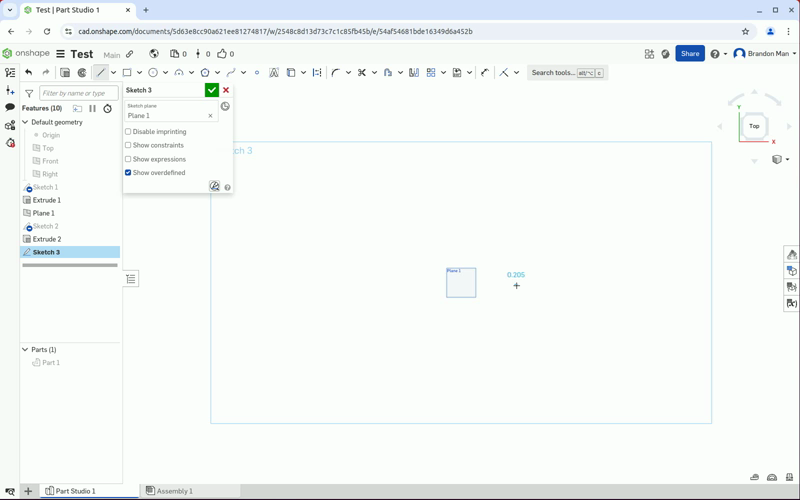
scroll(6)
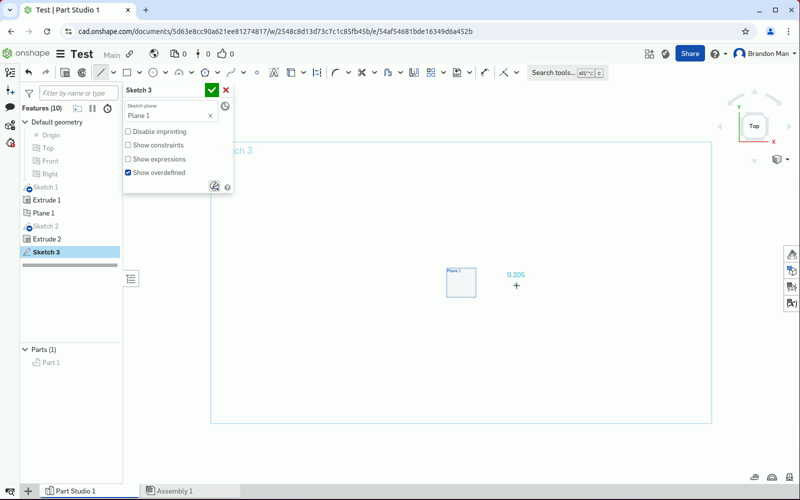
scroll(6)
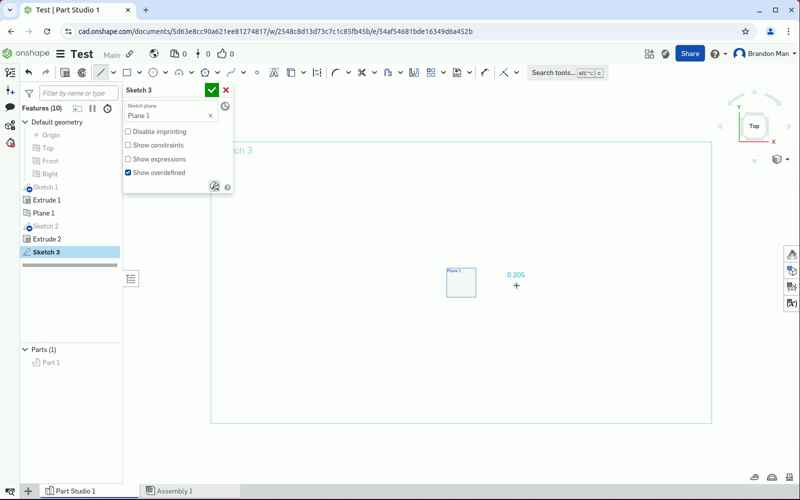
scroll(6)
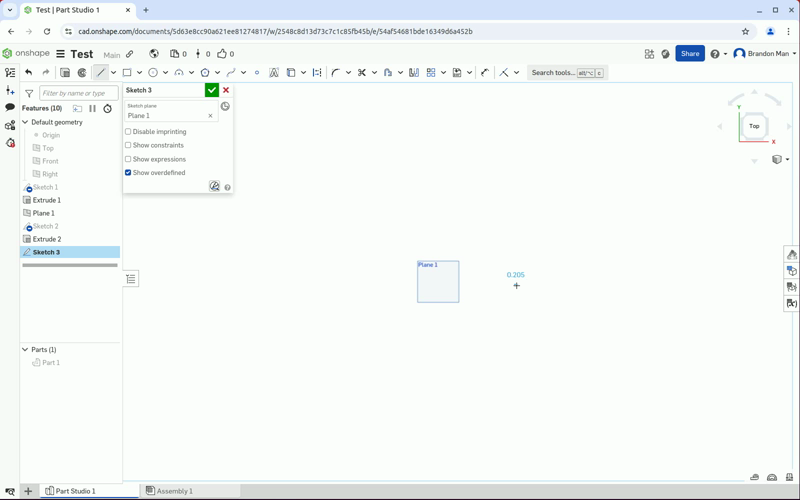
scroll(6)
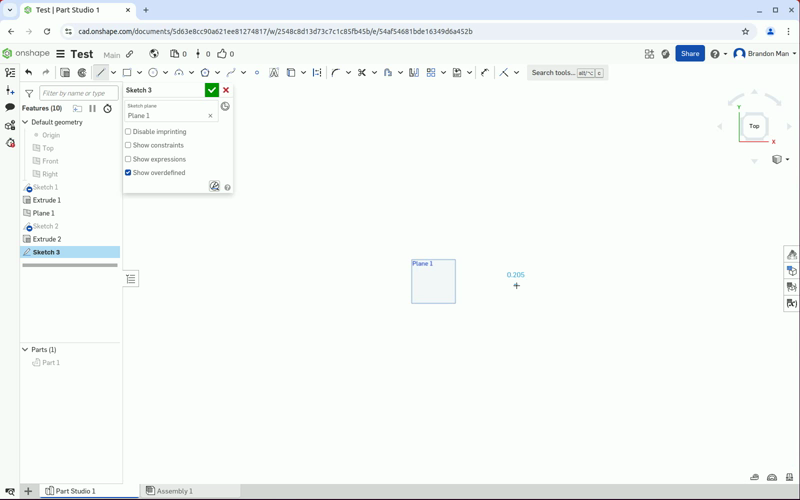
scroll(6)
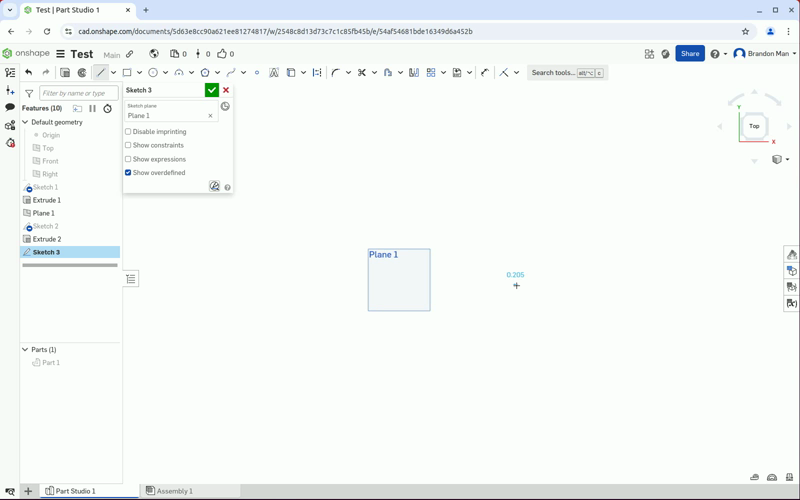
scroll(6)
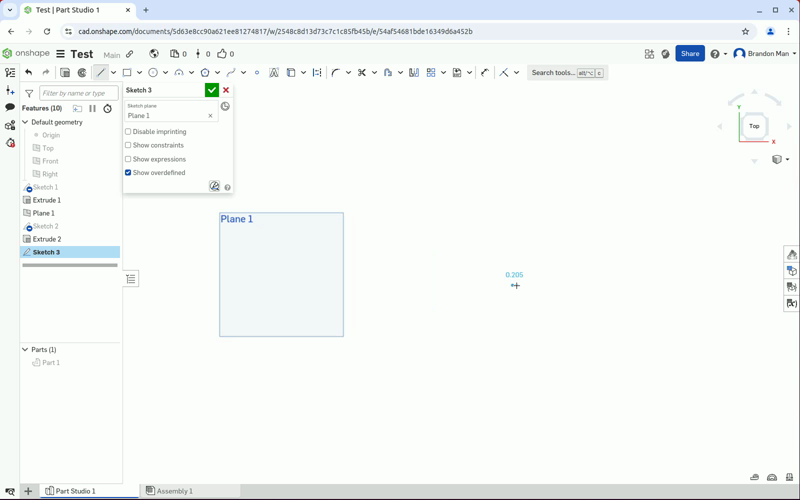
scroll(6)
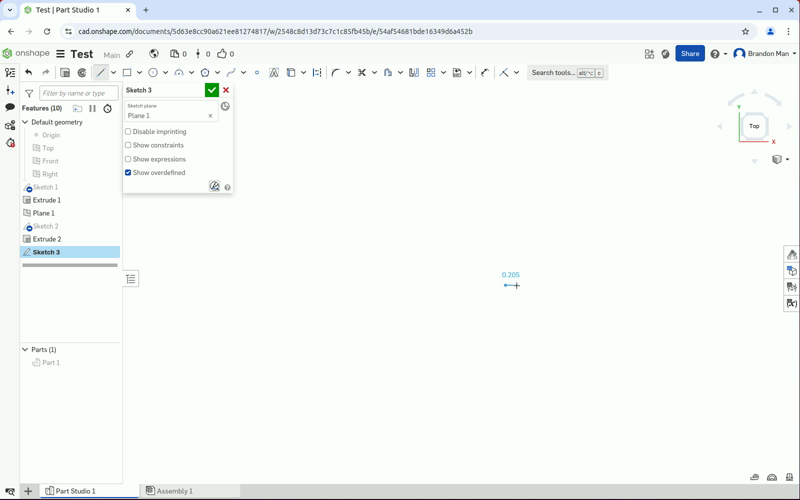
click(516, 285)
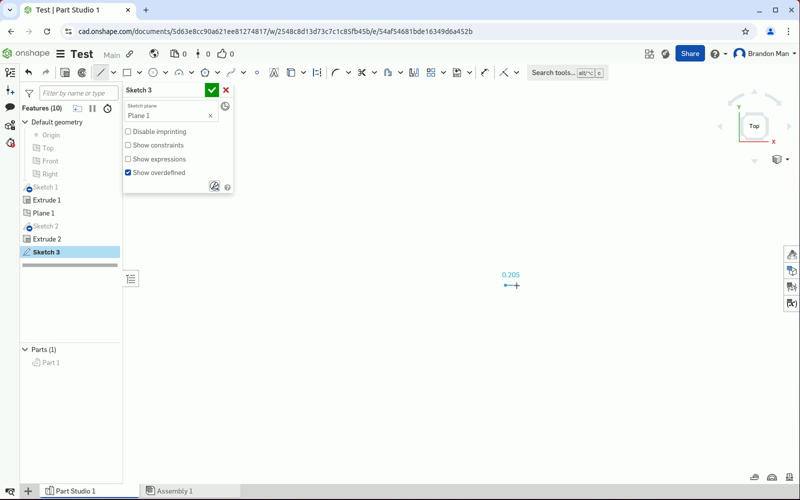
scroll(-6)
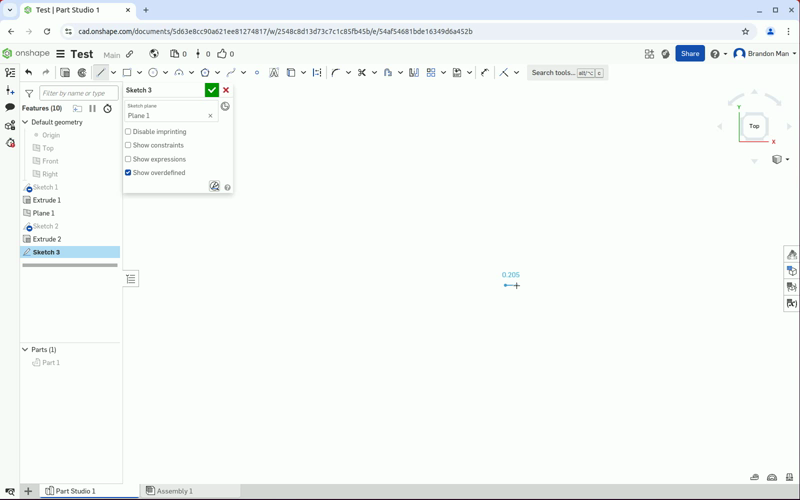
scroll(-6)
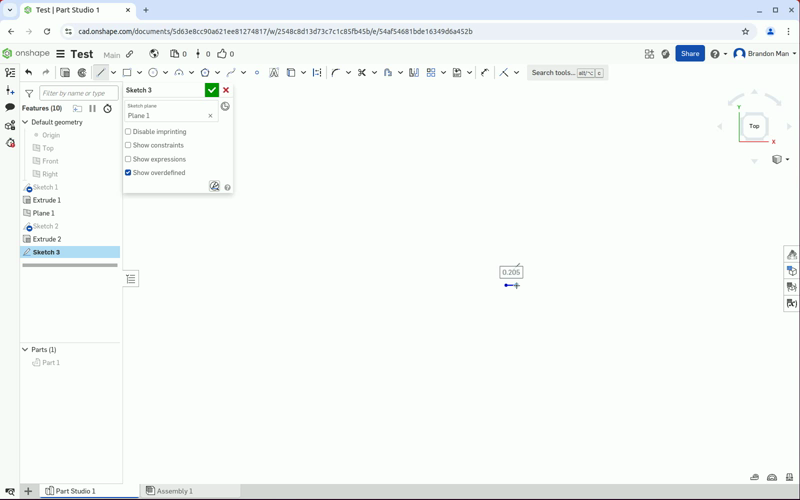
scroll(-6)
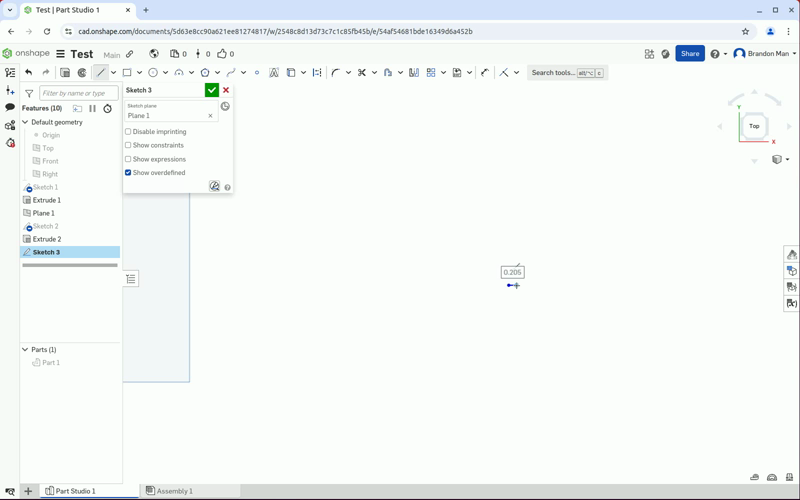
scroll(-6)
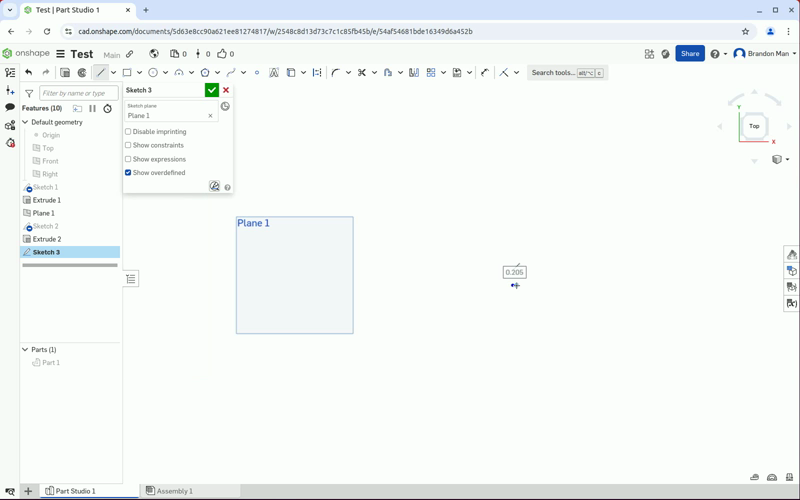
scroll(-6)
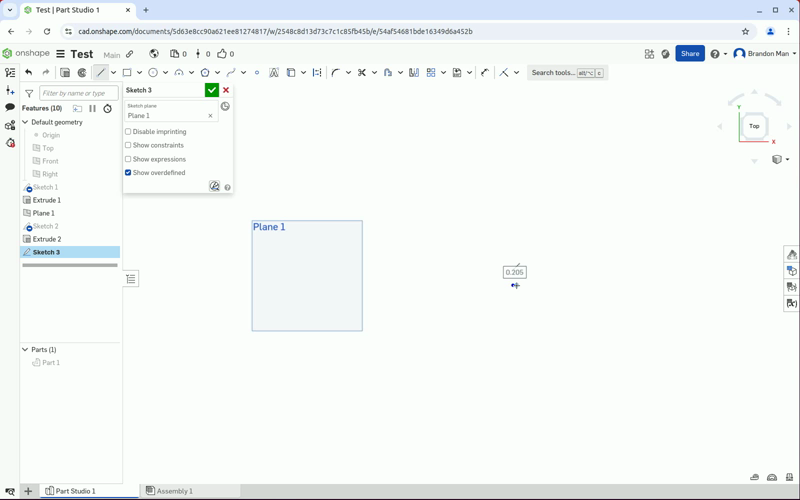
scroll(-6)
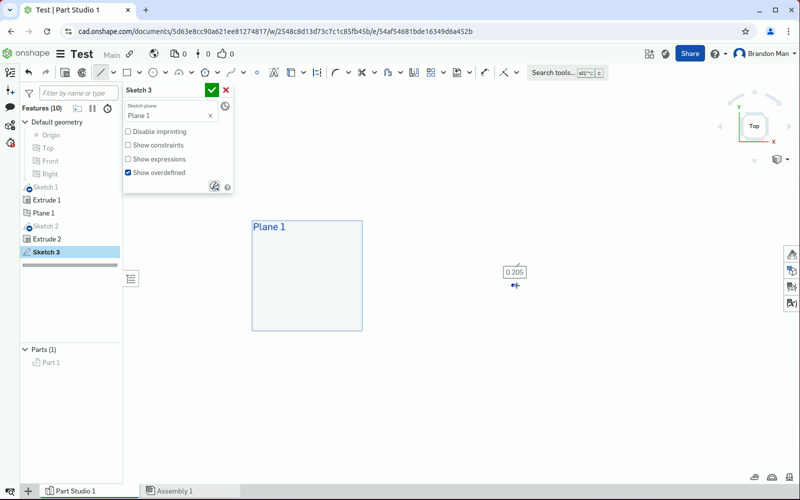
scroll(-6)
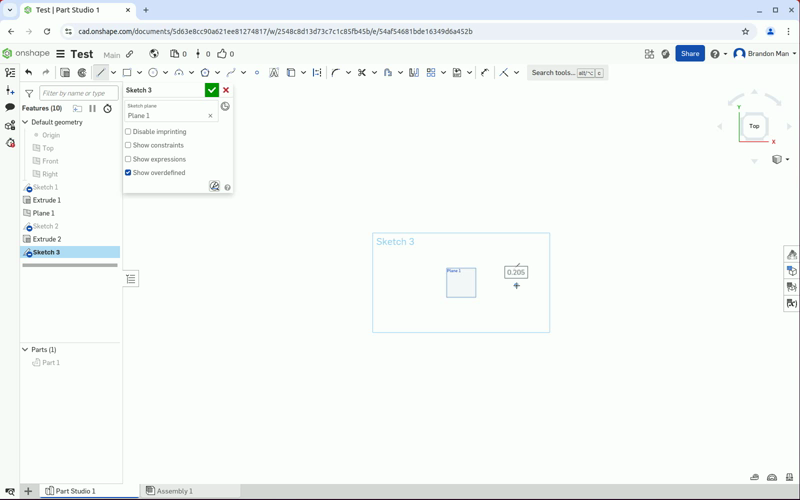
key_up(shift)
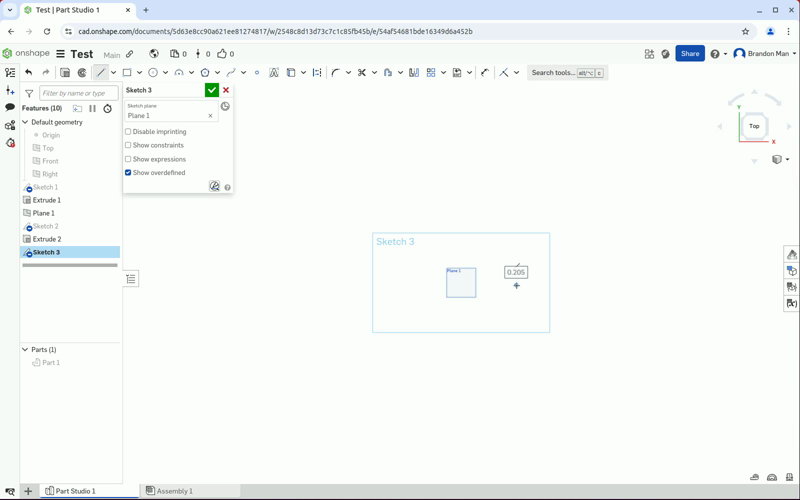
key_down(shift)
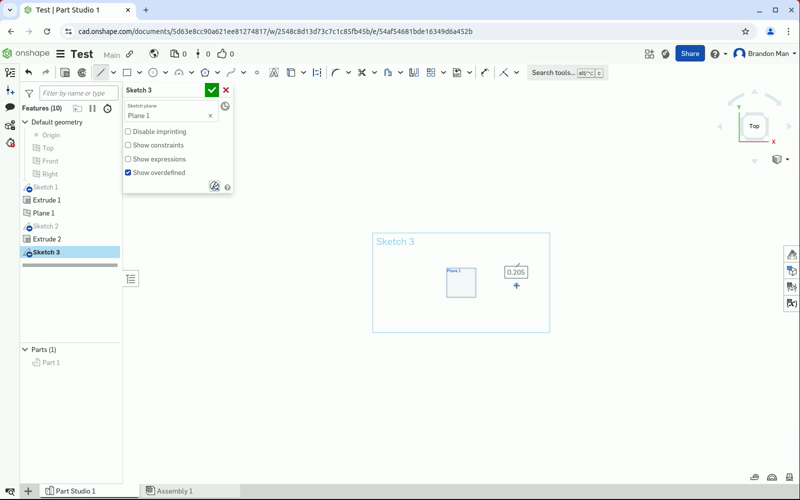
mouse_move(516, 176)
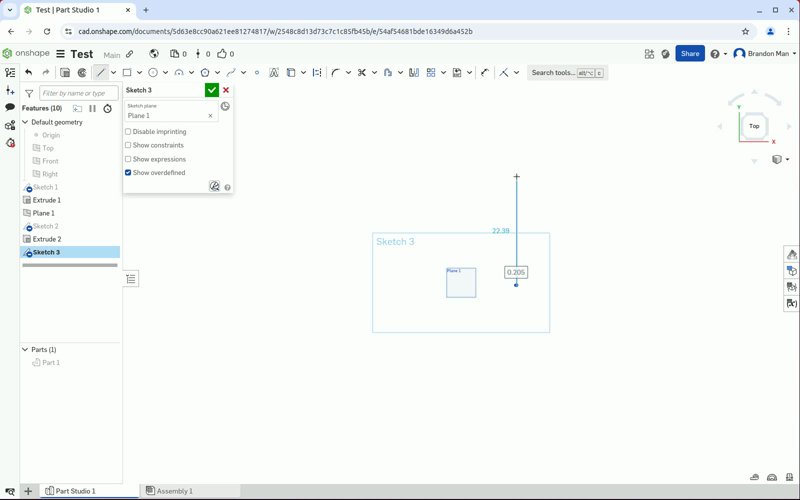
click(516, 176)
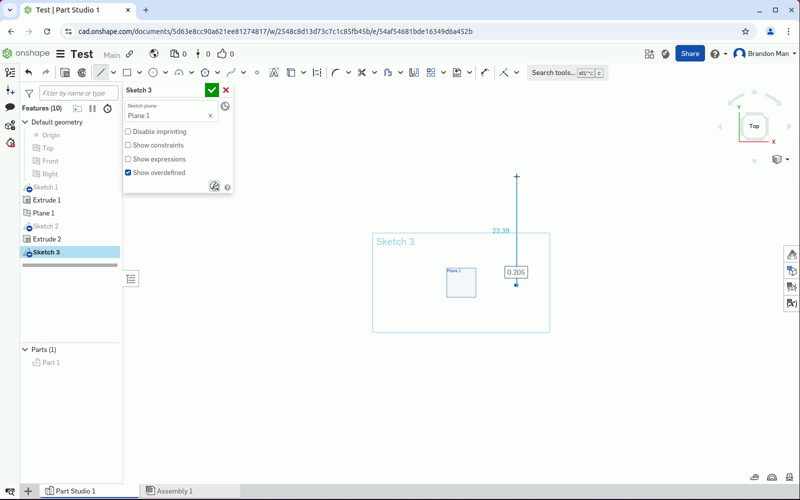
key_up(shift)
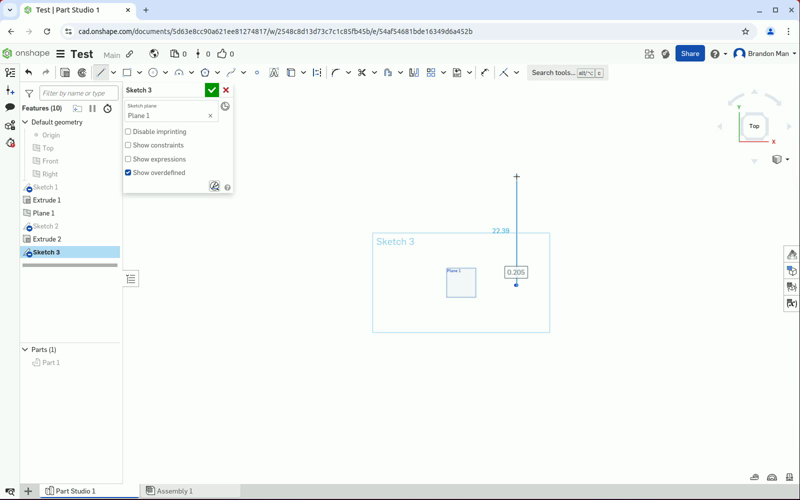
key_down(shift)
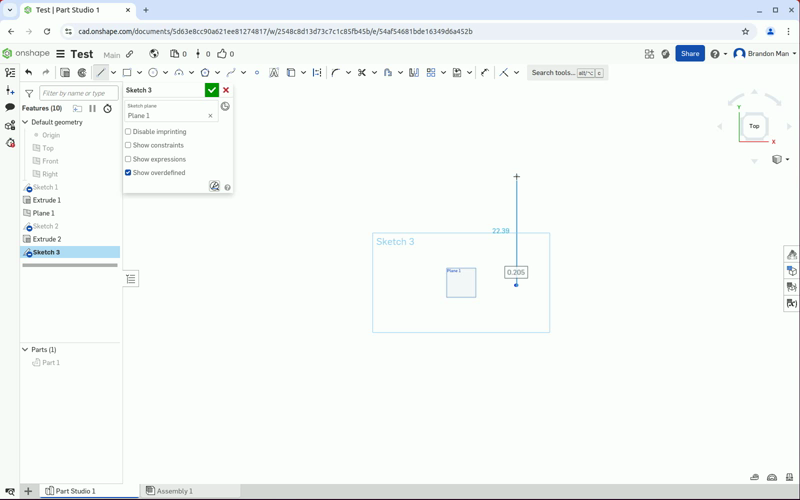
mouse_move(546, 176)
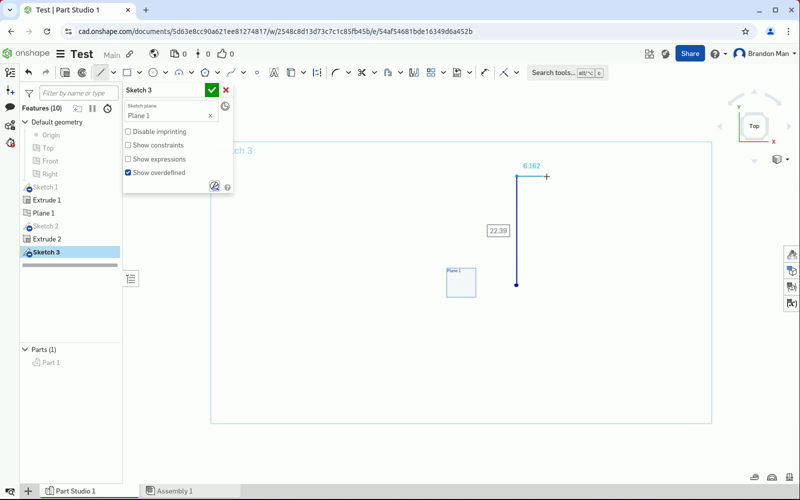
mouse_move(515, 176)
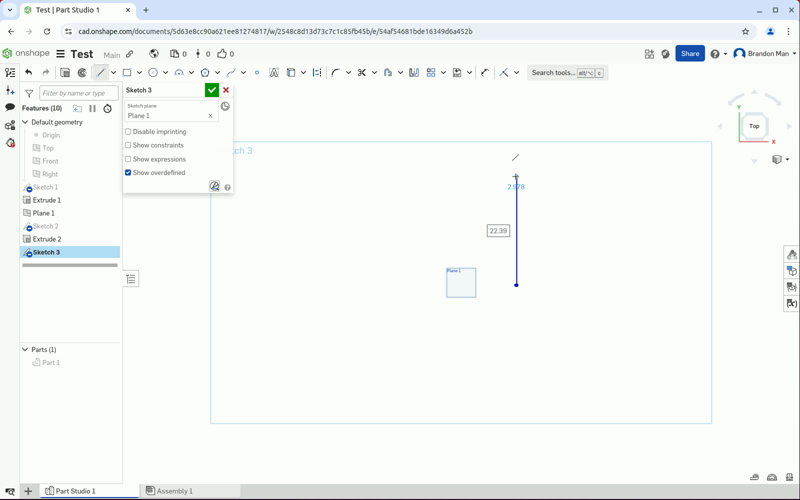
scroll(6)
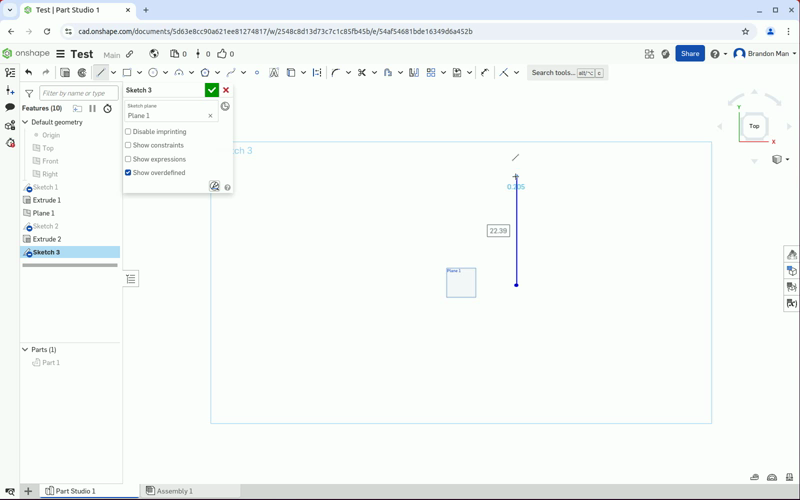
scroll(6)
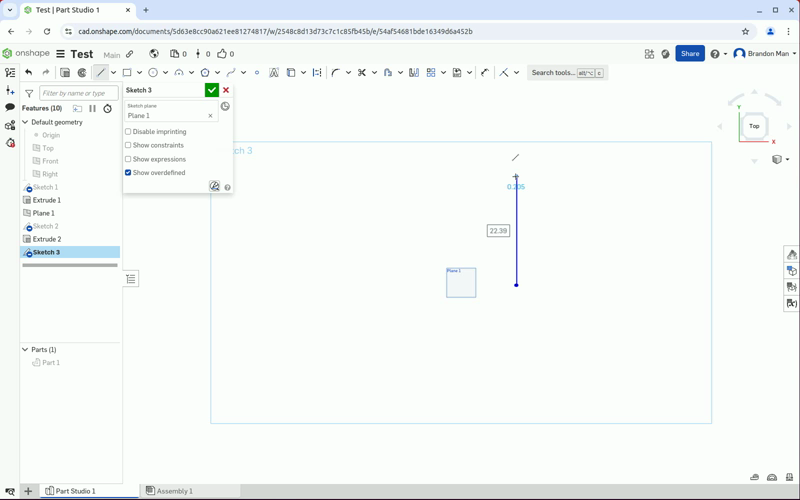
scroll(6)
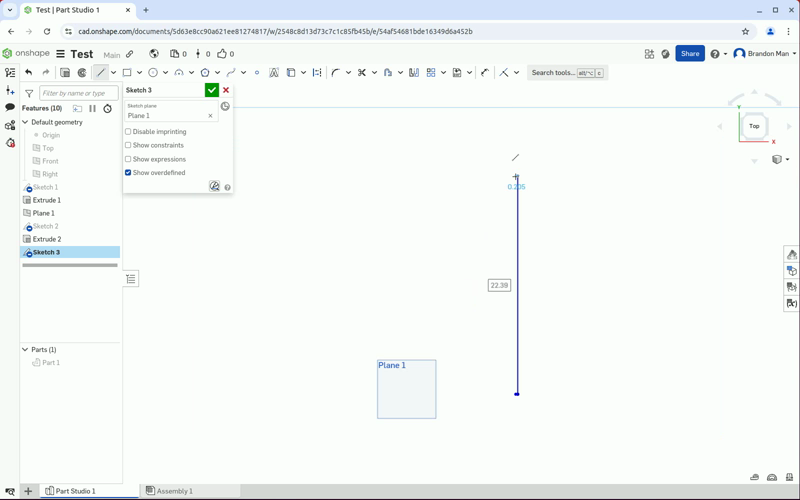
scroll(6)
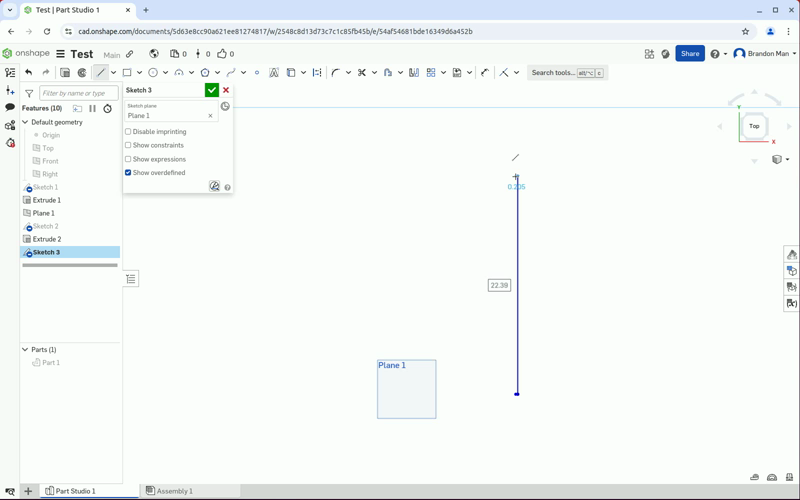
scroll(6)
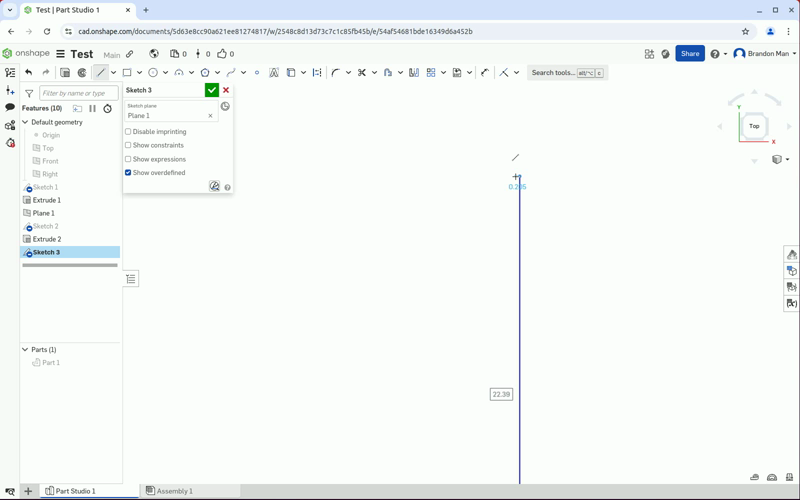
scroll(6)
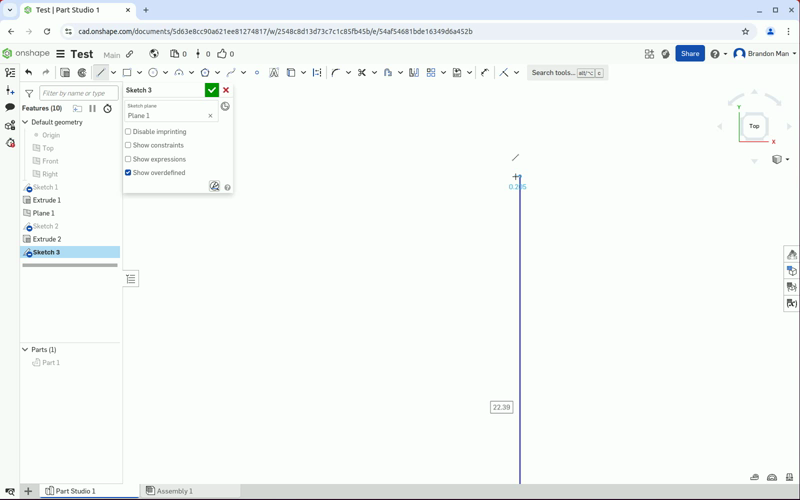
scroll(6)
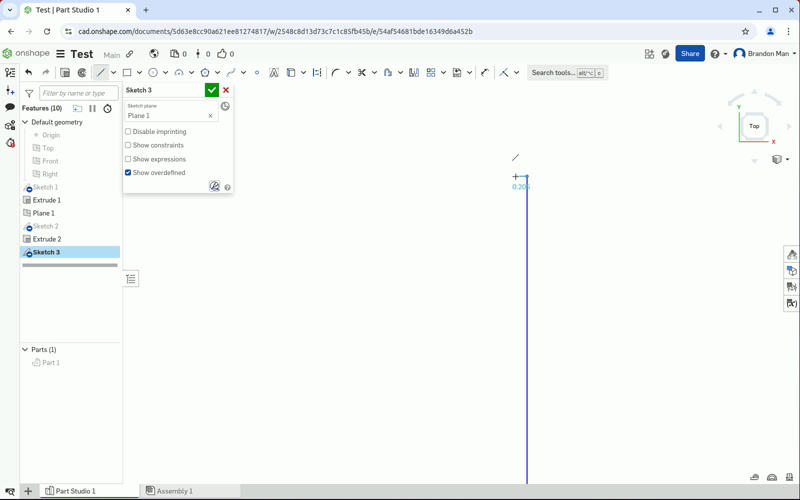
click(515, 176)
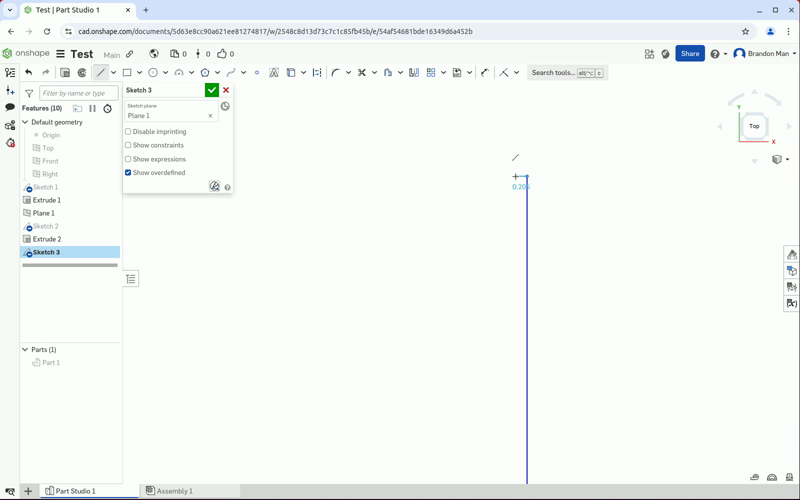
scroll(-6)
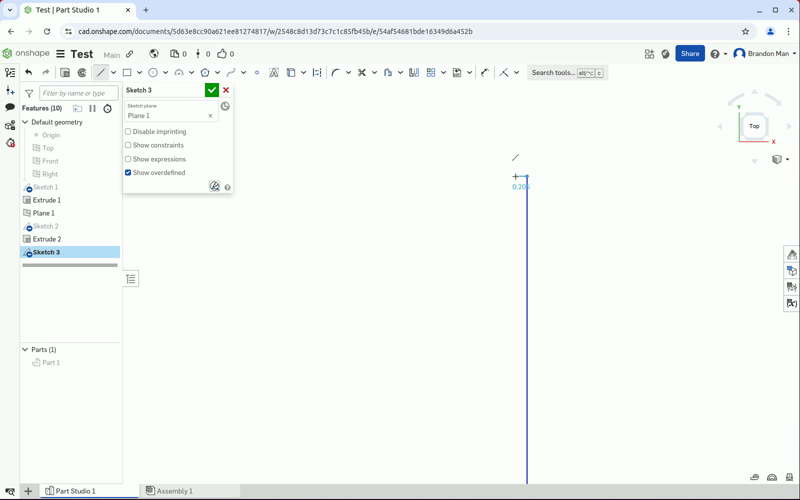
scroll(-6)
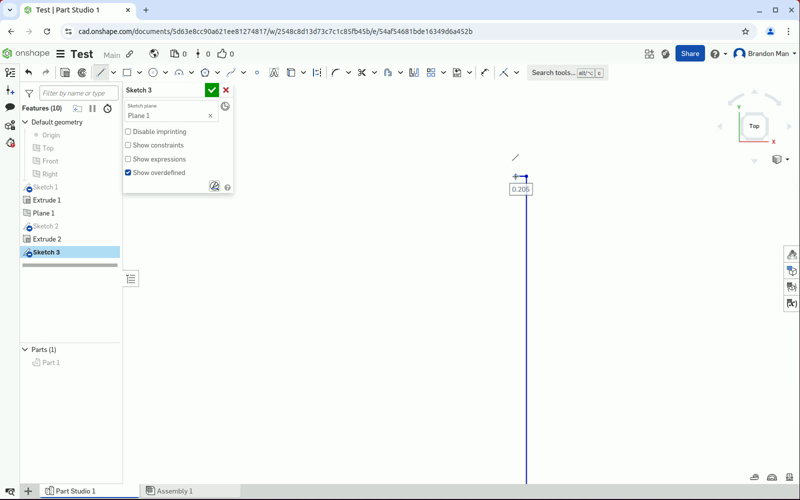
scroll(-6)
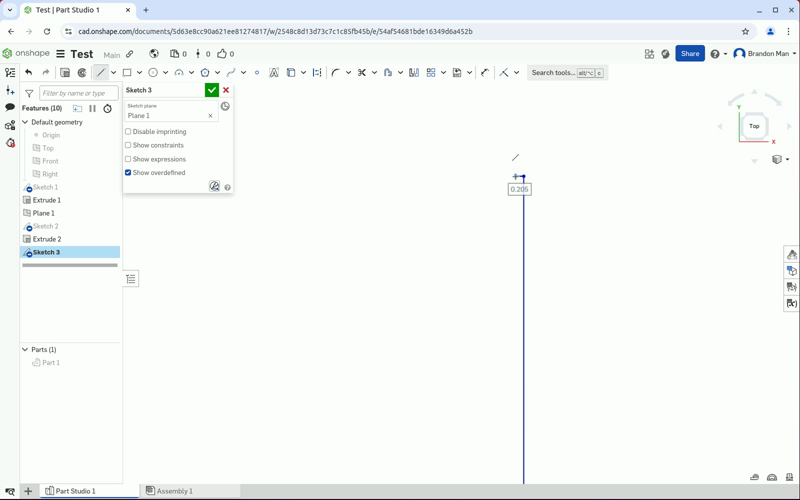
scroll(-6)
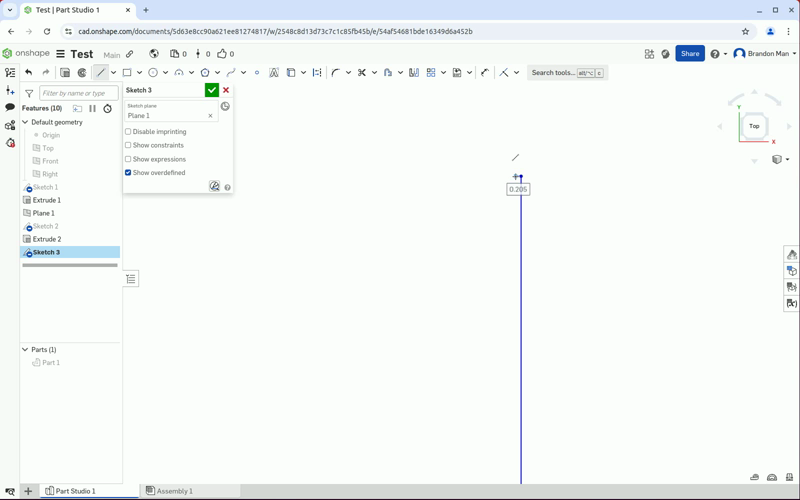
scroll(-6)
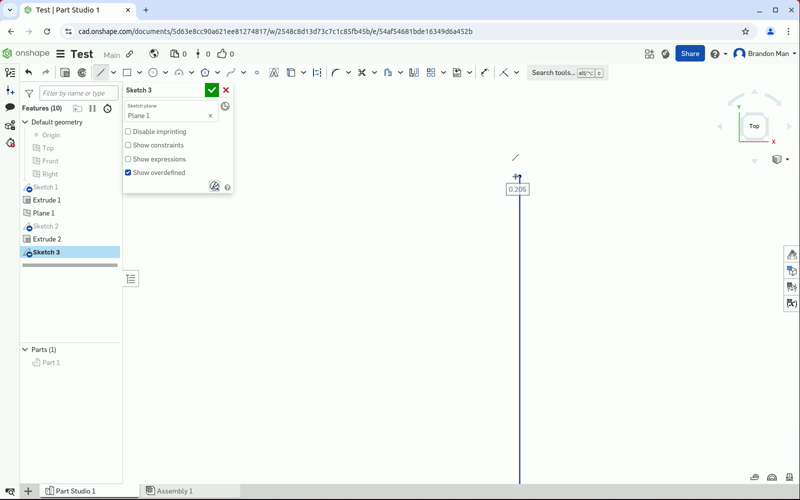
scroll(-6)
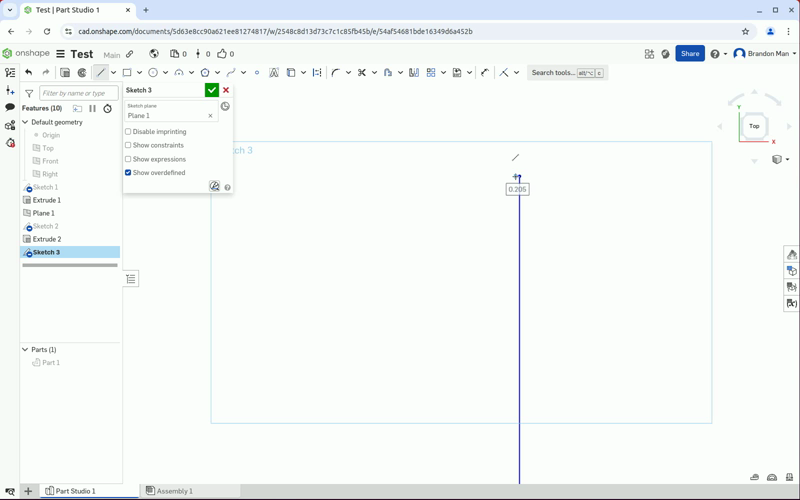
scroll(-6)
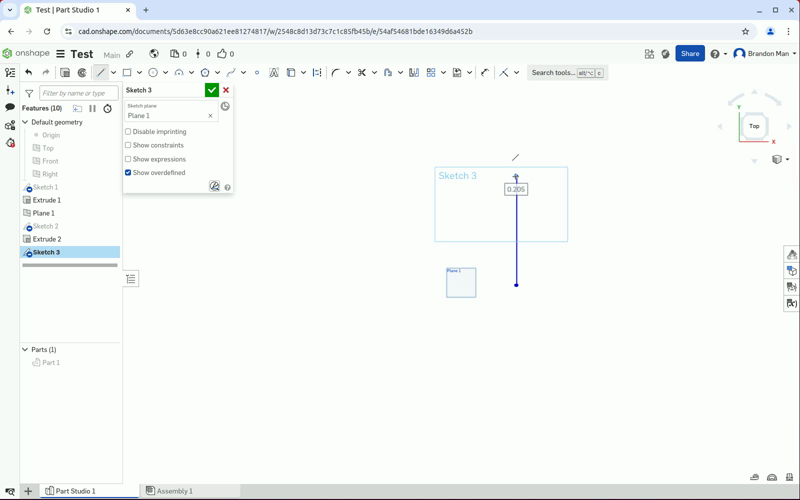
key_up(shift)
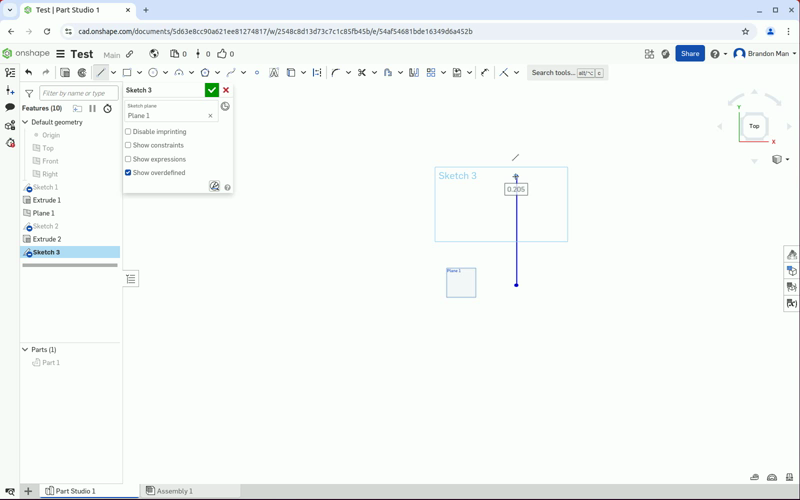
key_down(shift)
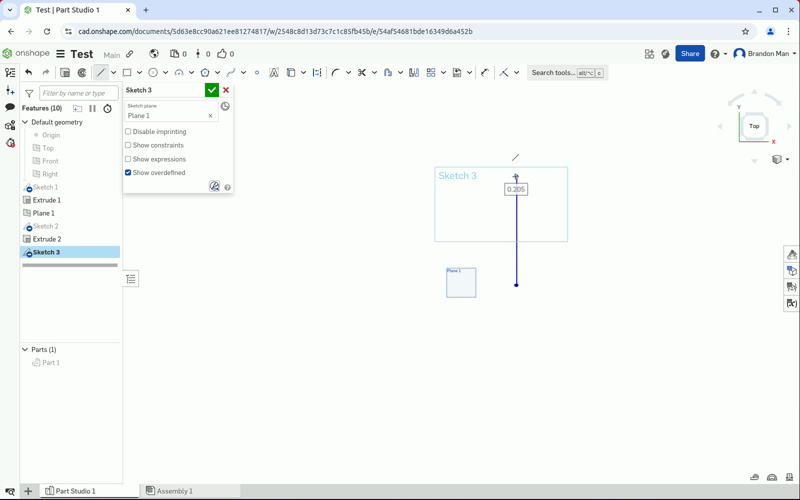
mouse_move(515, 285)
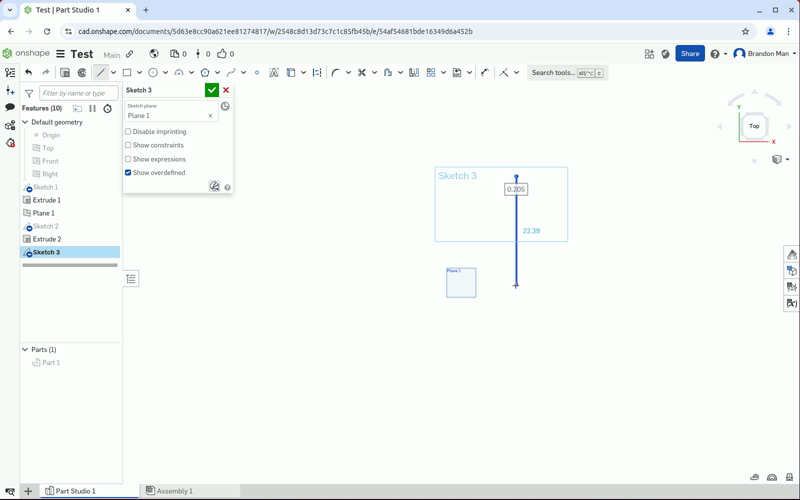
scroll(6)
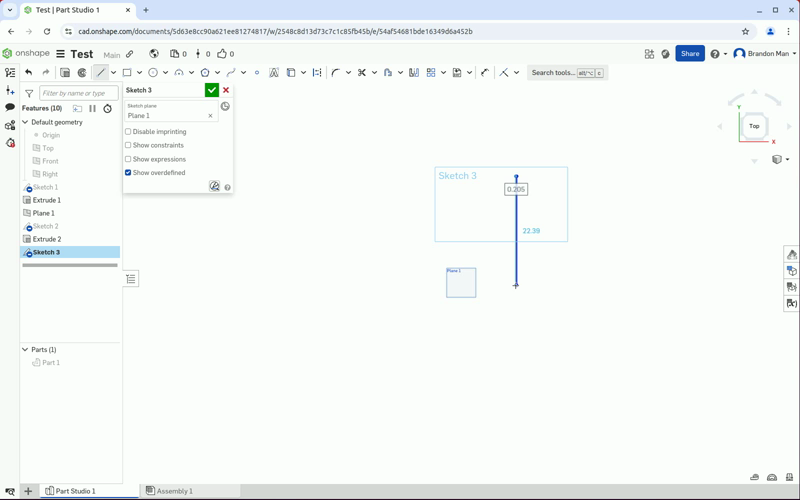
scroll(6)
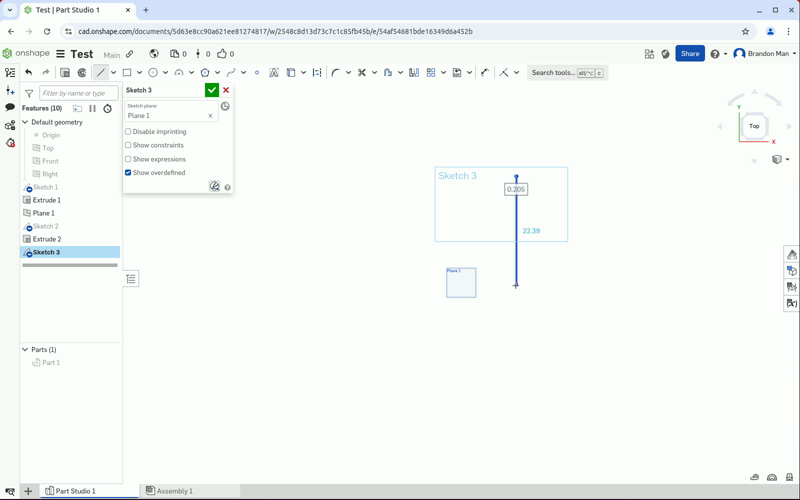
scroll(6)
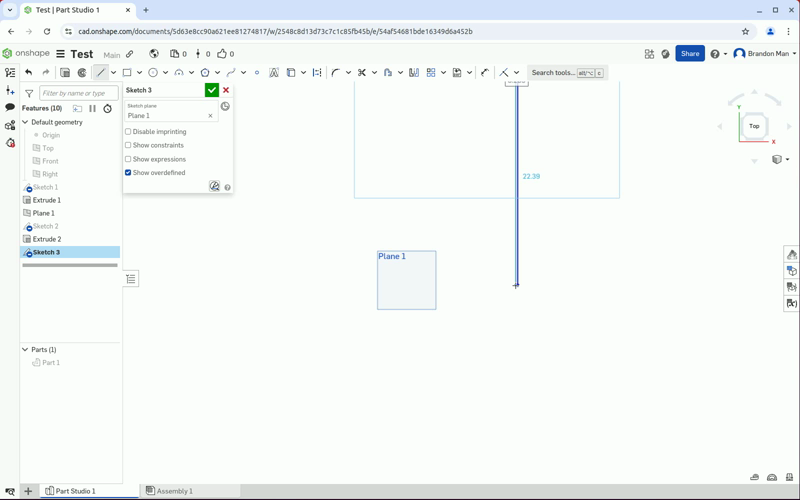
scroll(6)
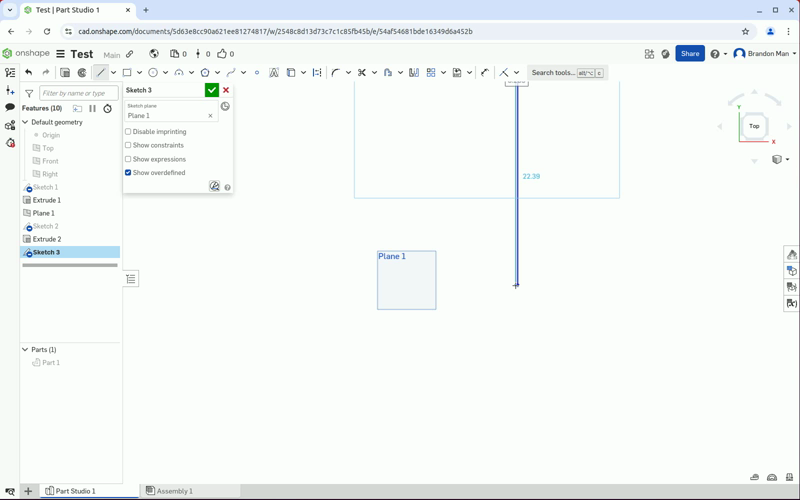
scroll(6)
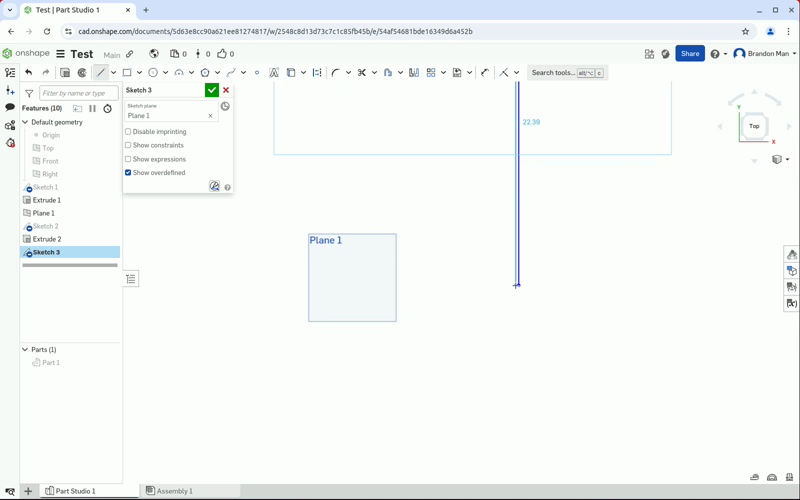
scroll(6)
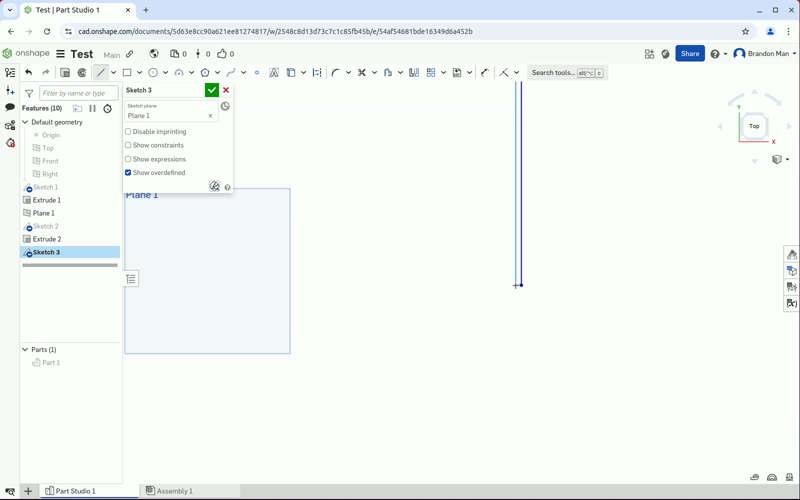
scroll(6)
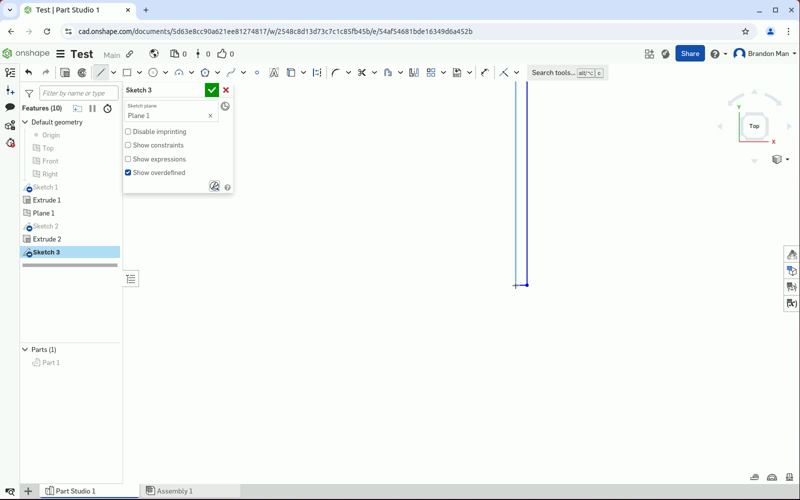
key_up(shift)
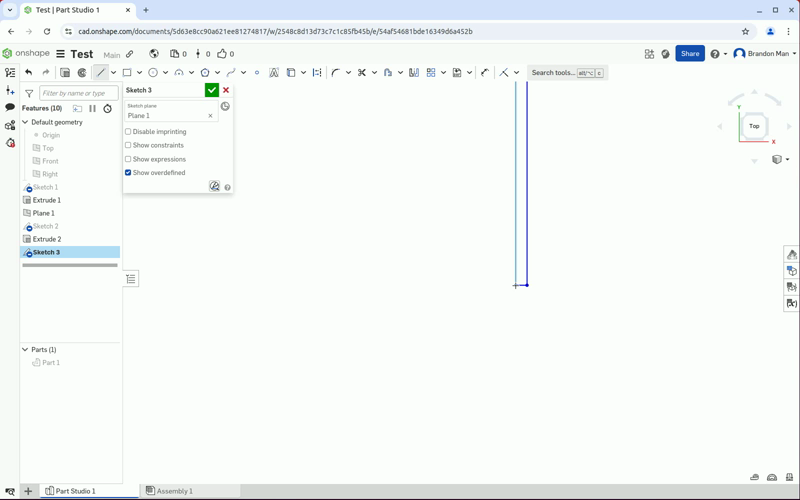
click(515, 285)
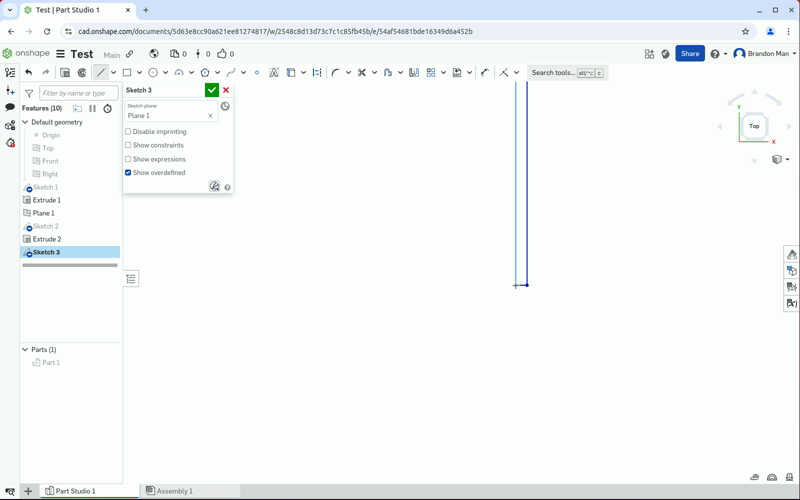
scroll(-6)
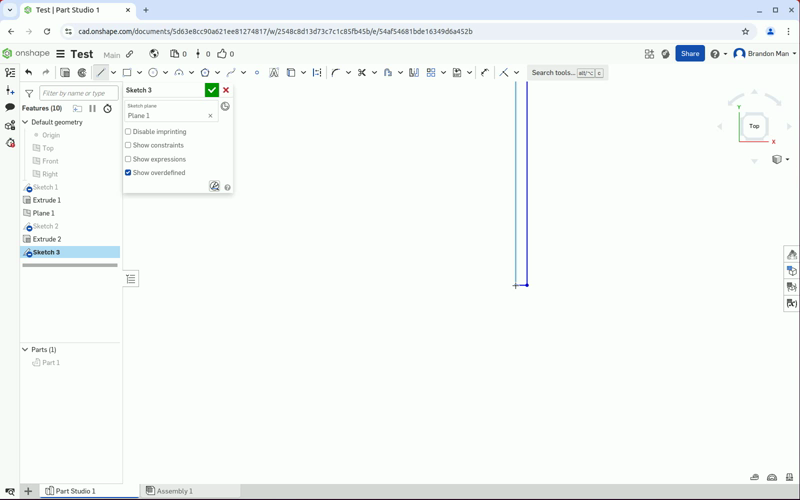
scroll(-6)
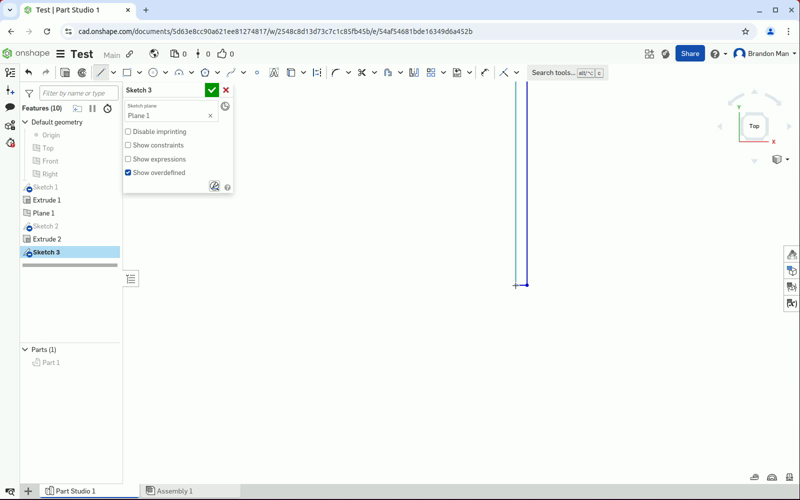
scroll(-6)
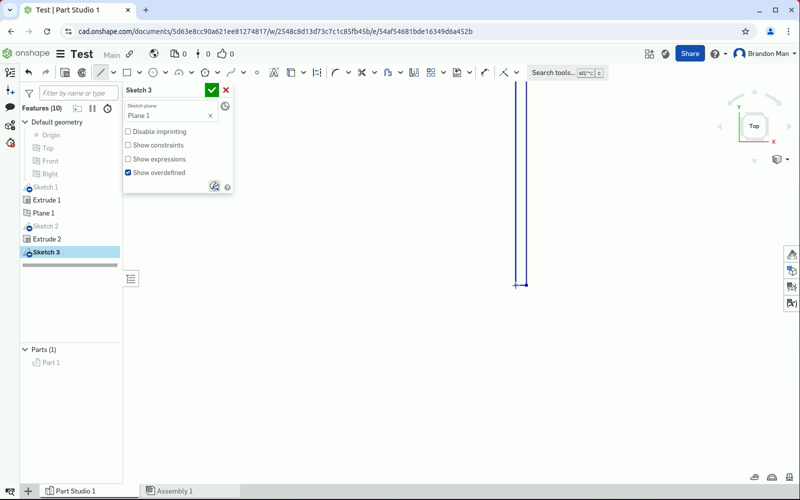
scroll(-6)
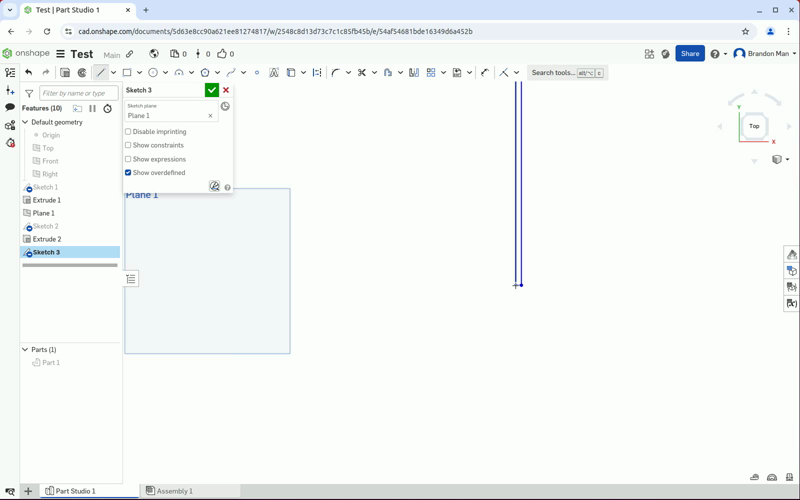
scroll(-6)
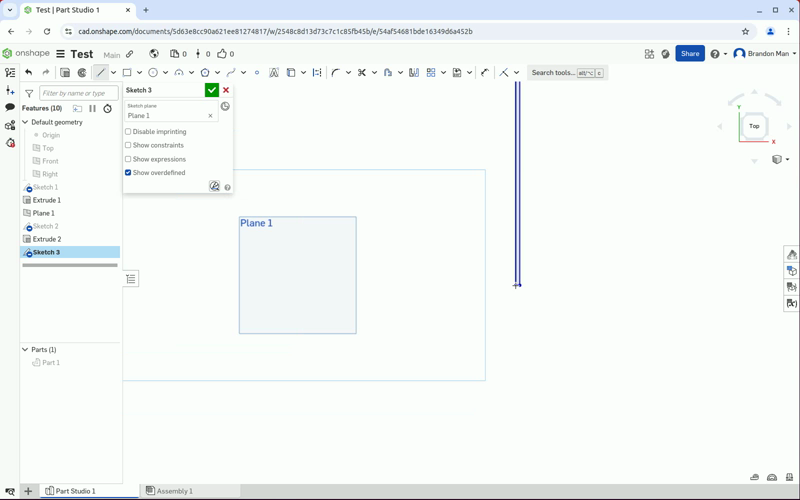
scroll(-6)
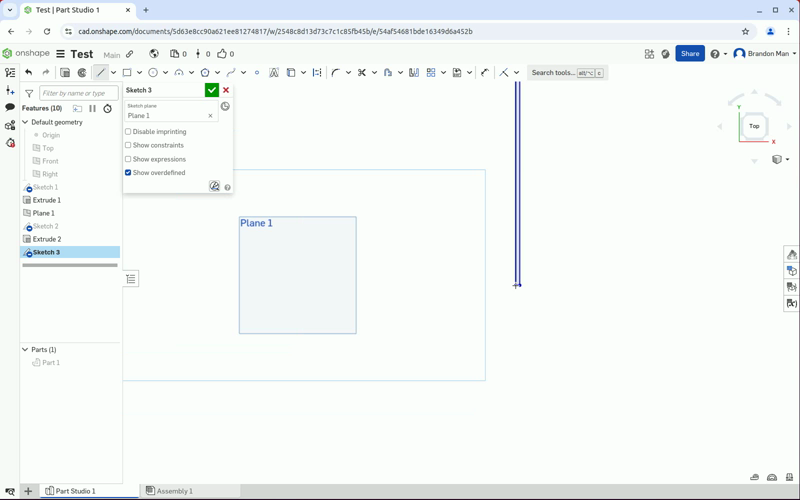
scroll(-6)
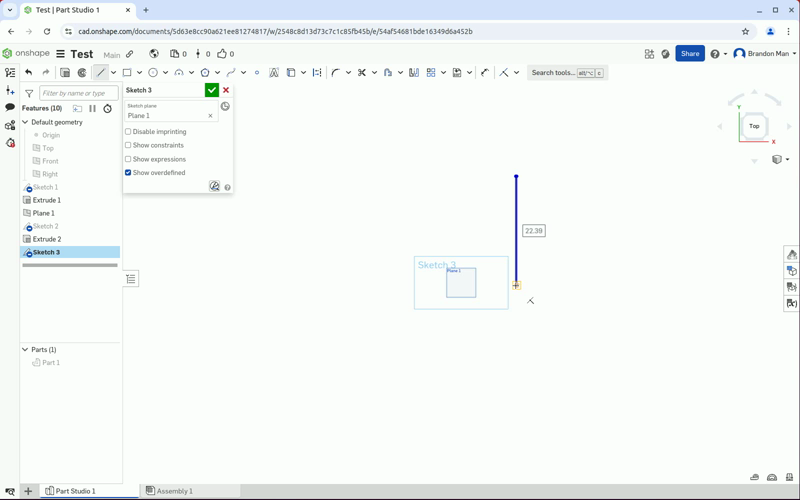
key(esc)
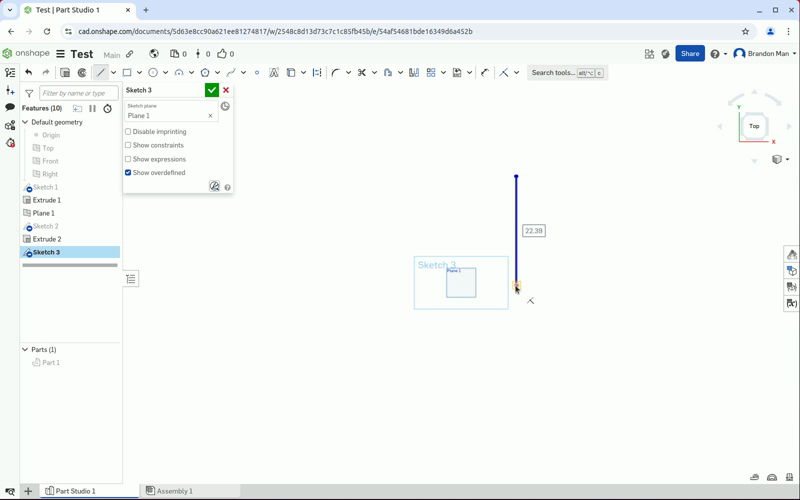
mouse_move(516, 270)
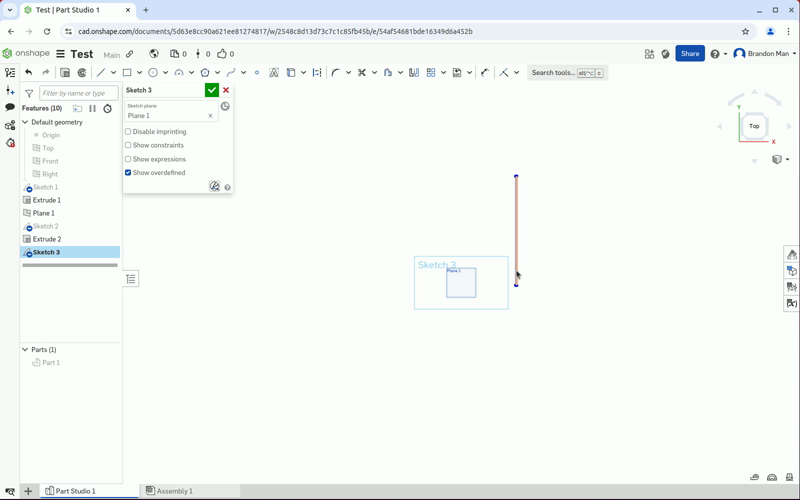
scroll(6)
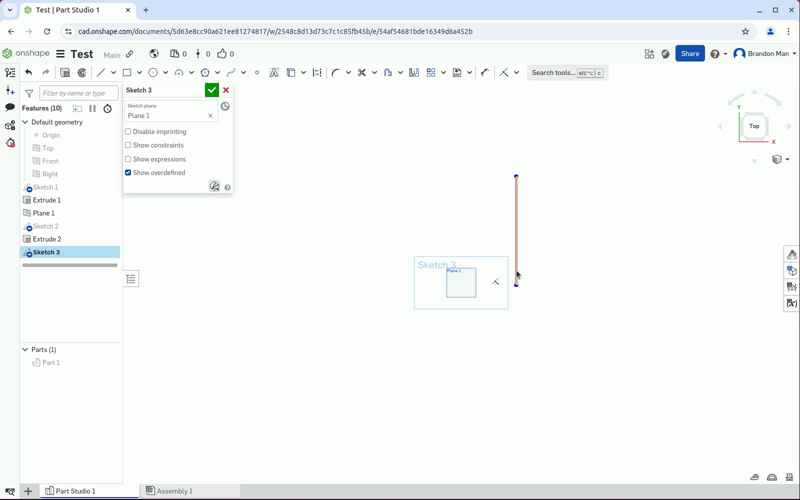
scroll(6)
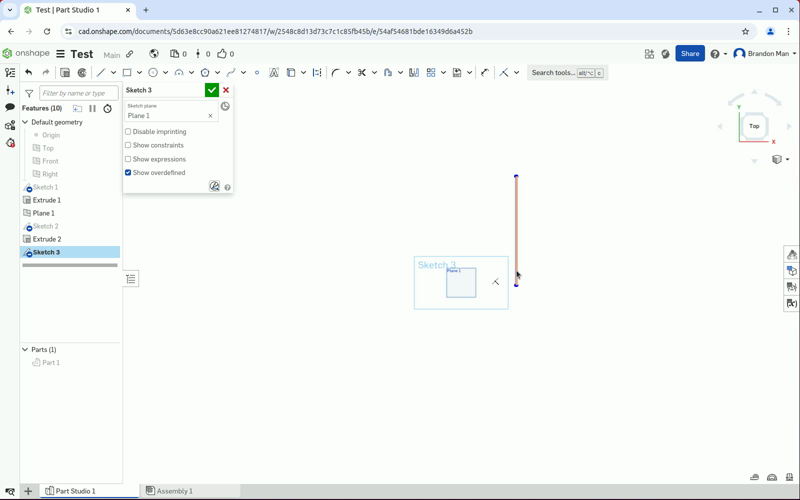
scroll(6)
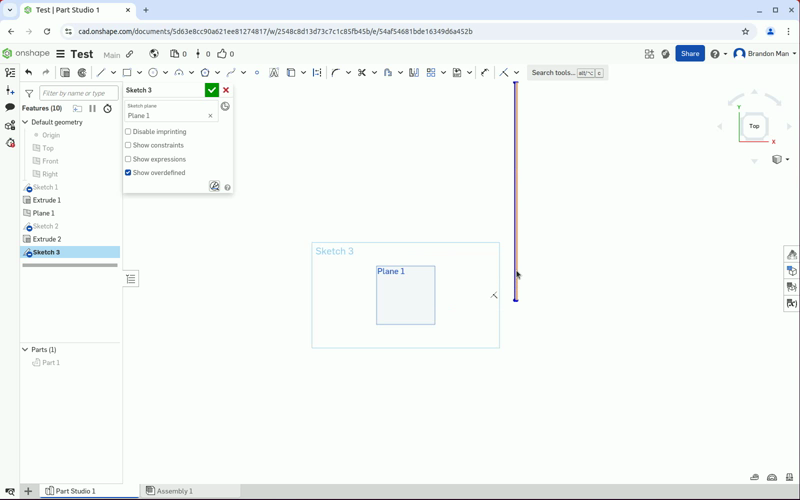
scroll(6)
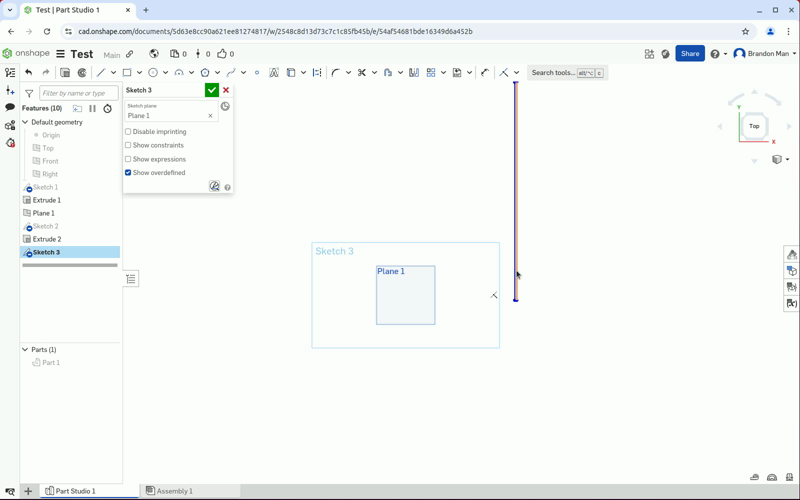
scroll(6)
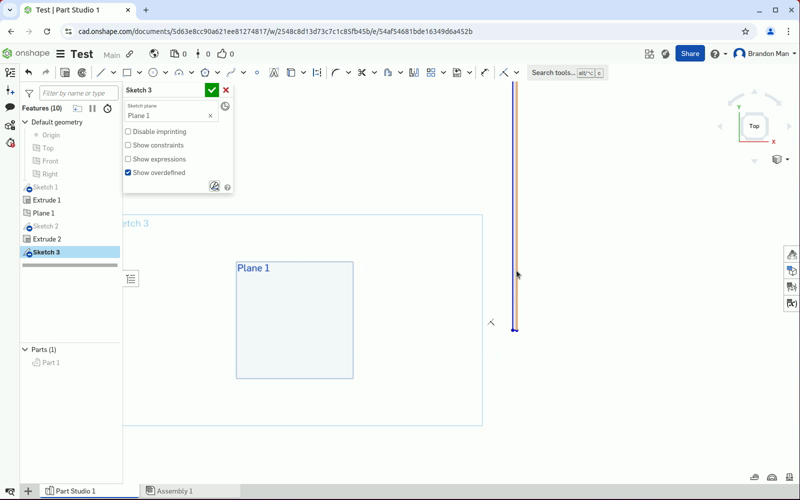
scroll(6)
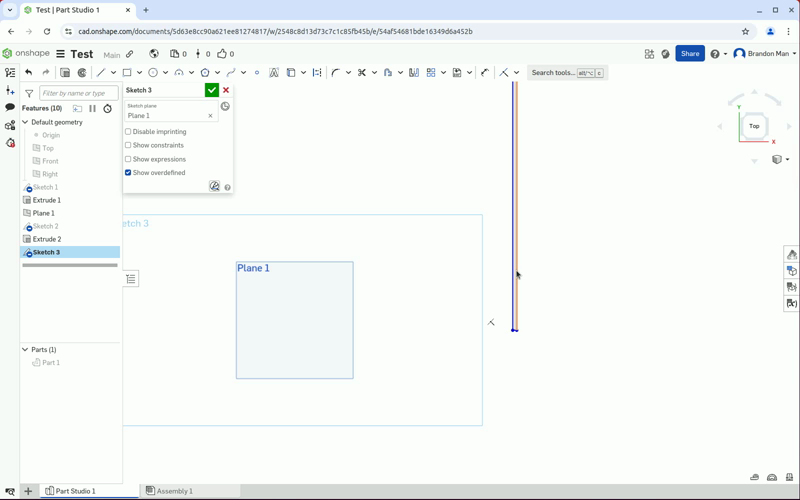
scroll(6)
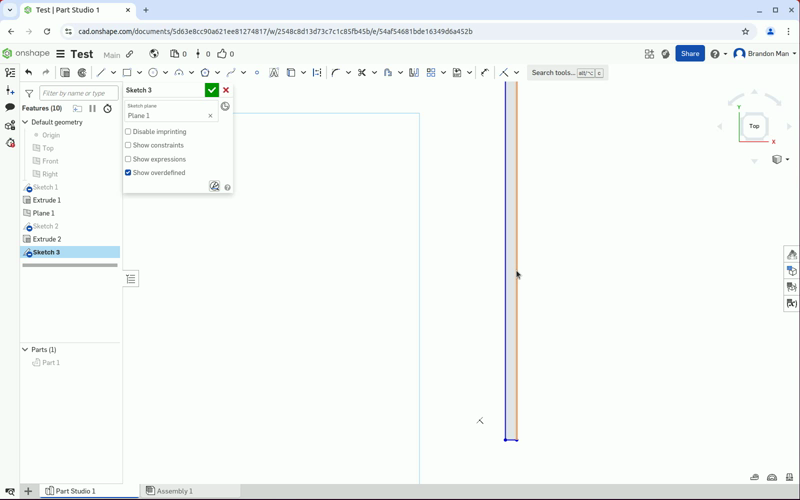
click(516, 270)
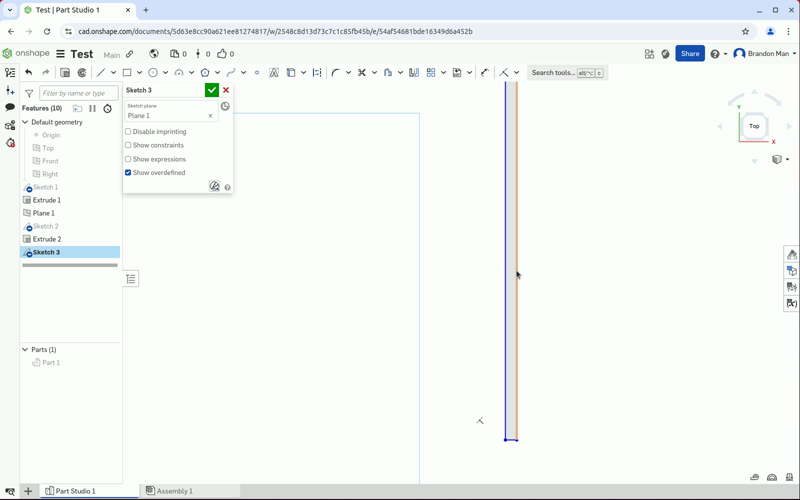
scroll(-6)
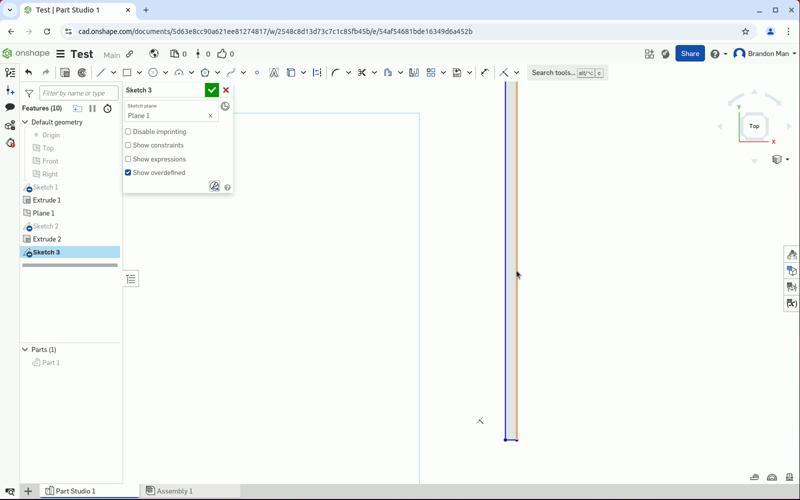
scroll(-6)
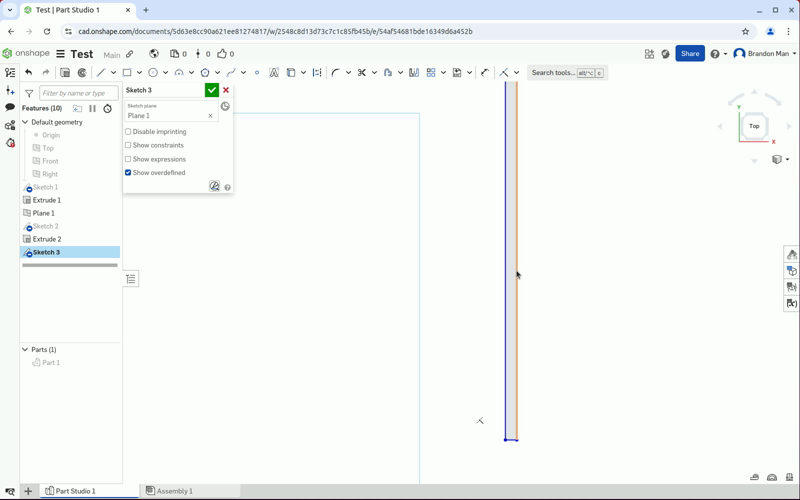
scroll(-6)
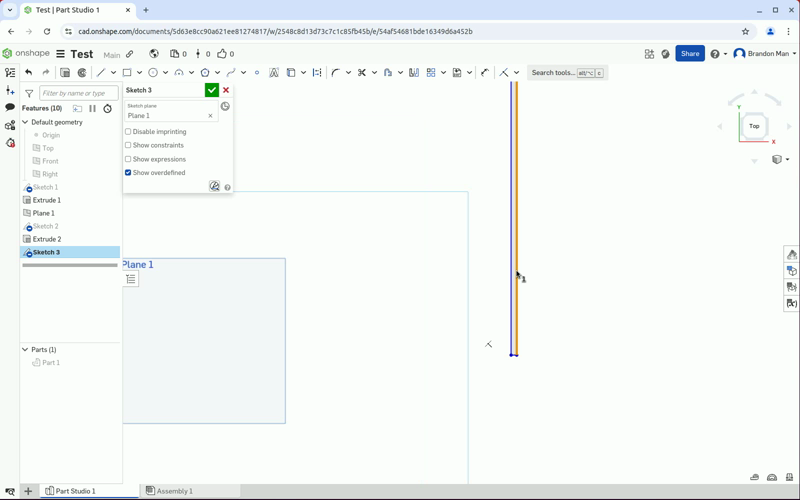
scroll(-6)
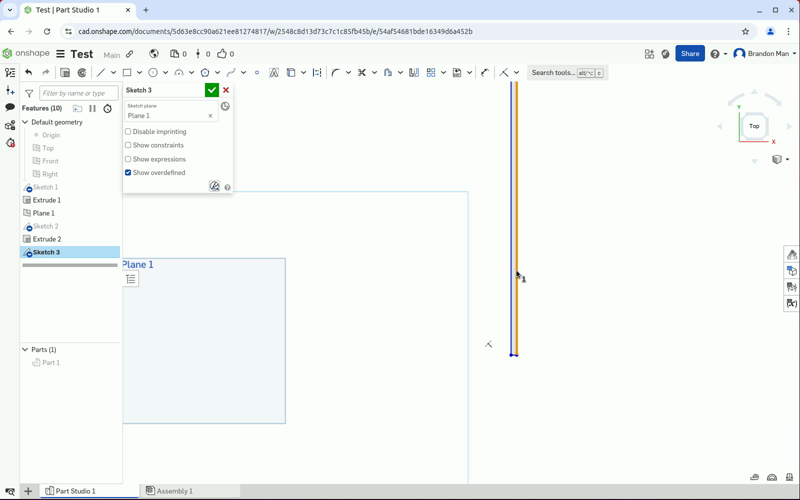
scroll(-6)
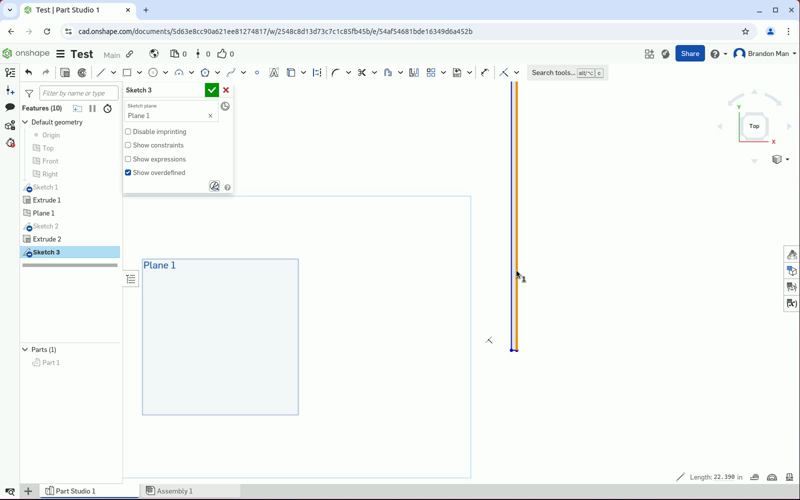
scroll(-6)
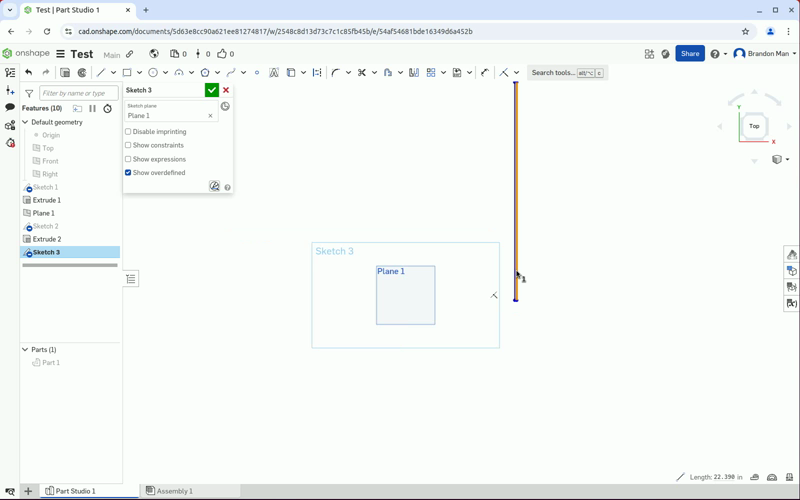
scroll(-6)
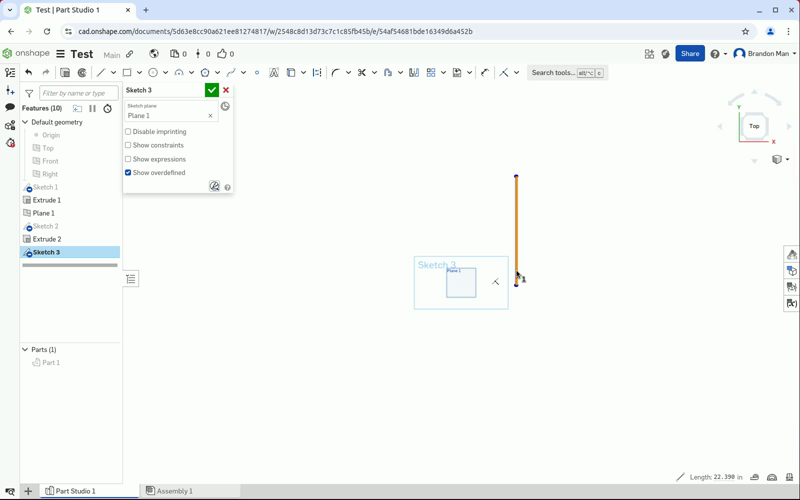
mouse_move(73, 352)
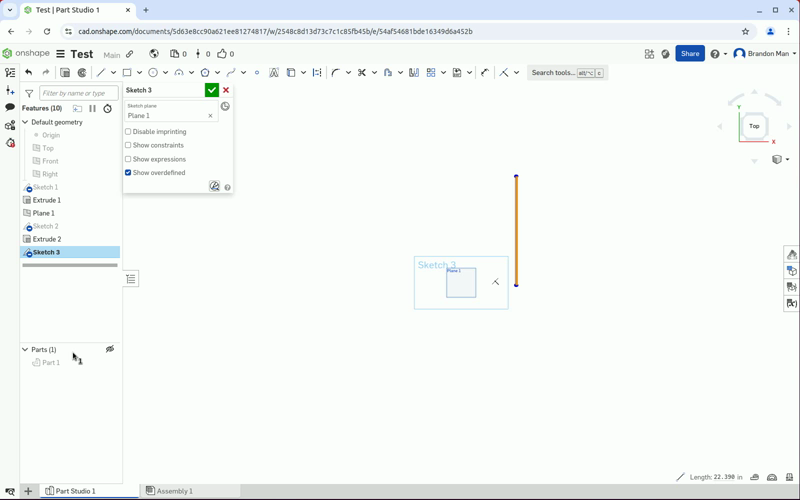
key(shift+y)
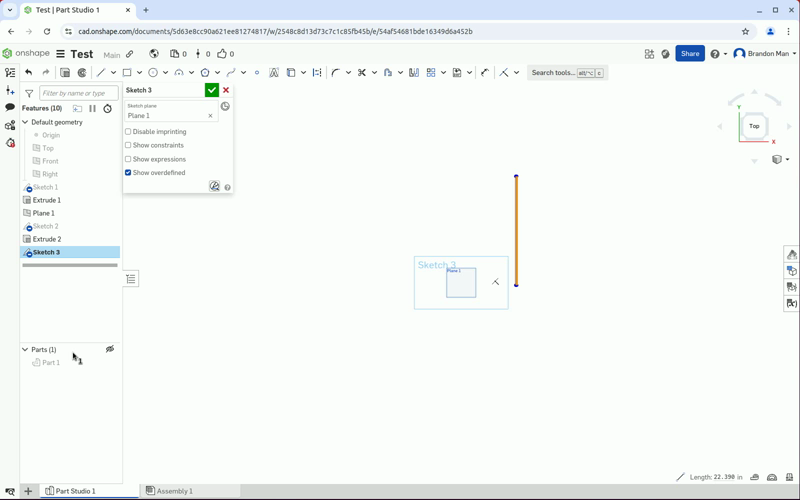
key(shift+e)
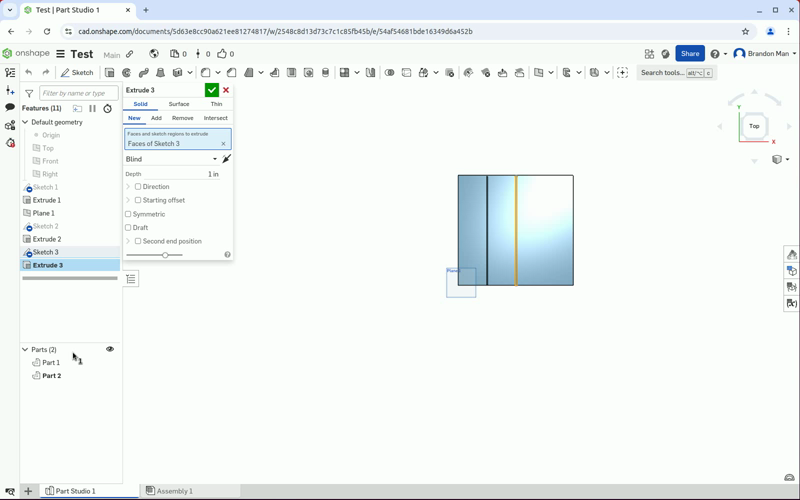
mouse_move(143, 106)
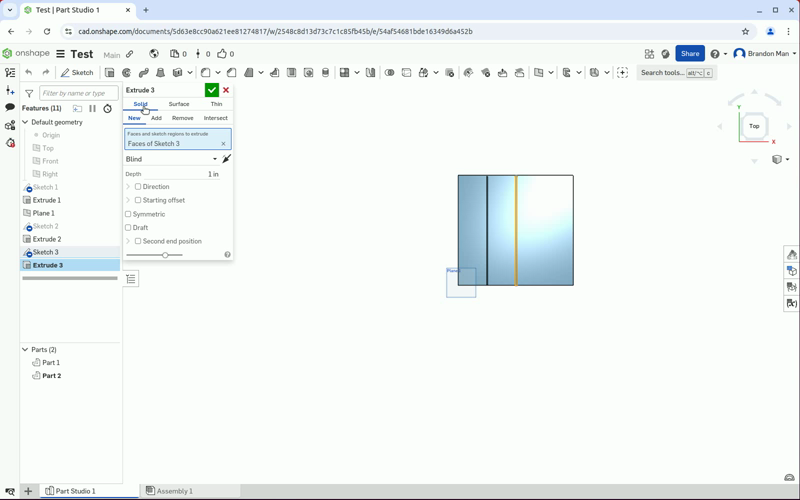
click(143, 106)
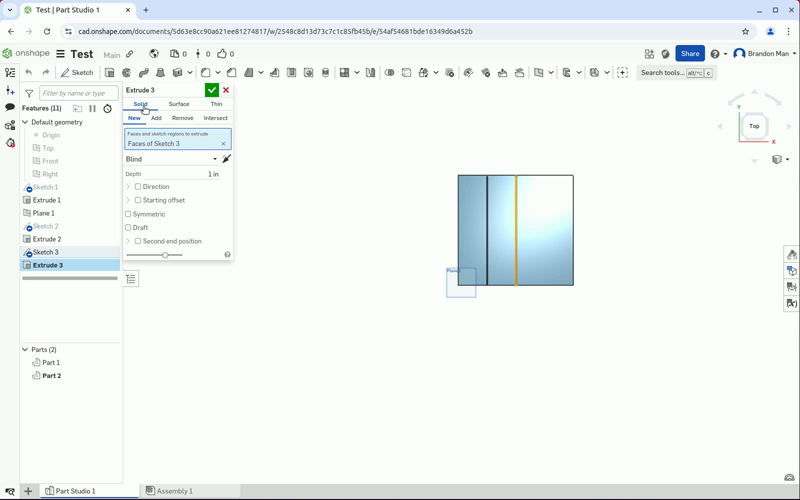
mouse_move(186, 120)
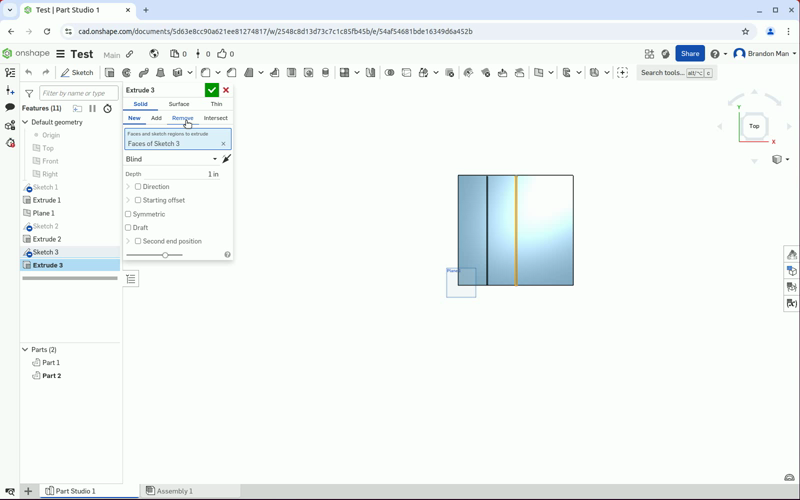
click(186, 120)
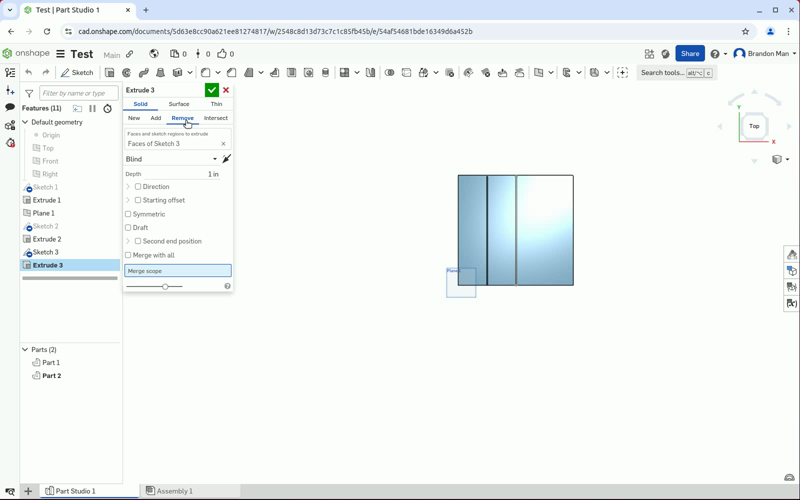
key(tab, 4)
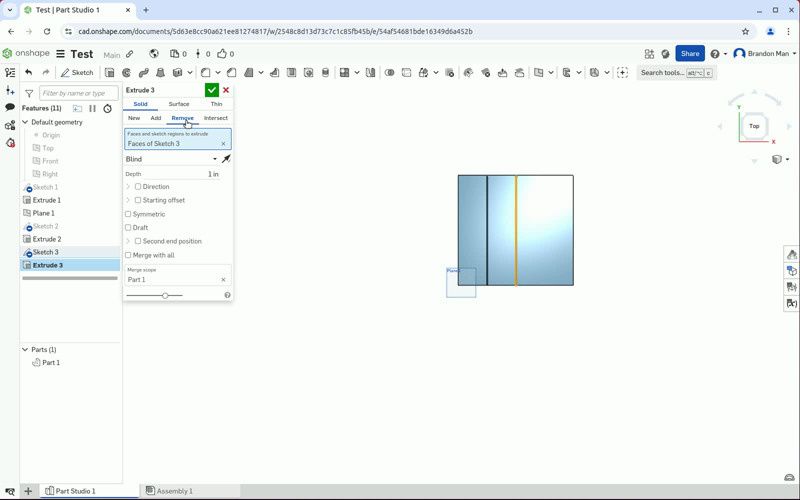
text(0.241)
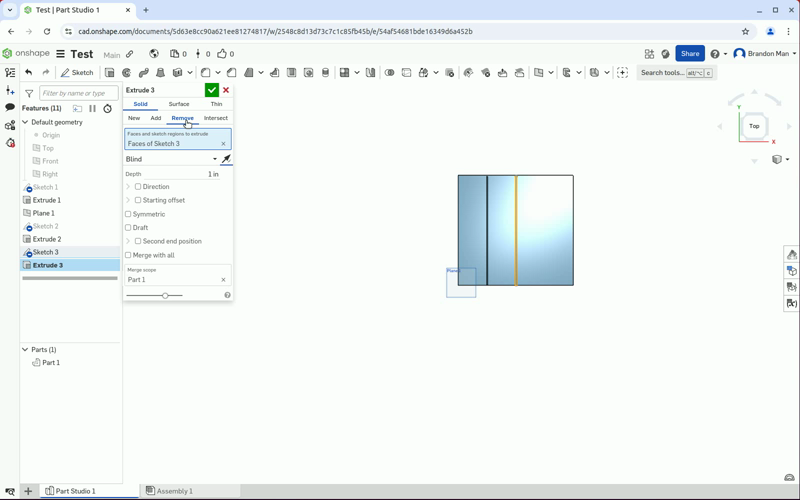
key(tab, 6)
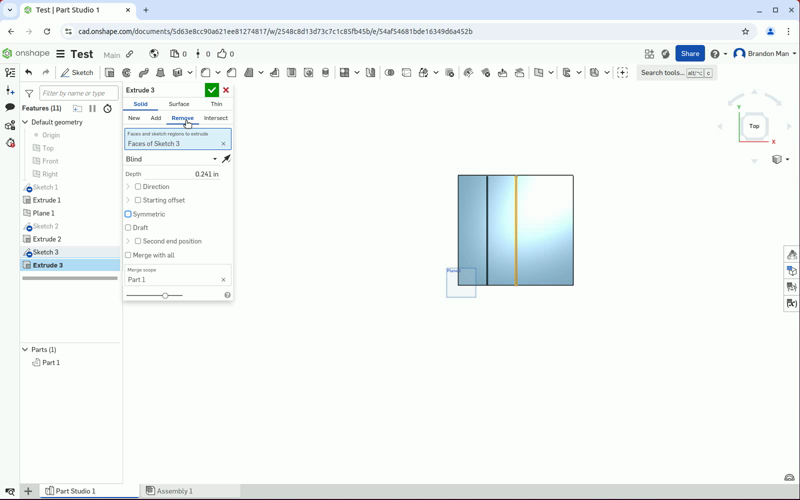
key(space)
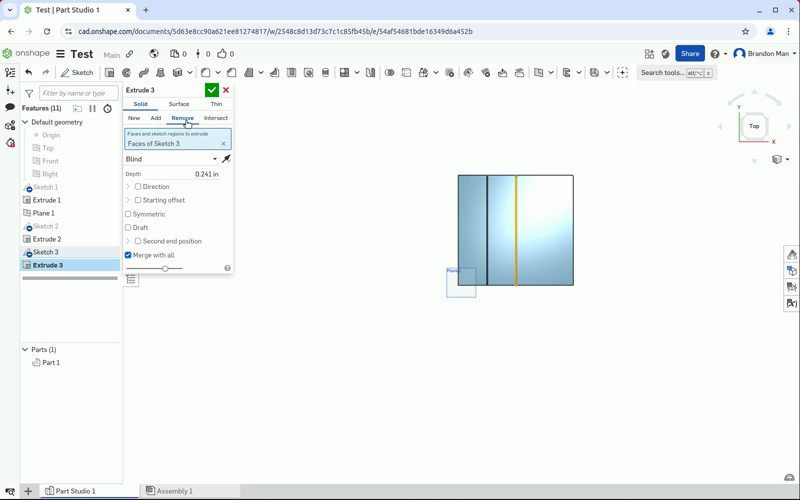
key(enter)
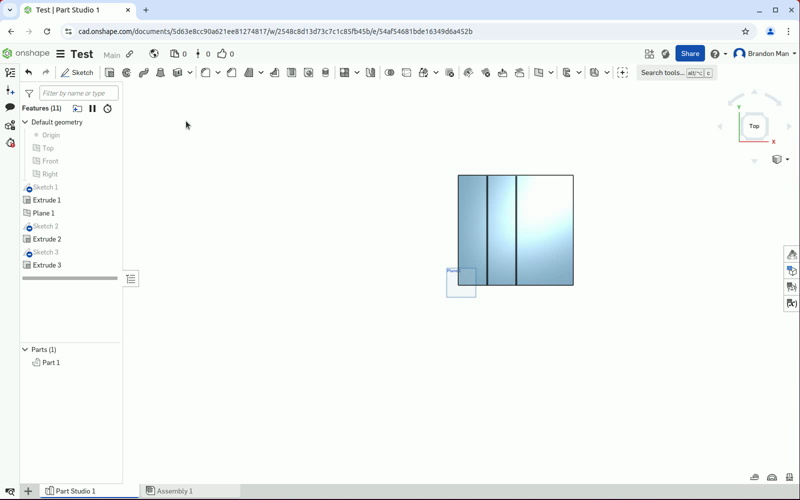
key(shift+h)
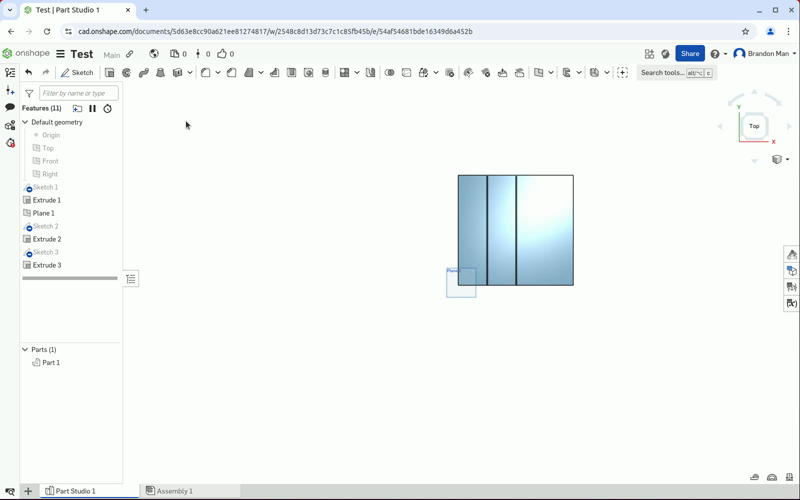
key(shift+h)
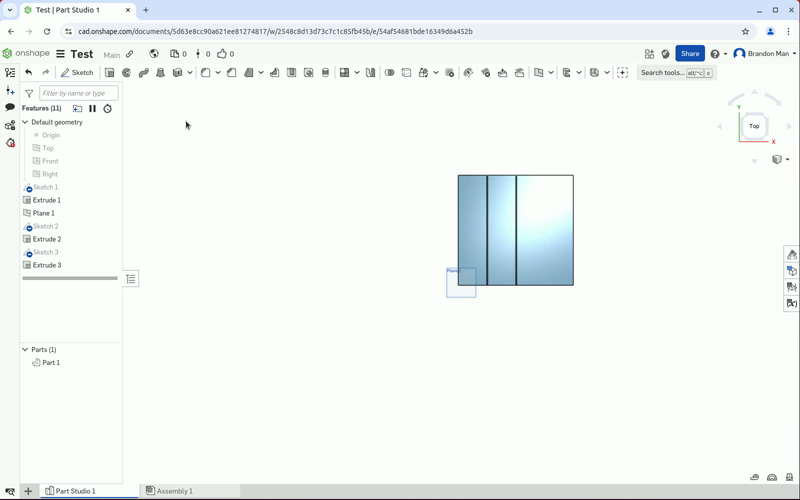
mouse_move(73, 189)
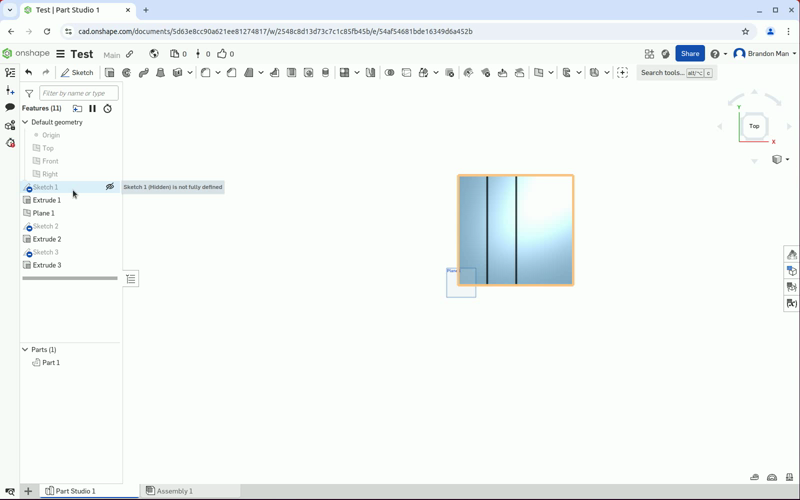
click(73, 189)
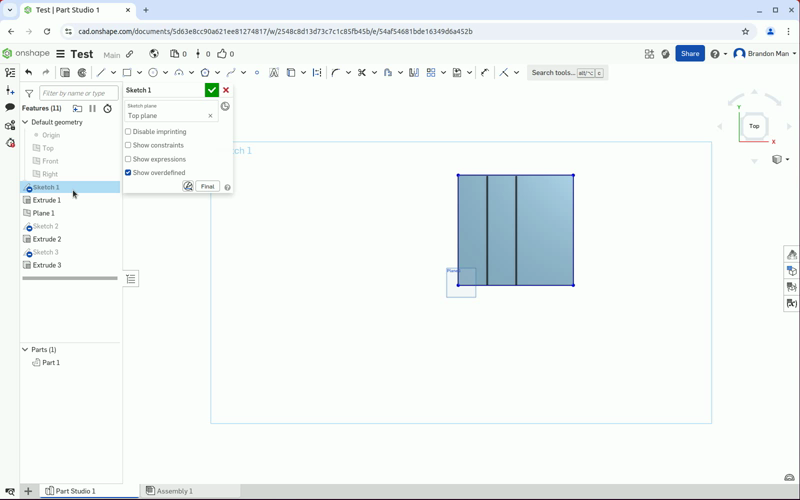
mouse_move(229, 92)
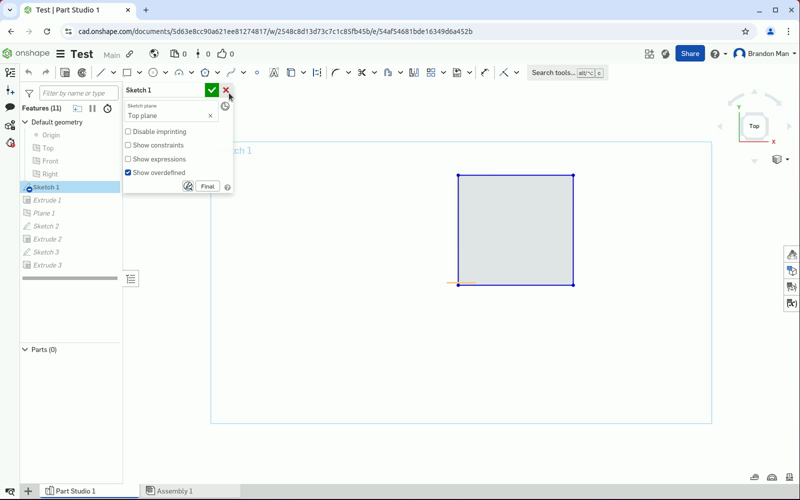
click(229, 92)
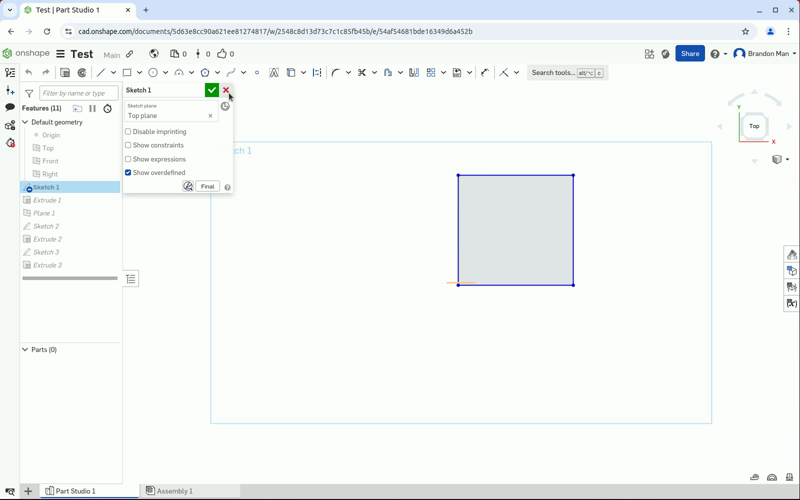
key(shift+s)
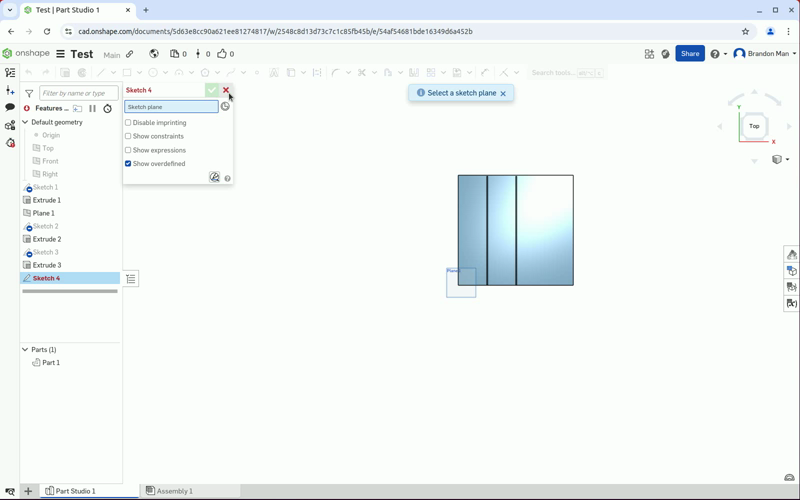
mouse_move(73, 215)
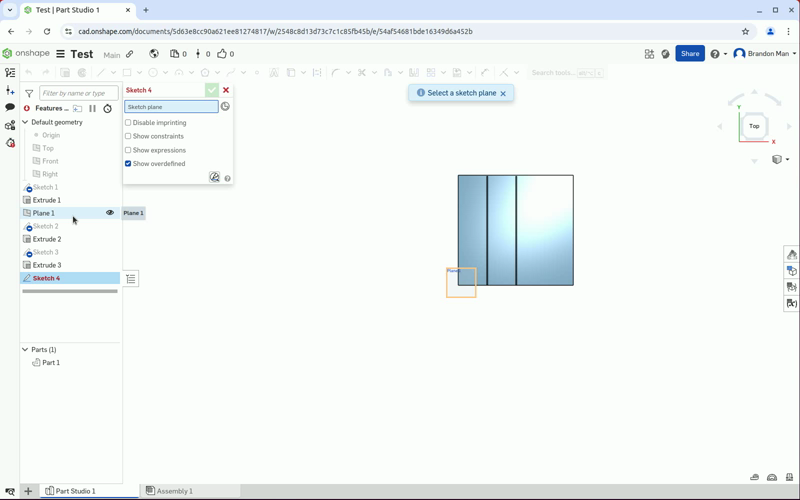
click(73, 215)
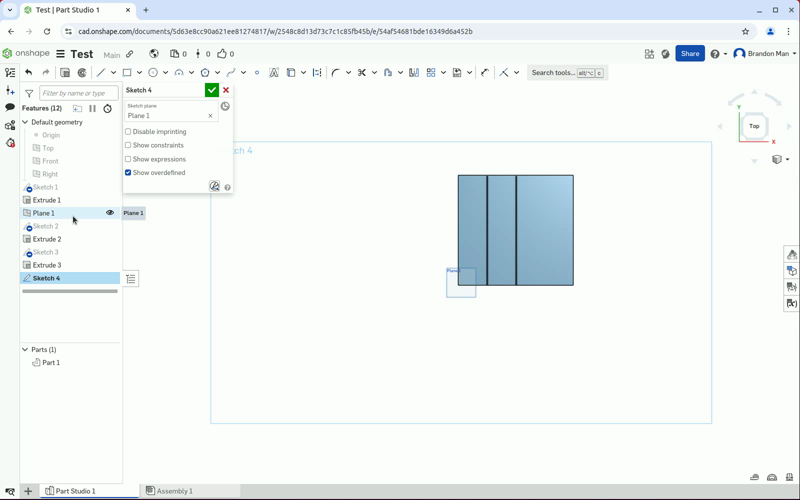
mouse_move(73, 352)
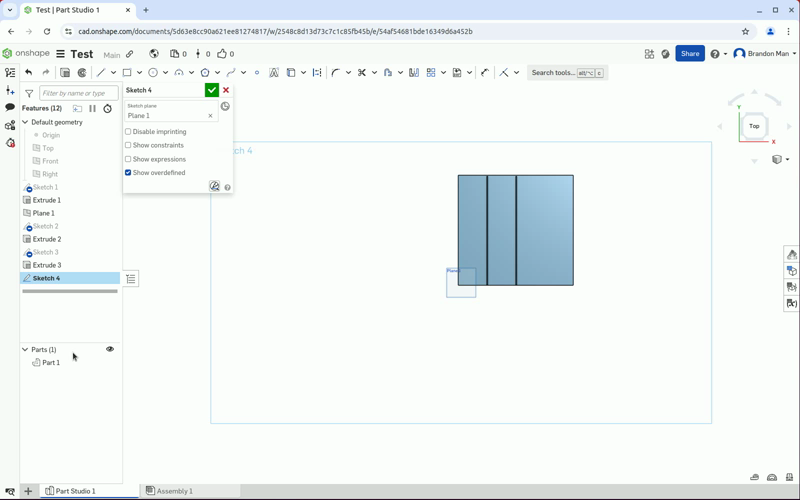
key(y)
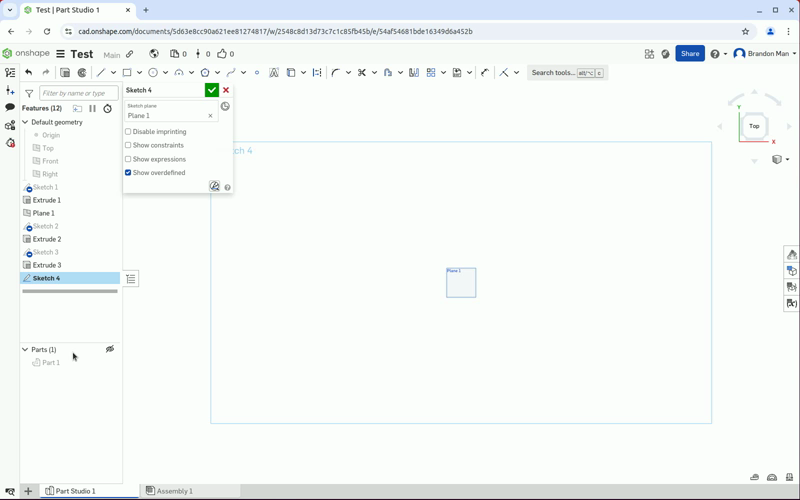
key(l)
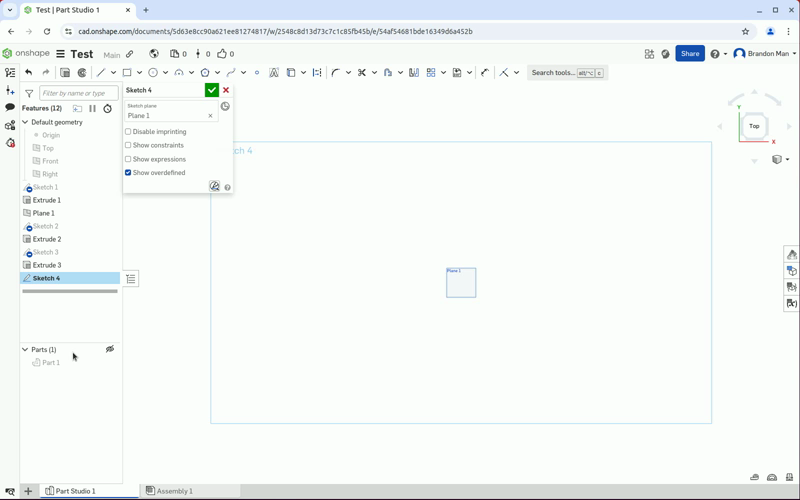
key_down(shift)
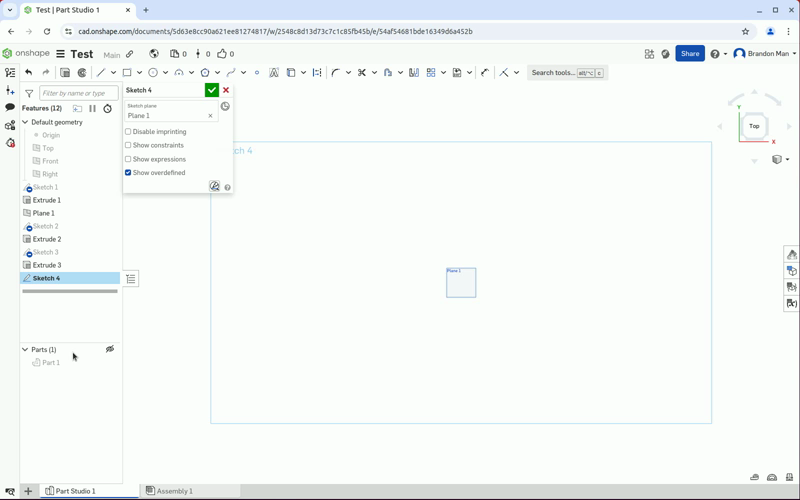
mouse_move(543, 285)
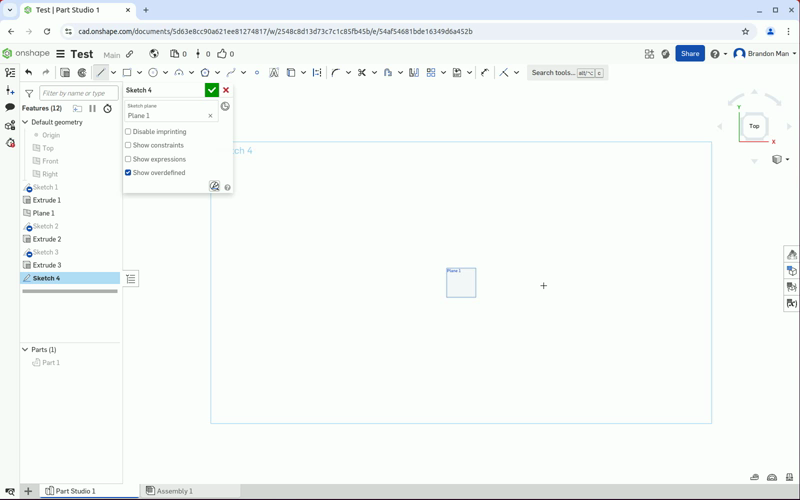
click(543, 285)
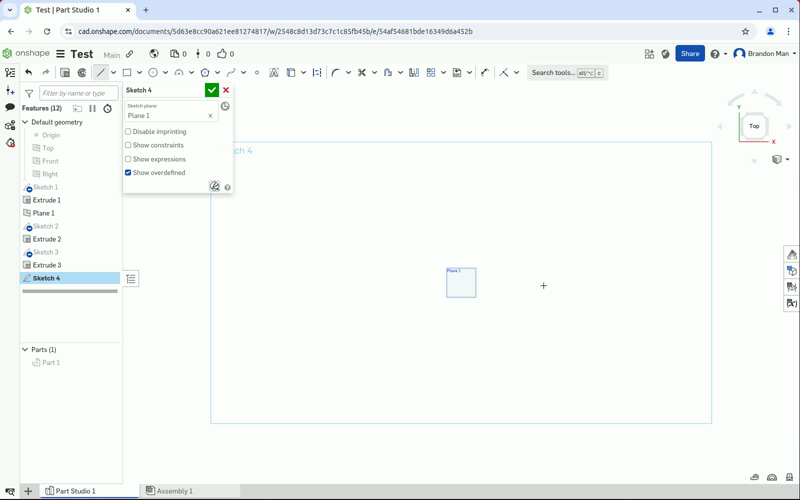
key_up(shift)
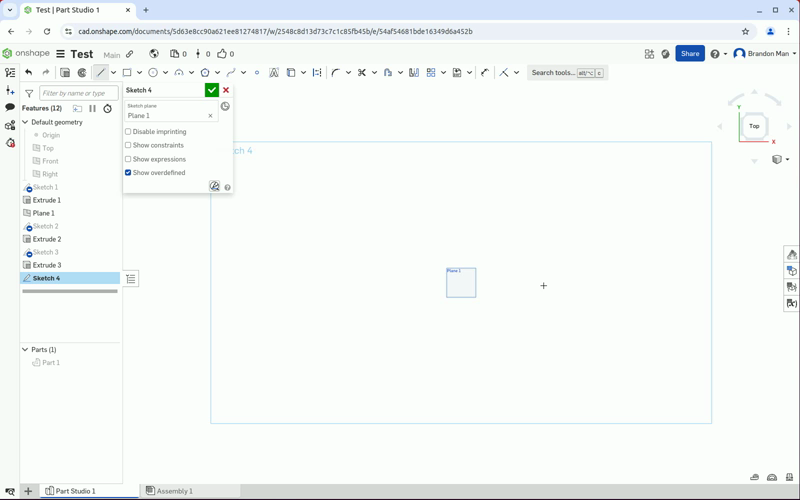
key_down(shift)
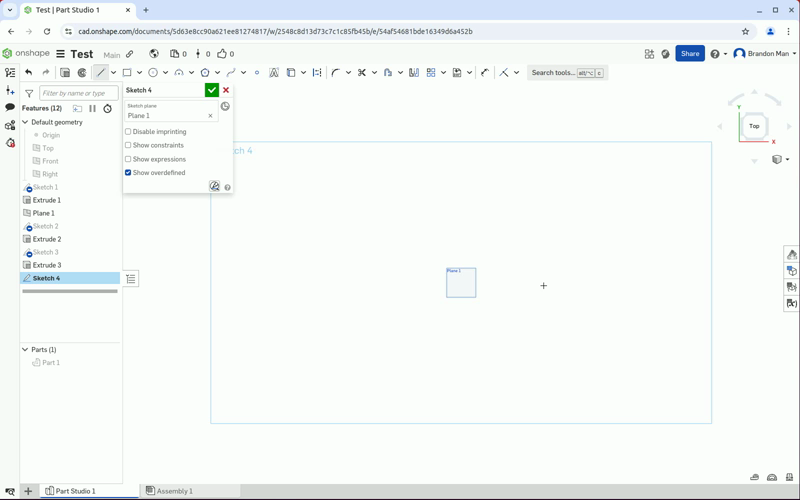
mouse_move(573, 285)
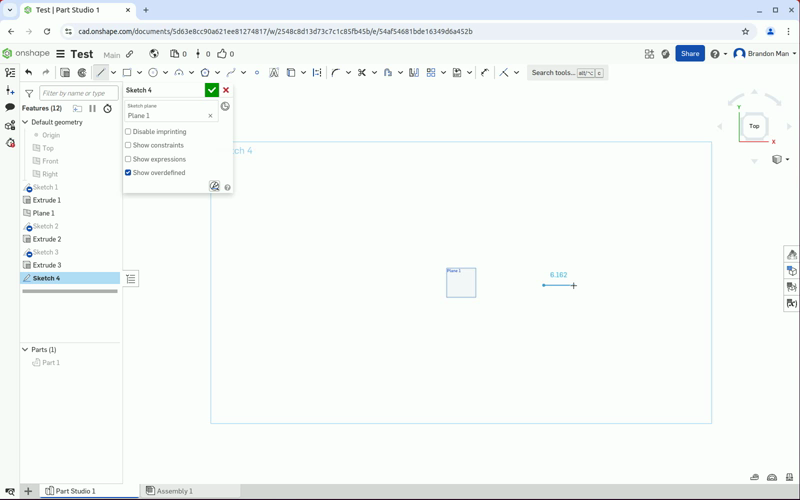
mouse_move(545, 285)
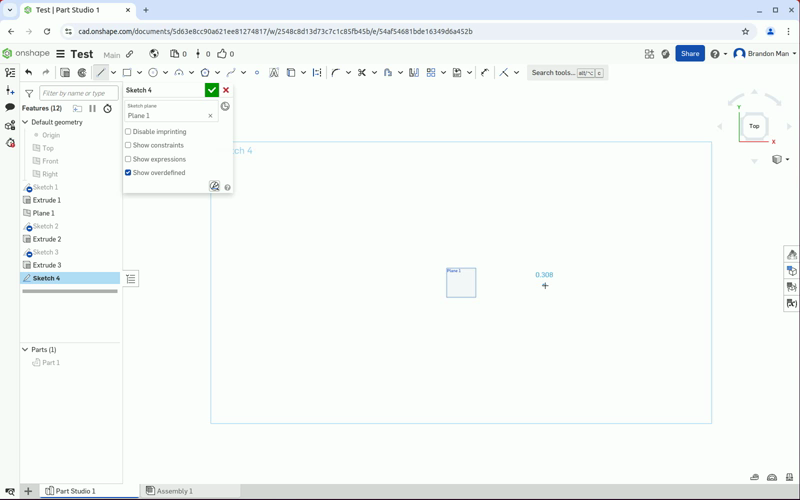
scroll(6)
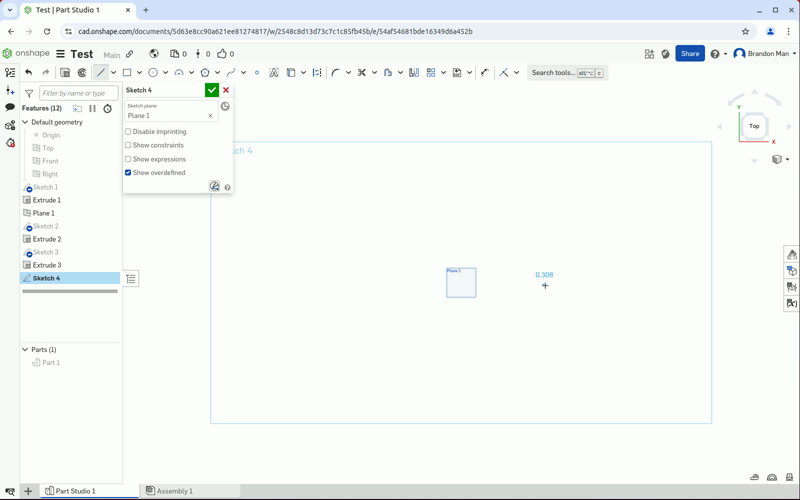
scroll(6)
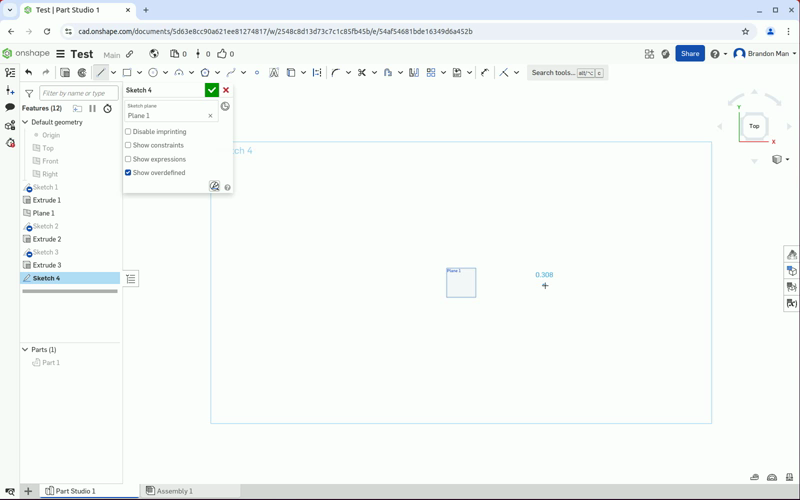
scroll(6)
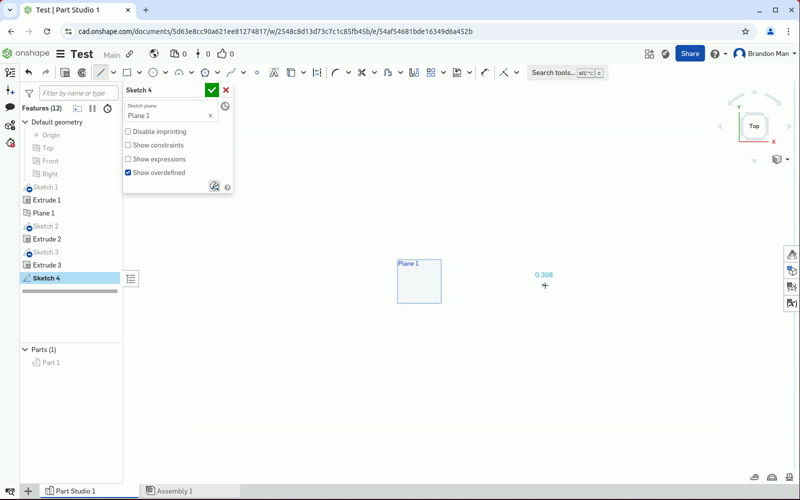
scroll(6)
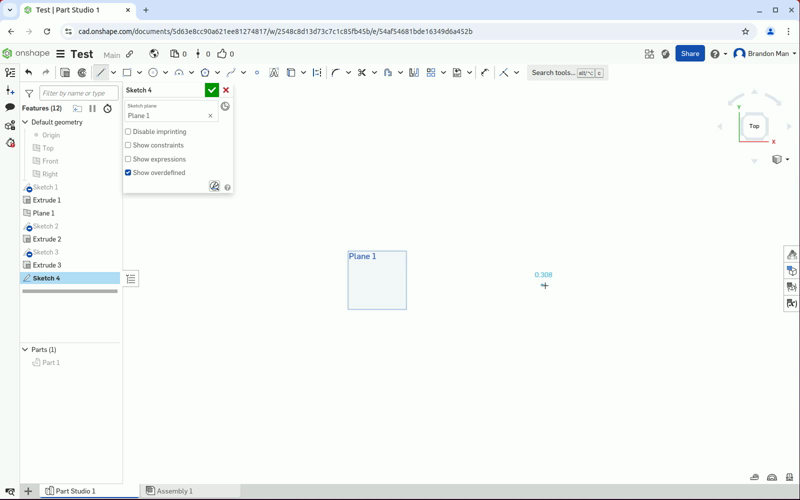
scroll(6)
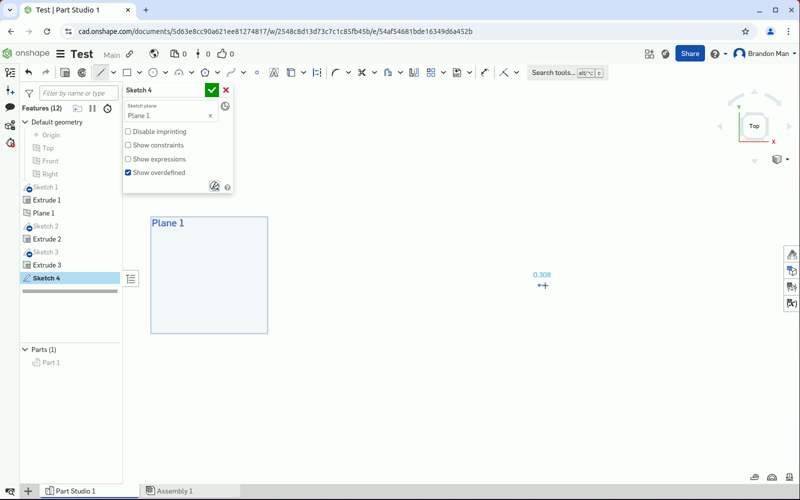
scroll(6)
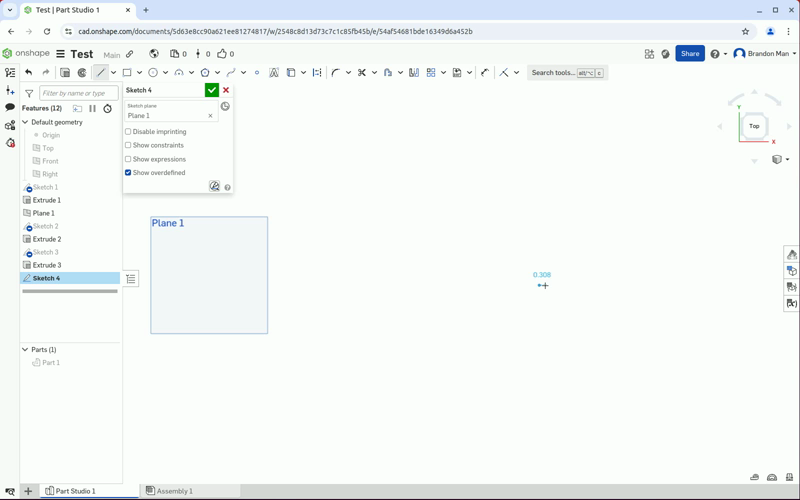
scroll(6)
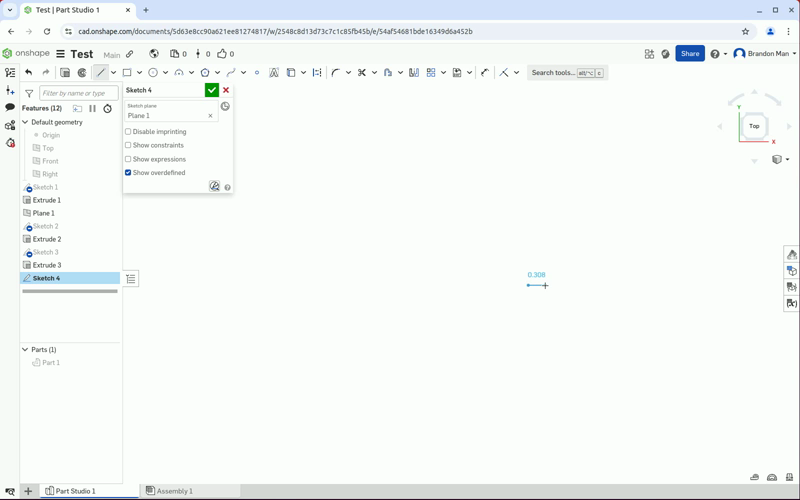
click(545, 285)
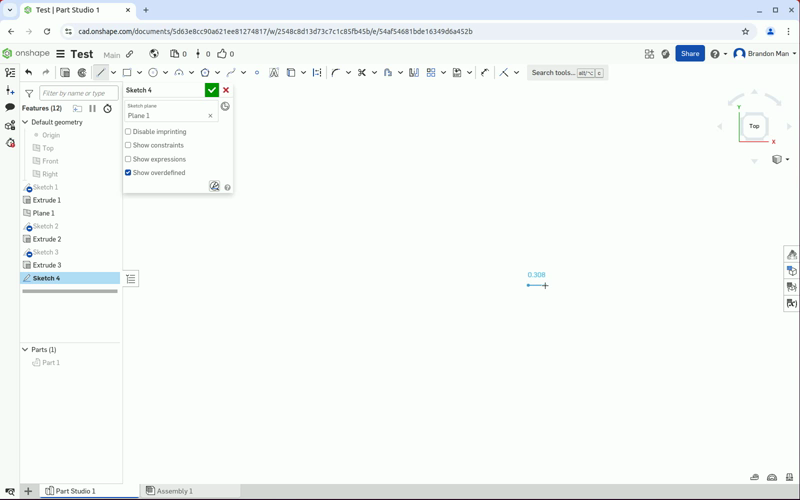
scroll(-6)
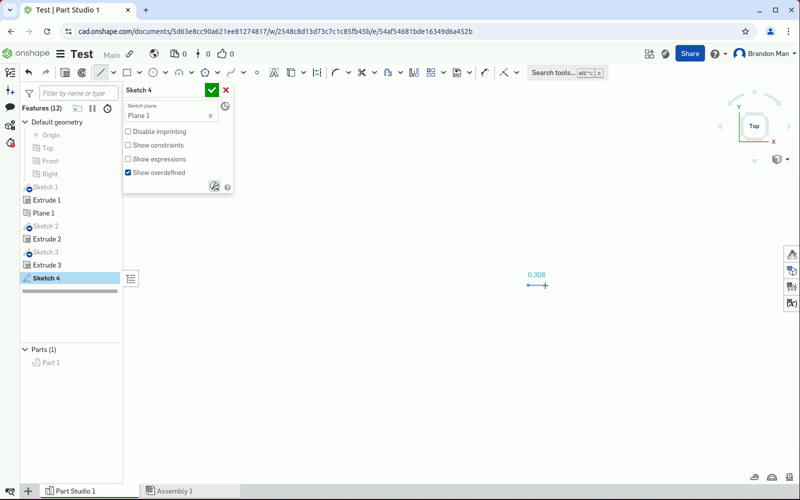
scroll(-6)
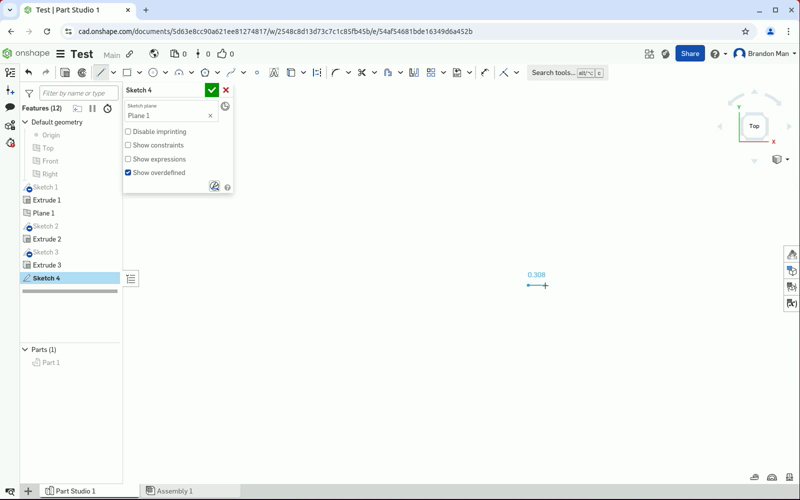
scroll(-6)
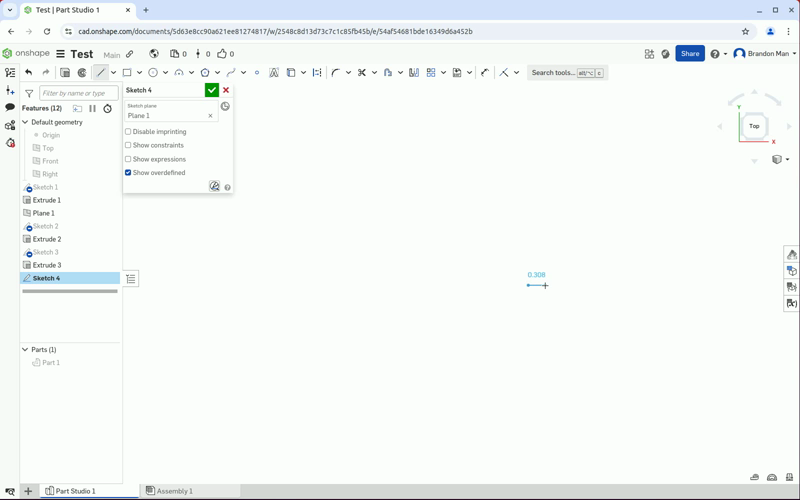
scroll(-6)
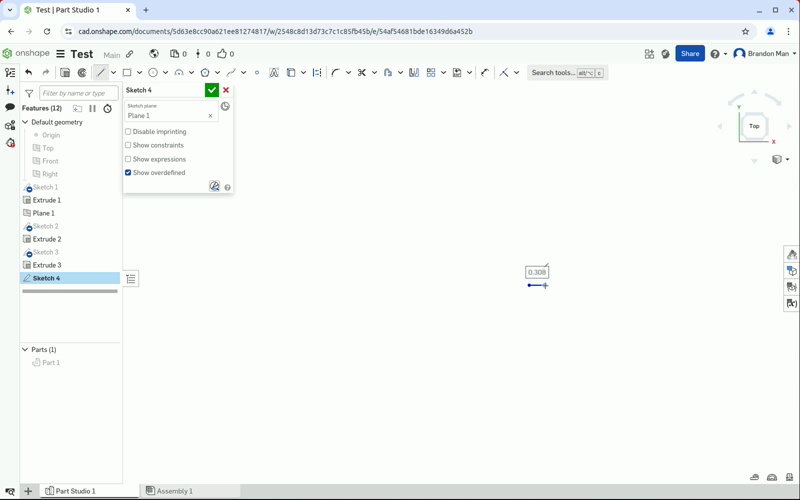
scroll(-6)
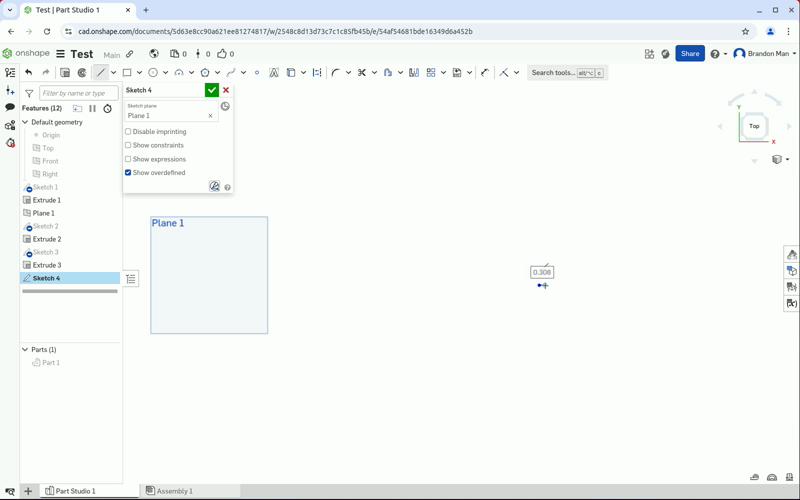
scroll(-6)
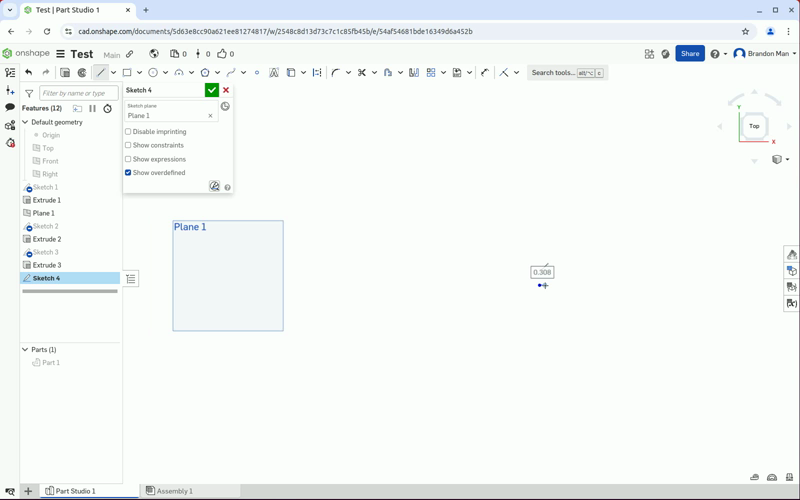
scroll(-6)
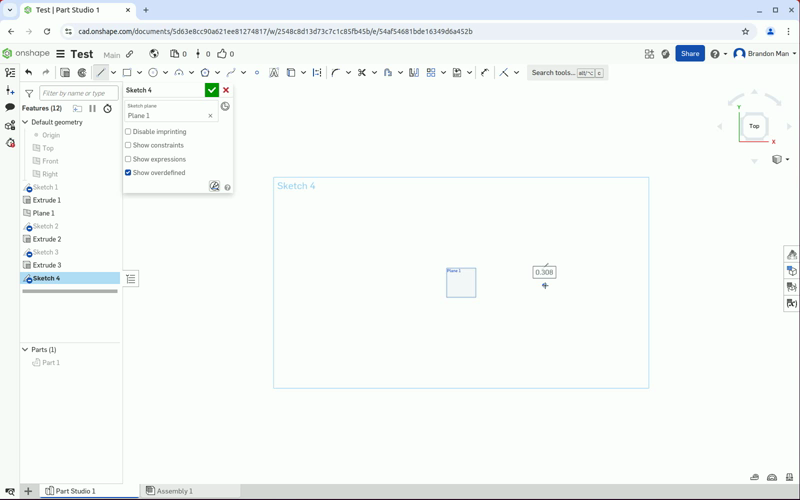
key_up(shift)
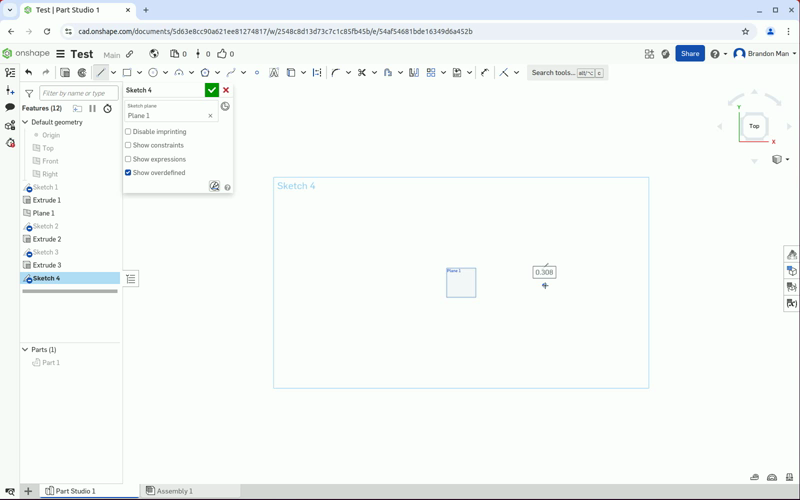
key_down(shift)
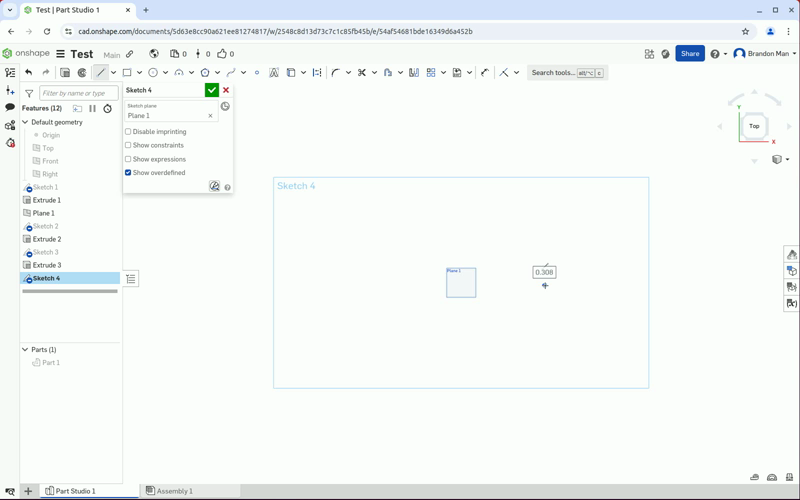
mouse_move(545, 176)
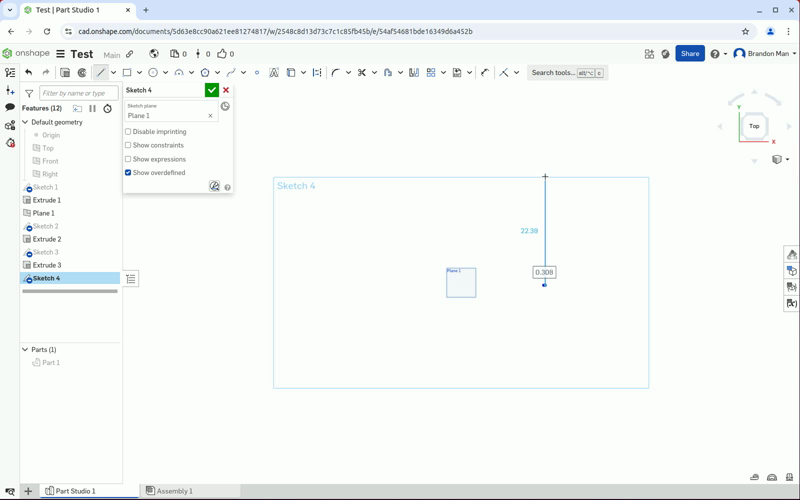
click(545, 176)
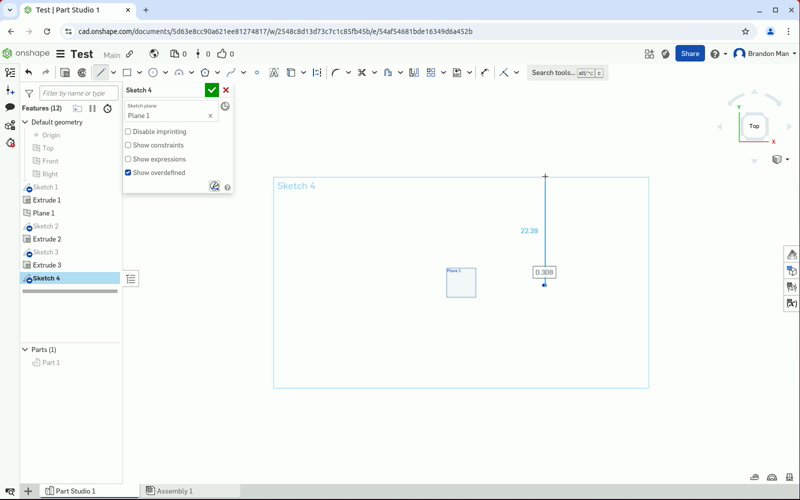
key_up(shift)
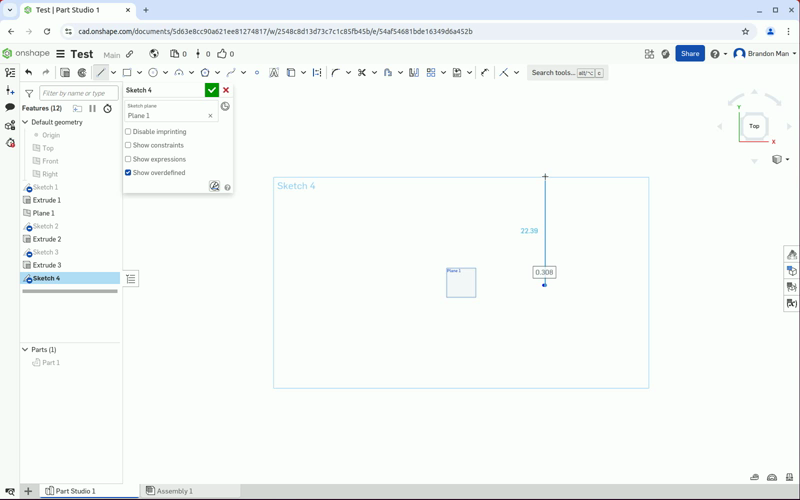
key_down(shift)
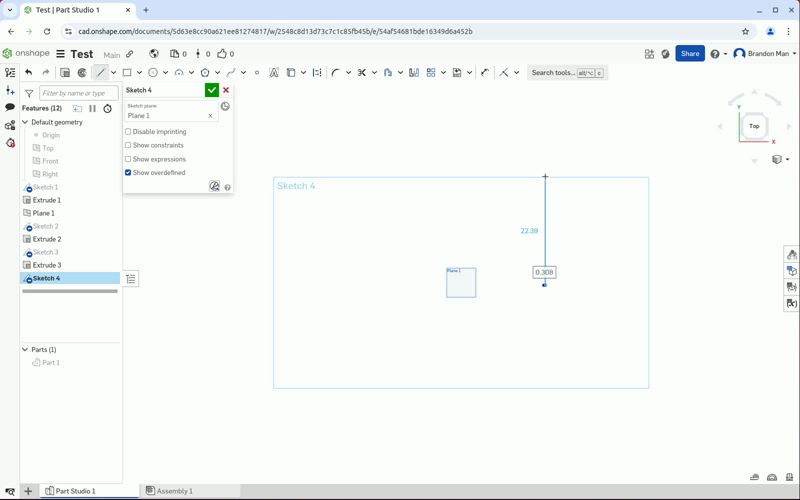
mouse_move(575, 176)
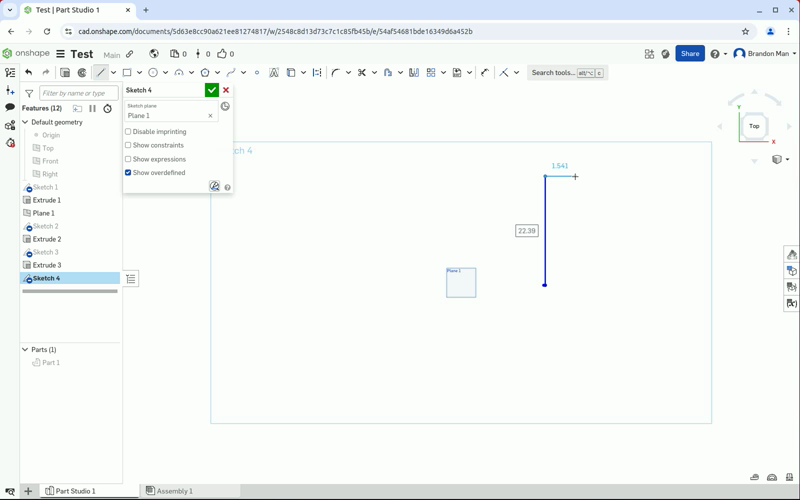
mouse_move(543, 176)
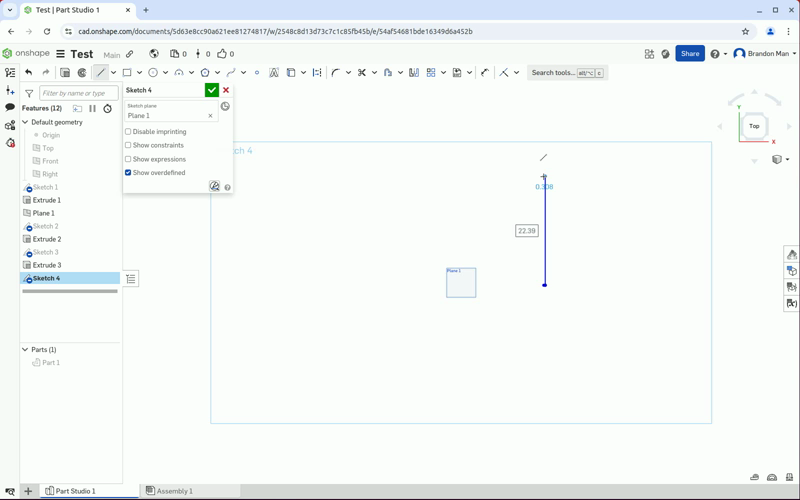
scroll(6)
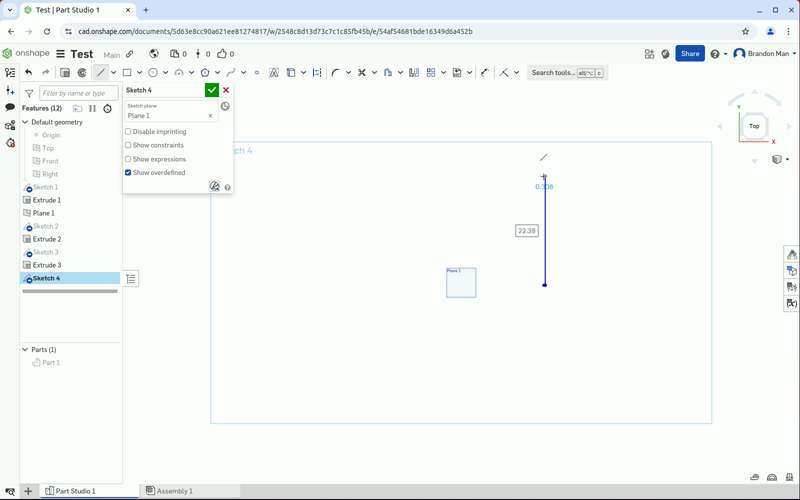
scroll(6)
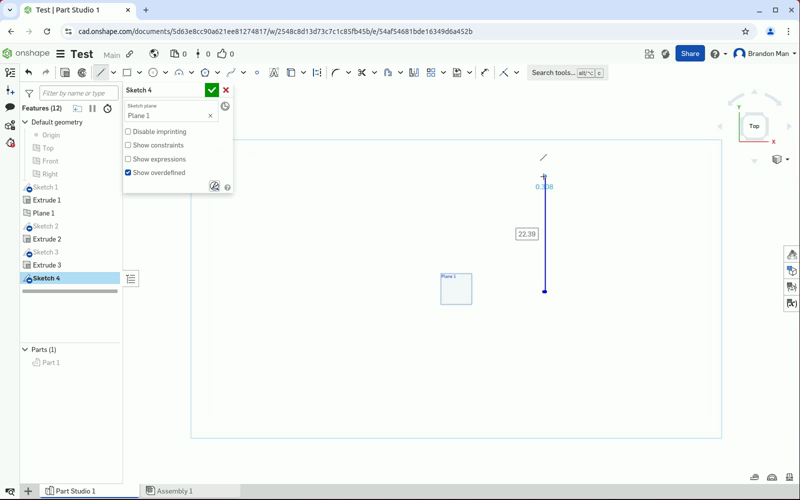
scroll(6)
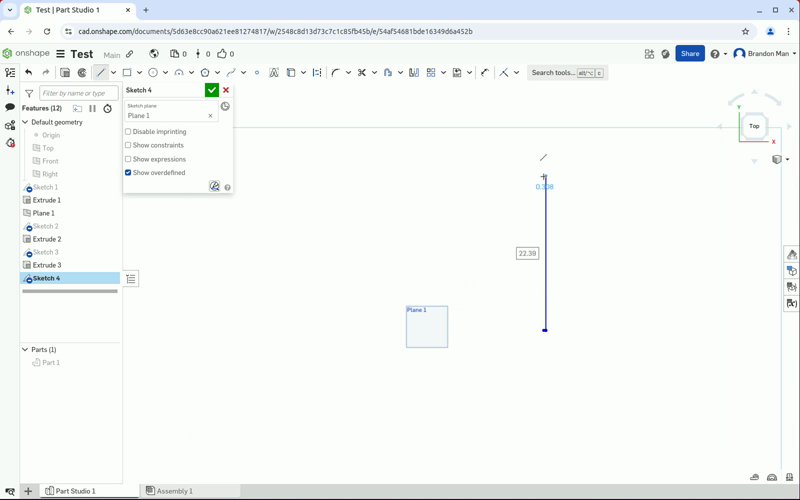
scroll(6)
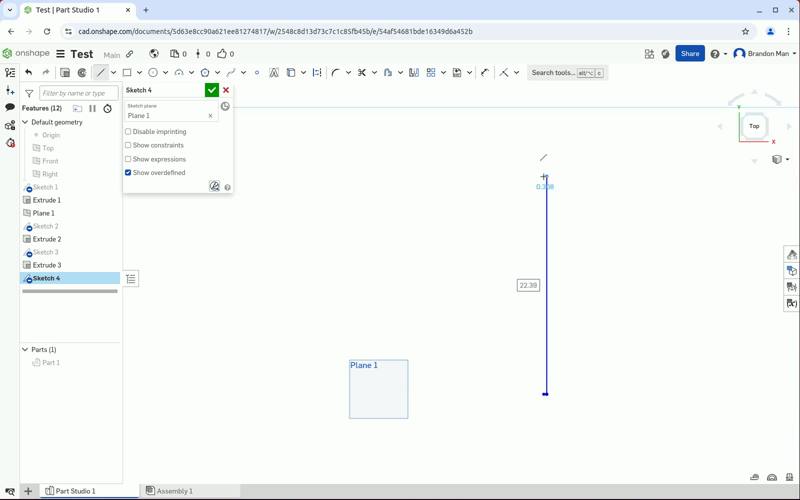
scroll(6)
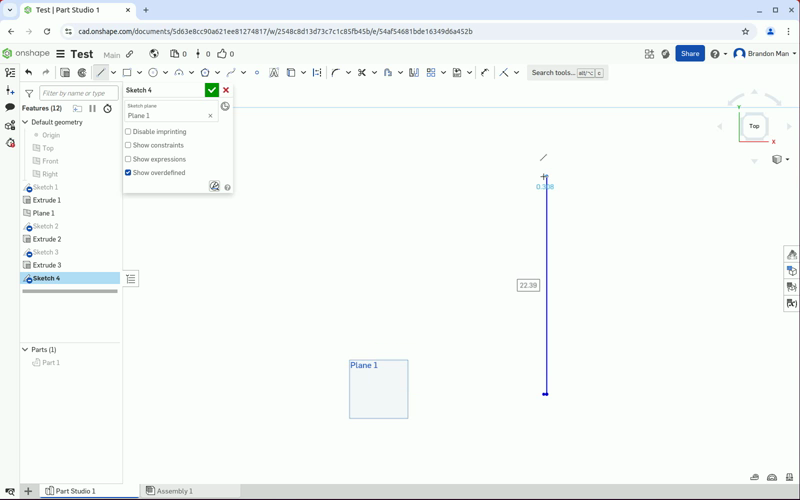
scroll(6)
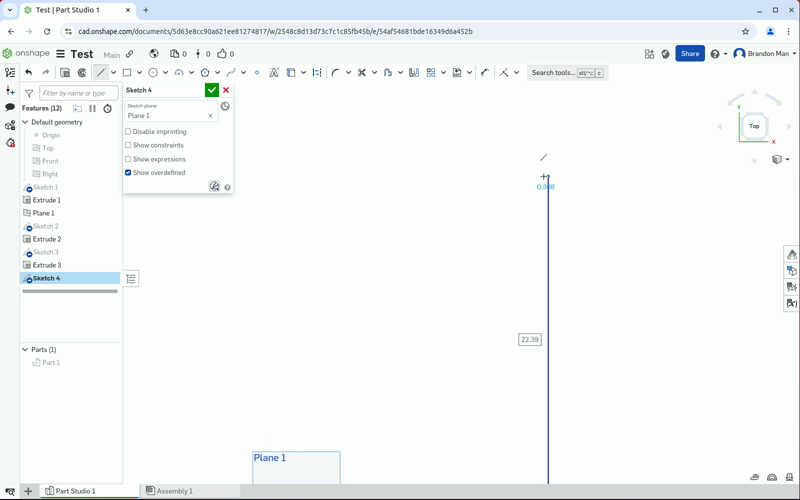
scroll(6)
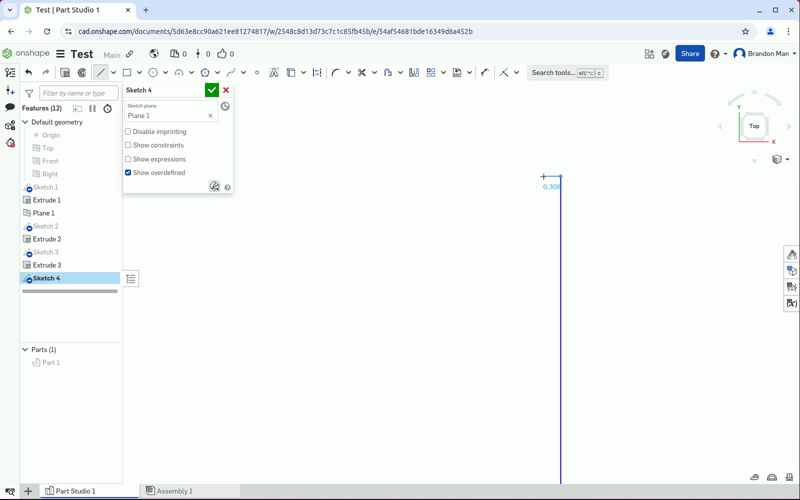
click(543, 176)
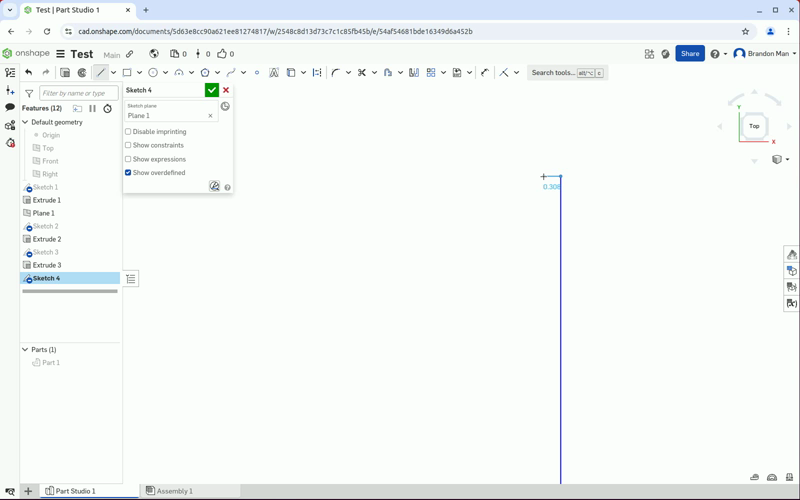
scroll(-6)
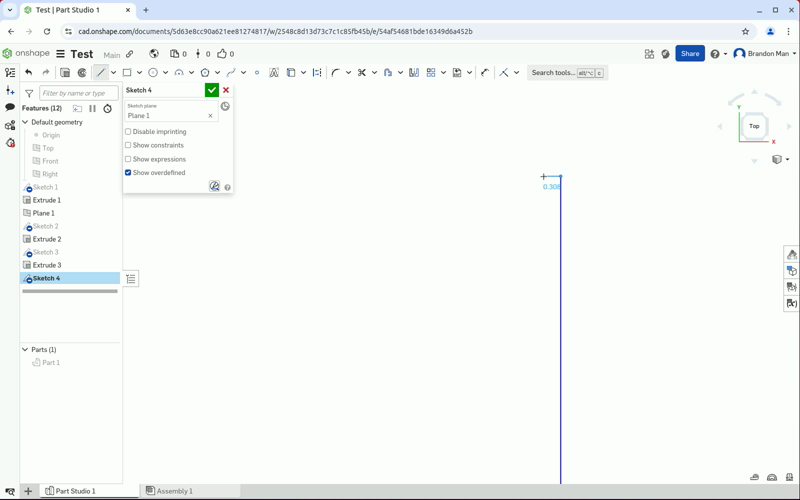
scroll(-6)
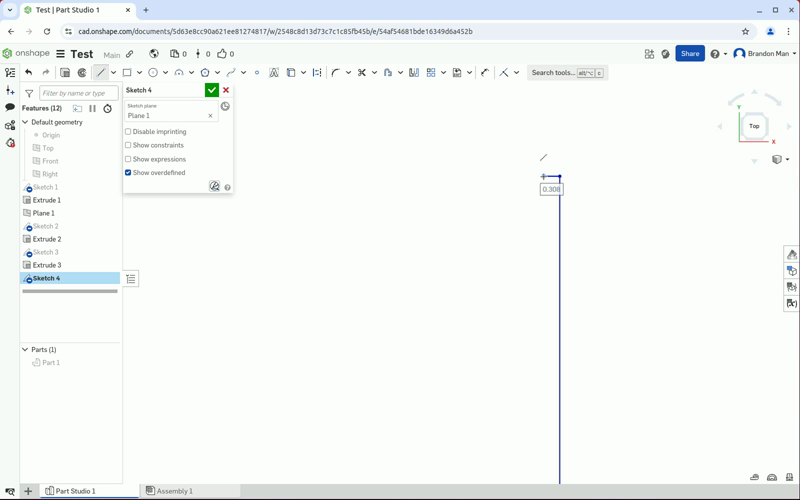
scroll(-6)
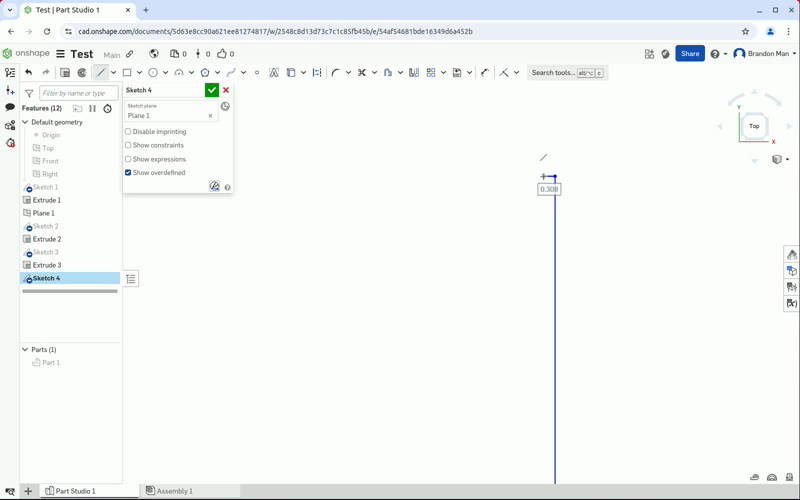
scroll(-6)
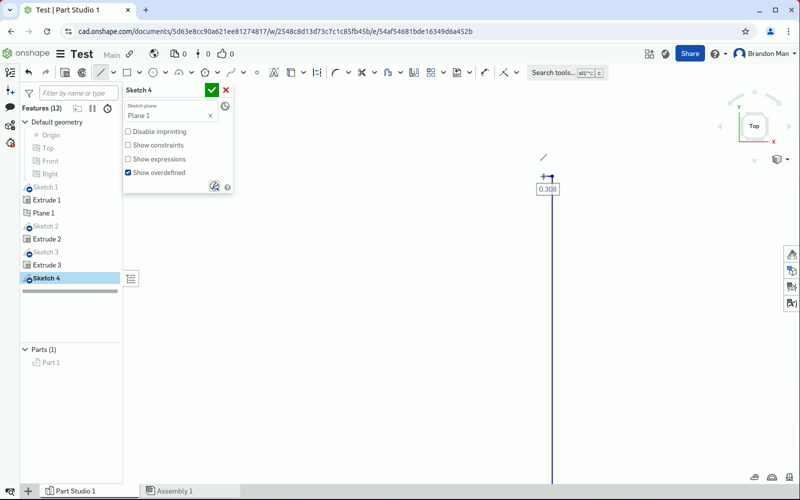
scroll(-6)
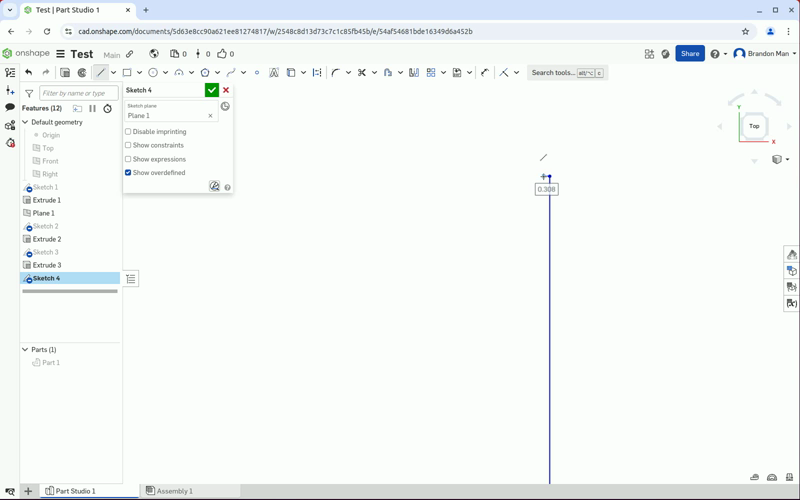
scroll(-6)
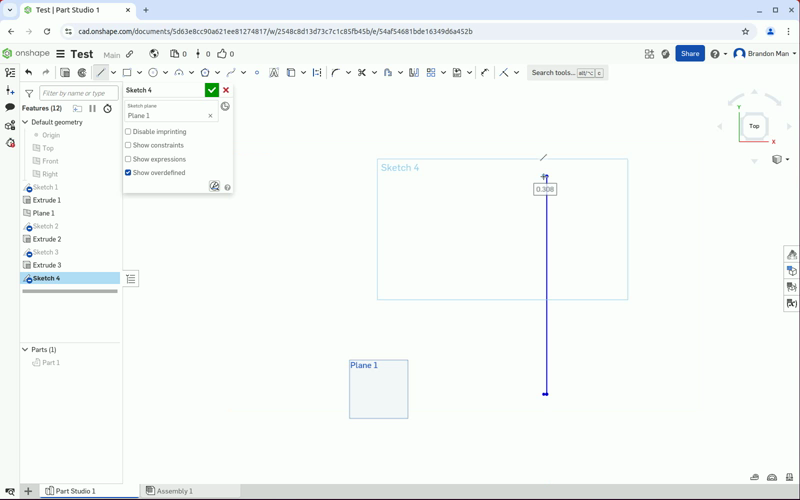
scroll(-6)
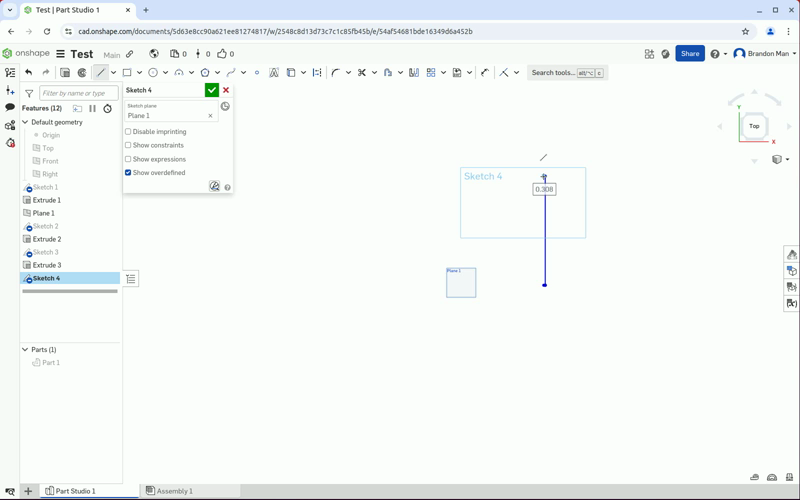
key_up(shift)
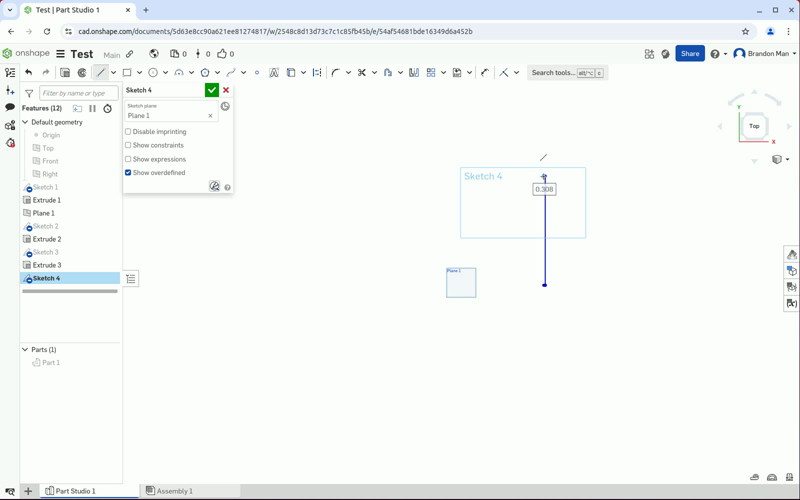
key_down(shift)
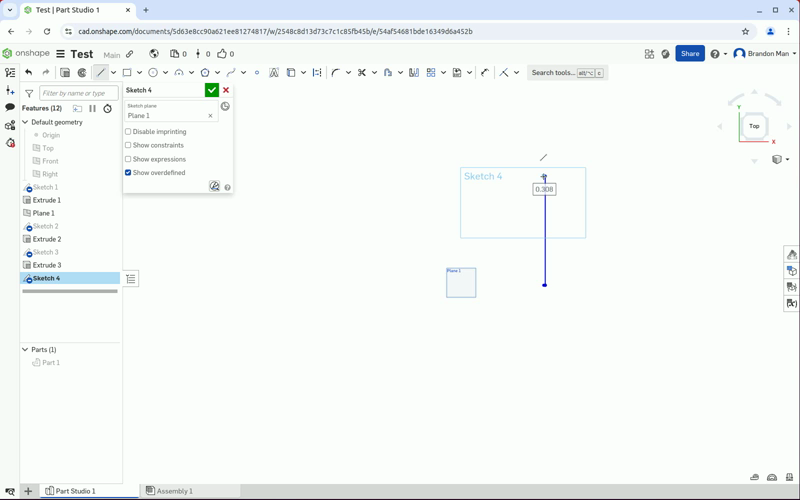
mouse_move(543, 285)
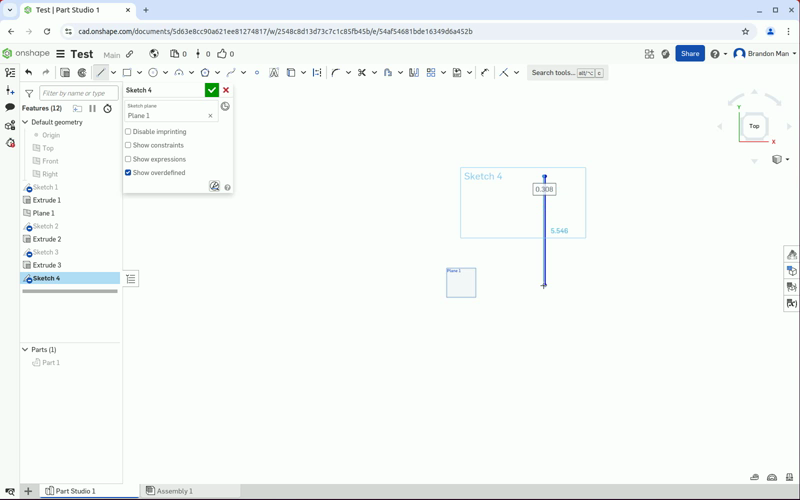
scroll(6)
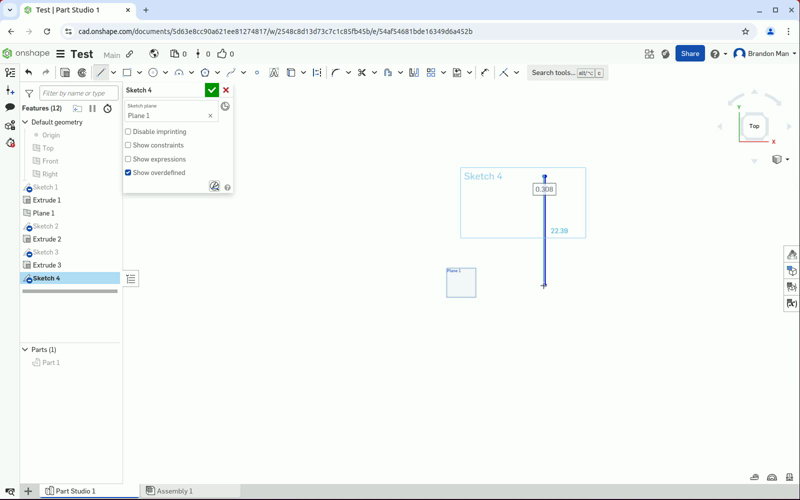
scroll(6)
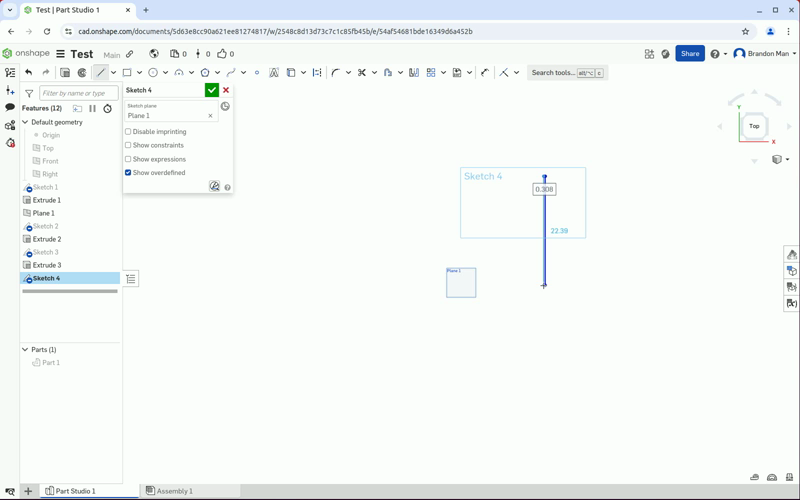
scroll(6)
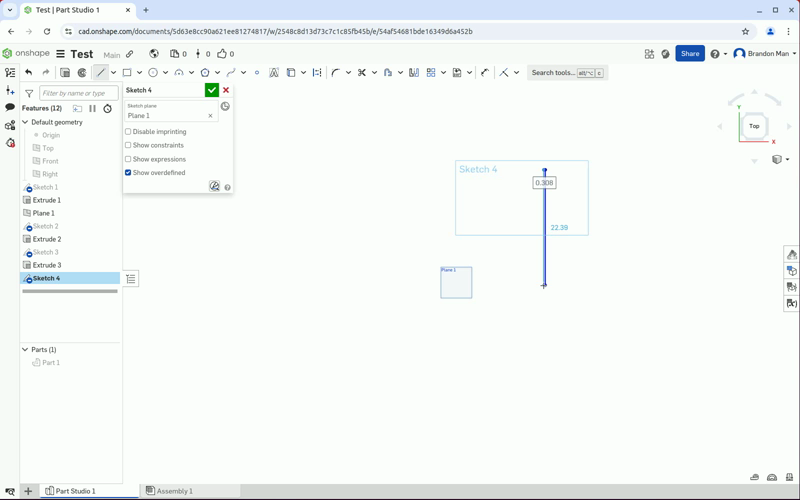
scroll(6)
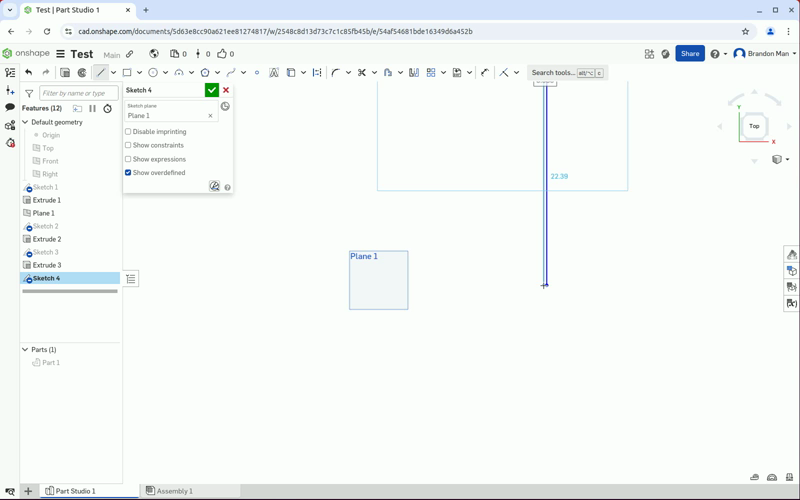
scroll(6)
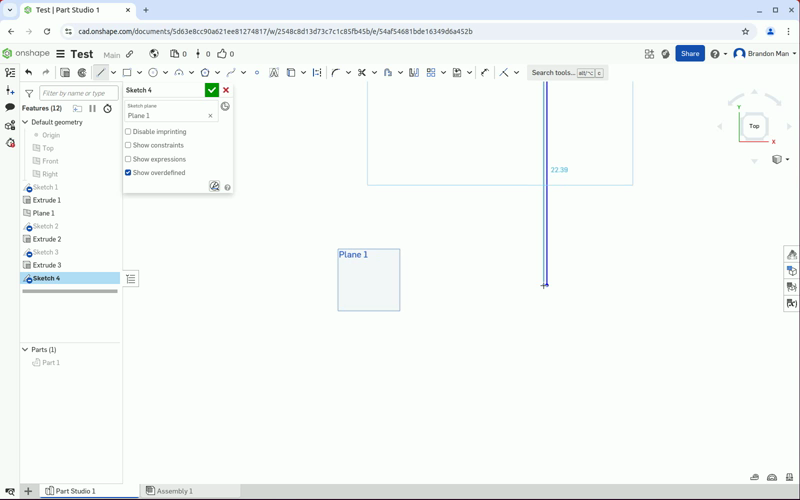
scroll(6)
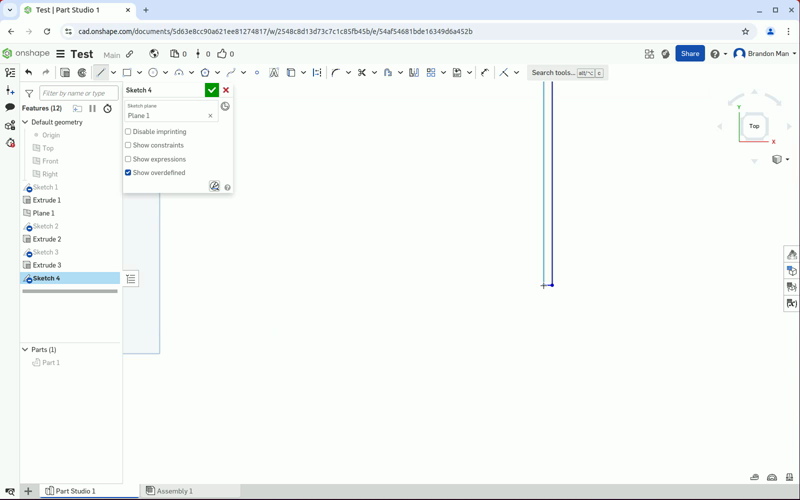
scroll(6)
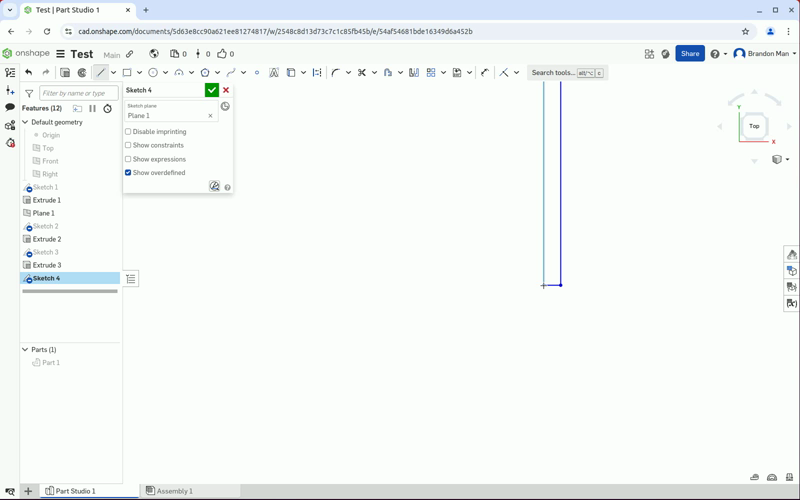
key_up(shift)
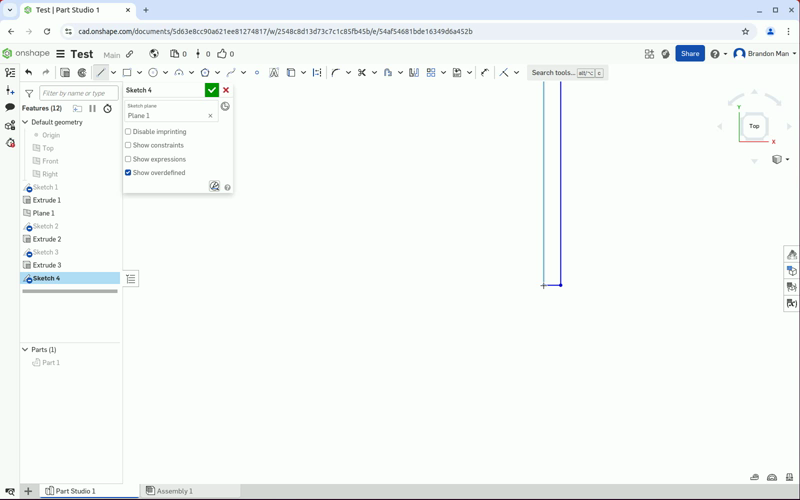
click(543, 285)
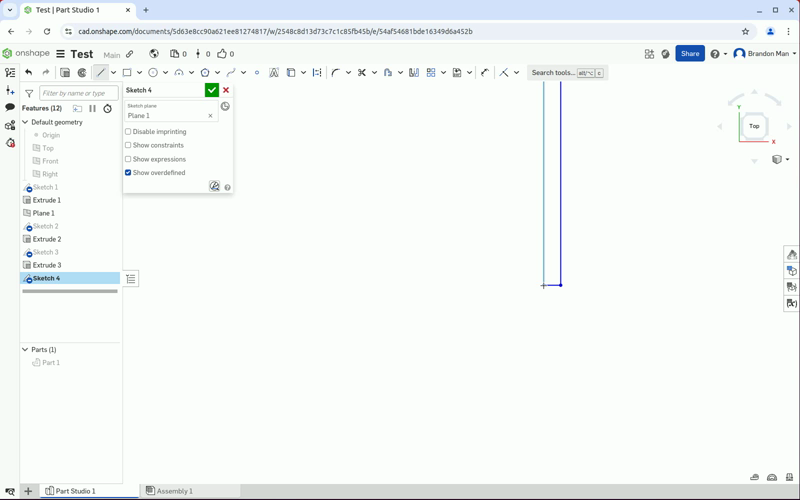
scroll(-6)
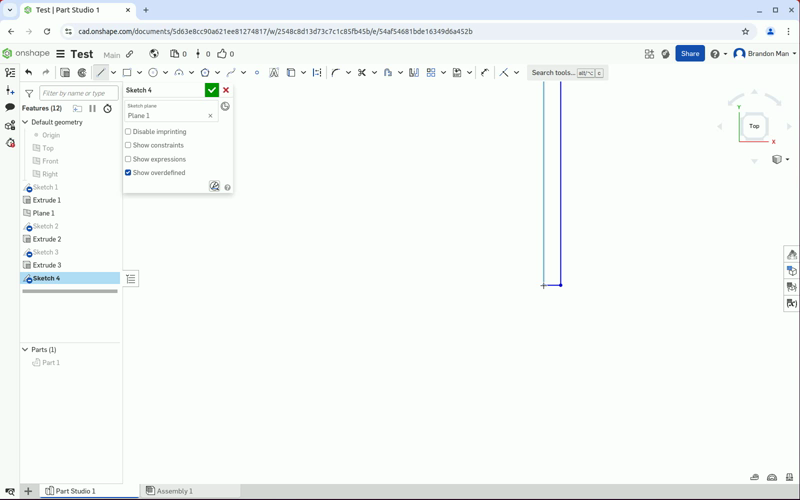
scroll(-6)
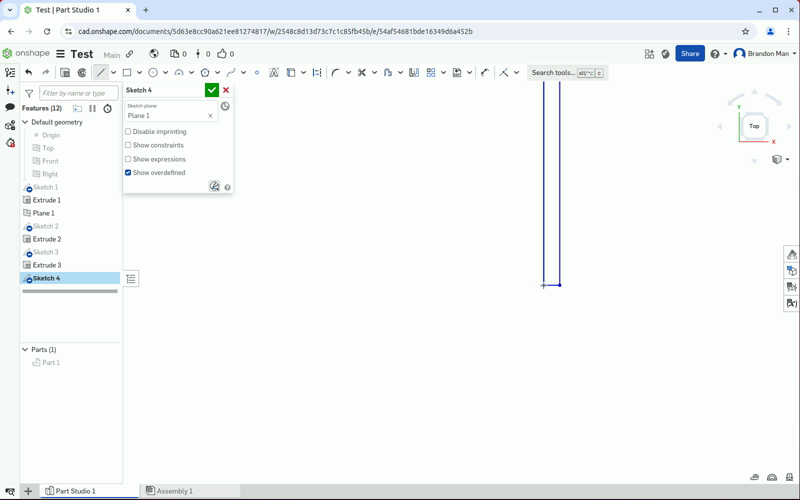
scroll(-6)
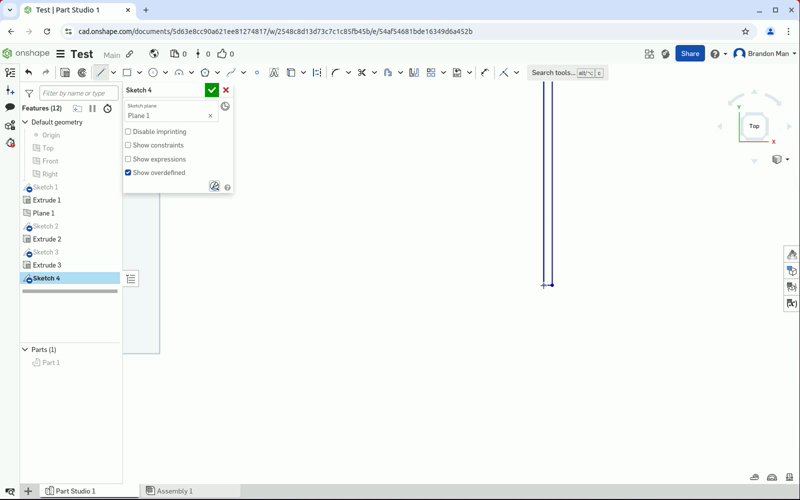
scroll(-6)
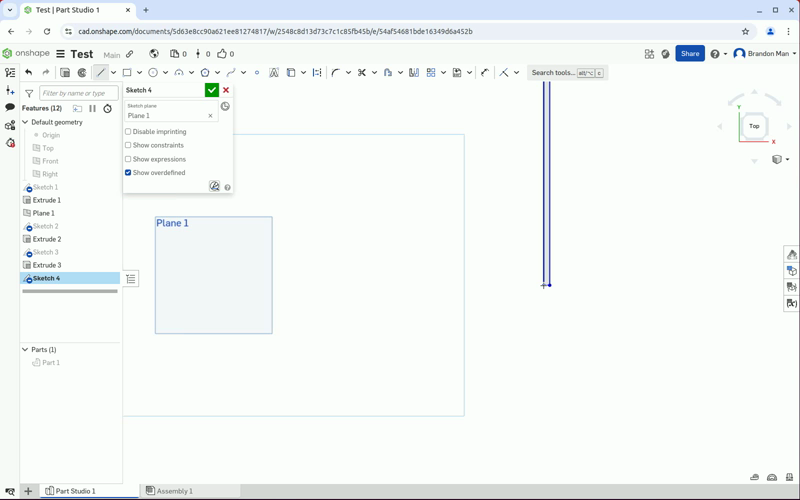
scroll(-6)
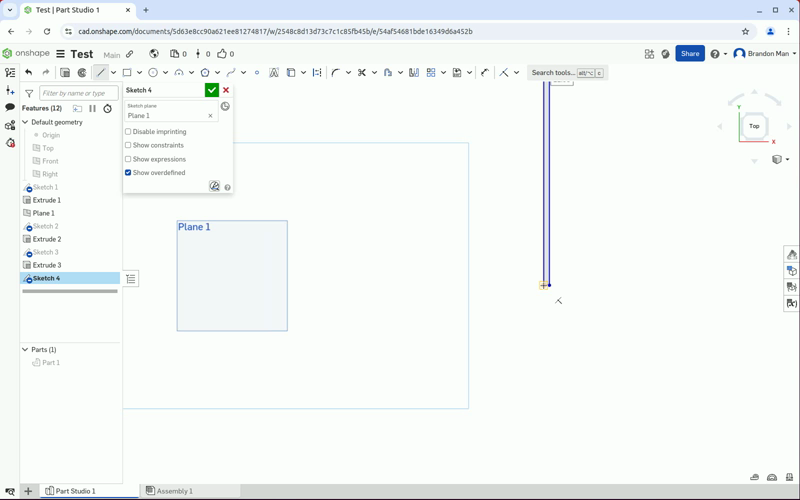
scroll(-6)
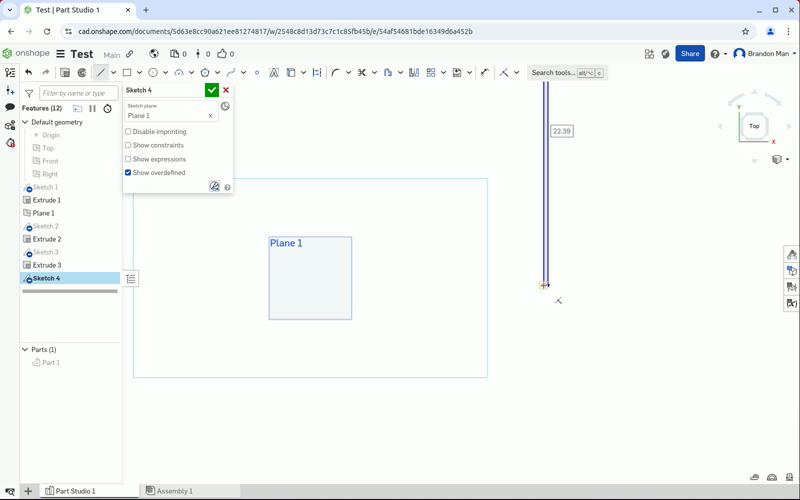
scroll(-6)
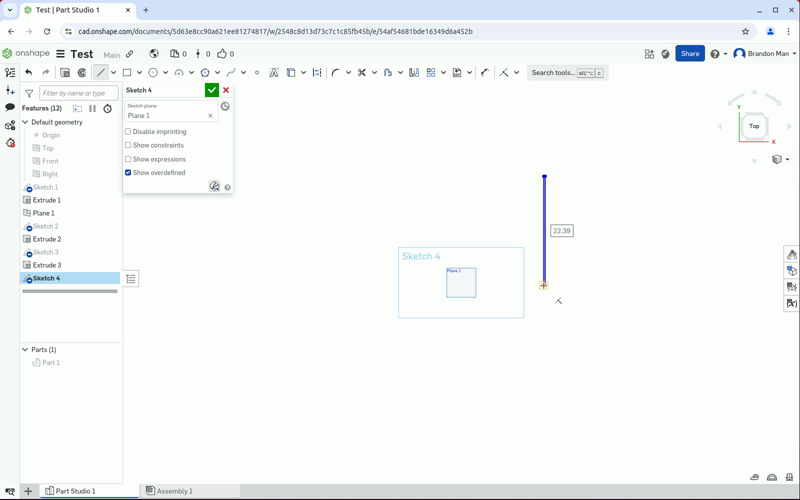
key(esc)
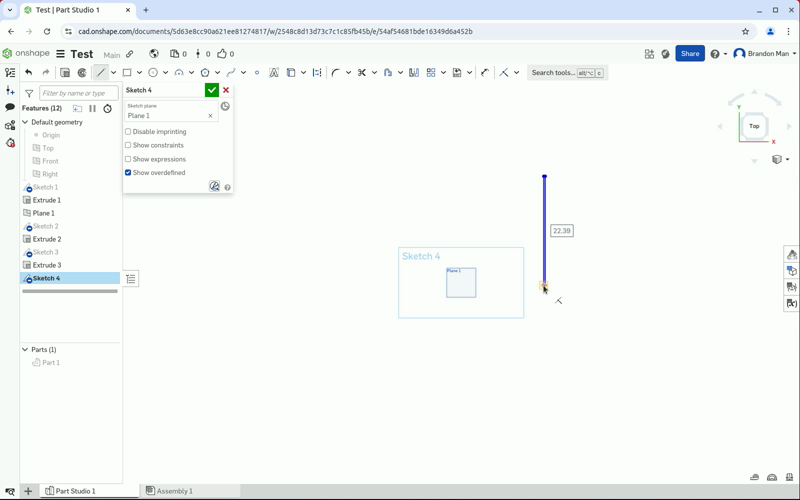
mouse_move(544, 238)
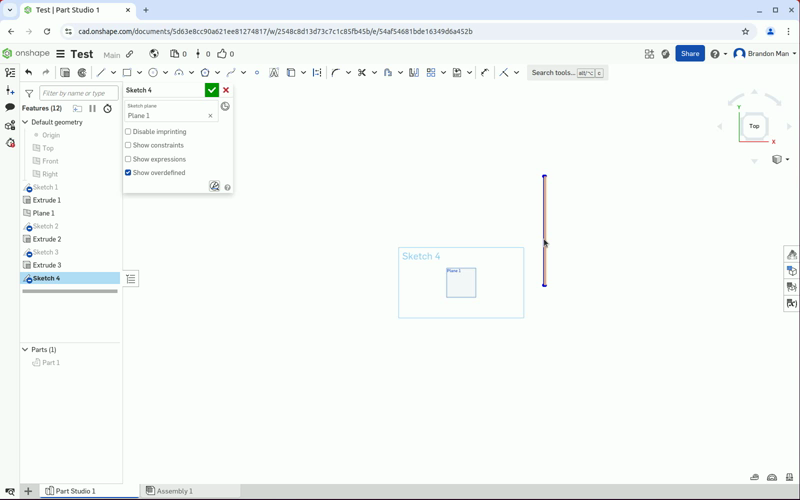
scroll(6)
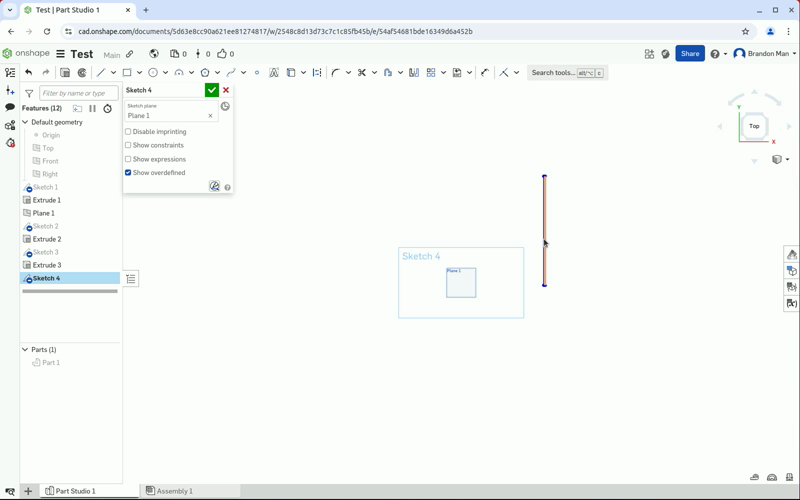
scroll(6)
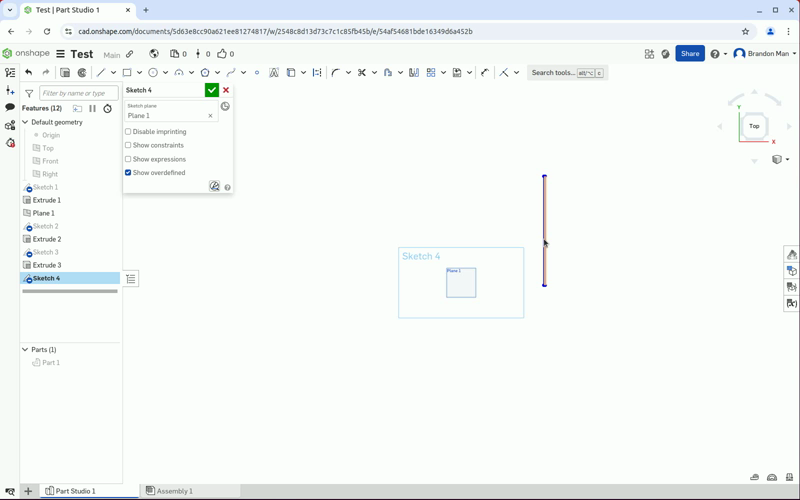
scroll(6)
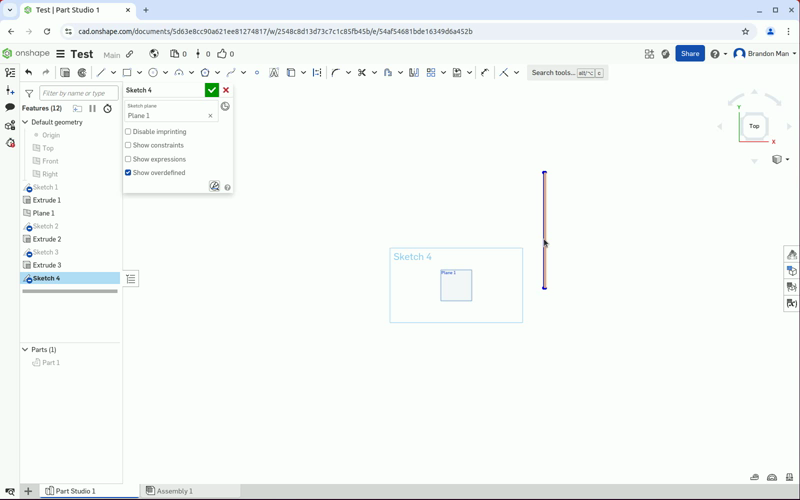
scroll(6)
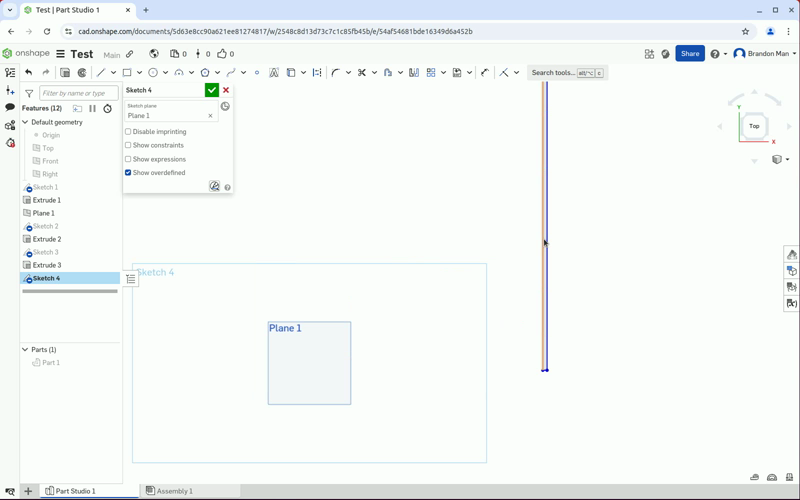
scroll(6)
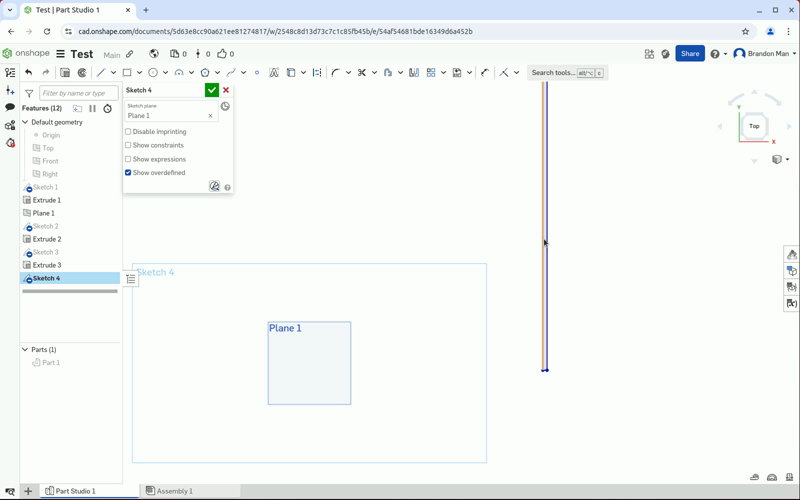
scroll(6)
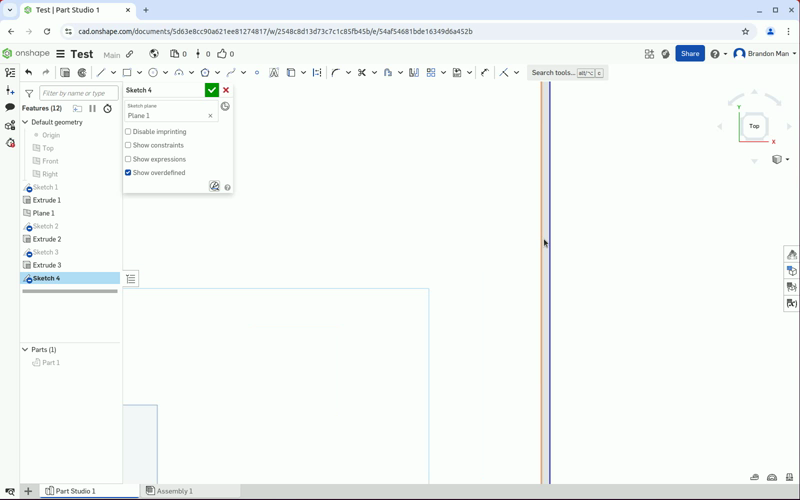
scroll(6)
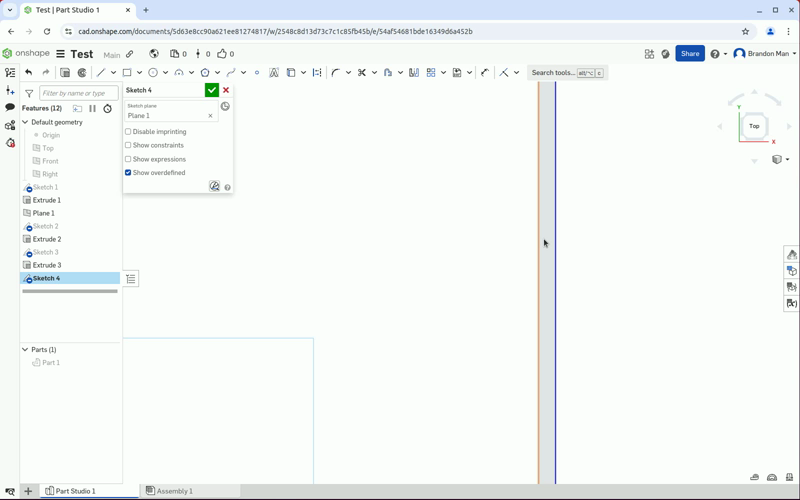
click(544, 238)
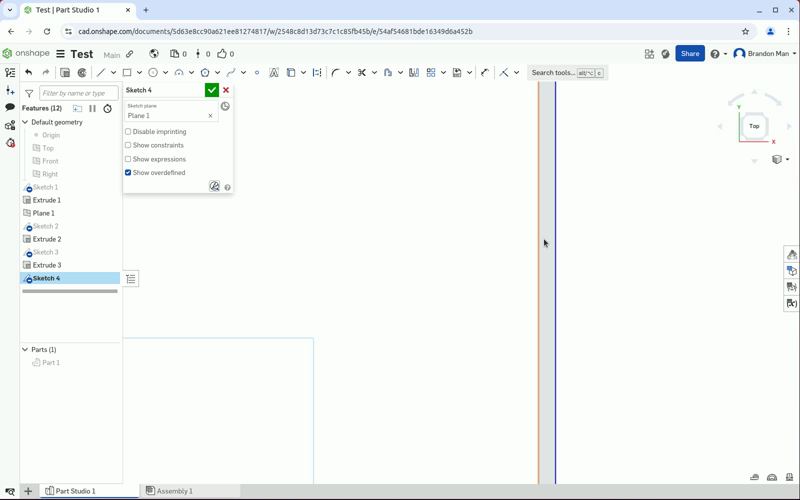
scroll(-6)
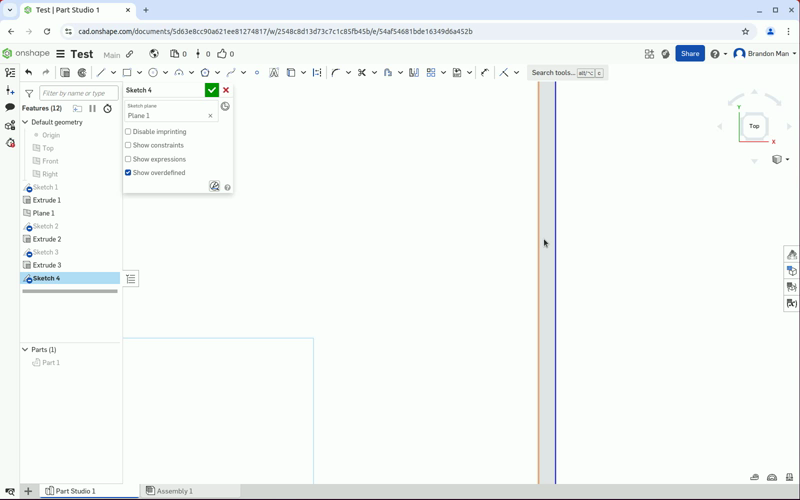
scroll(-6)
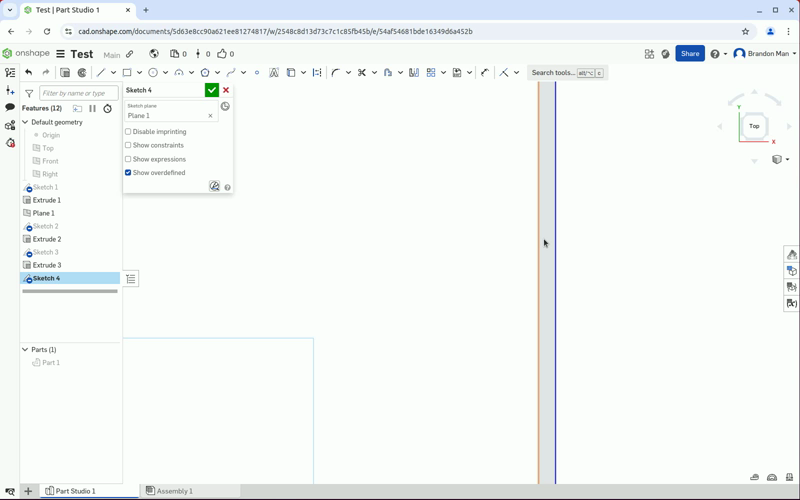
scroll(-6)
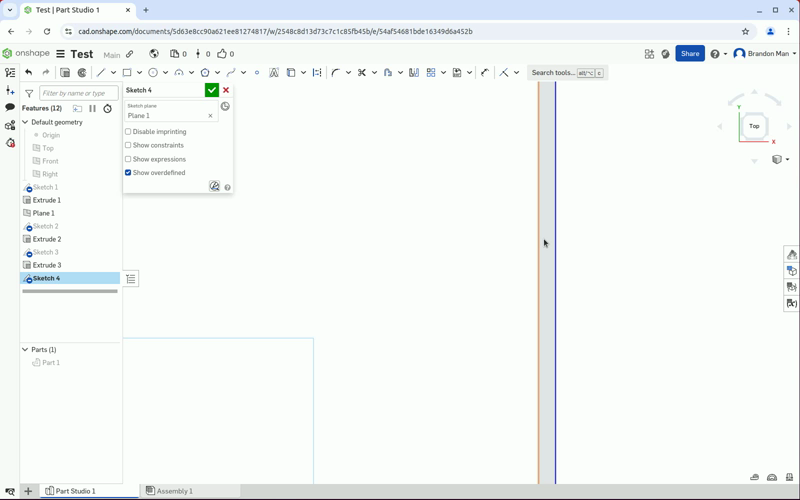
scroll(-6)
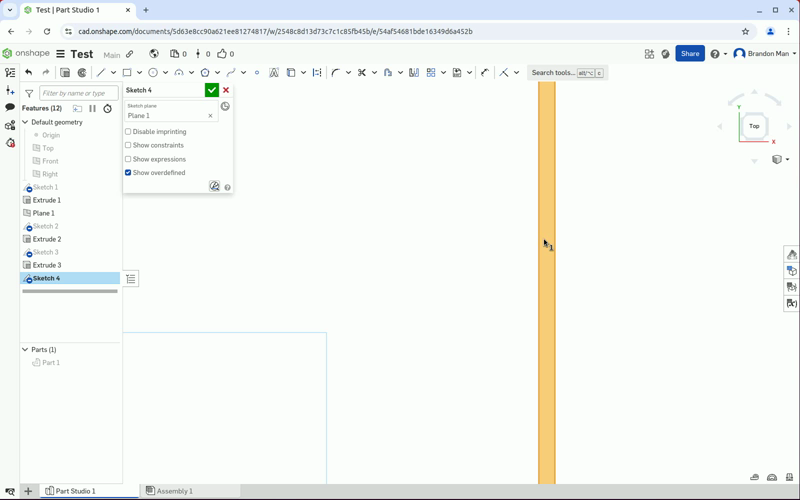
scroll(-6)
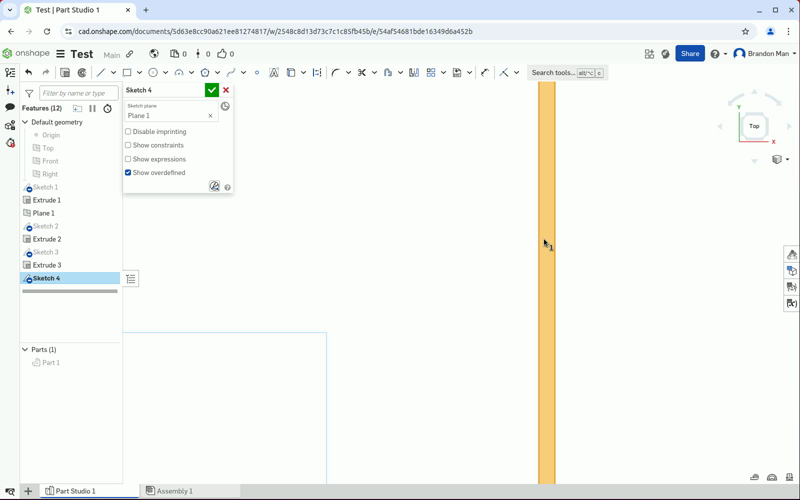
scroll(-6)
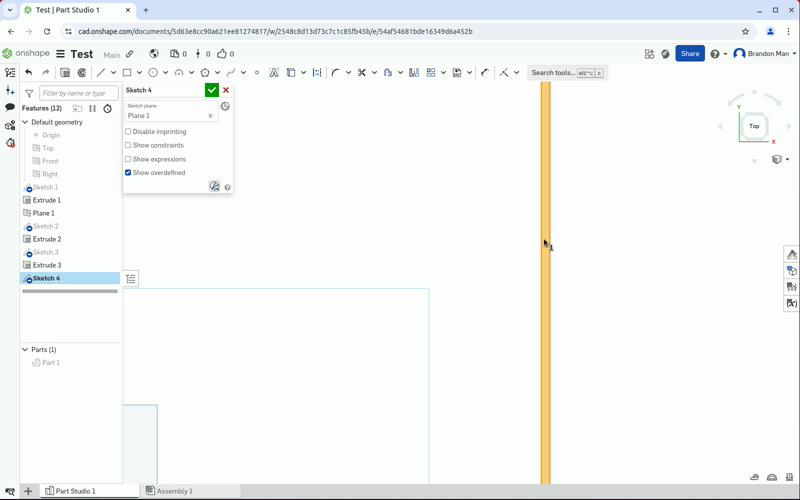
scroll(-6)
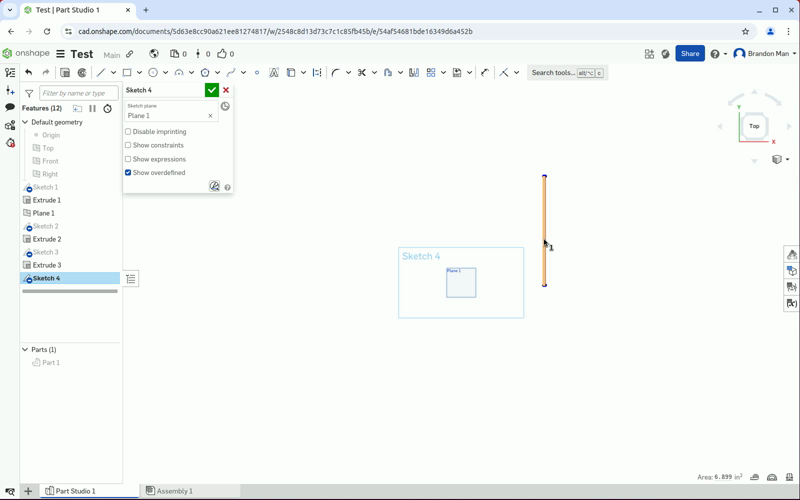
mouse_move(73, 352)
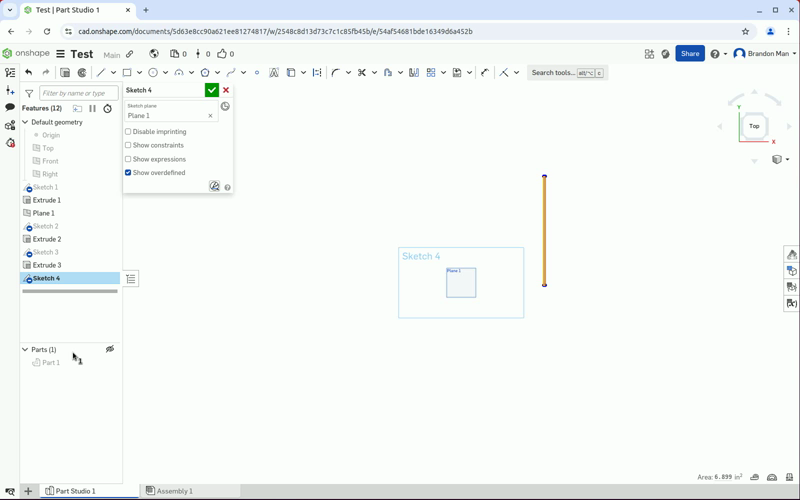
key(shift+y)
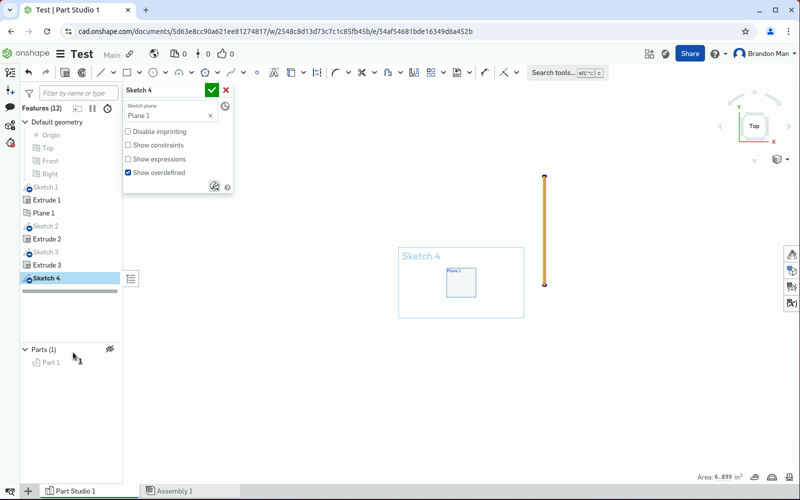
key(shift+e)
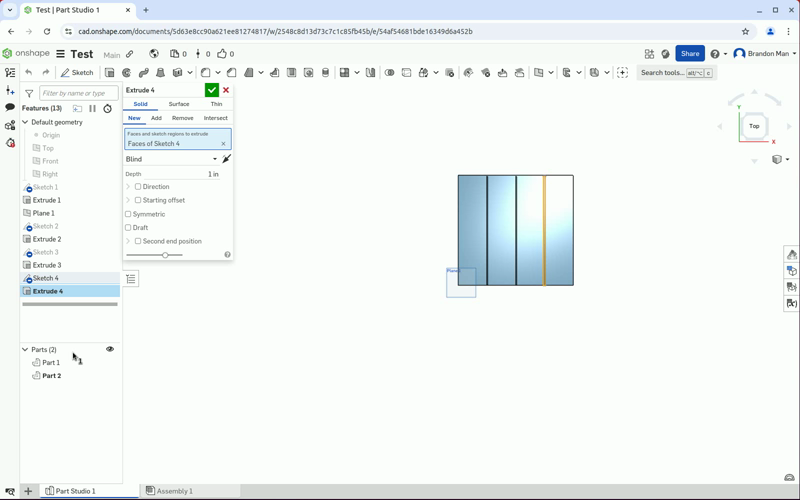
mouse_move(143, 106)
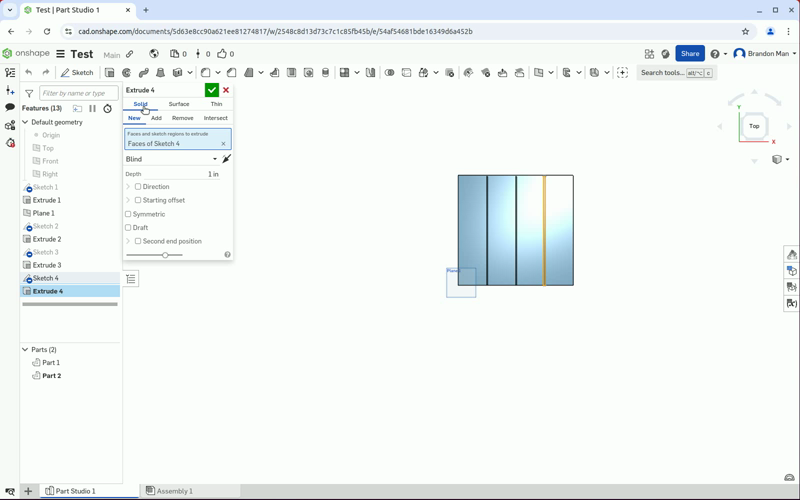
click(143, 106)
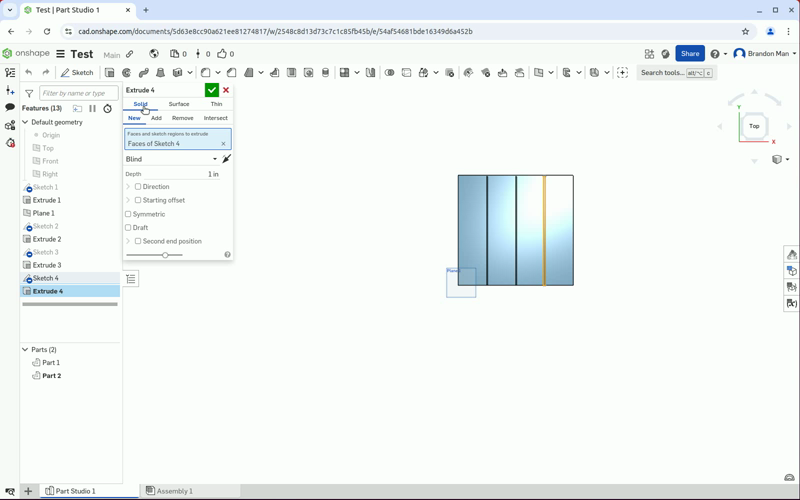
mouse_move(186, 120)
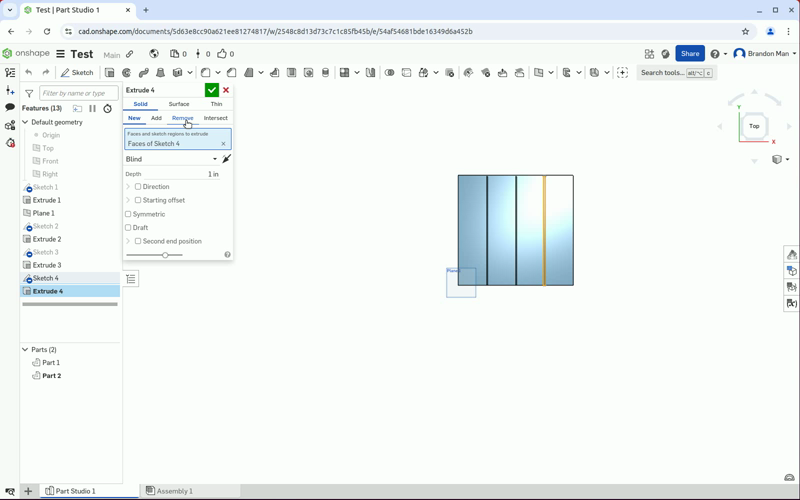
click(186, 120)
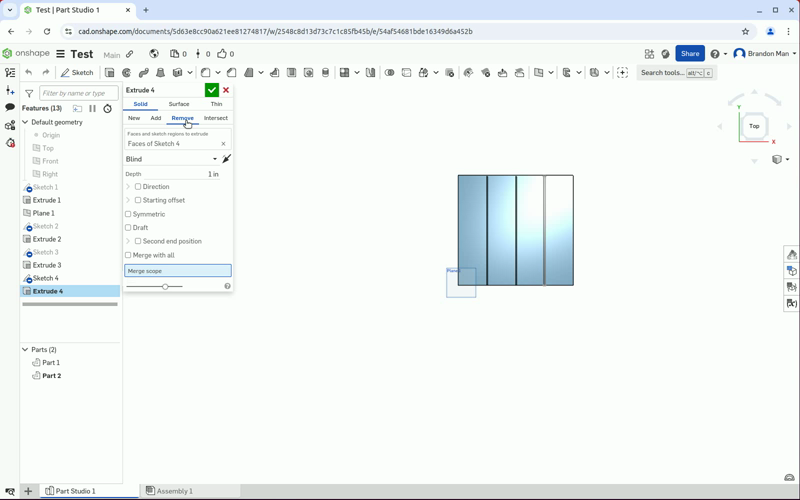
key(tab, 4)
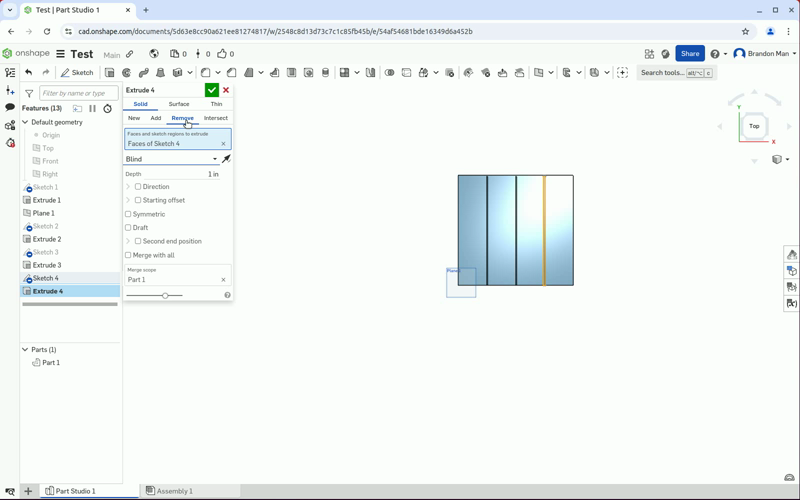
text(0.241)
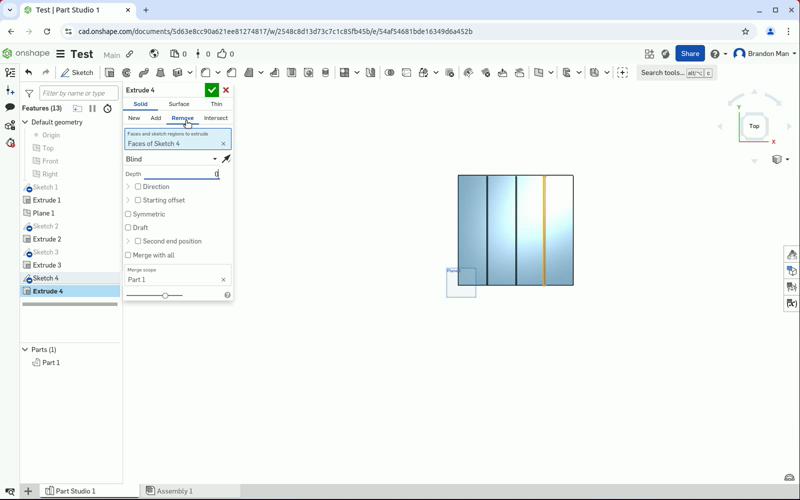
key(tab, 6)
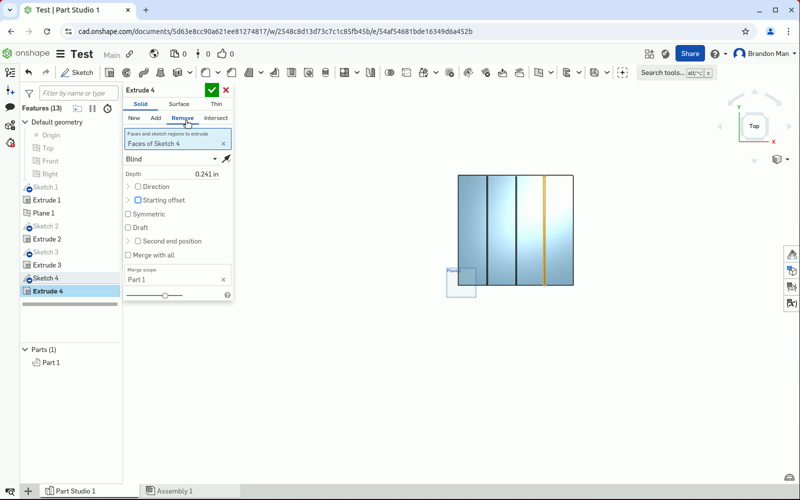
key(space)
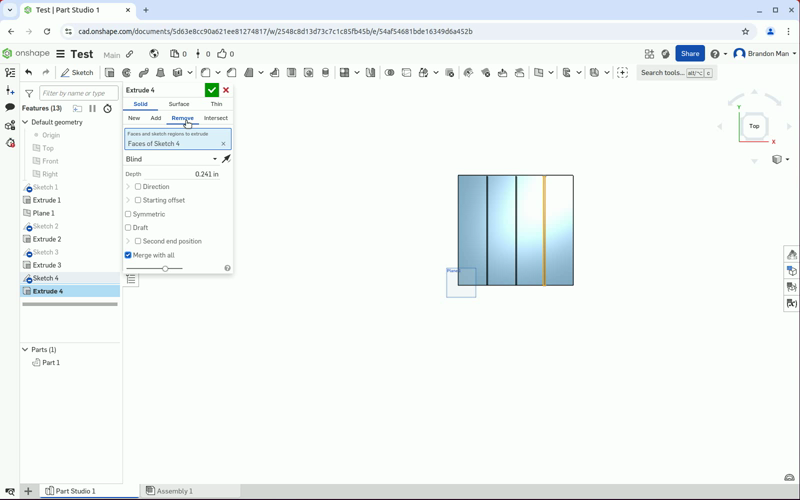
key(enter)
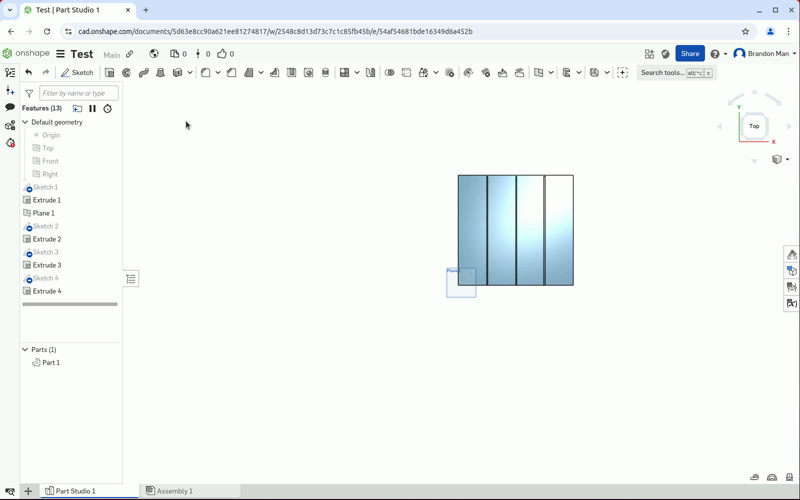
key(shift+h)
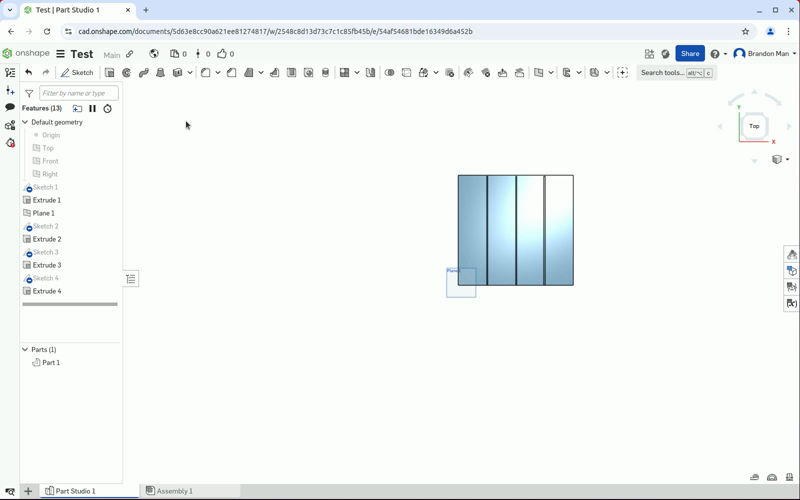
key(shift+h)
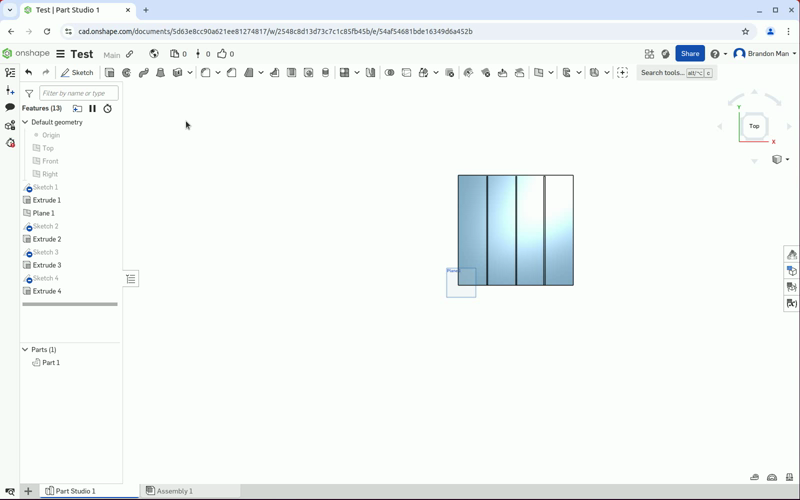
key(shift+7)
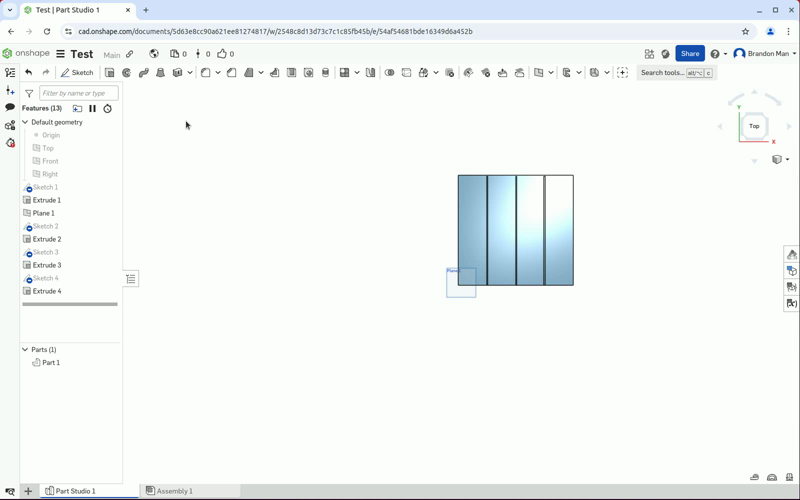
key(up, 3)
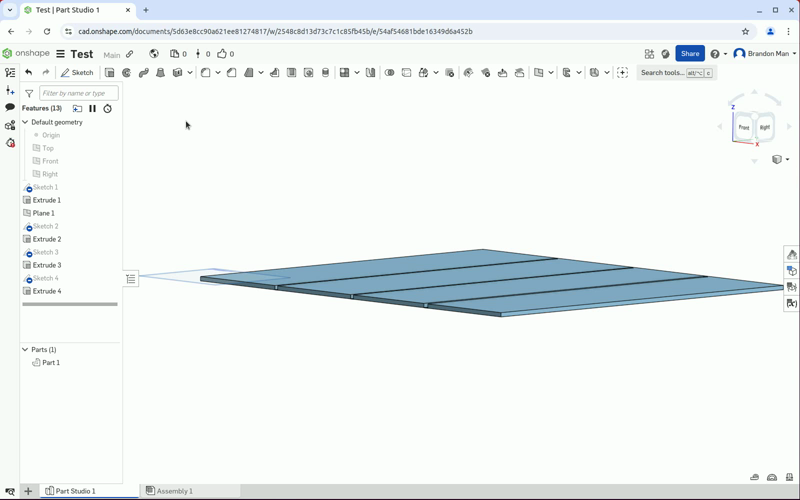
key(left, 3)
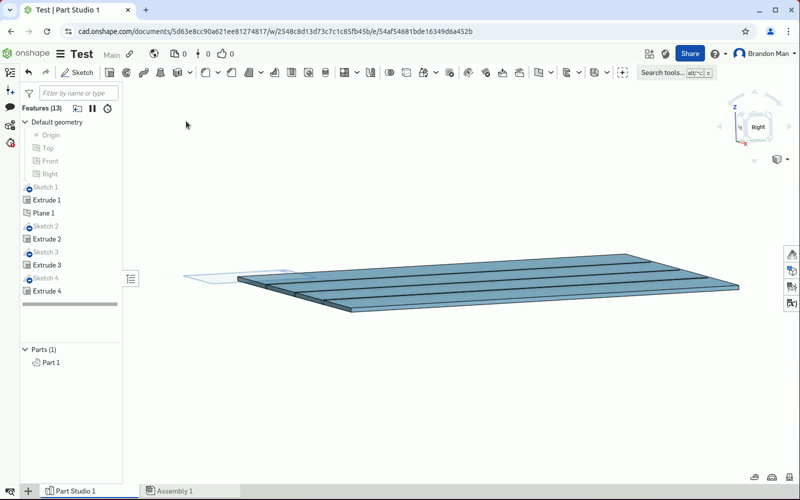
key(right, 3)
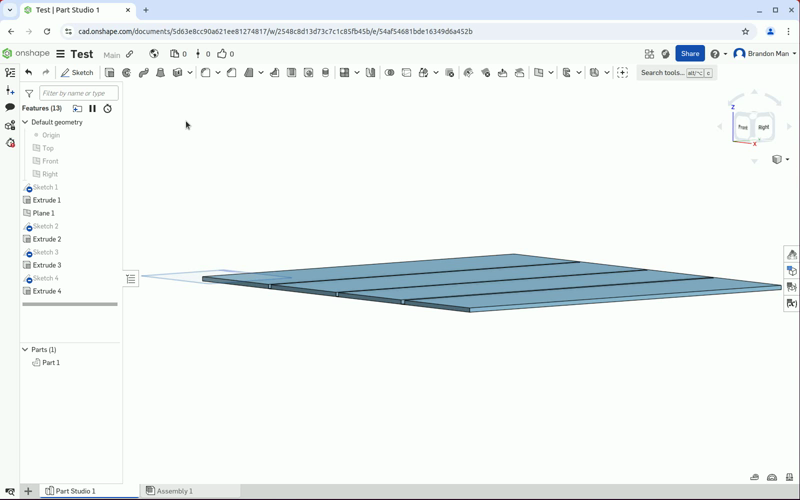
key(down, 3)
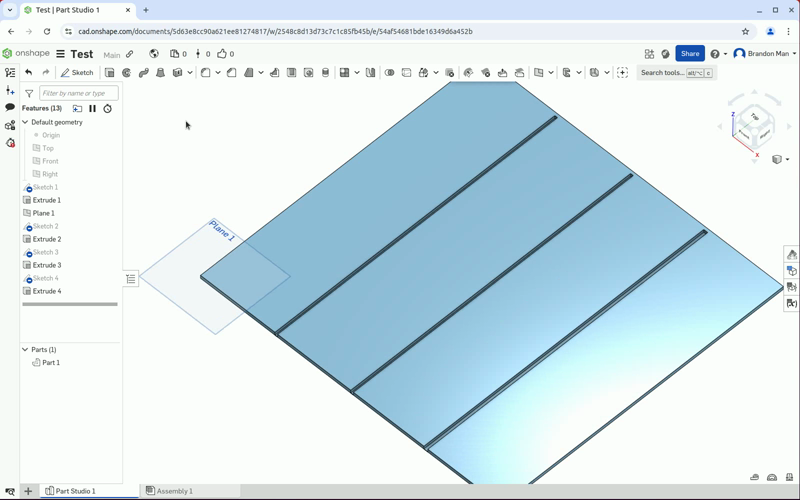
mouse_move(73, 189)
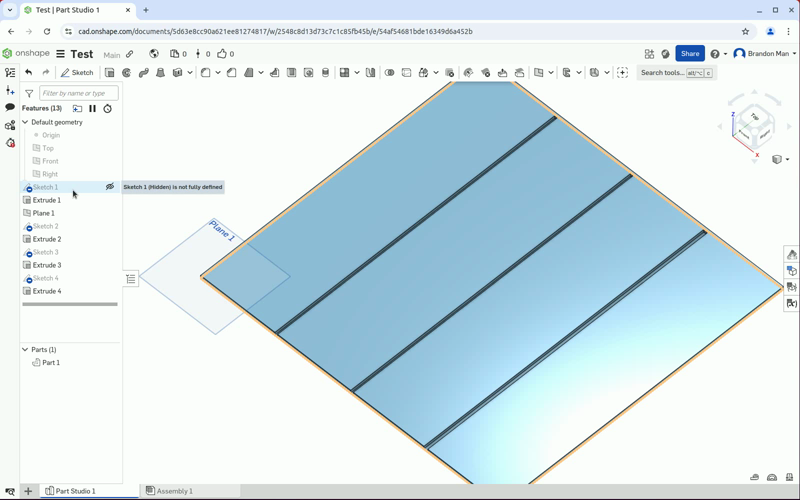
click(73, 189)